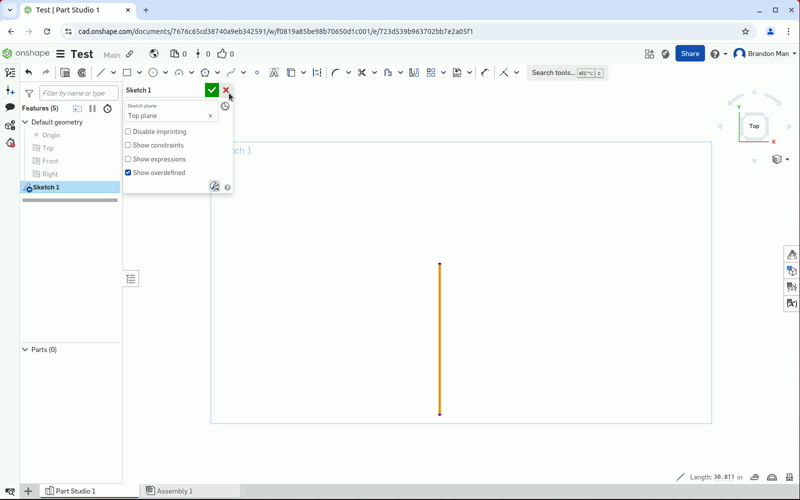
key(shift+h)
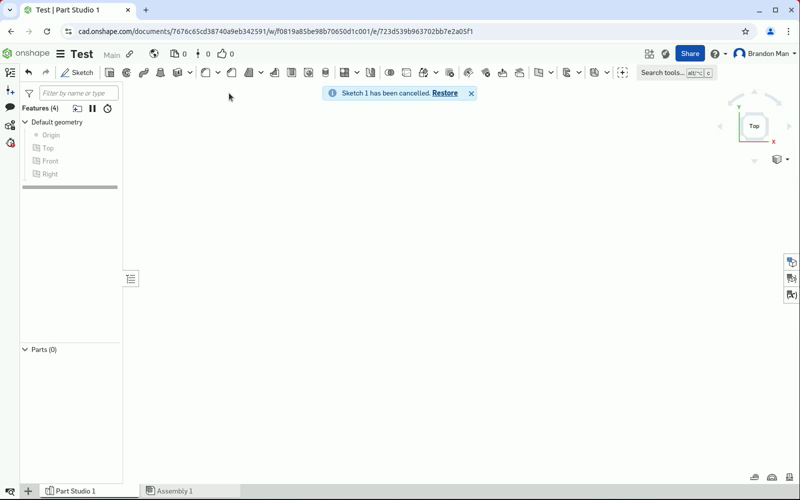
mouse_move(73, 352)
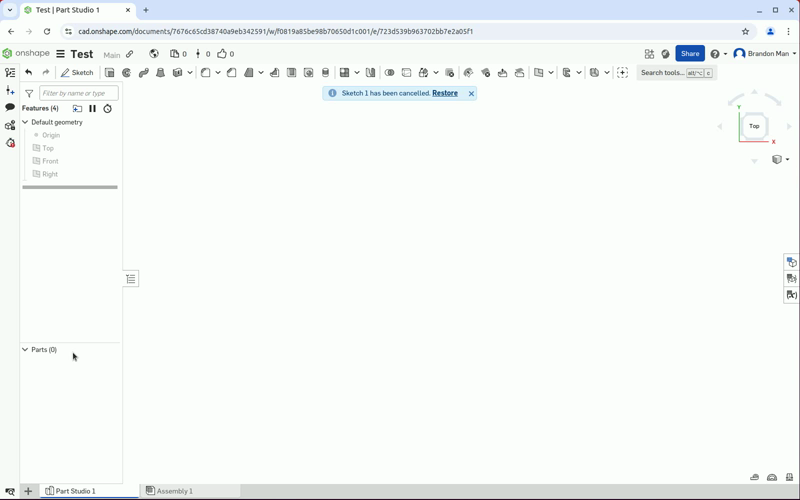
key(y)
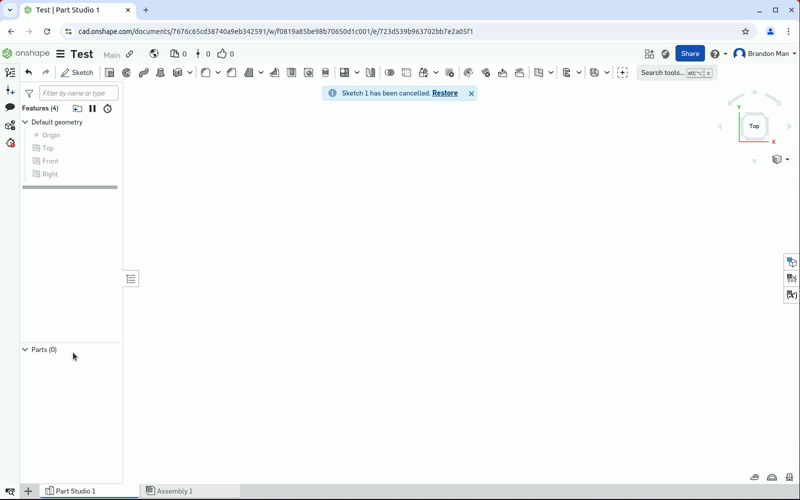
key(shift+p)
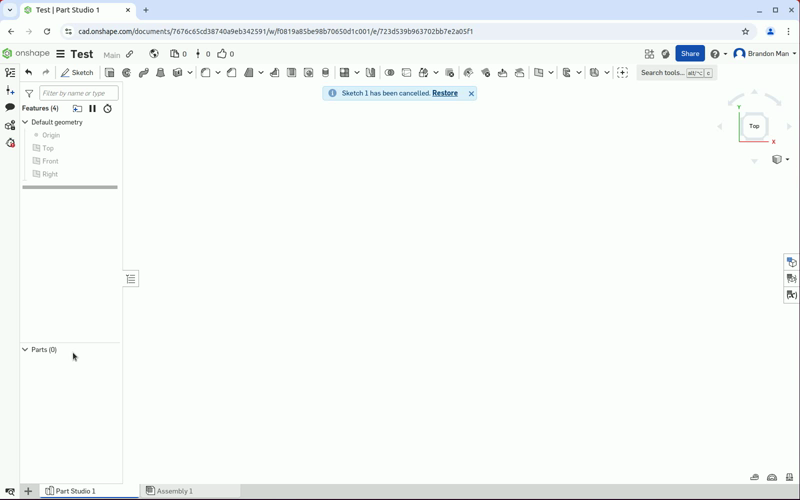
key(space)
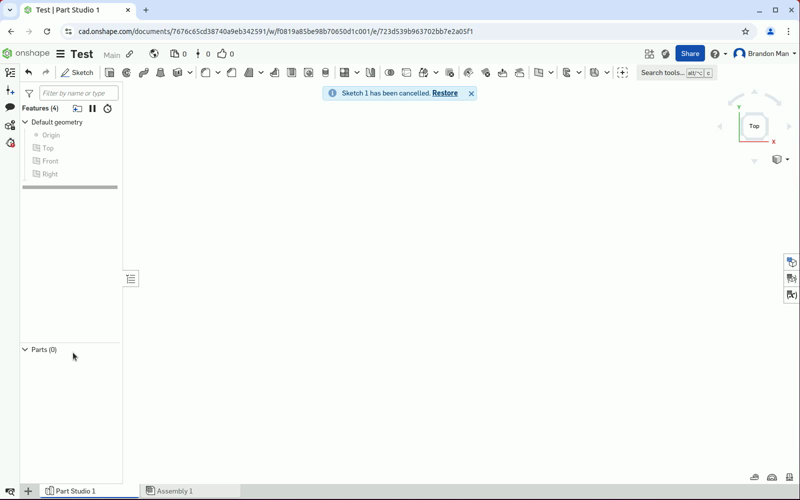
key_down(shift)
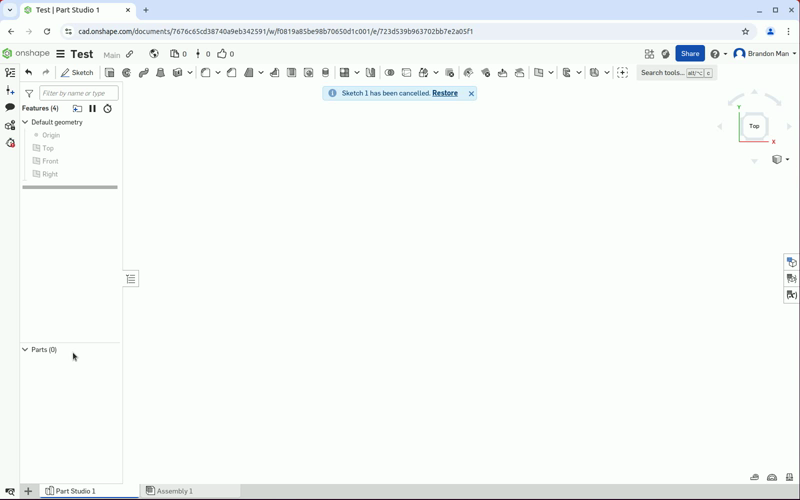
key(up)
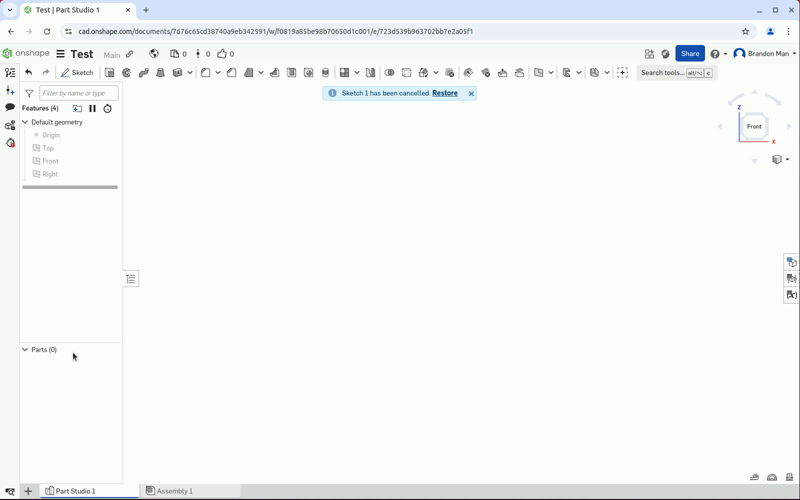
key_up(shift)
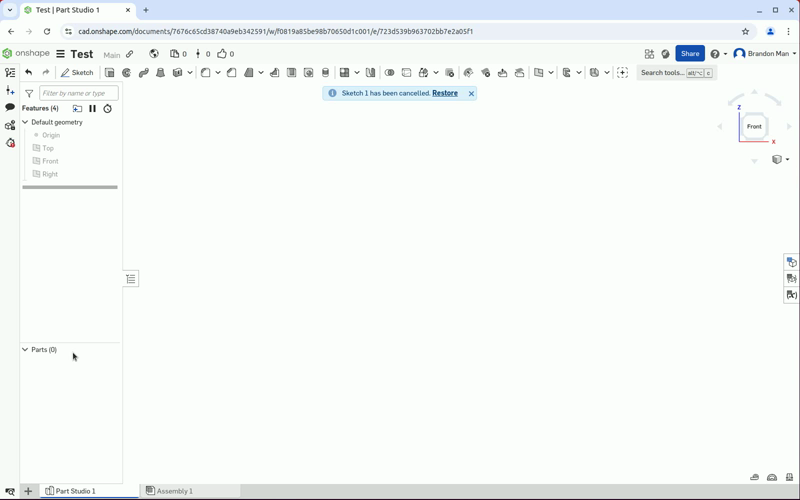
key(space)
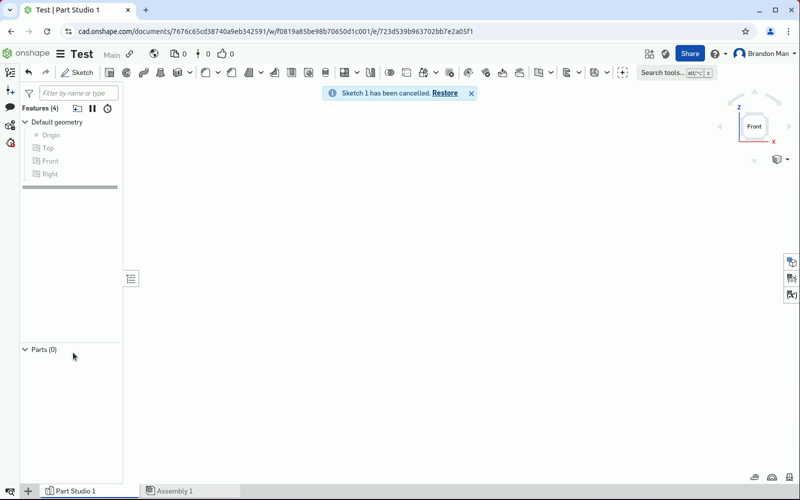
key_down(shift)
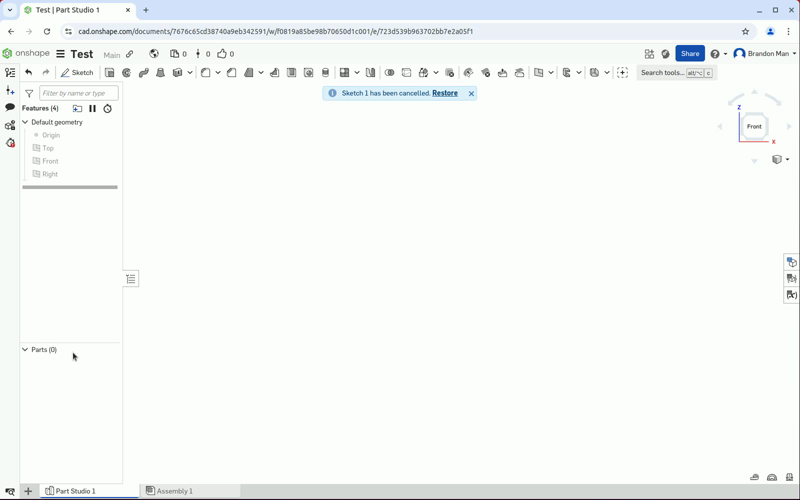
key(left)
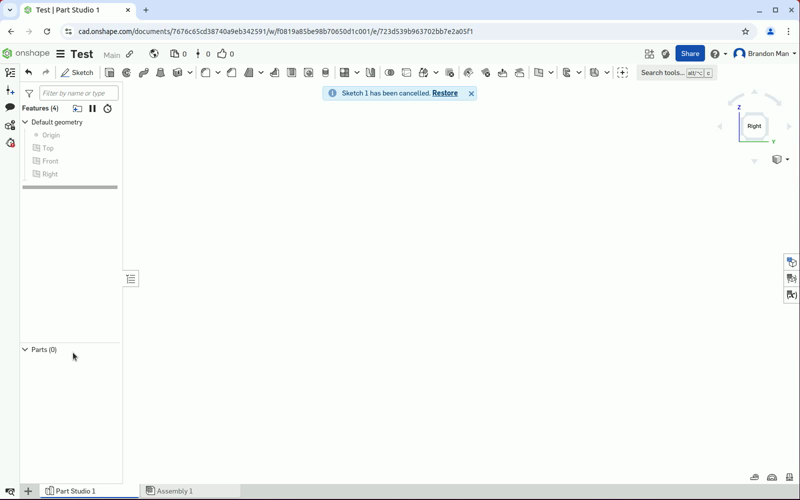
key_up(shift)
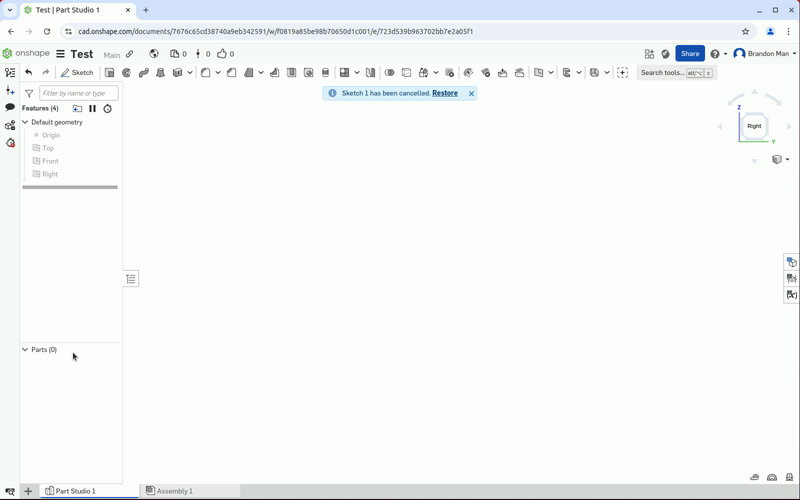
mouse_move(73, 352)
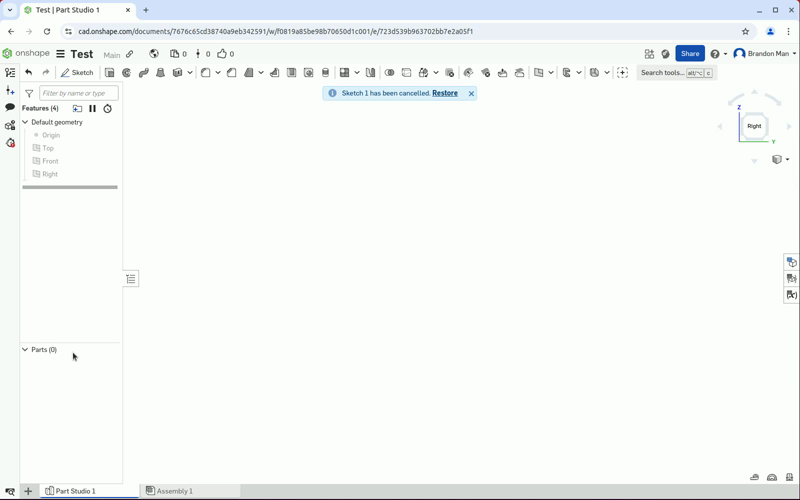
key(shift+y)
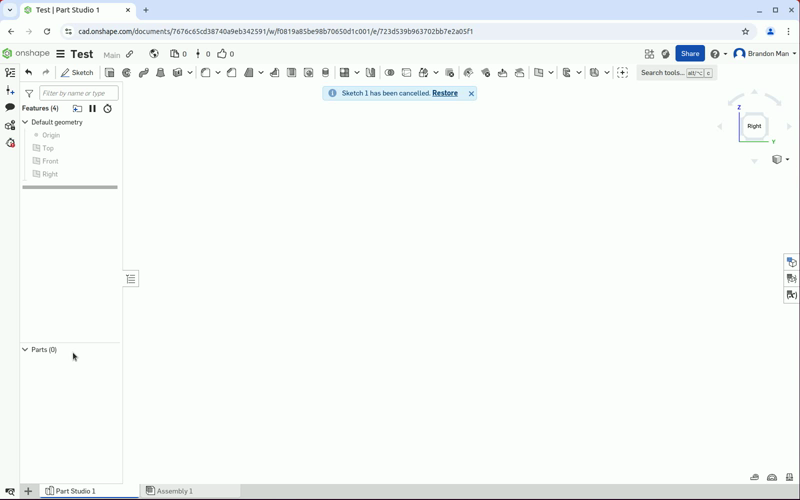
key(shift+s)
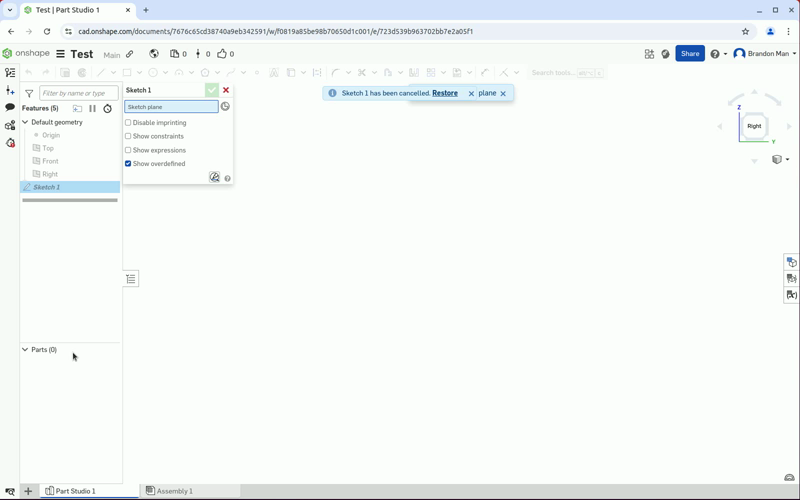
mouse_move(73, 176)
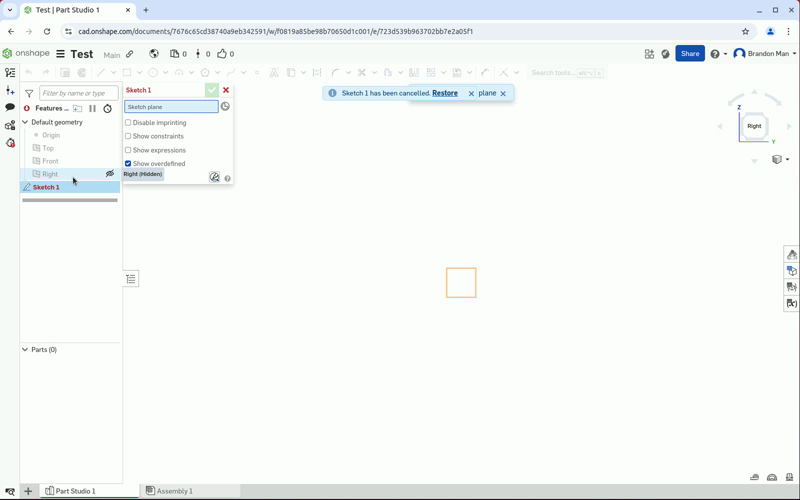
click(73, 176)
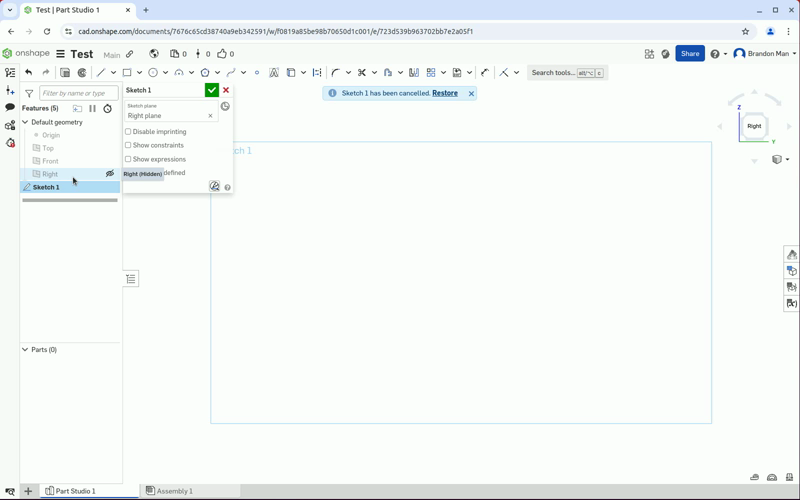
mouse_move(73, 352)
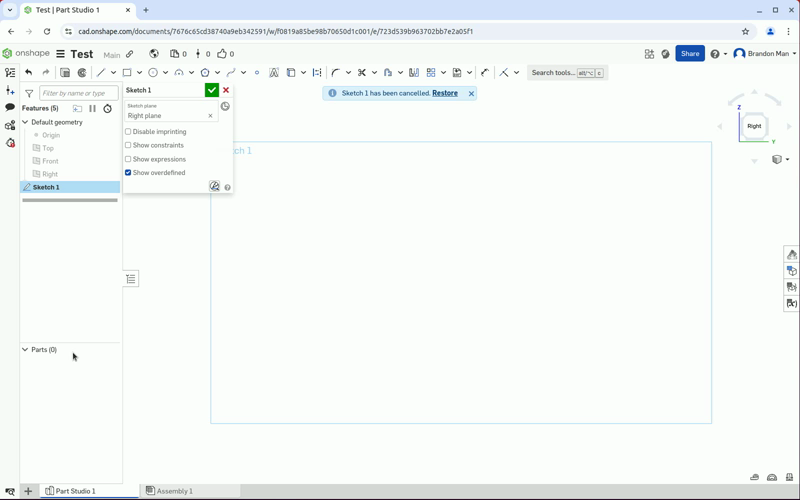
key(y)
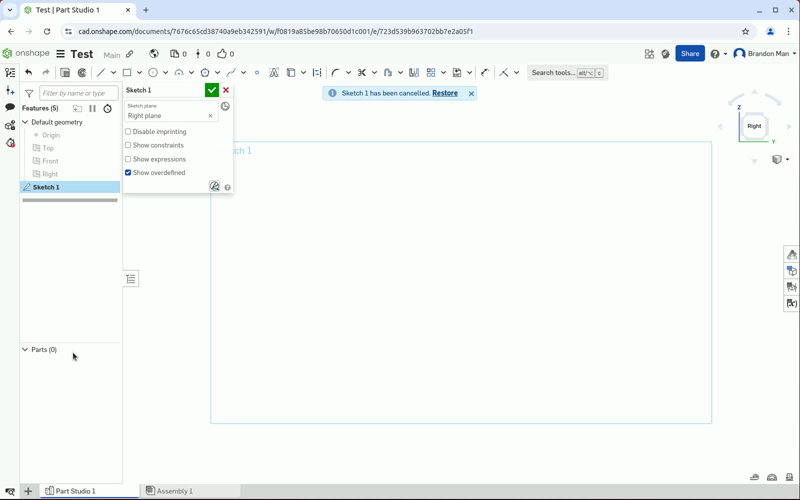
key(l)
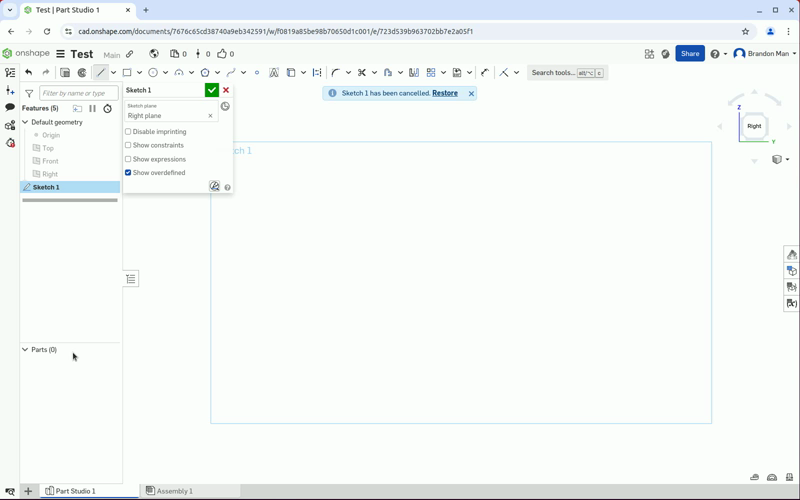
key_down(shift)
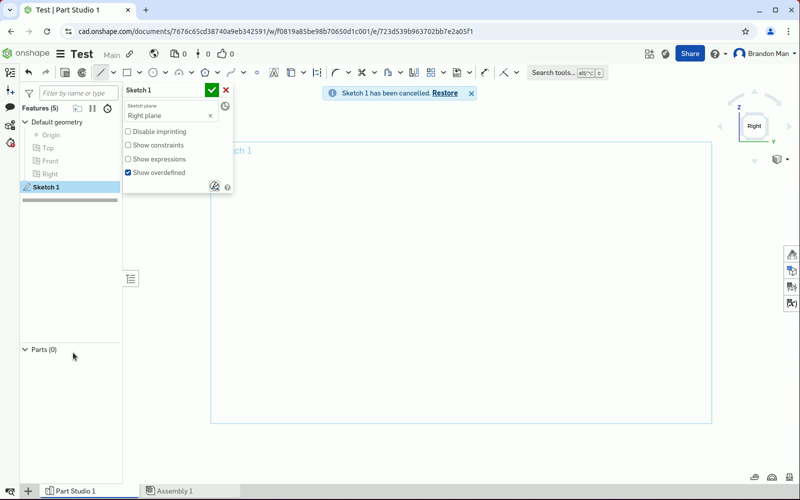
mouse_move(460, 282)
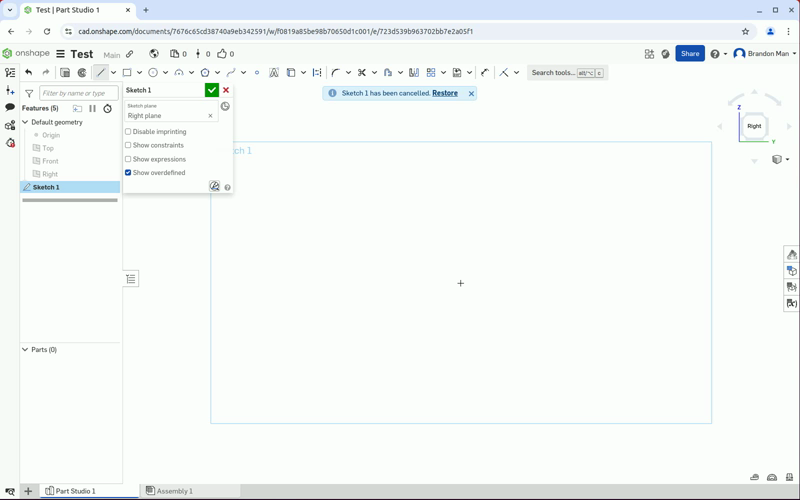
click(460, 282)
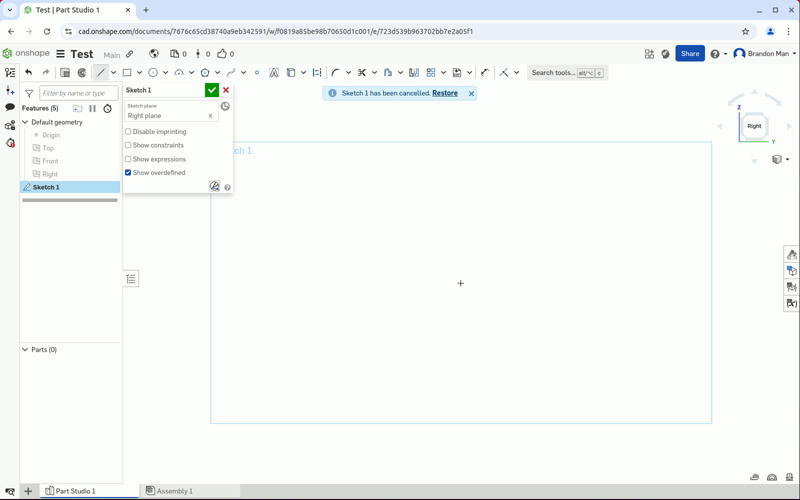
key_up(shift)
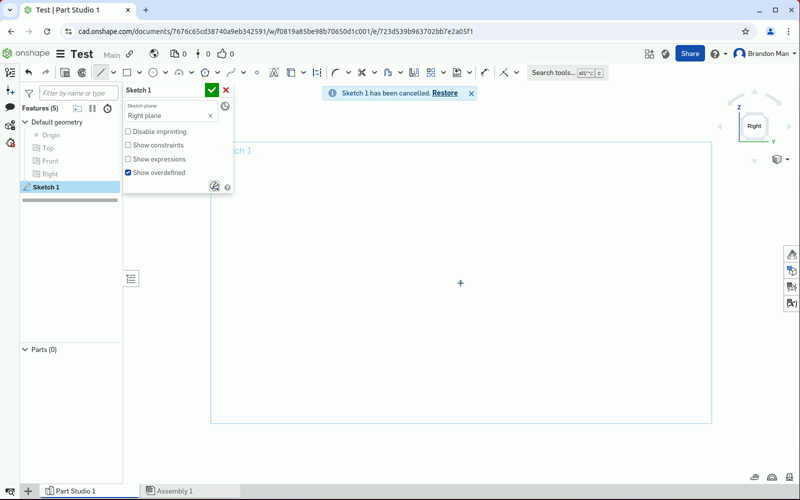
key_down(shift)
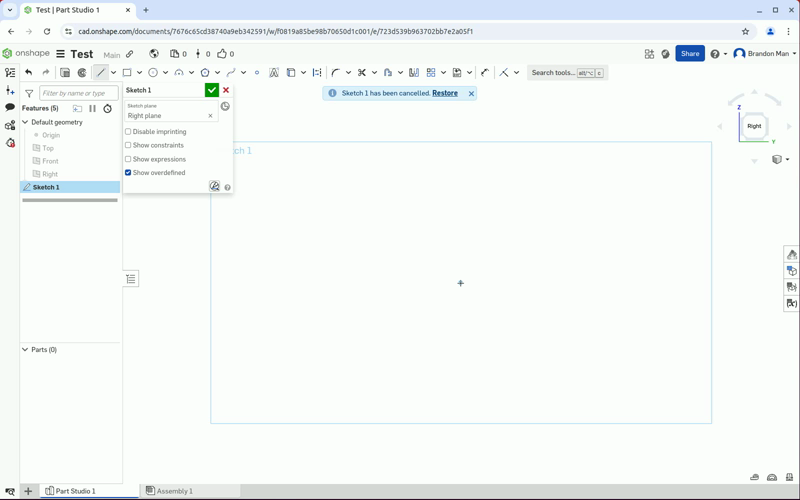
mouse_move(490, 282)
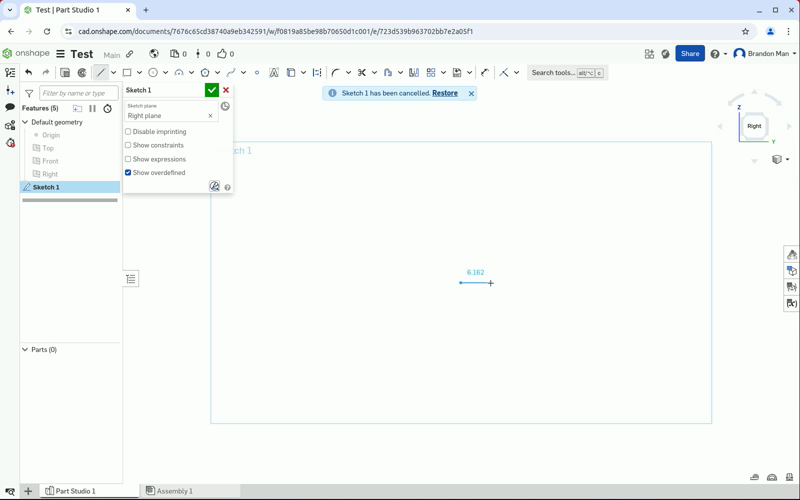
mouse_move(461, 282)
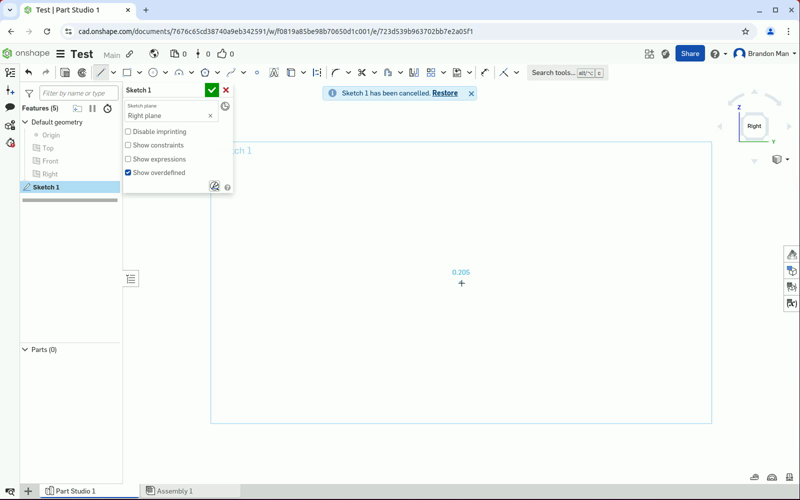
scroll(6)
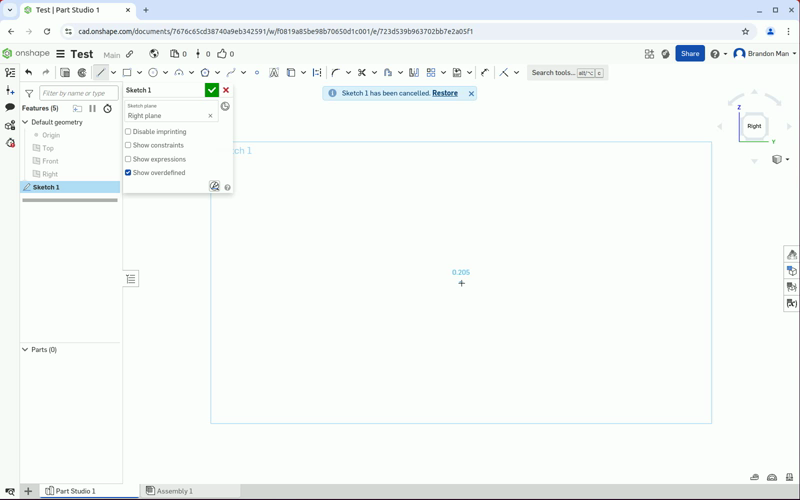
scroll(6)
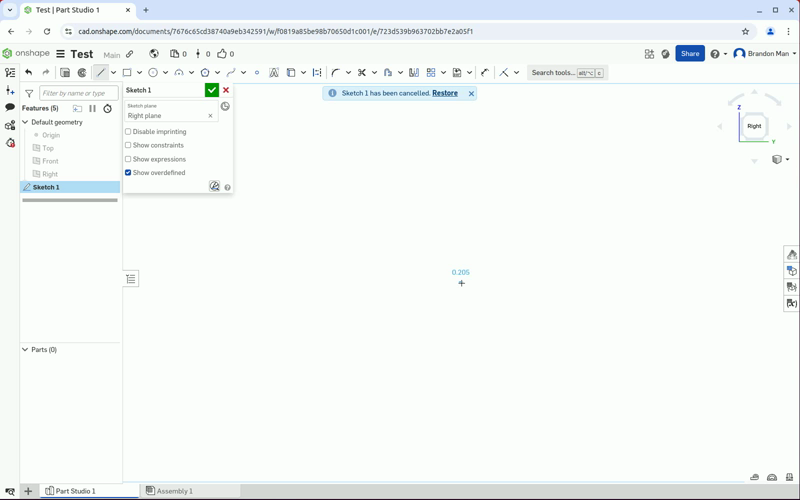
scroll(6)
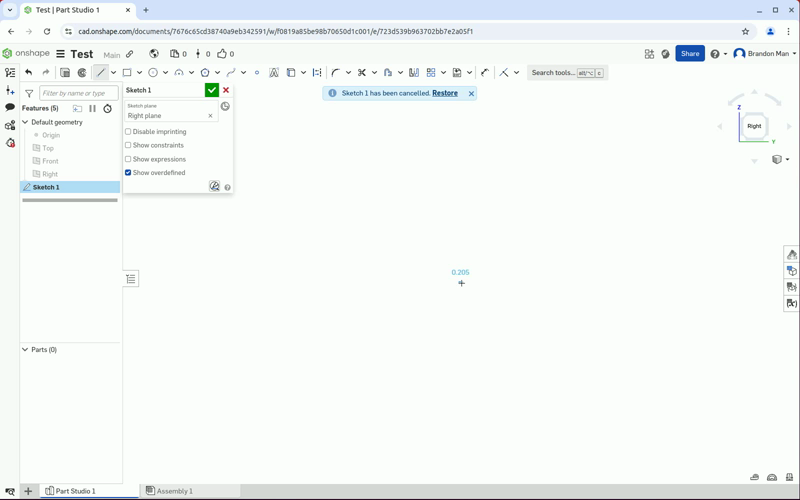
scroll(6)
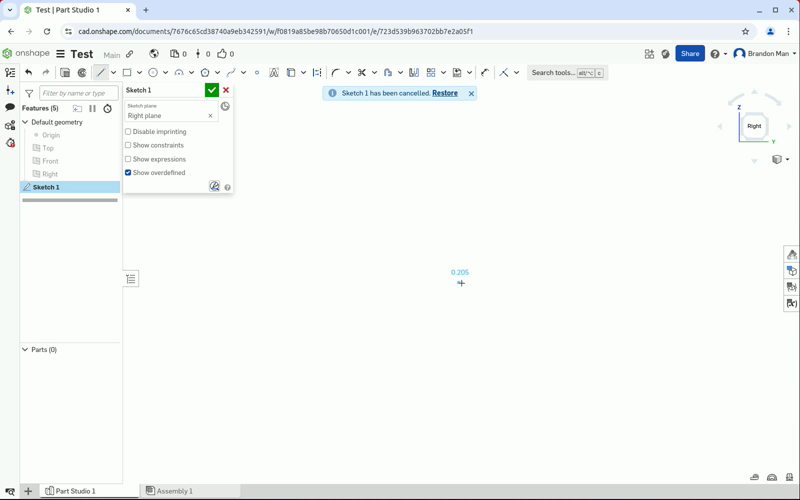
scroll(6)
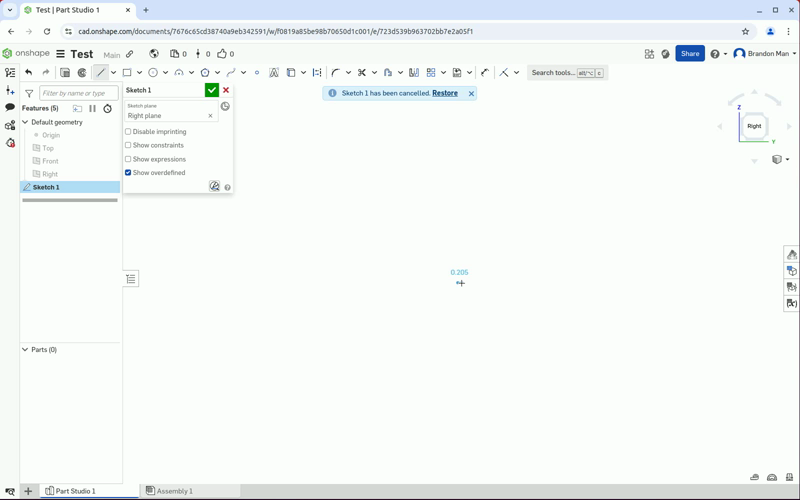
scroll(6)
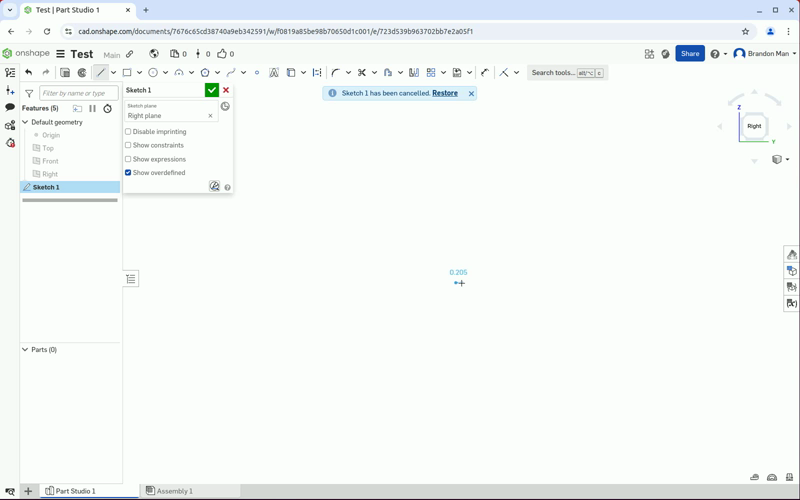
scroll(6)
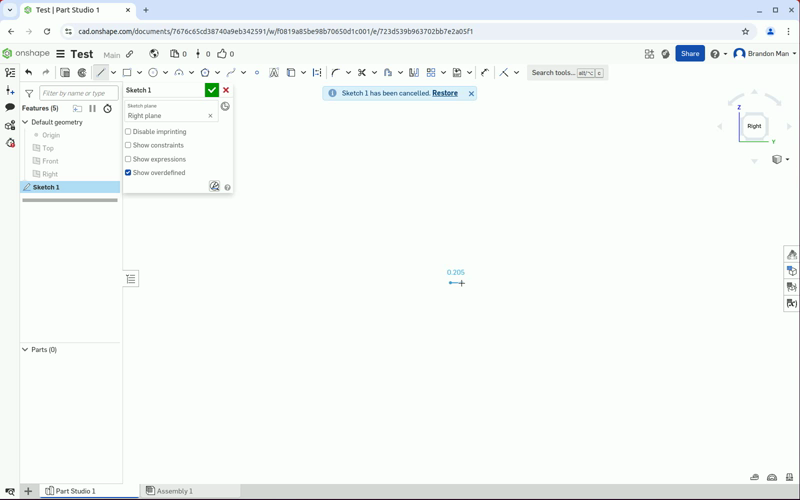
click(461, 282)
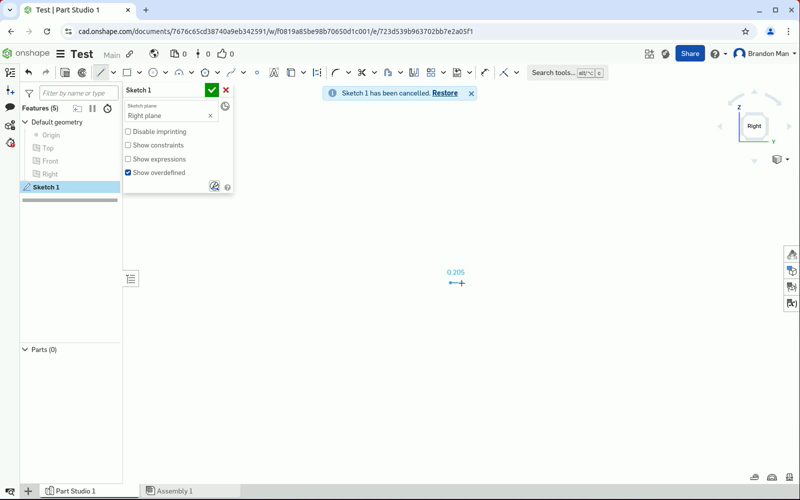
scroll(-6)
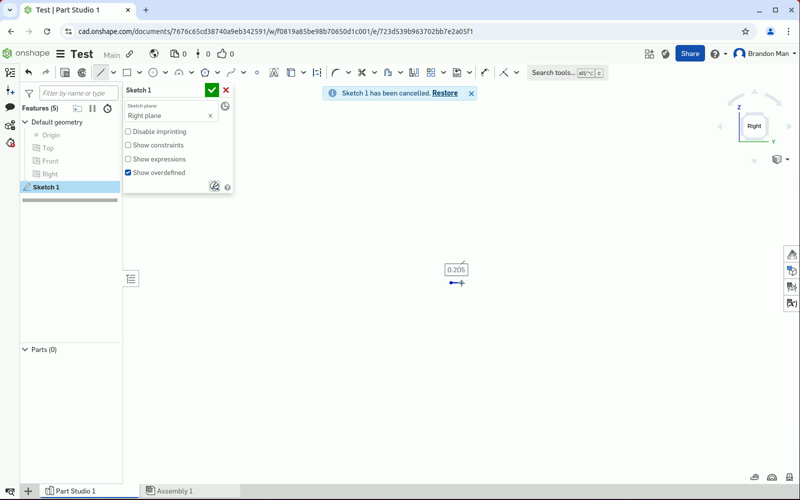
scroll(-6)
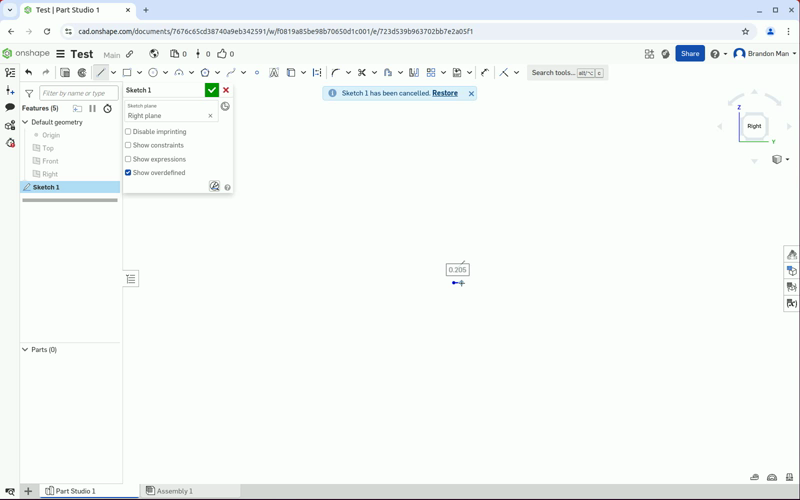
scroll(-6)
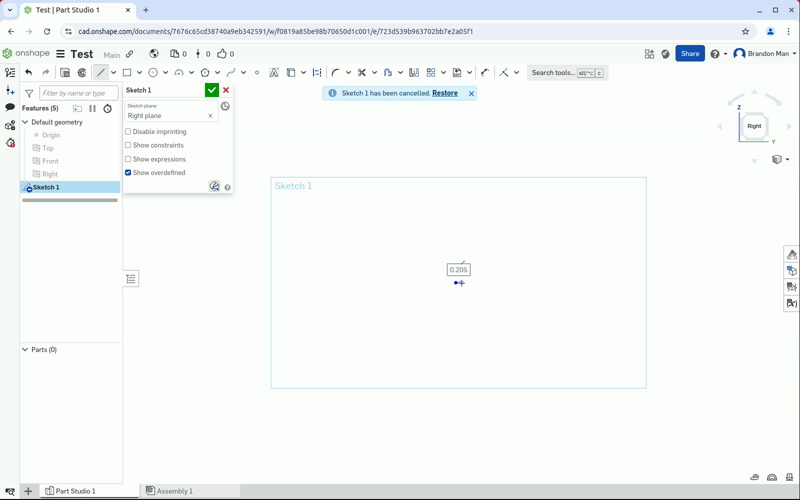
scroll(-6)
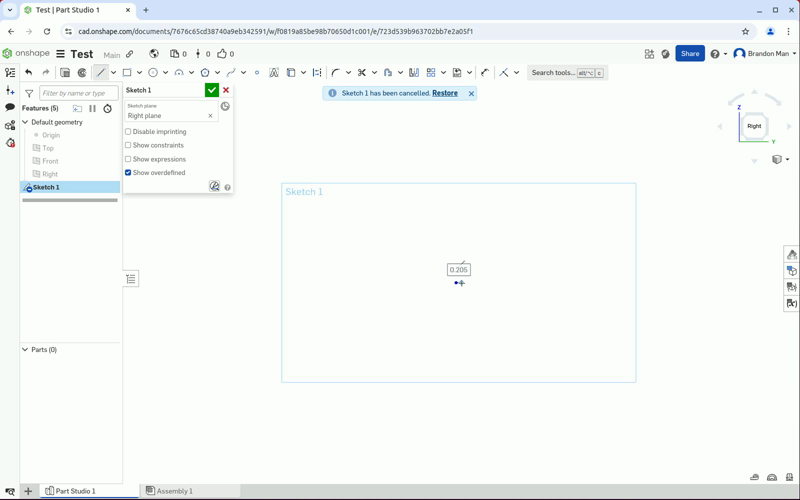
scroll(-6)
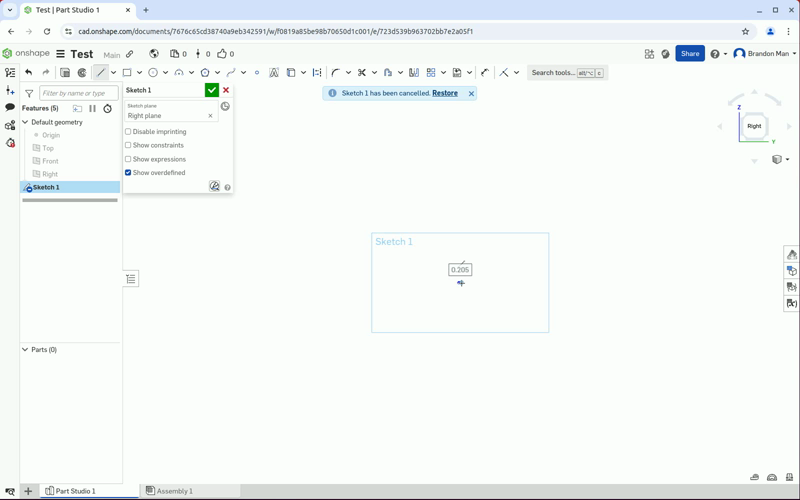
scroll(-6)
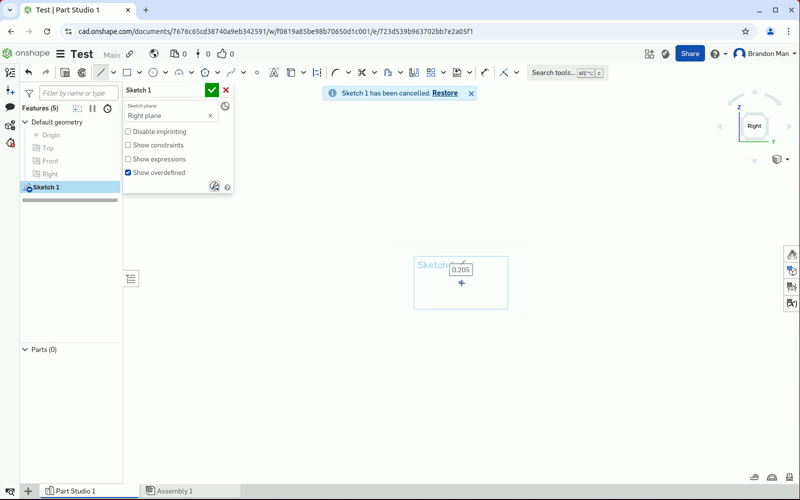
scroll(-6)
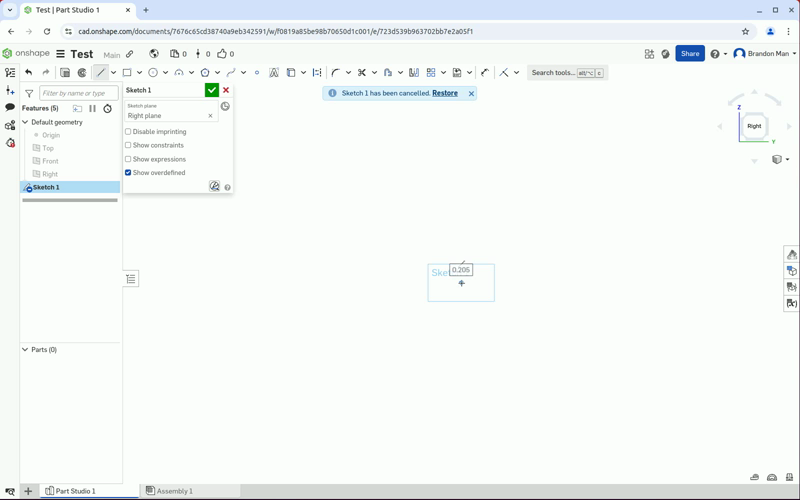
key_up(shift)
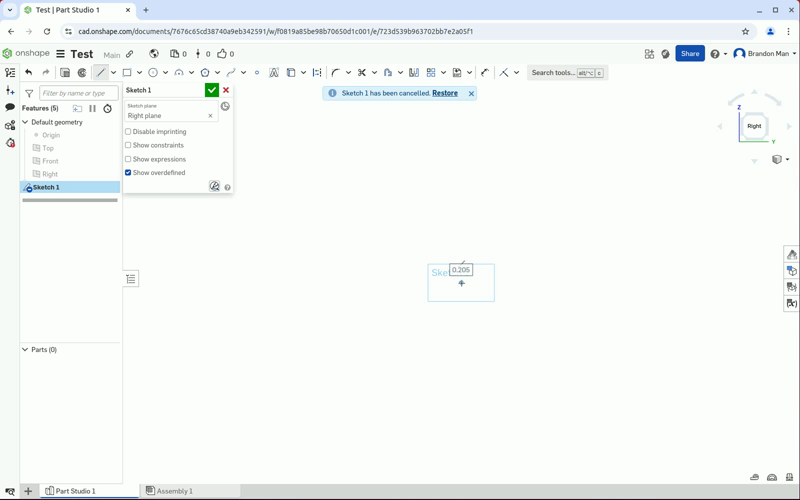
key_down(shift)
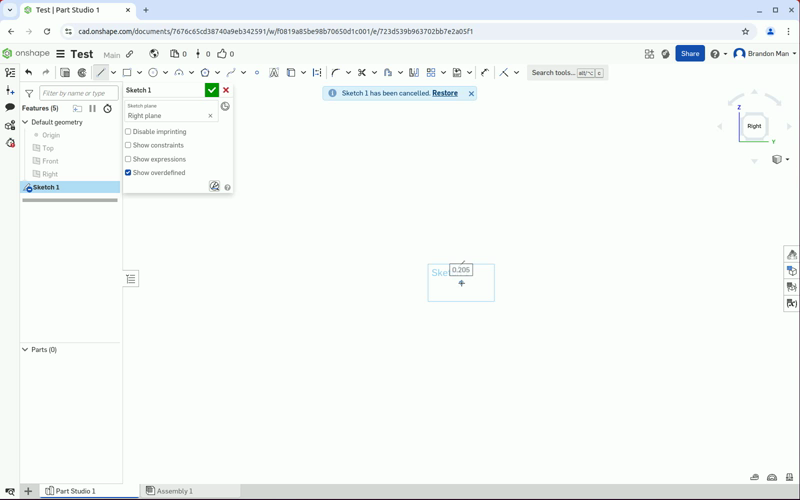
mouse_move(492, 282)
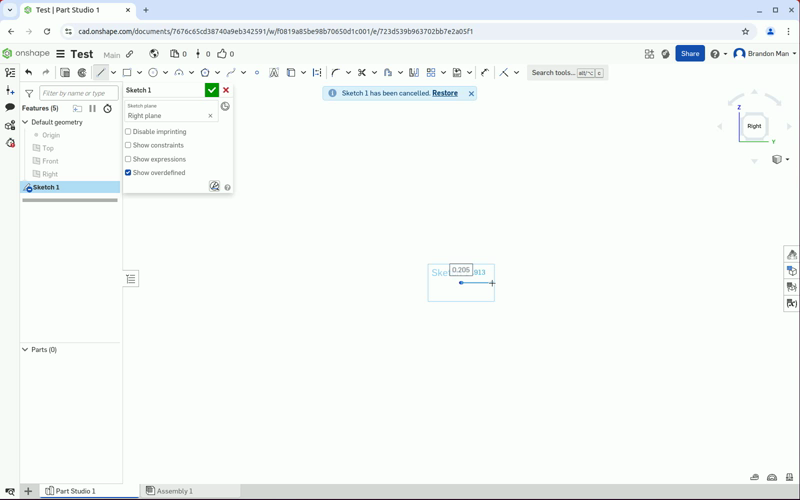
mouse_move(461, 281)
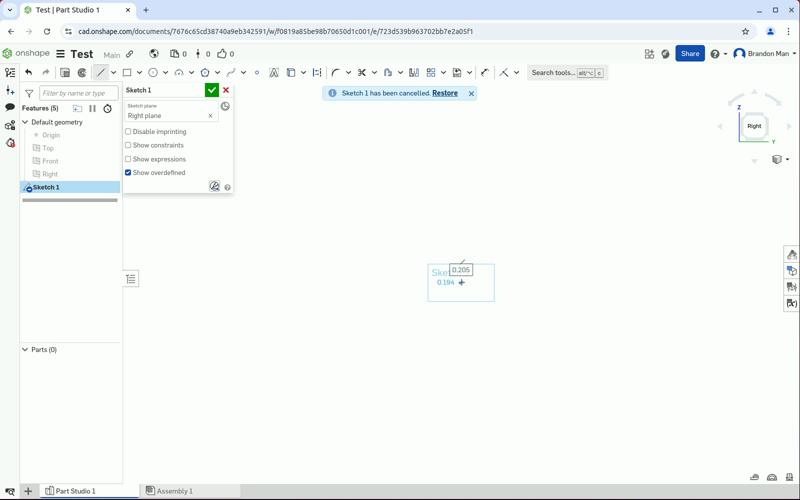
scroll(6)
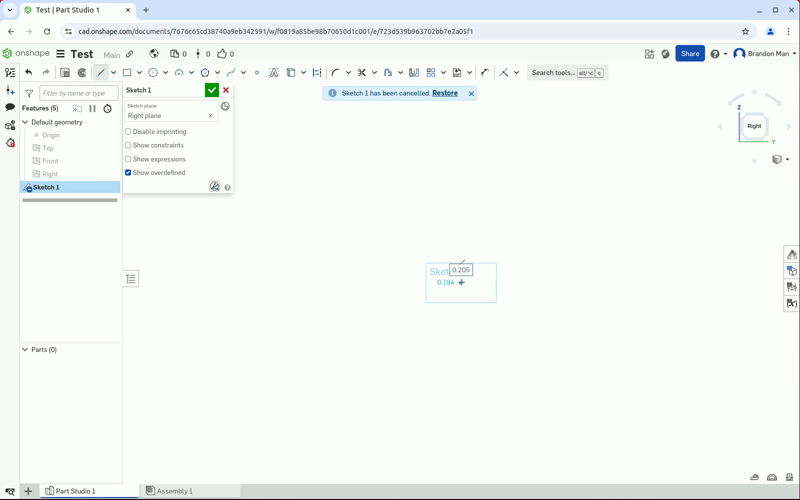
scroll(6)
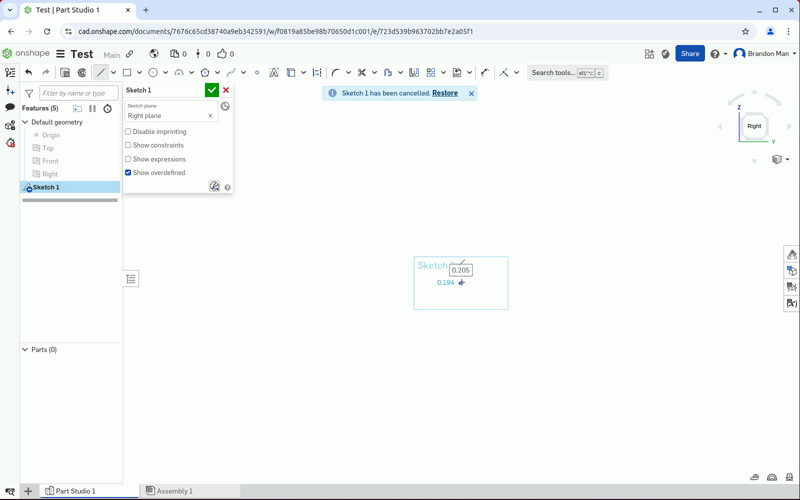
scroll(6)
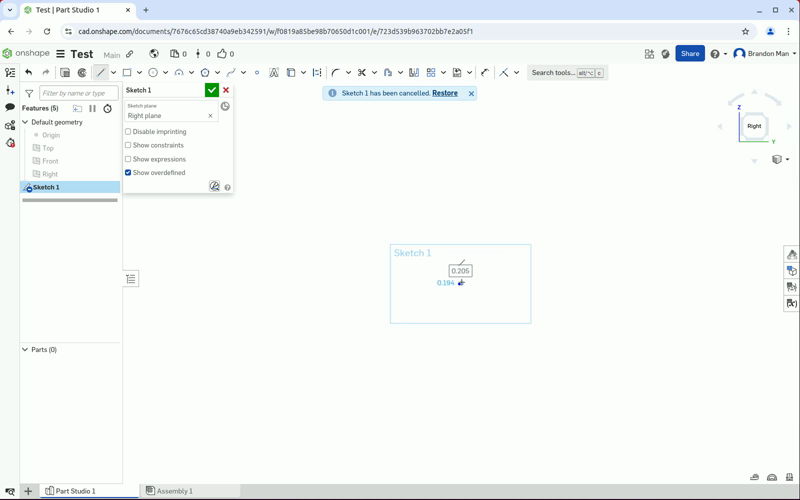
scroll(6)
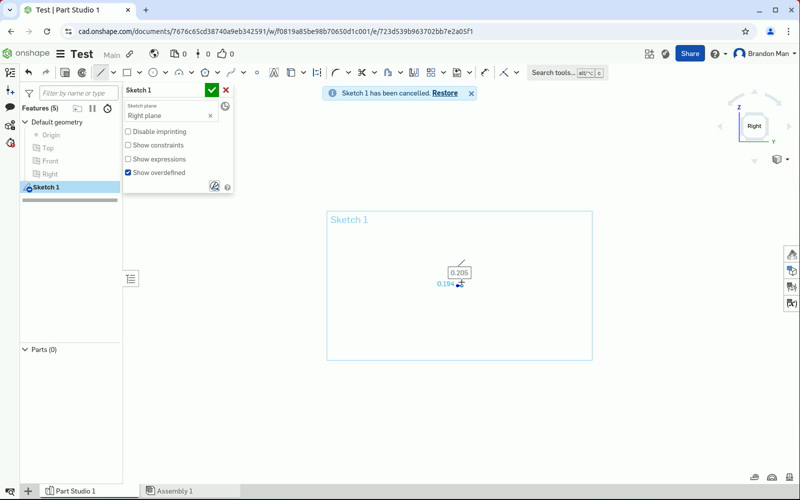
scroll(6)
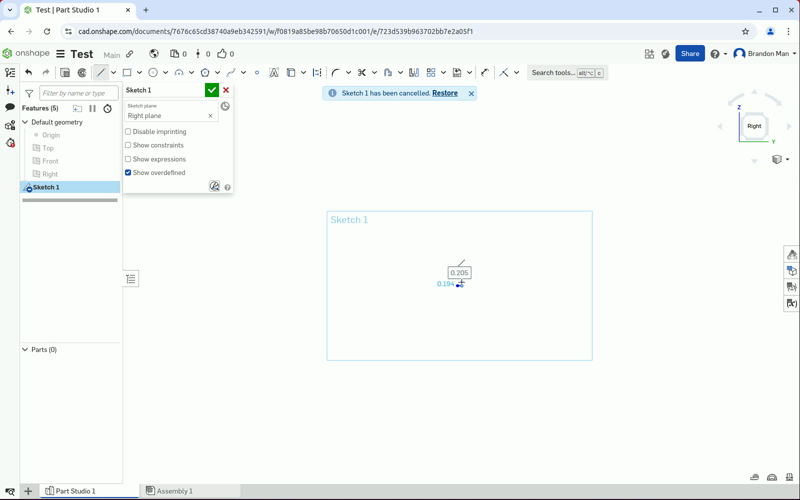
scroll(6)
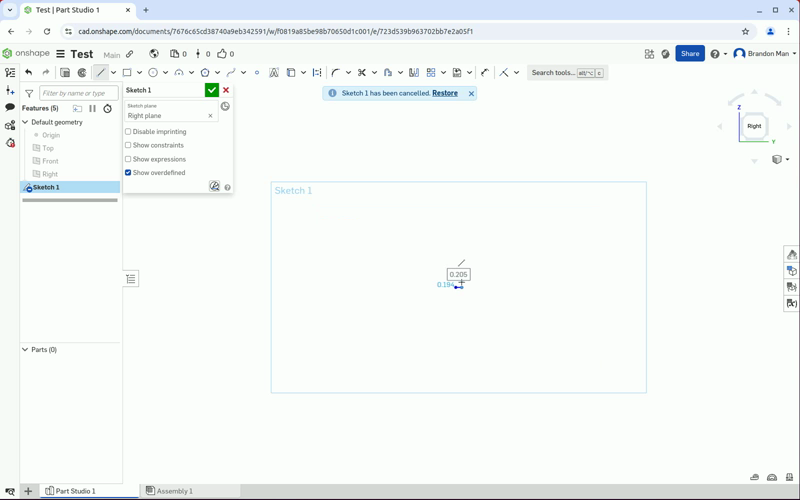
scroll(6)
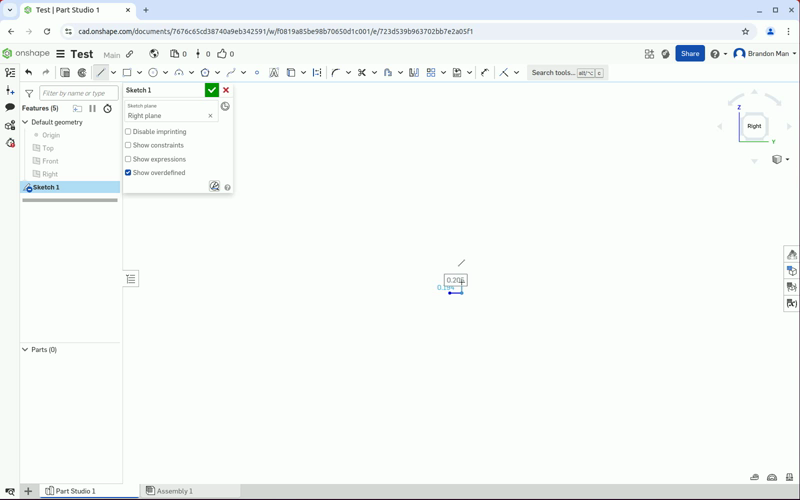
click(461, 281)
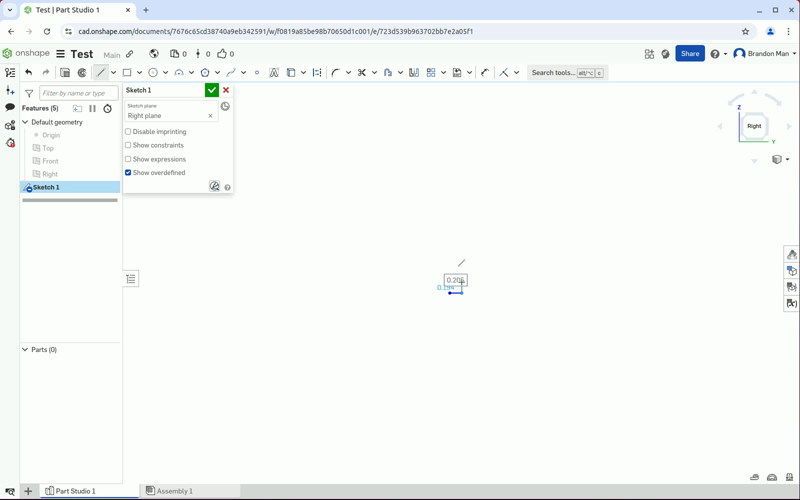
scroll(-6)
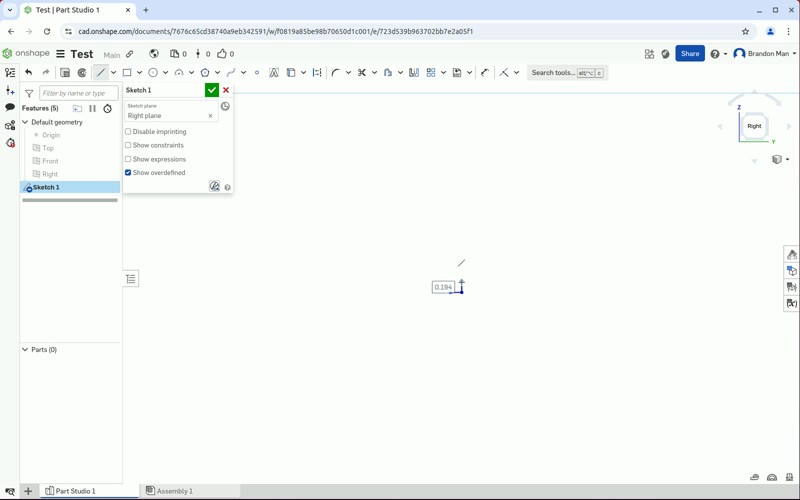
scroll(-6)
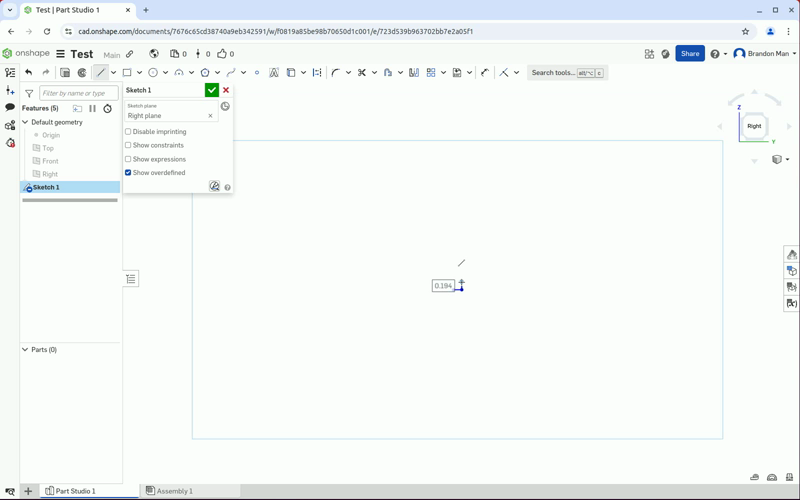
scroll(-6)
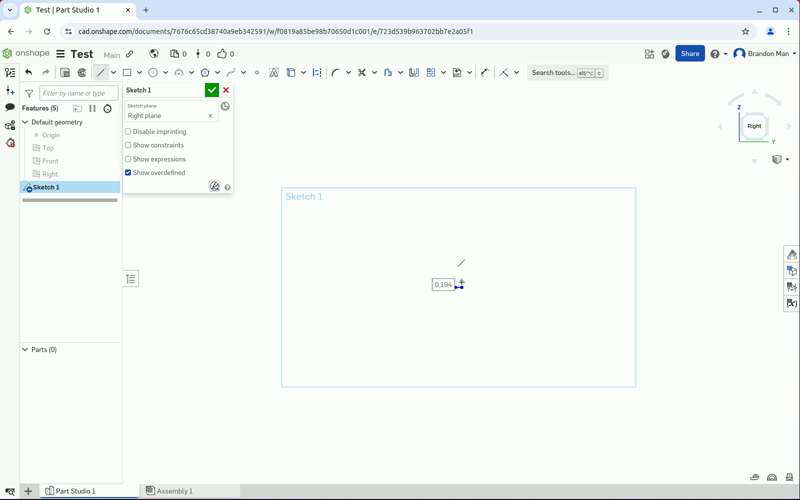
scroll(-6)
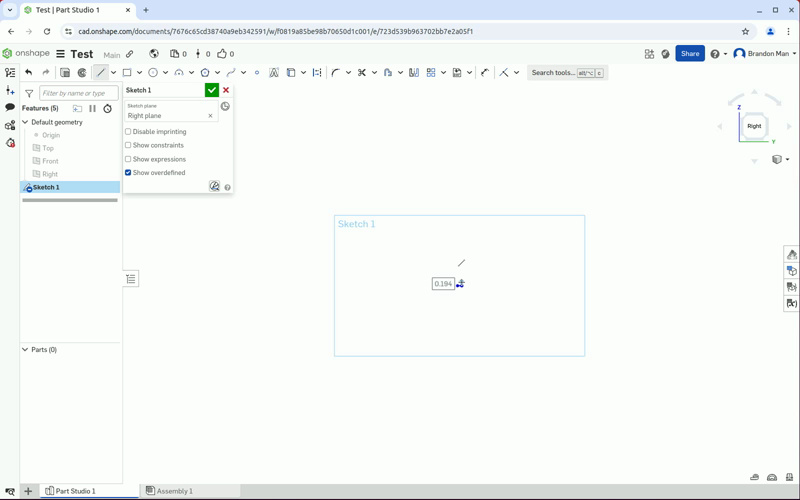
scroll(-6)
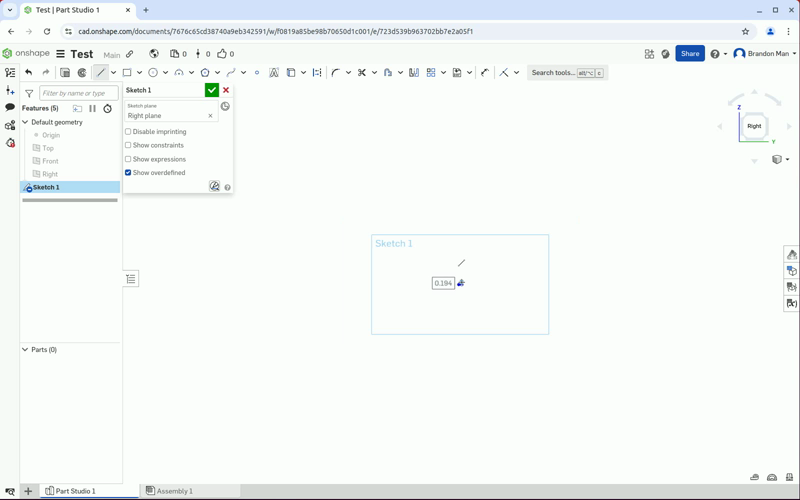
scroll(-6)
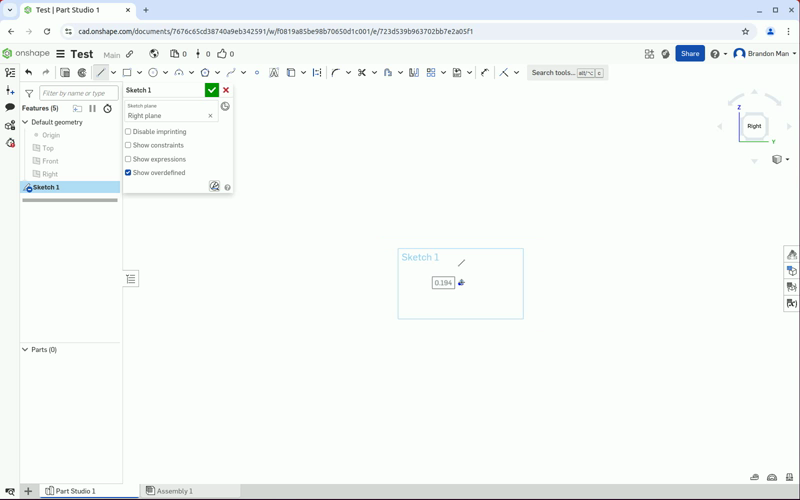
scroll(-6)
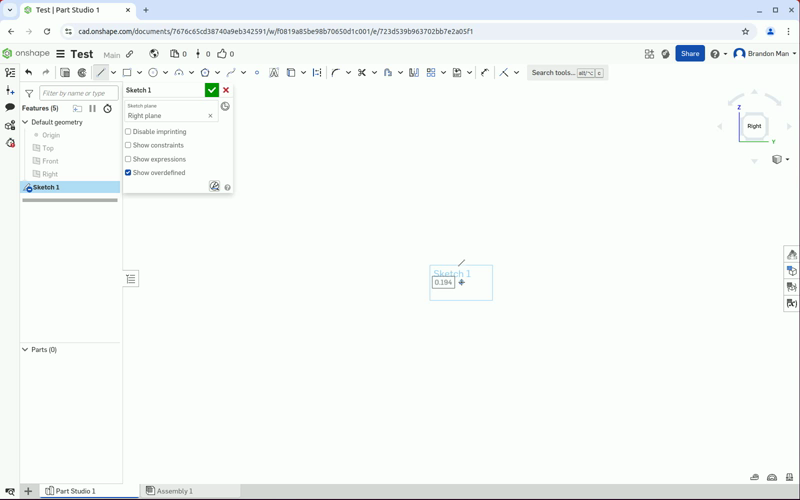
key_up(shift)
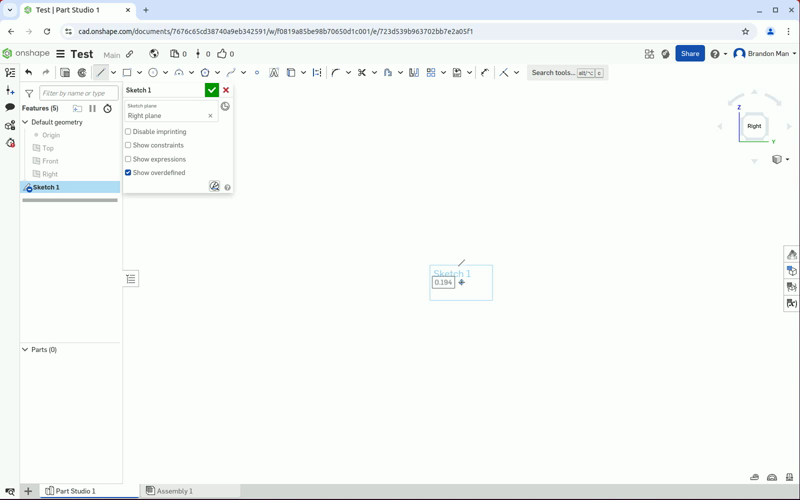
key_down(shift)
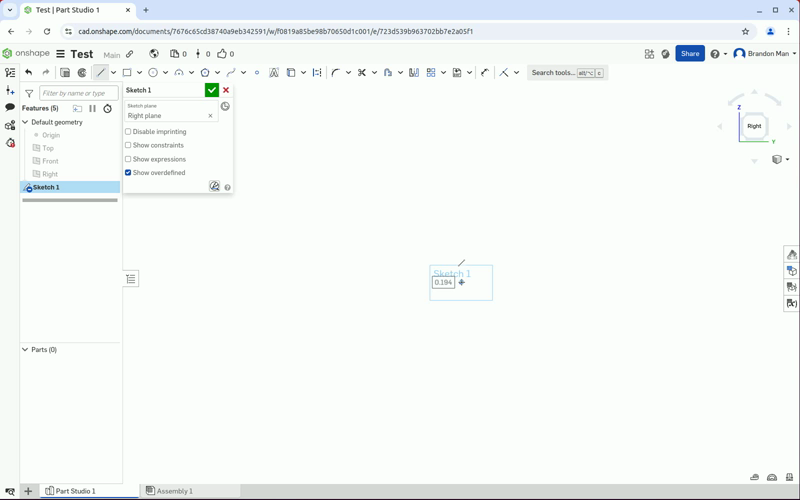
mouse_move(492, 281)
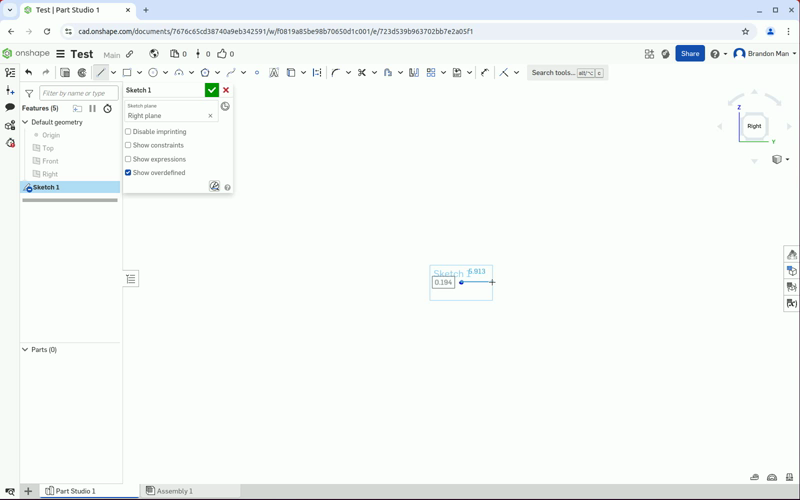
mouse_move(460, 281)
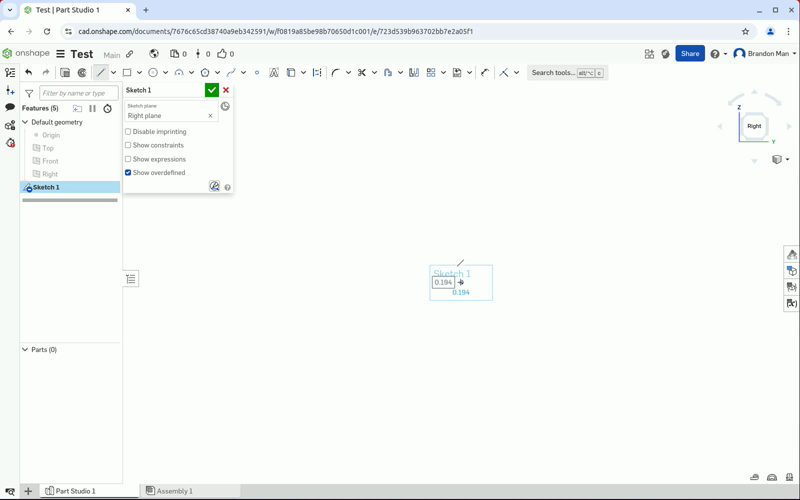
scroll(6)
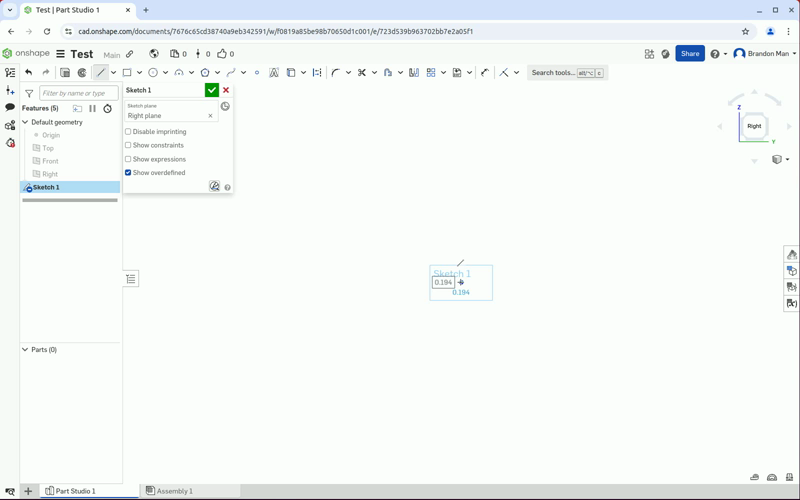
scroll(6)
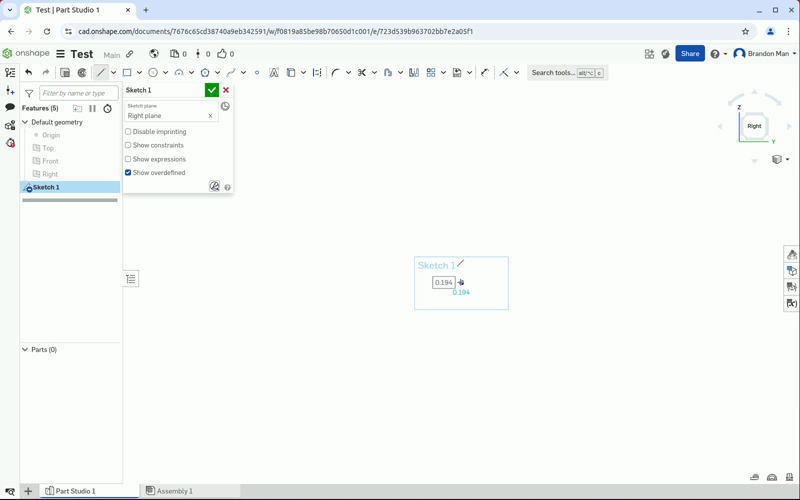
scroll(6)
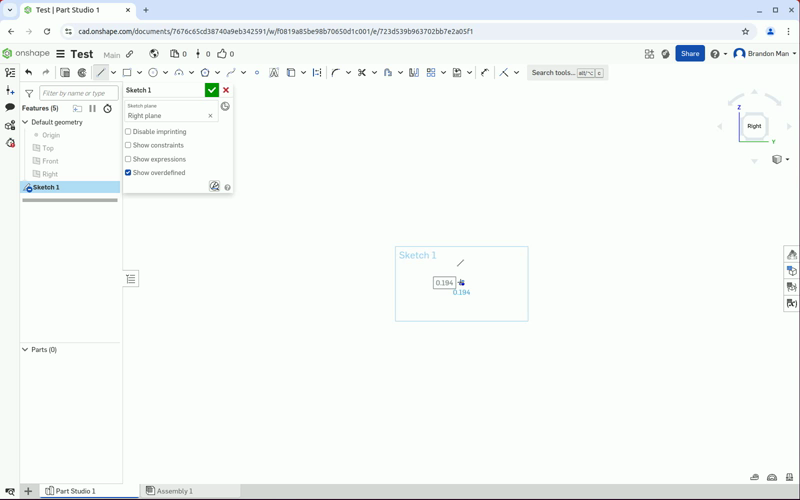
scroll(6)
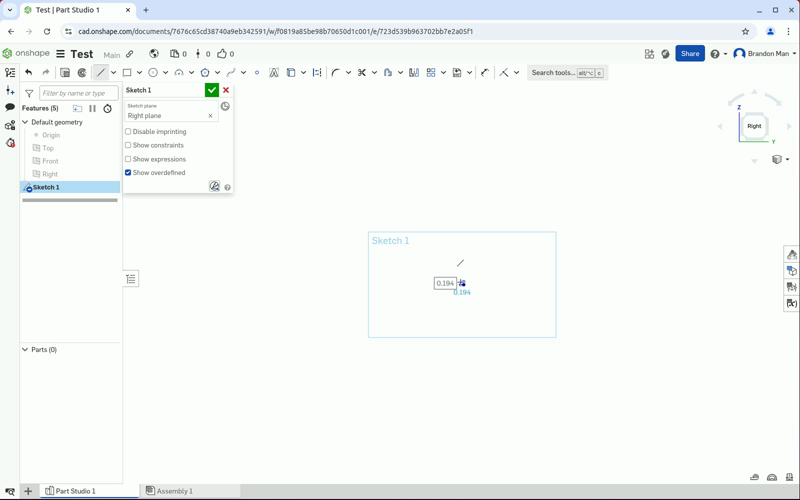
scroll(6)
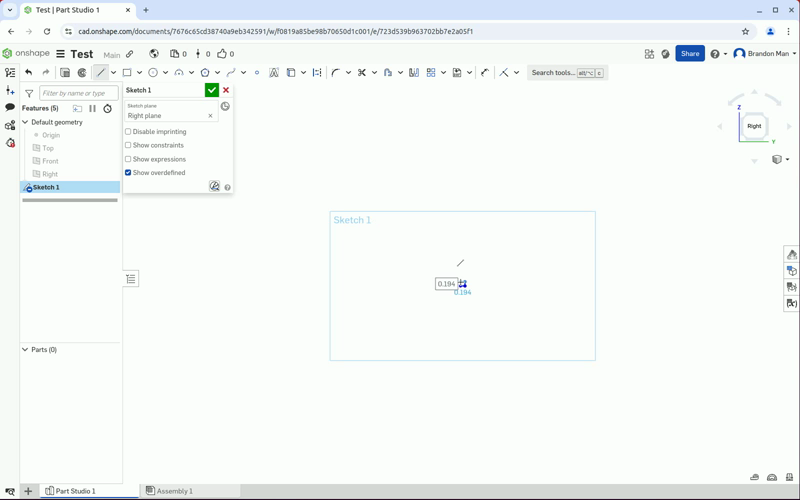
scroll(6)
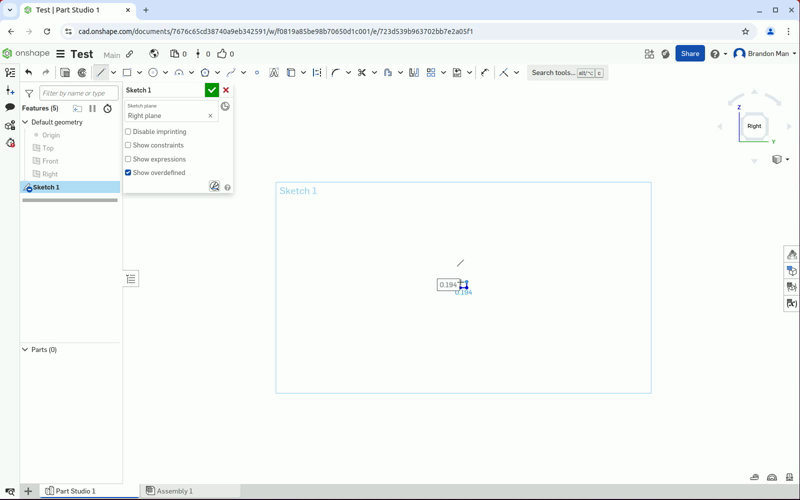
scroll(6)
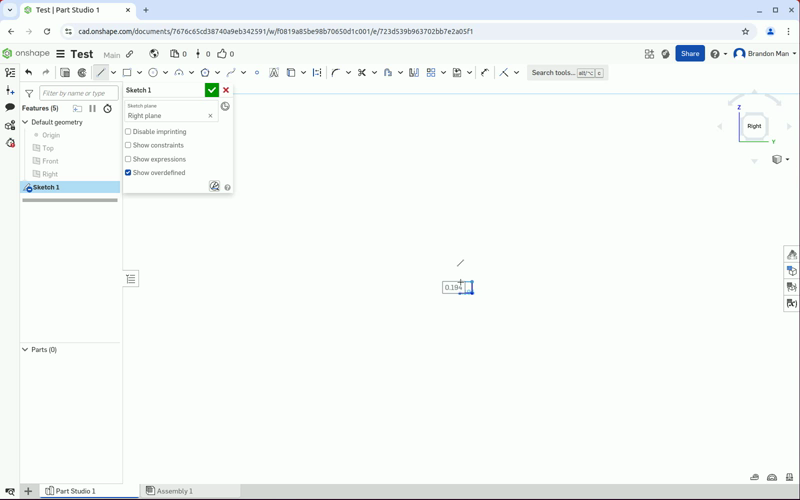
click(460, 281)
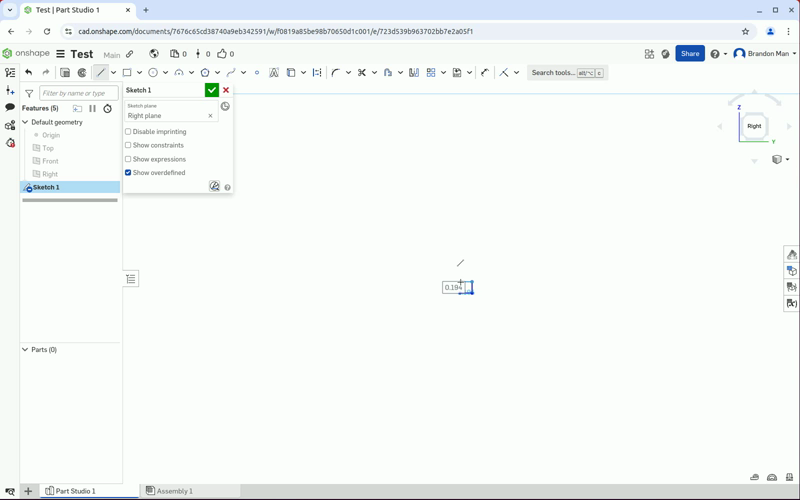
scroll(-6)
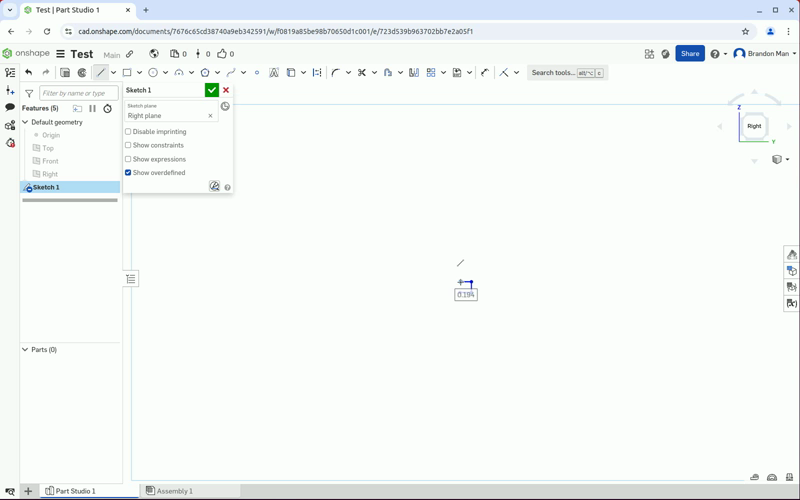
scroll(-6)
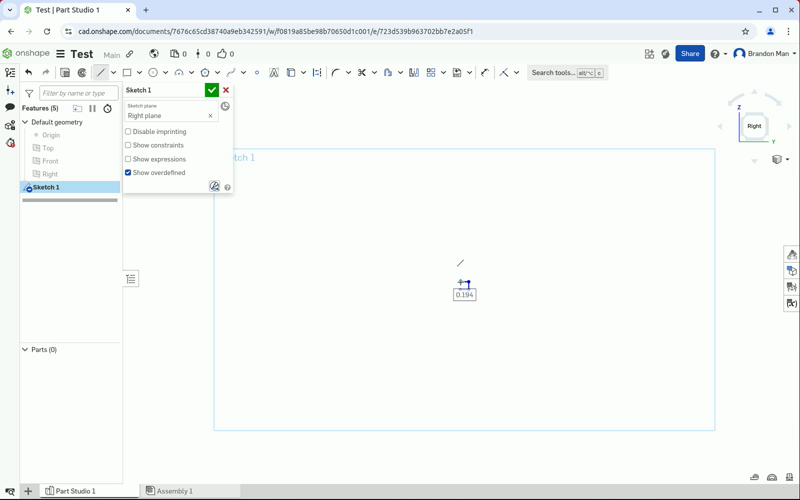
scroll(-6)
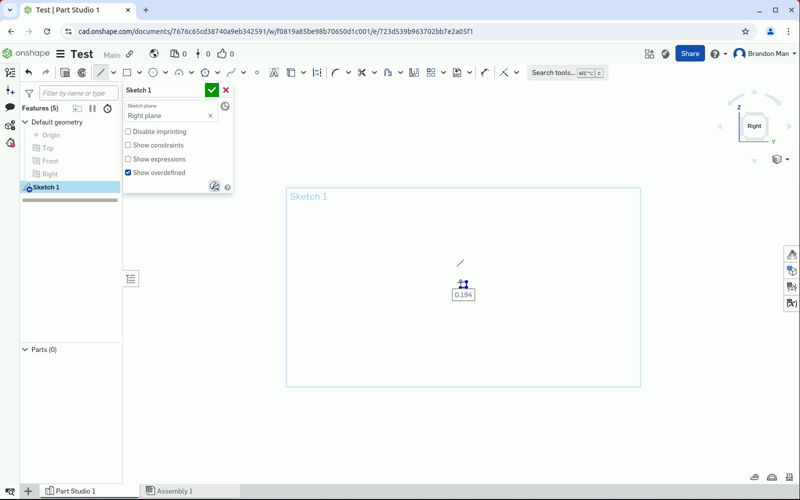
scroll(-6)
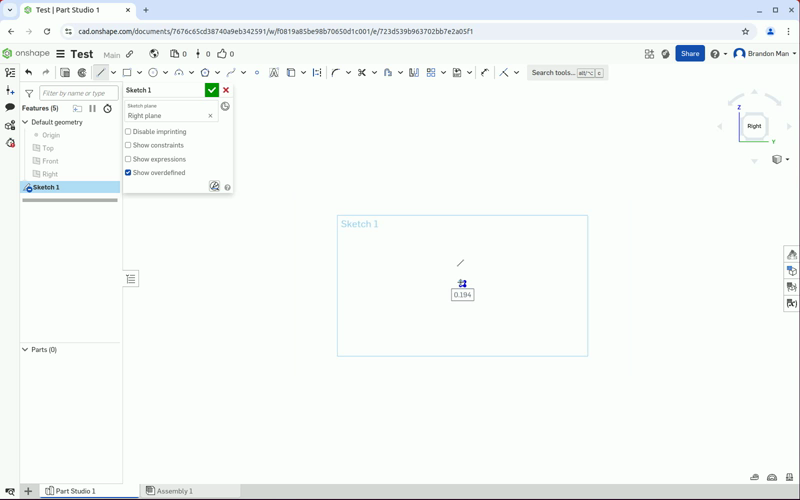
scroll(-6)
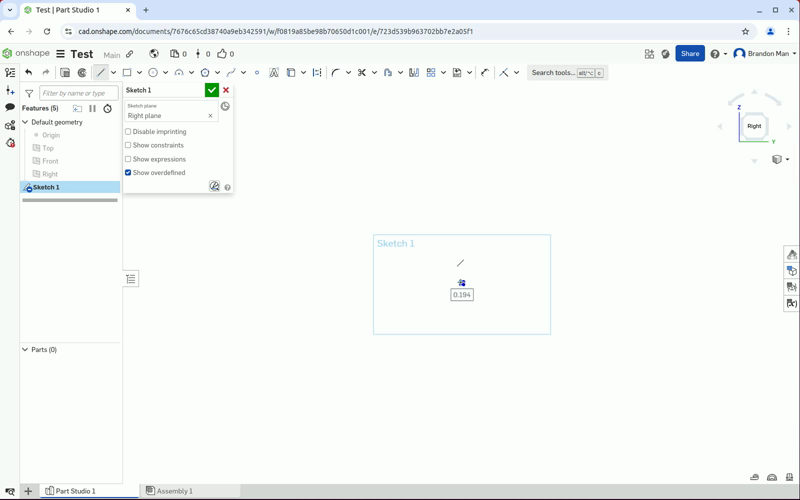
scroll(-6)
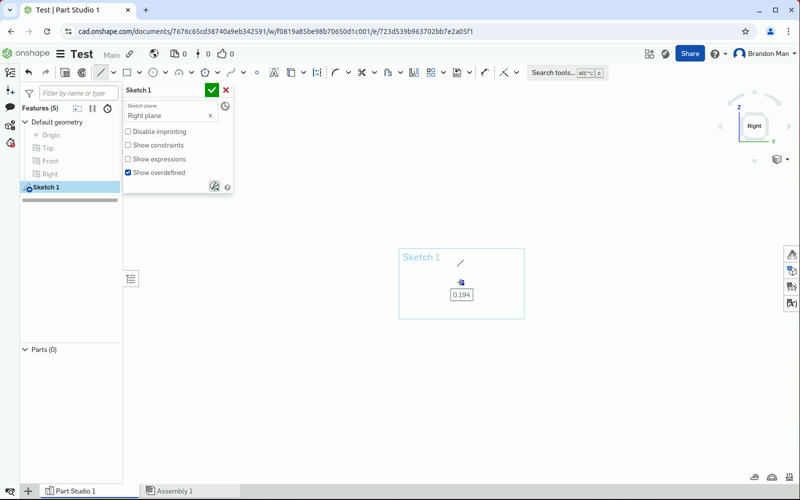
scroll(-6)
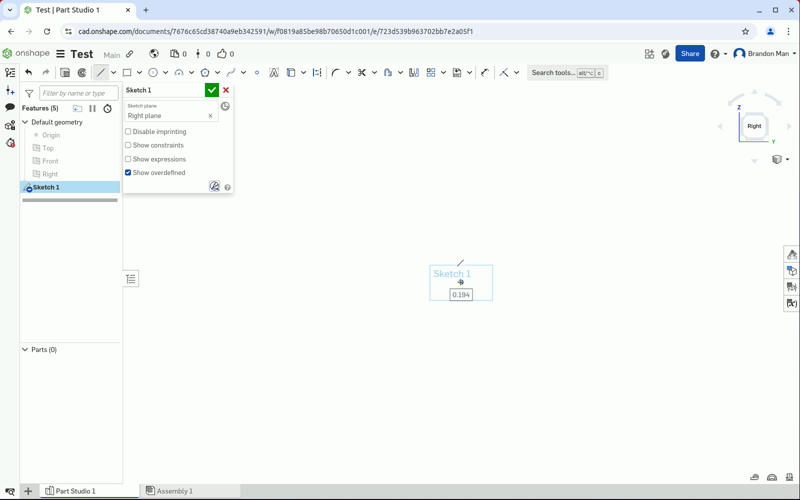
key_up(shift)
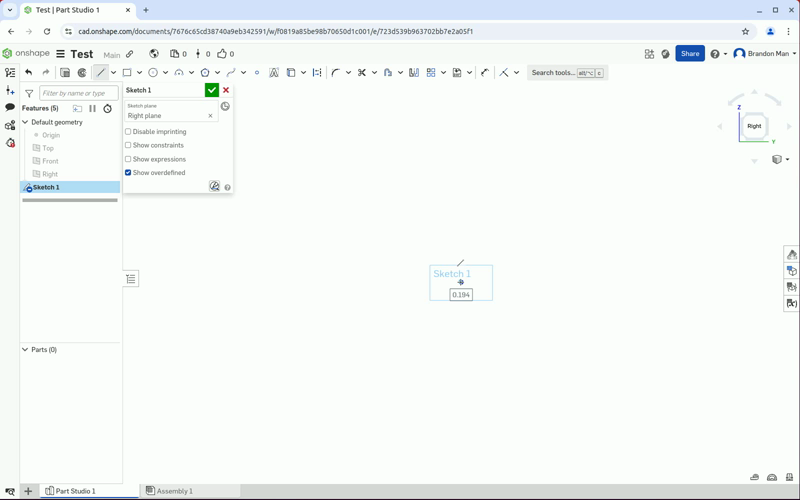
mouse_move(490, 281)
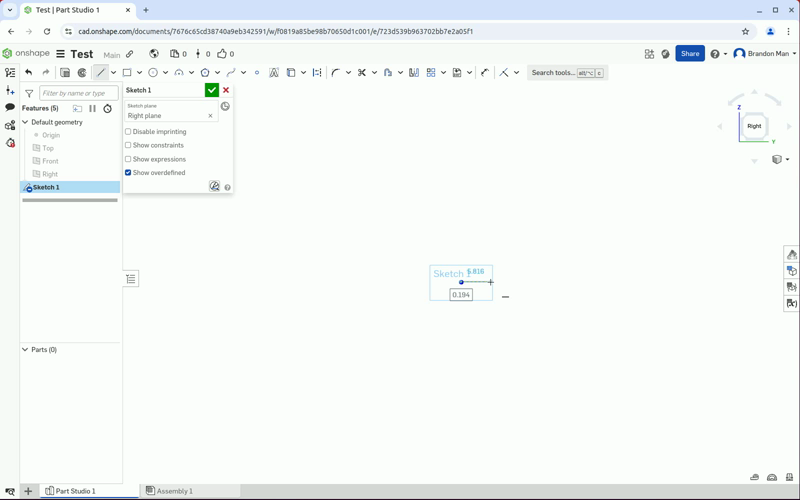
key_down(shift)
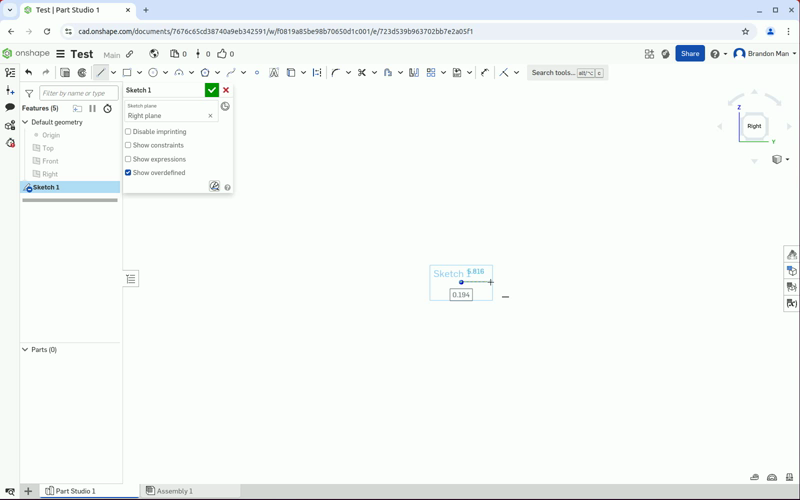
mouse_move(460, 282)
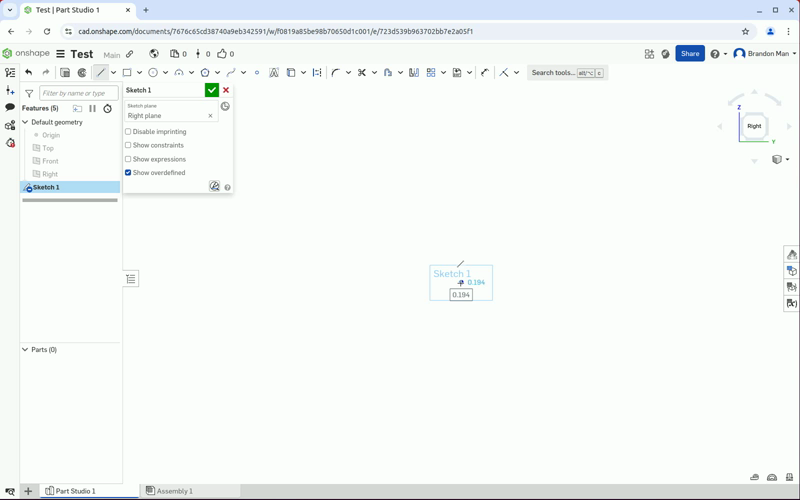
scroll(6)
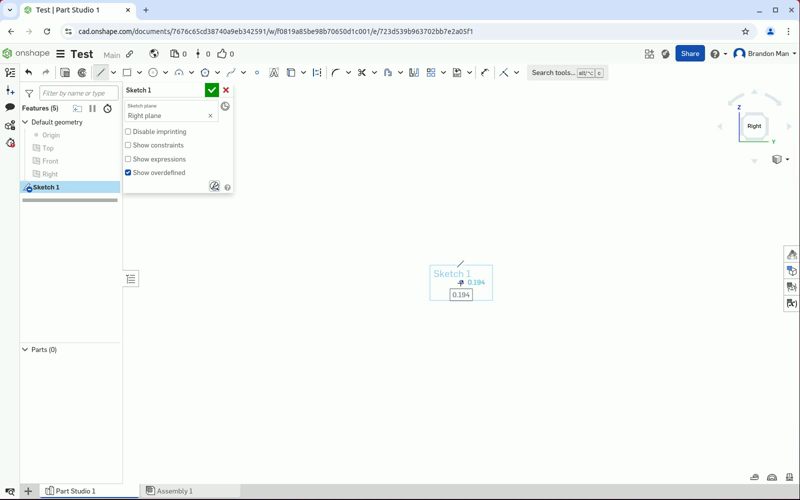
scroll(6)
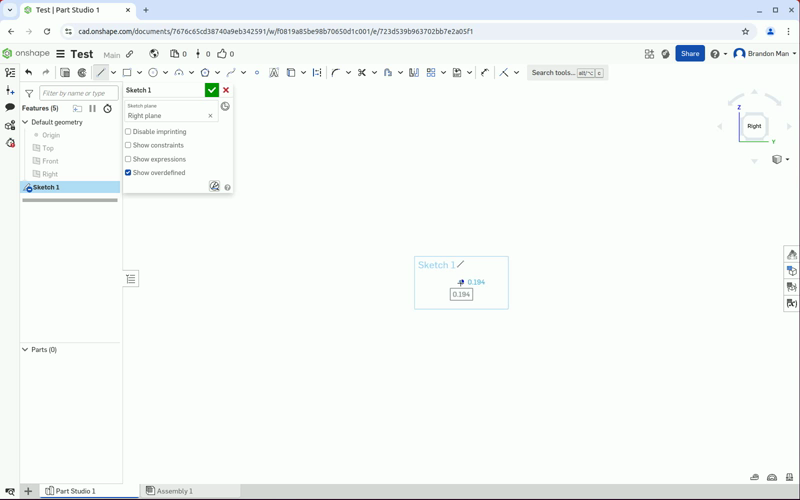
scroll(6)
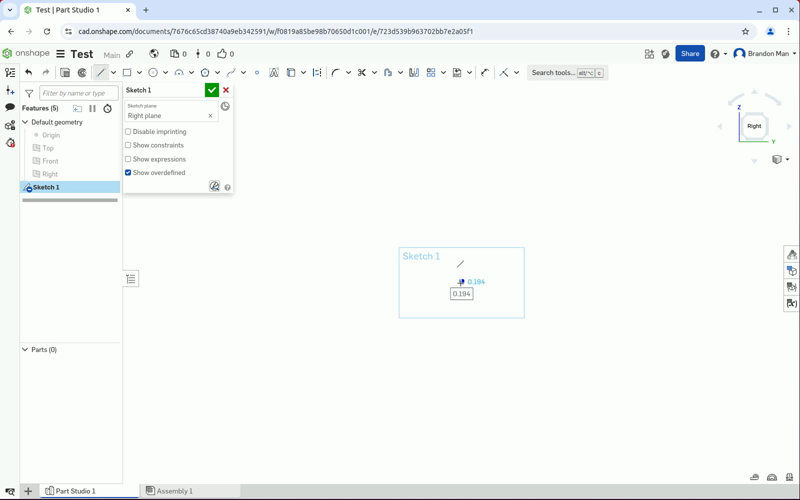
scroll(6)
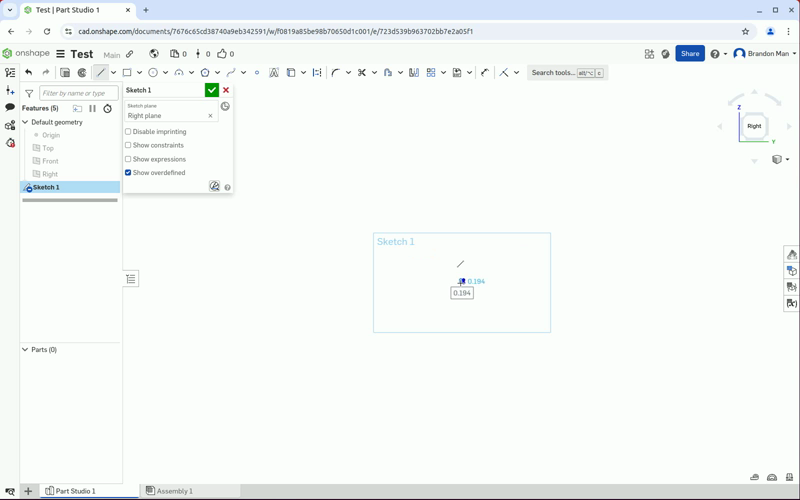
scroll(6)
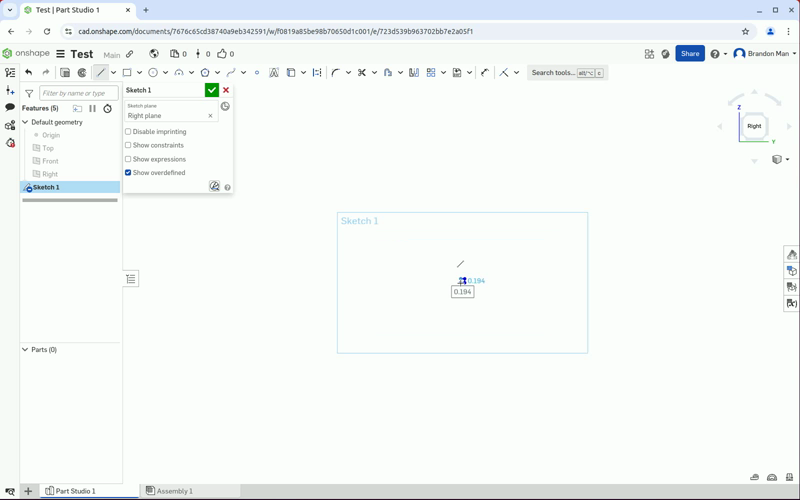
scroll(6)
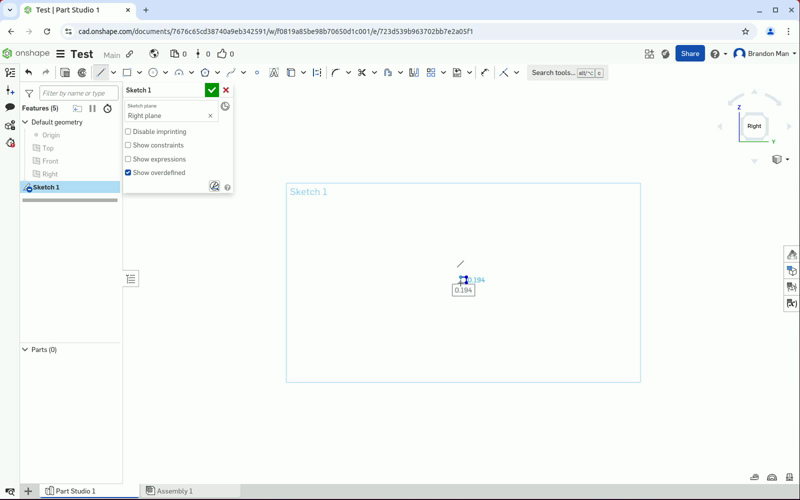
scroll(6)
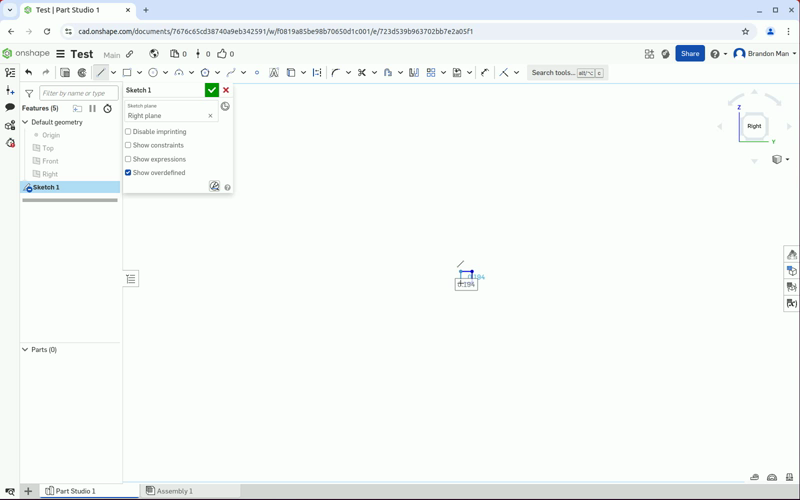
key_up(shift)
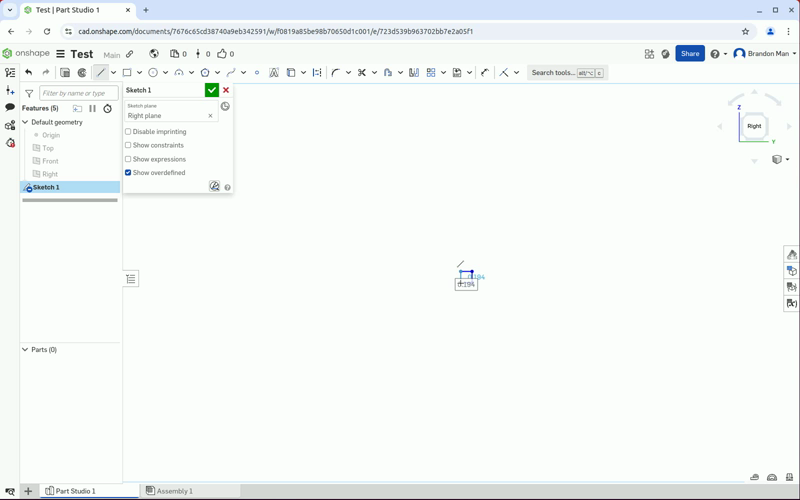
click(460, 282)
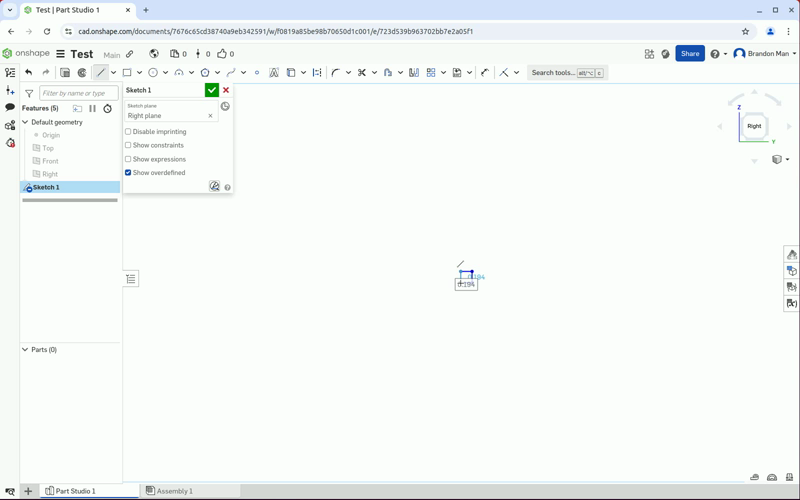
scroll(-6)
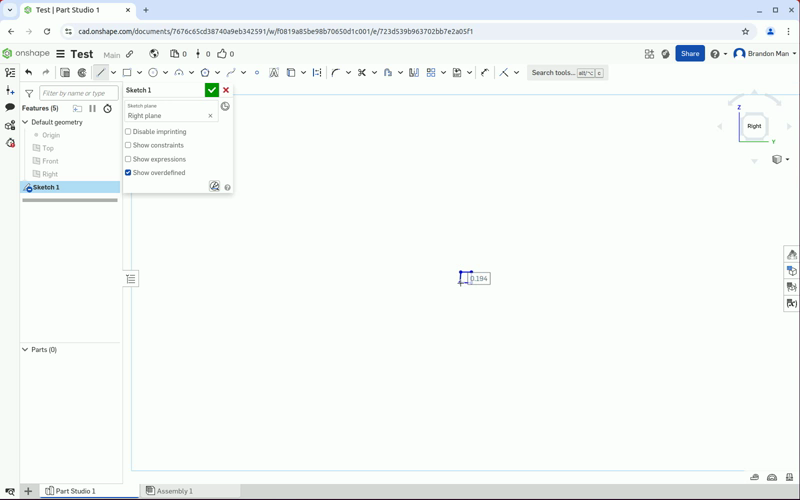
scroll(-6)
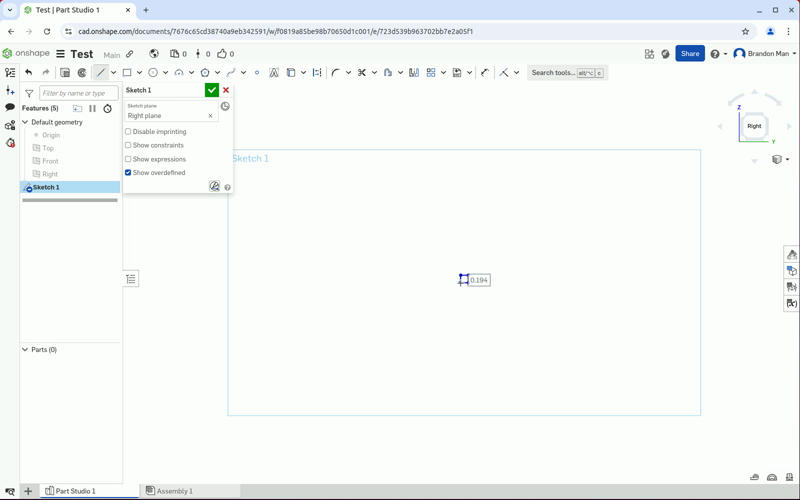
scroll(-6)
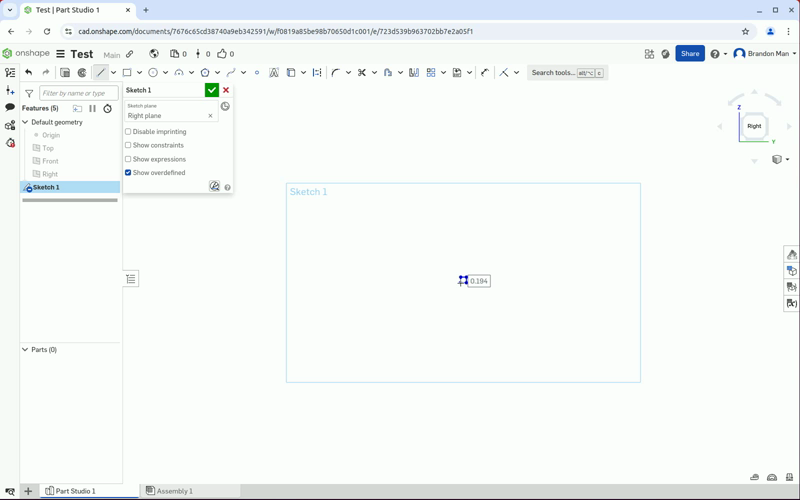
scroll(-6)
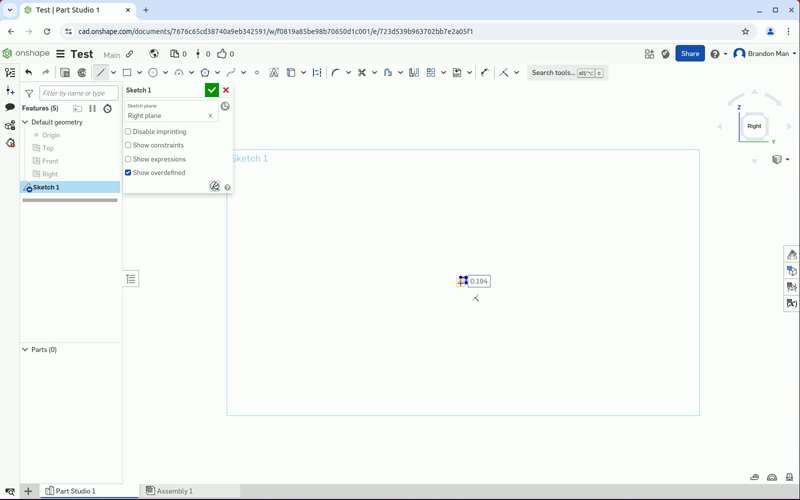
scroll(-6)
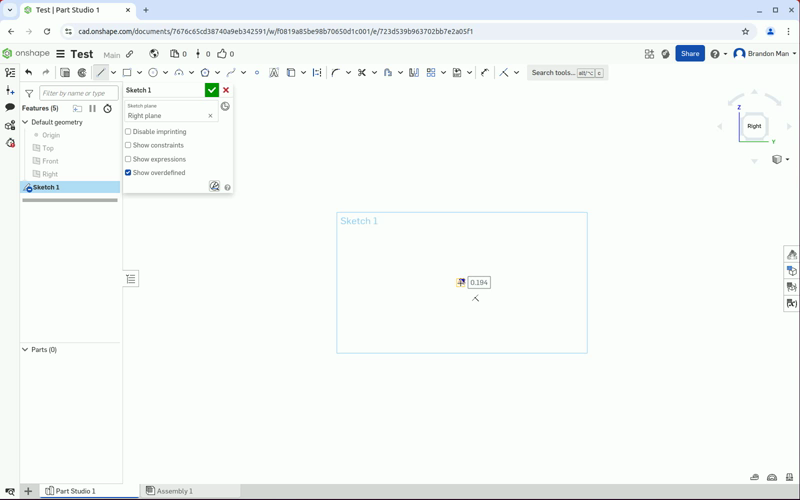
scroll(-6)
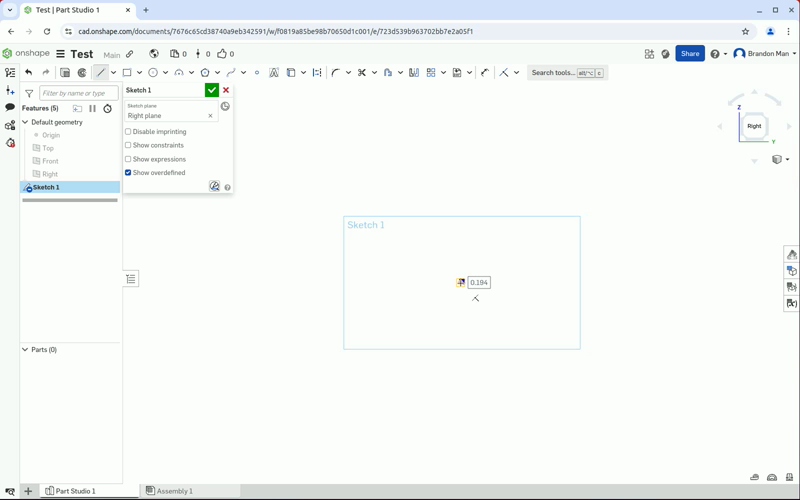
scroll(-6)
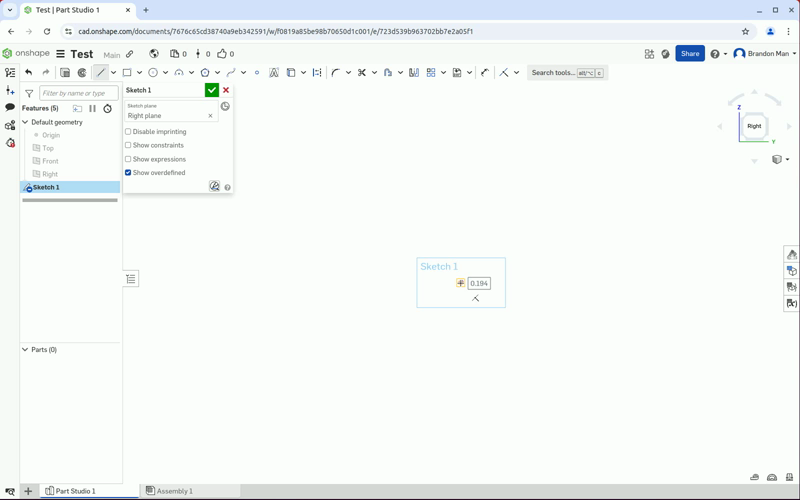
key(esc)
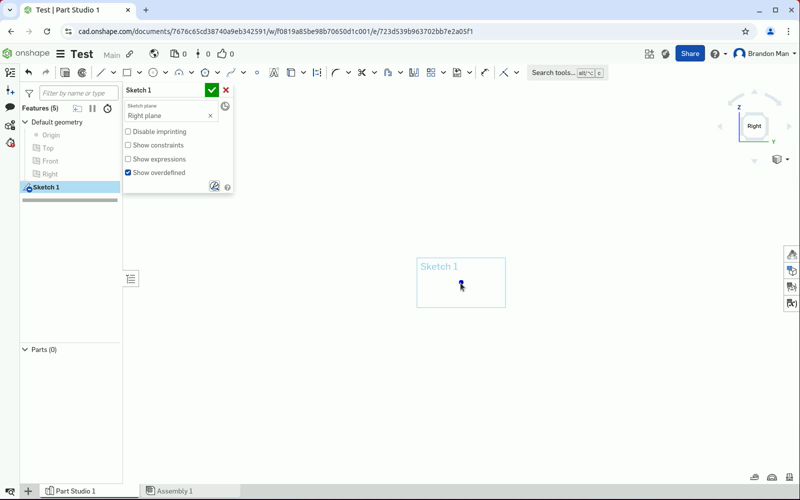
mouse_move(461, 282)
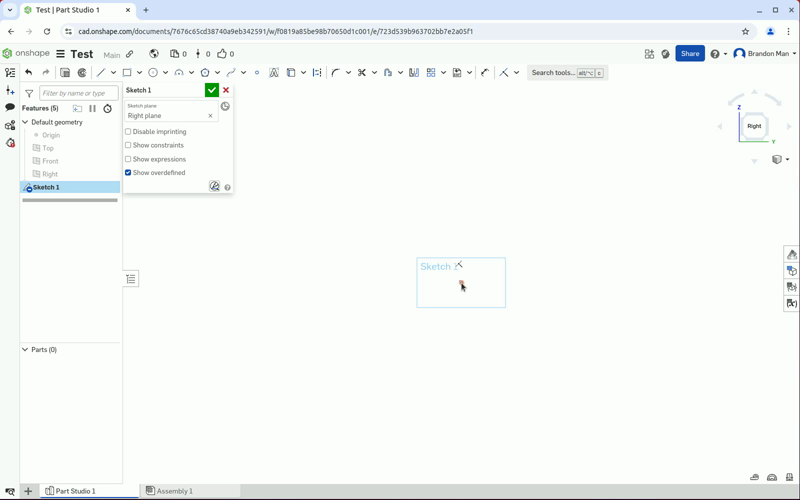
scroll(6)
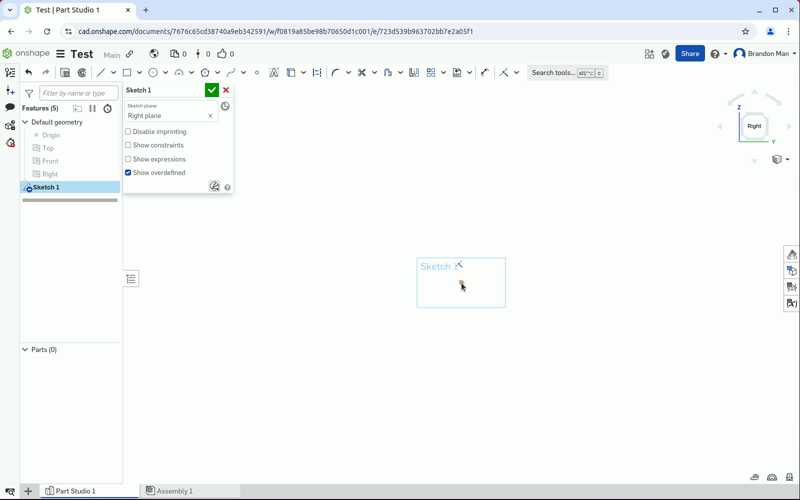
scroll(6)
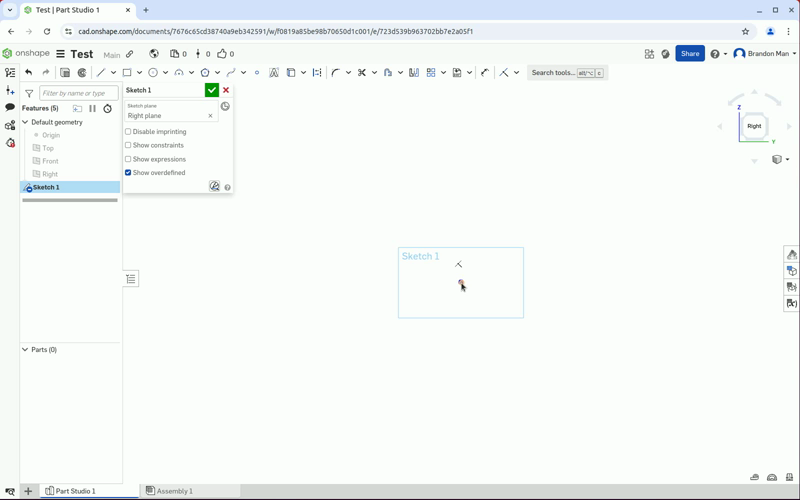
scroll(6)
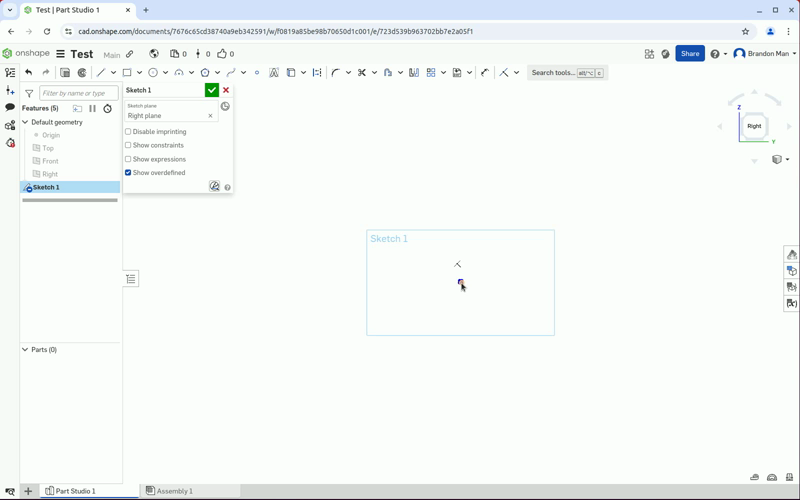
scroll(6)
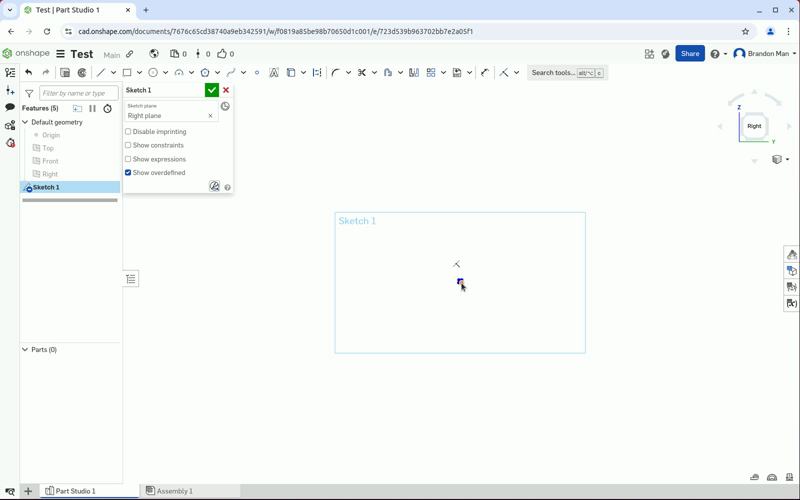
scroll(6)
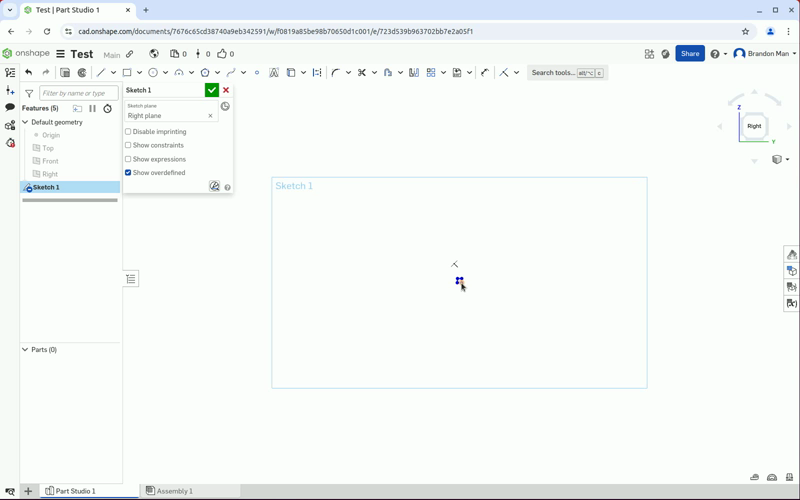
scroll(6)
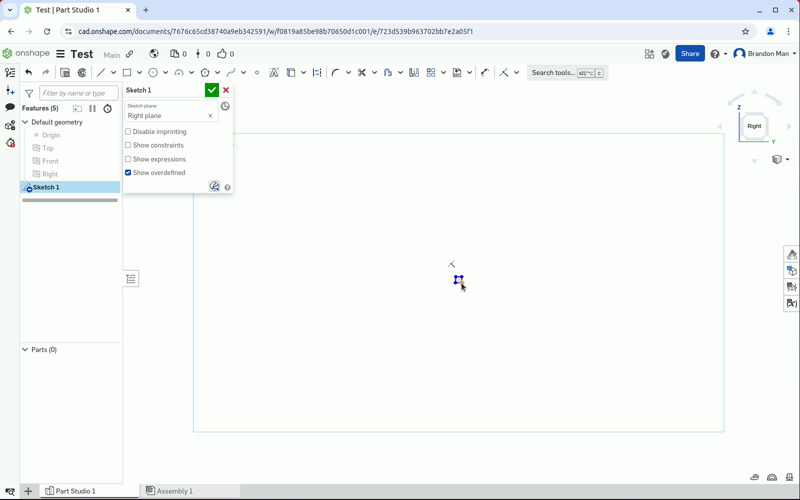
scroll(6)
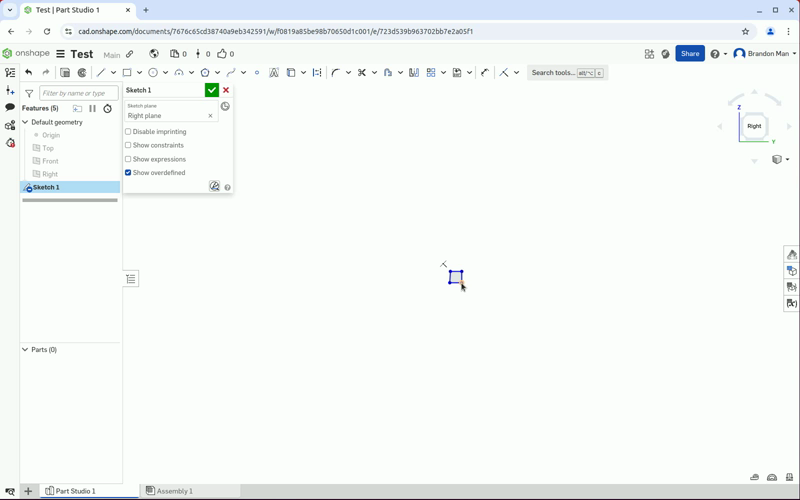
click(461, 282)
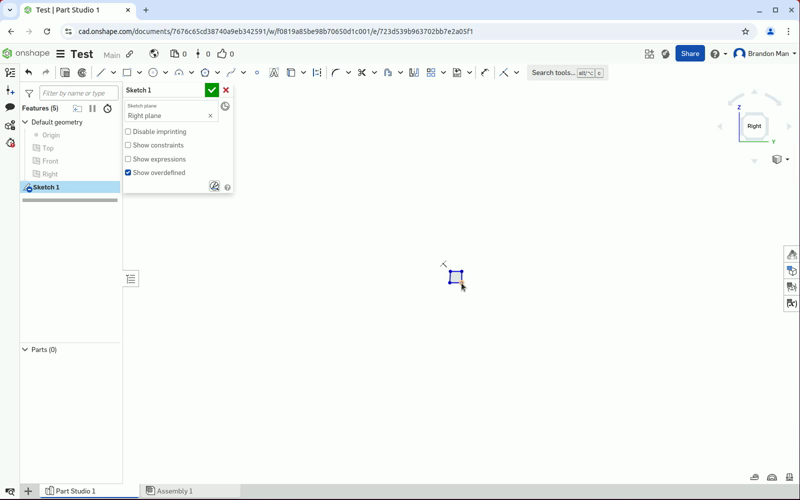
scroll(-6)
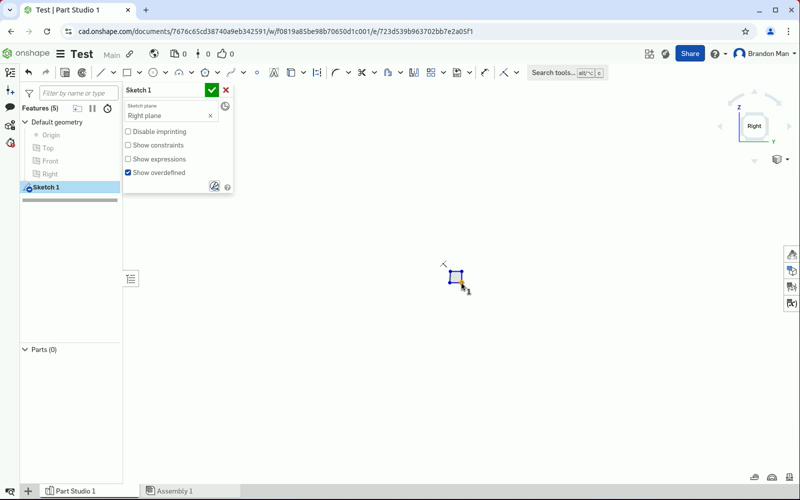
scroll(-6)
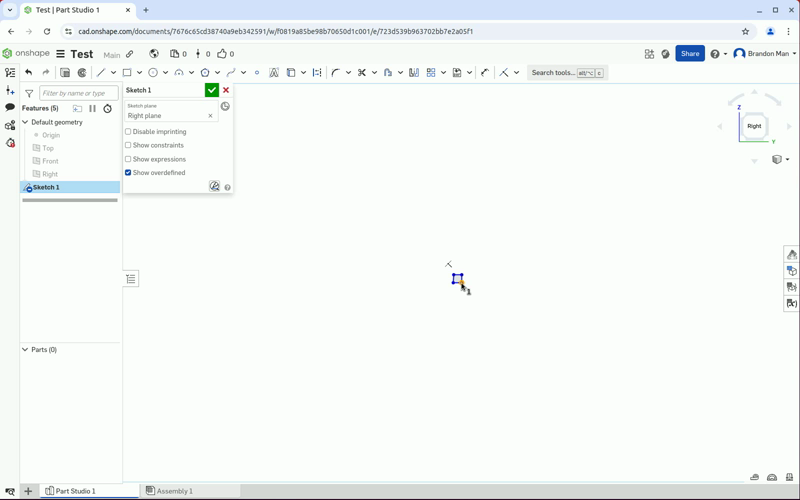
scroll(-6)
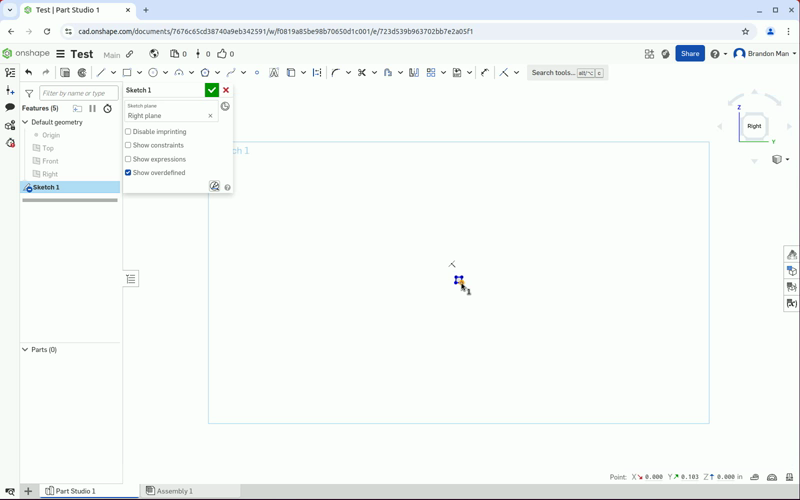
scroll(-6)
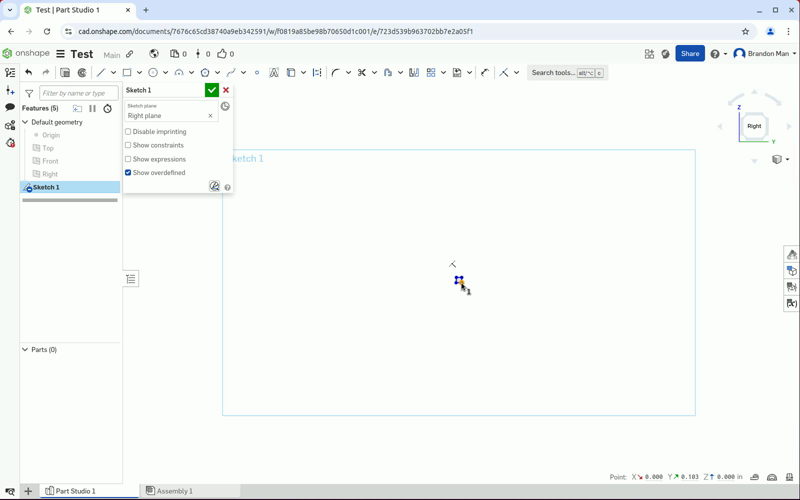
scroll(-6)
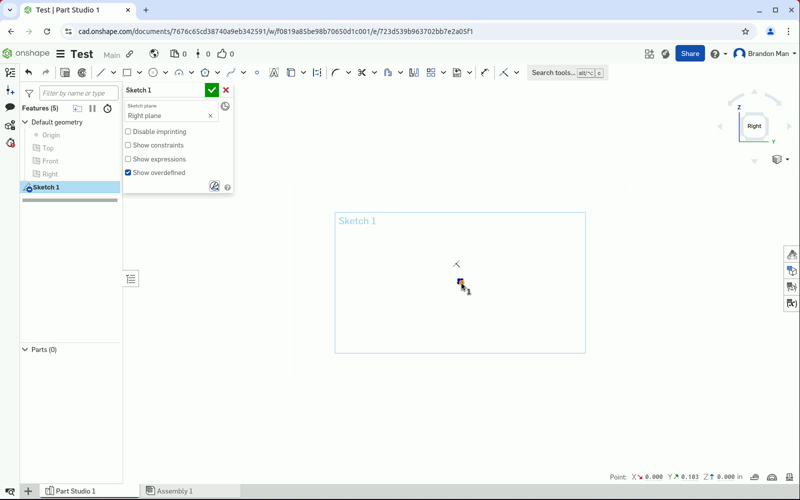
scroll(-6)
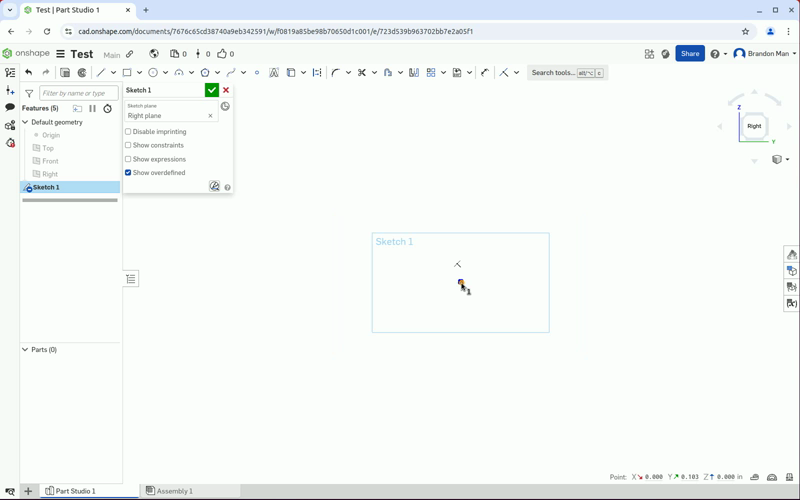
scroll(-6)
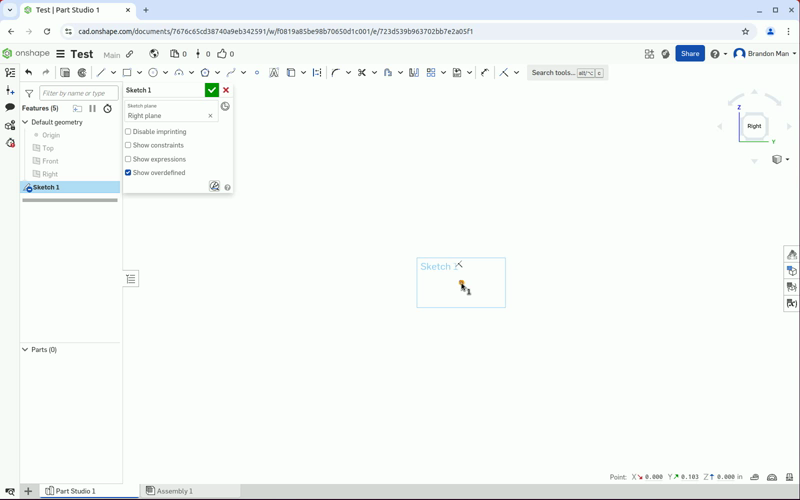
mouse_move(73, 352)
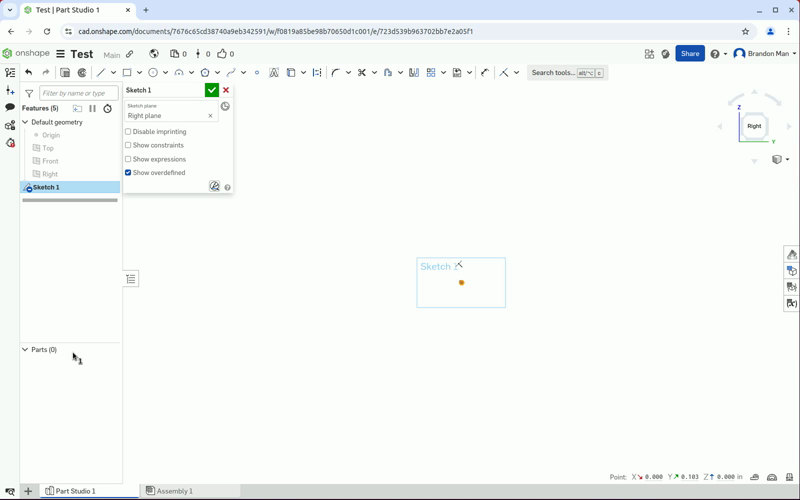
key(shift+y)
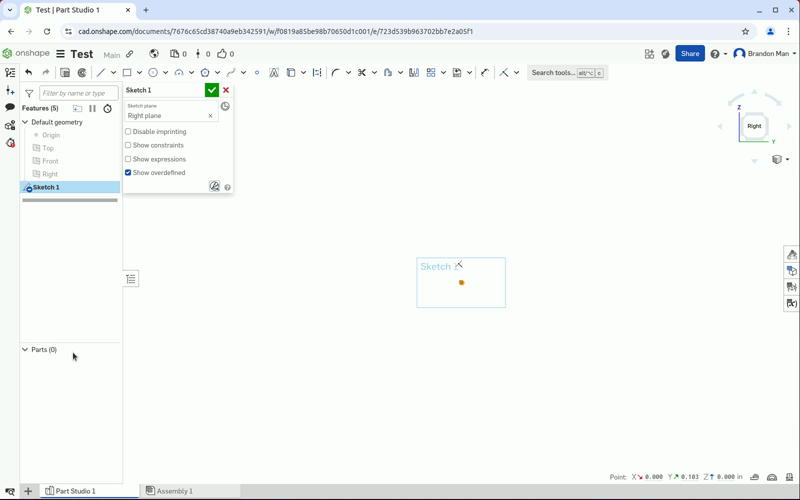
key(shift+e)
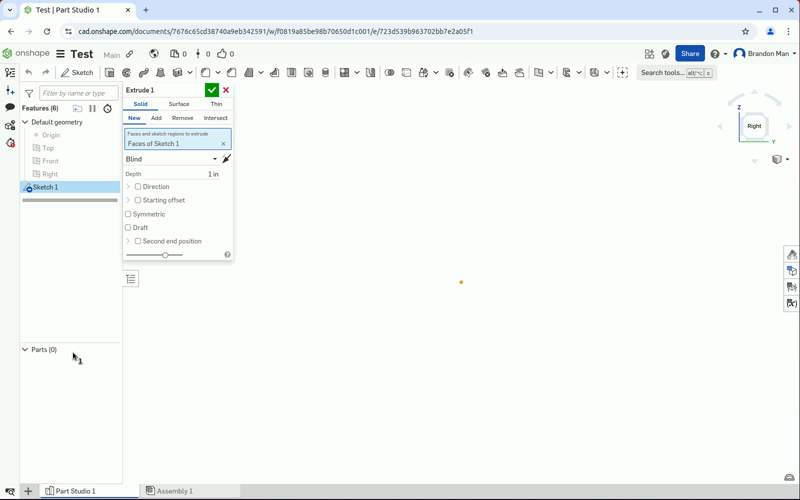
mouse_move(143, 106)
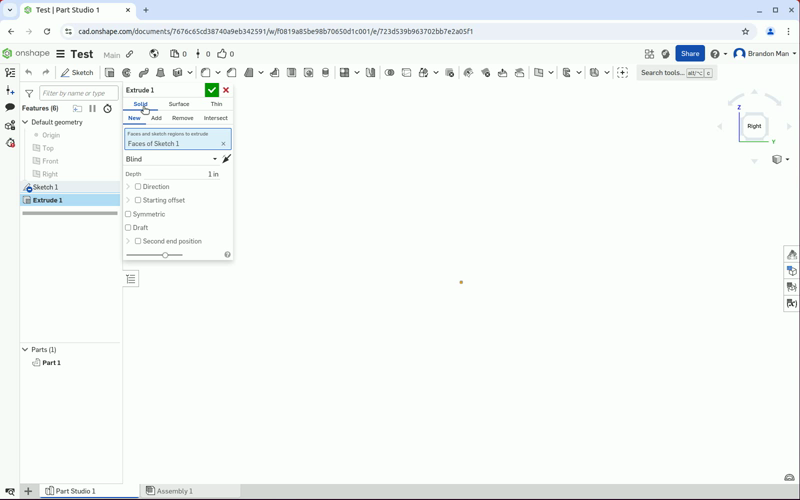
click(143, 106)
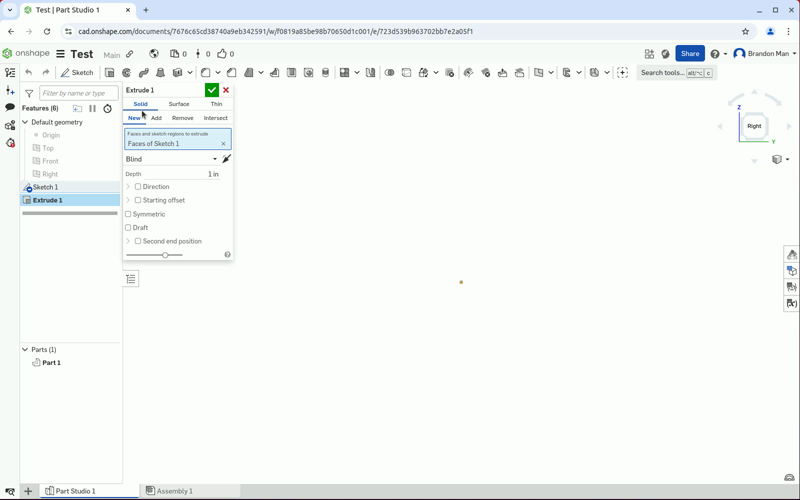
mouse_move(137, 120)
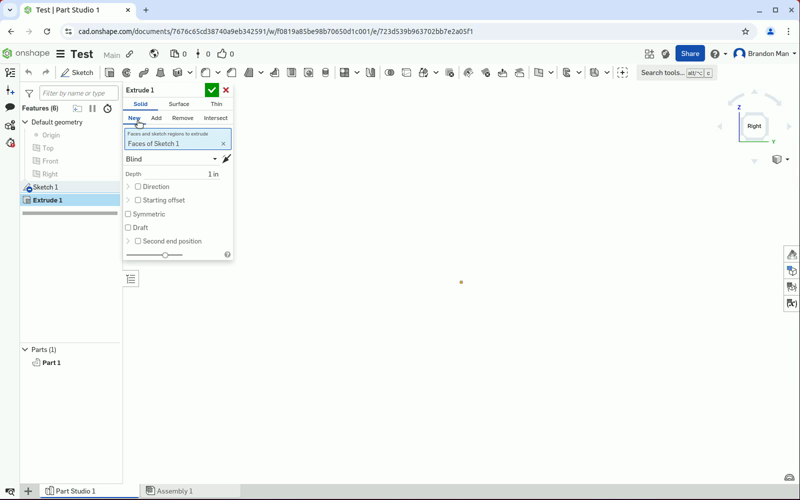
click(137, 120)
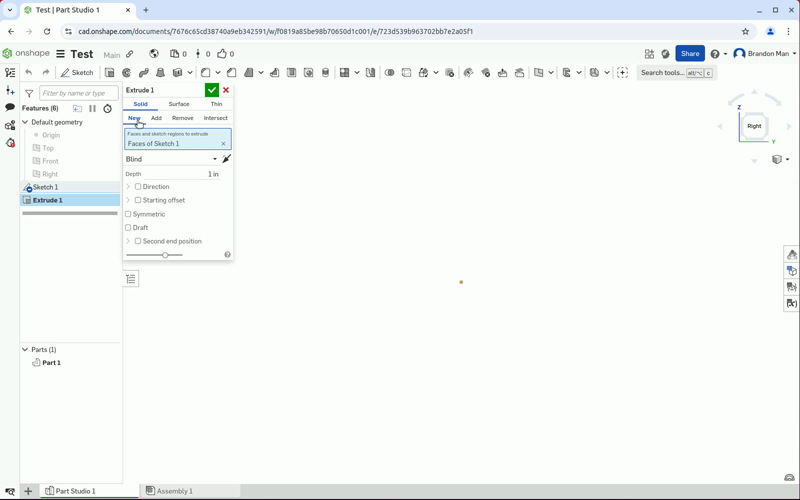
key(tab, 4)
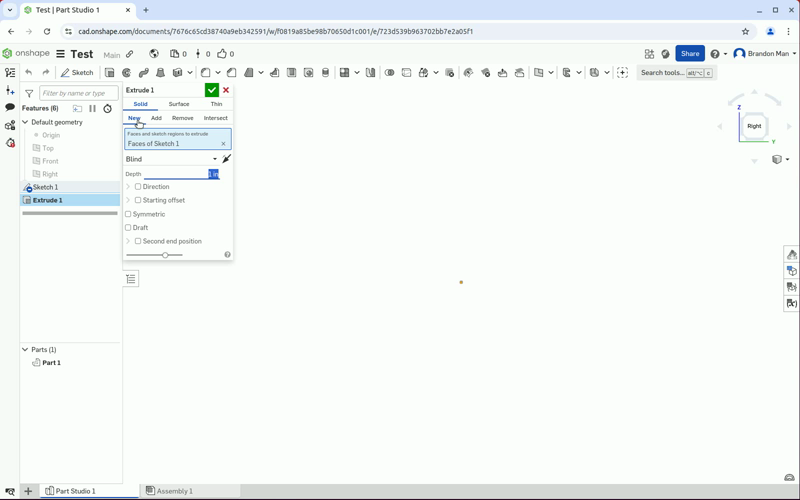
text(2.408)
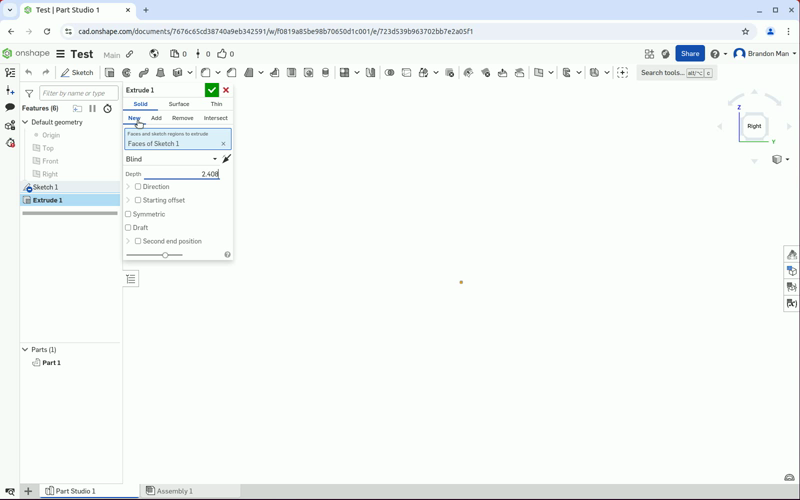
key(tab, 3)
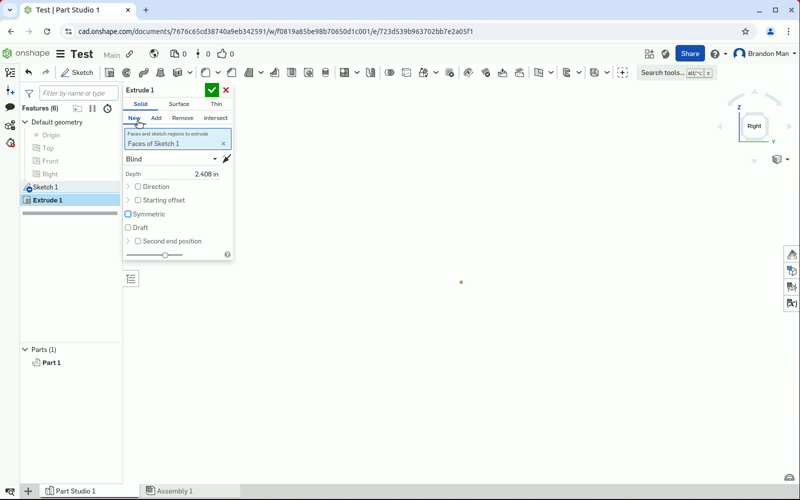
key(space)
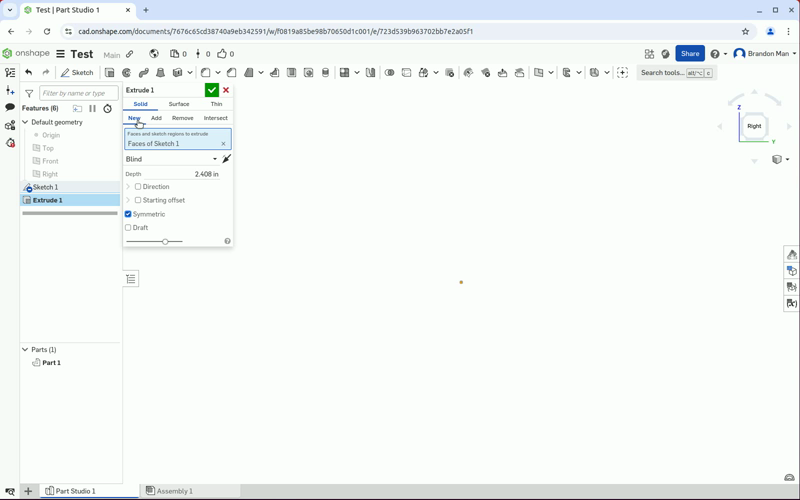
key(enter)
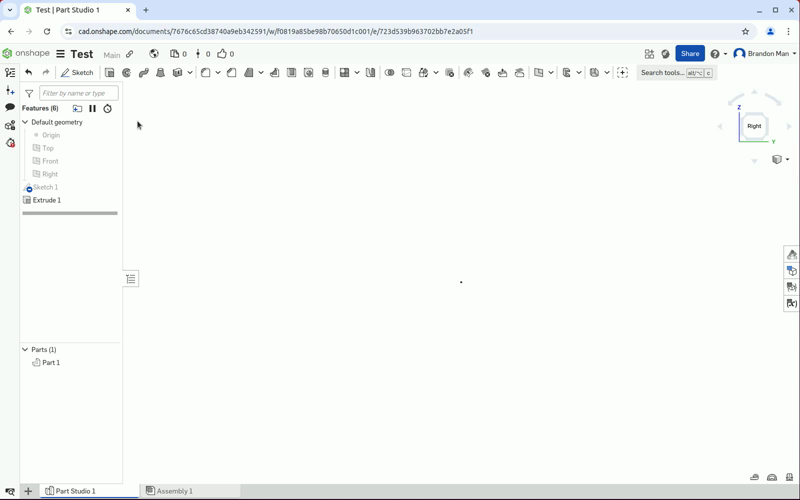
key(shift+h)
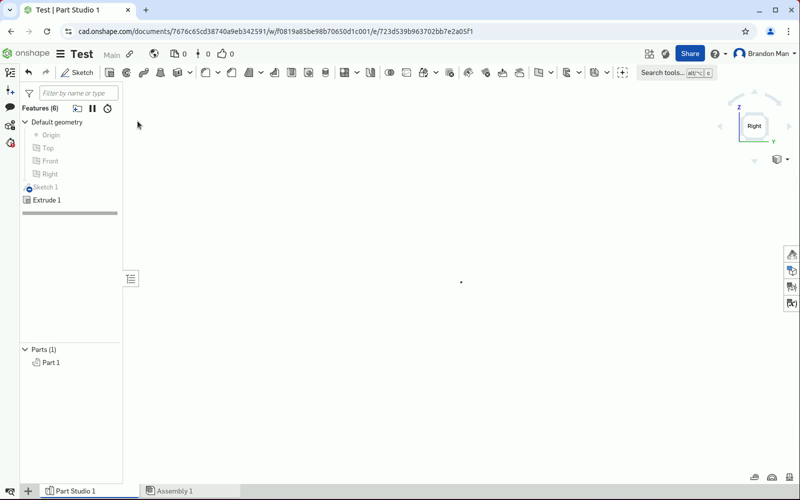
key(shift+h)
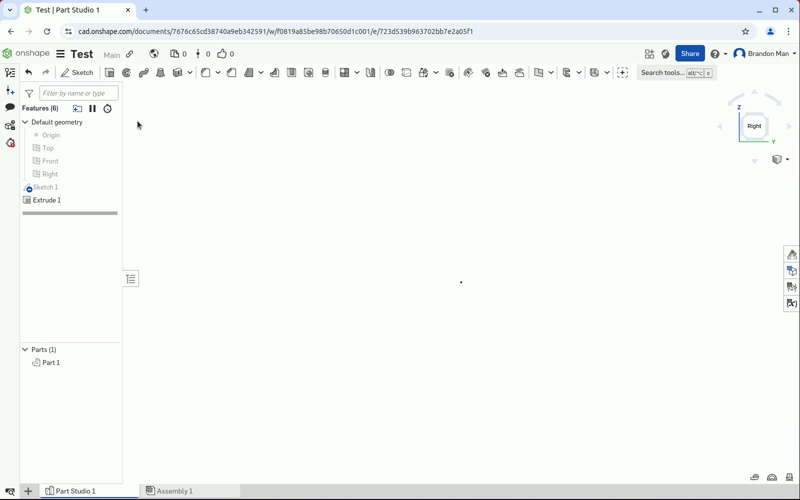
mouse_move(73, 189)
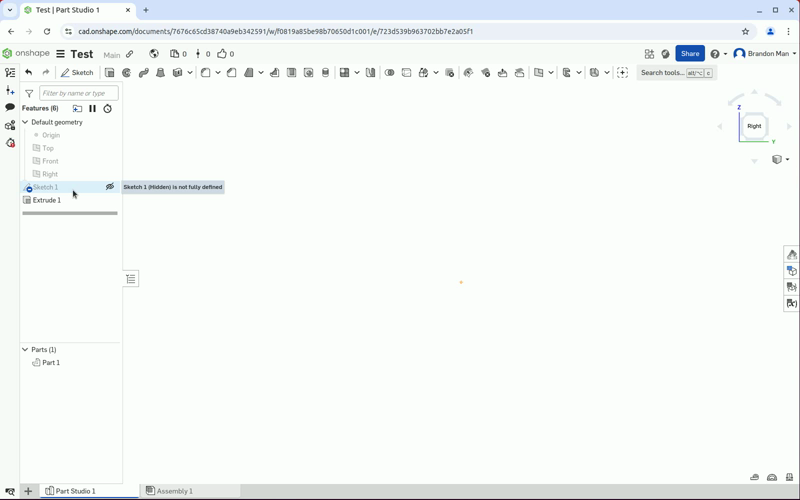
click(73, 189)
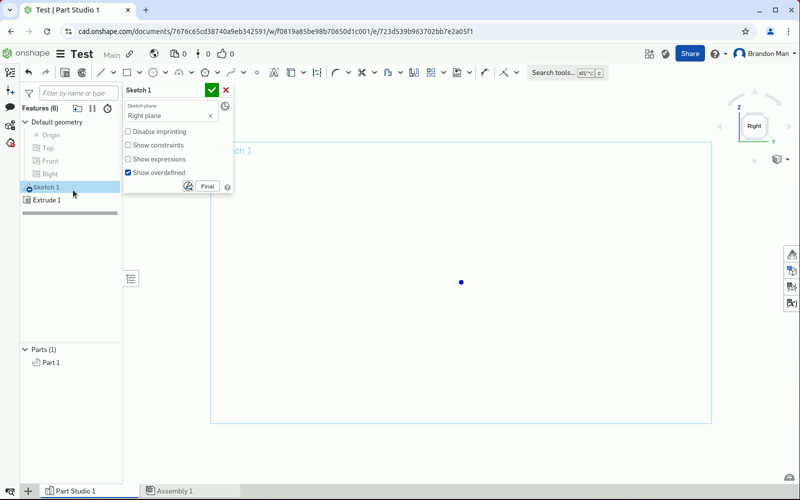
mouse_move(229, 92)
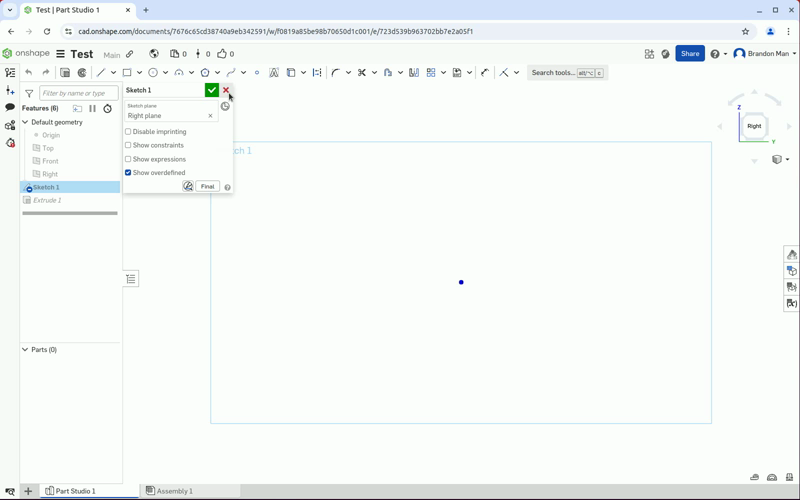
click(229, 92)
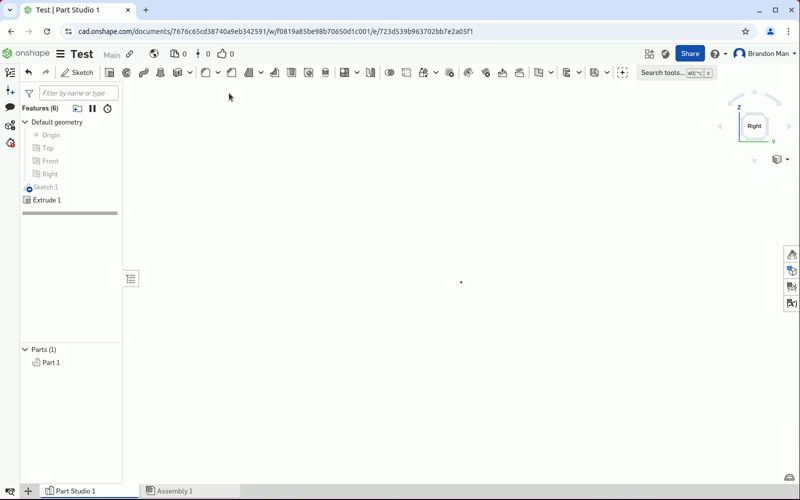
mouse_move(73, 352)
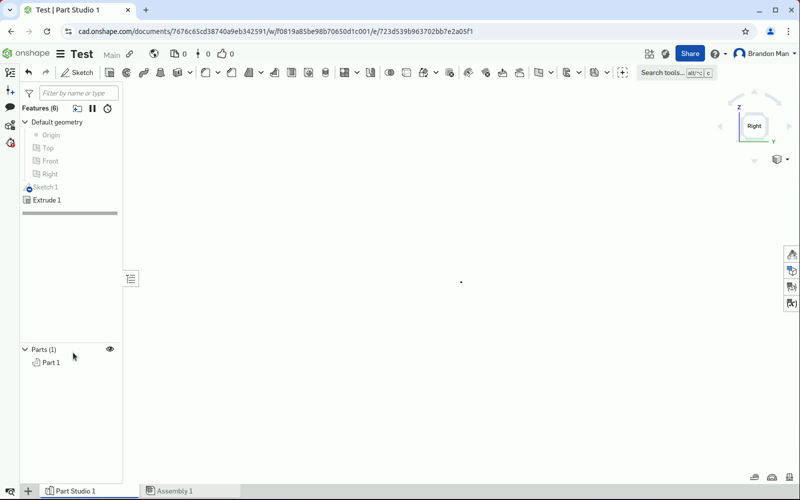
key(y)
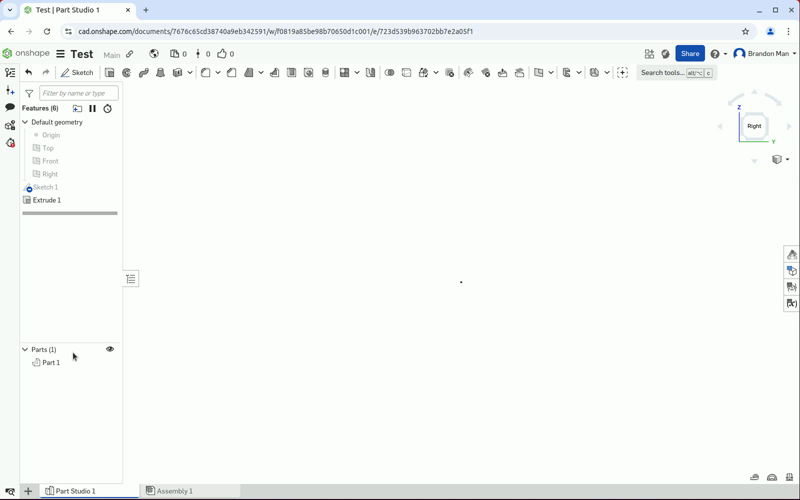
key(shift+p)
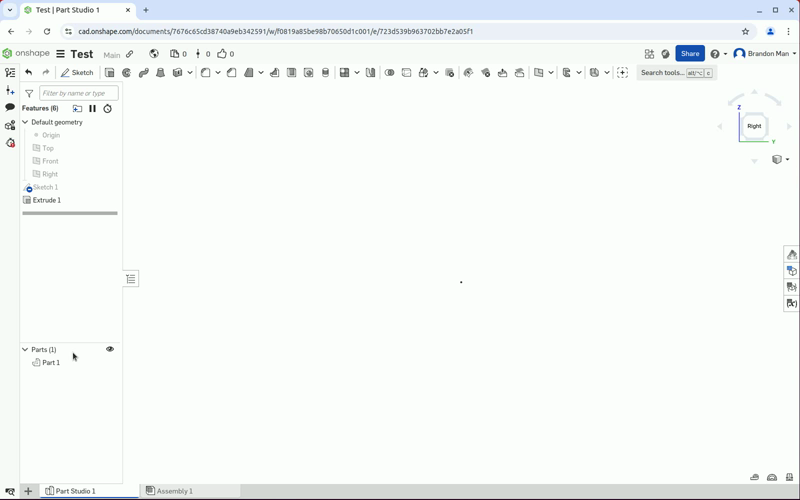
key(space)
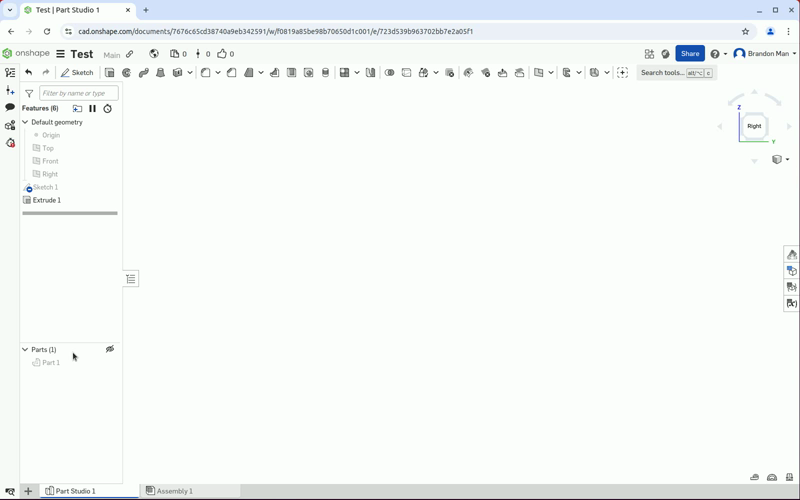
key_down(shift)
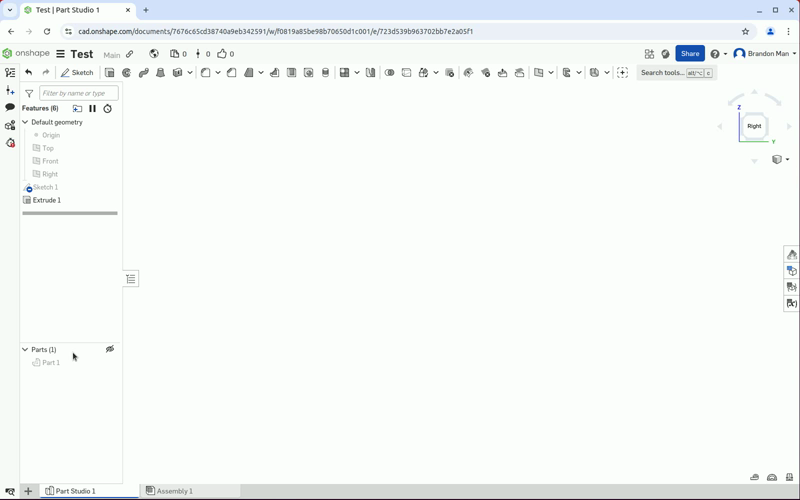
key(right)
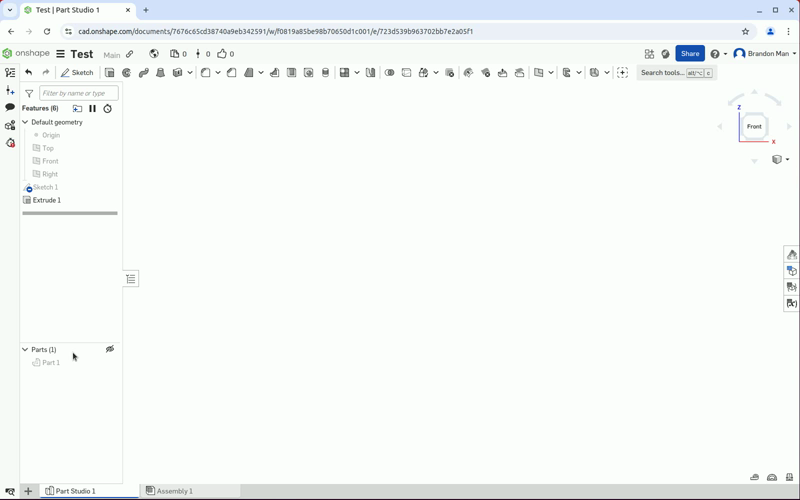
key_up(shift)
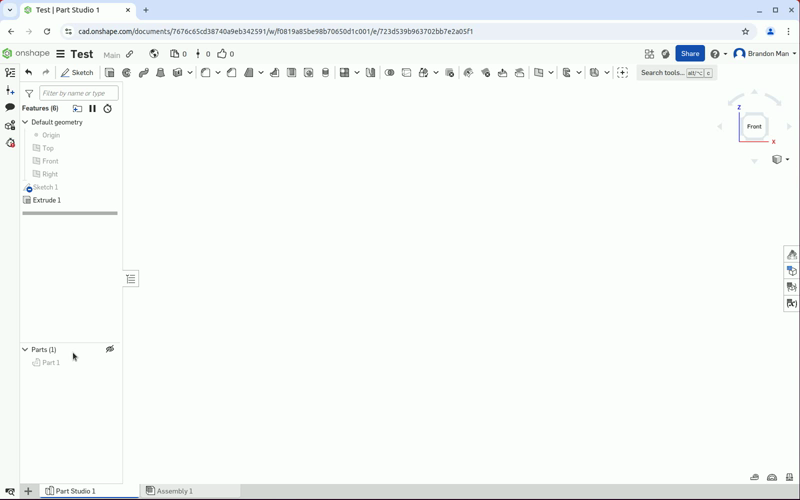
key(space)
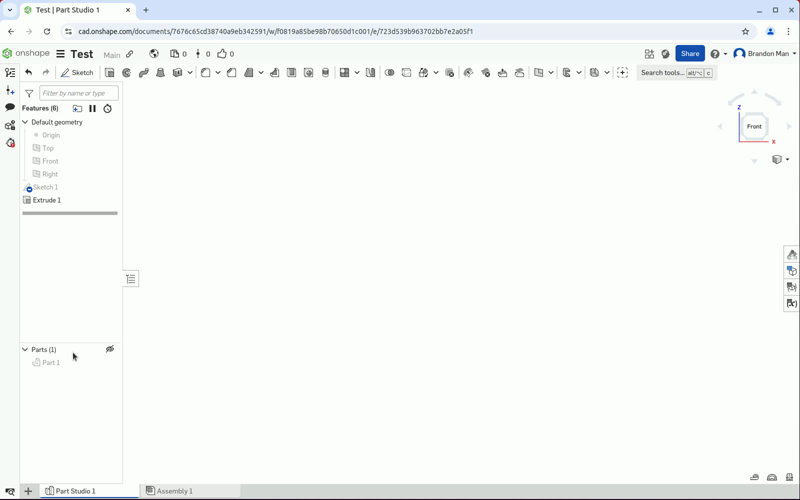
key_down(shift)
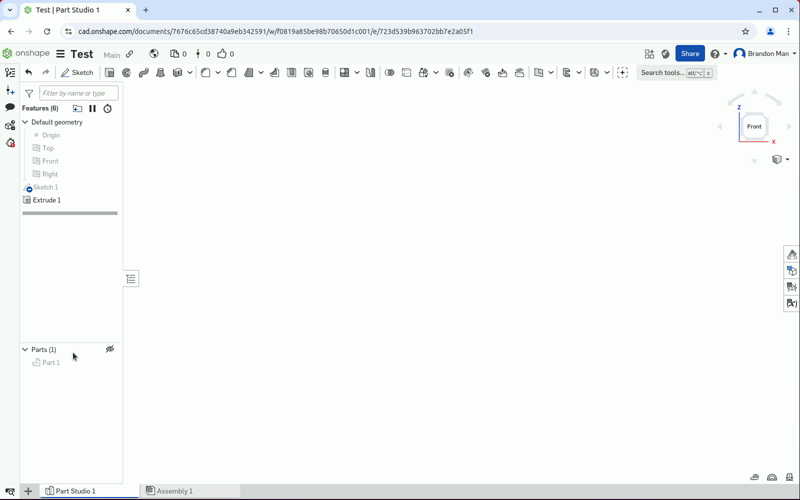
key(down)
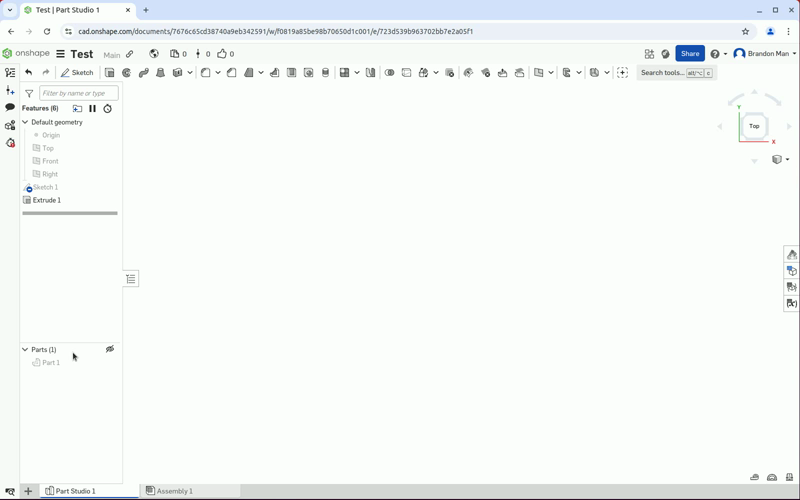
key_up(shift)
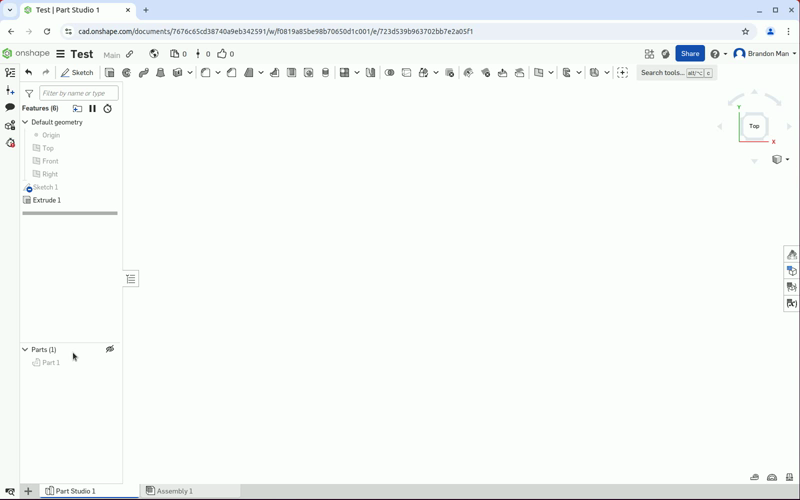
mouse_move(73, 352)
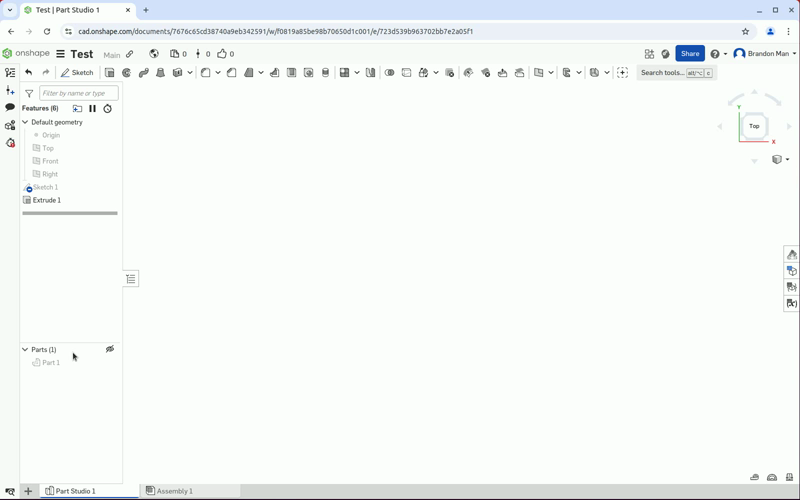
key(shift+y)
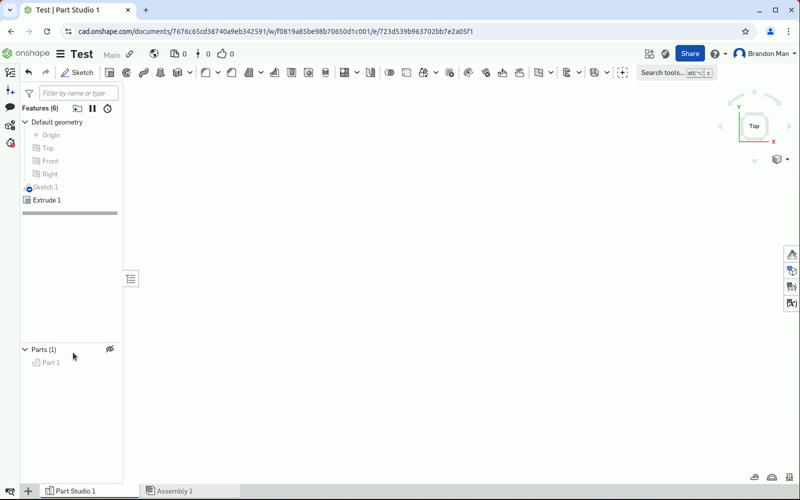
key(shift+s)
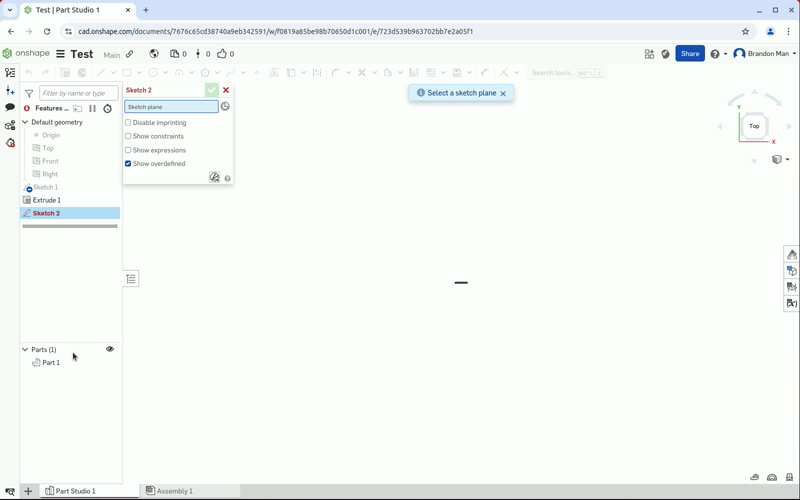
mouse_move(73, 150)
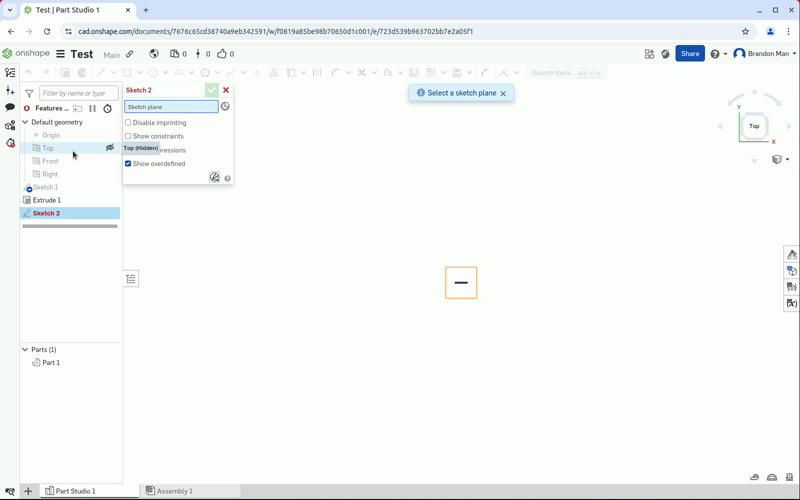
click(73, 150)
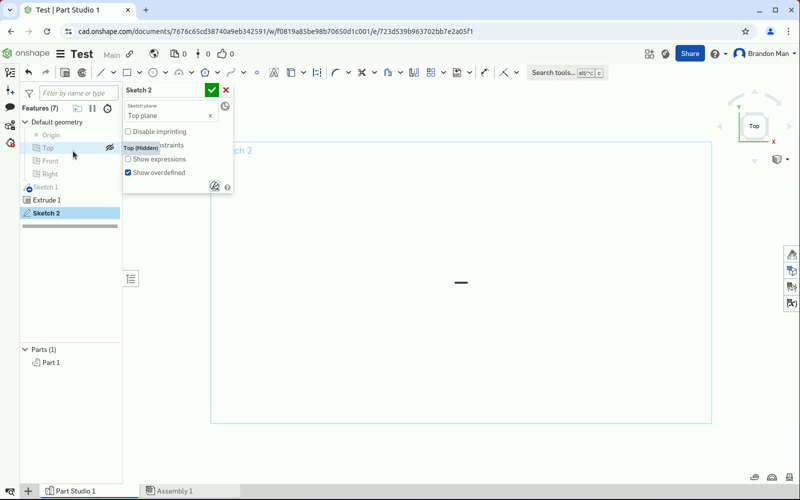
mouse_move(73, 352)
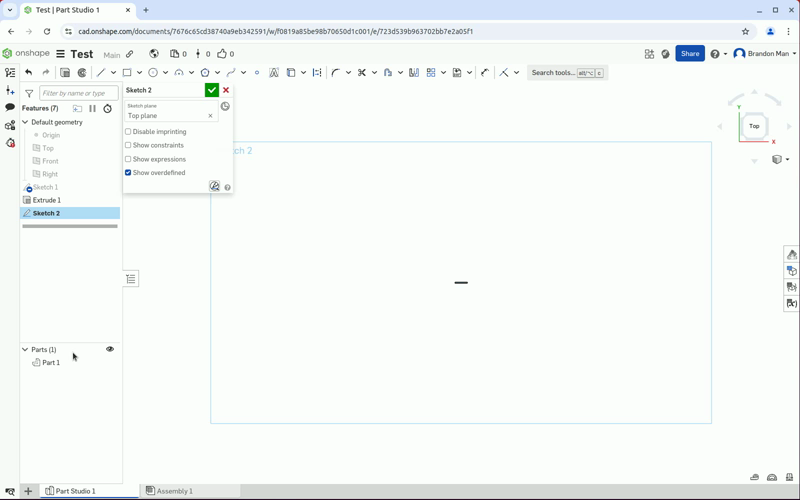
key(y)
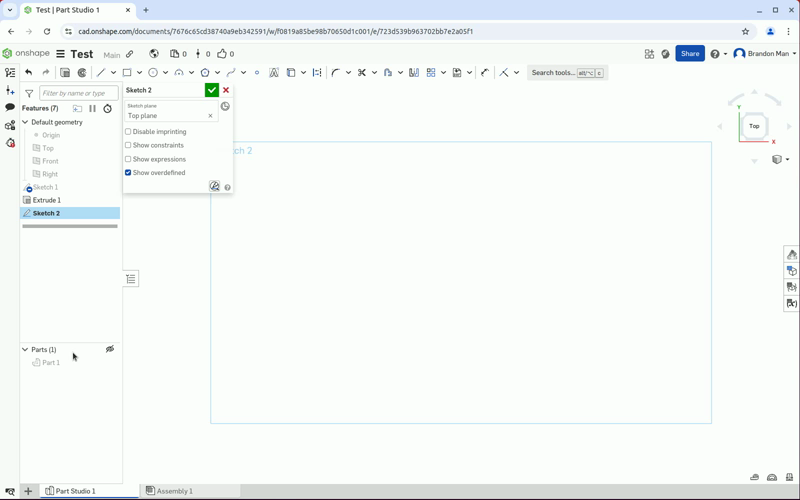
key(l)
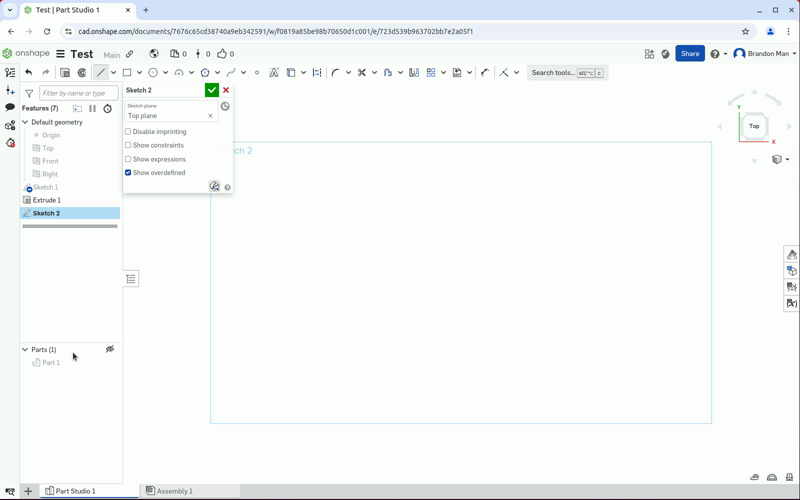
key_down(shift)
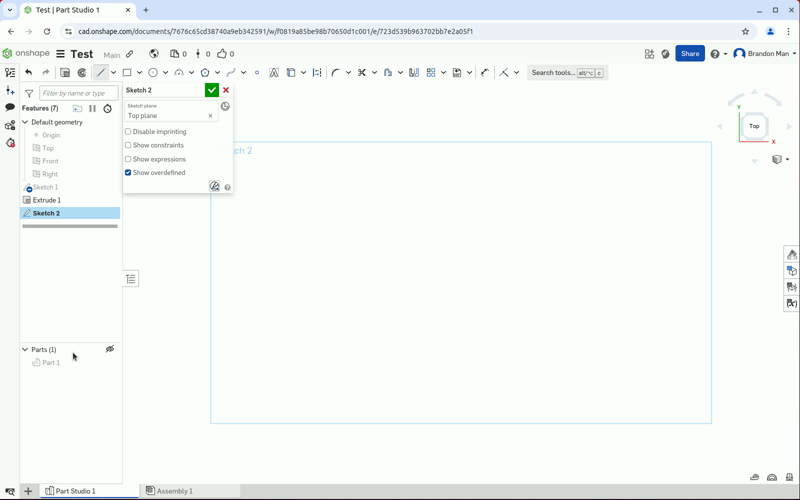
mouse_move(348, 395)
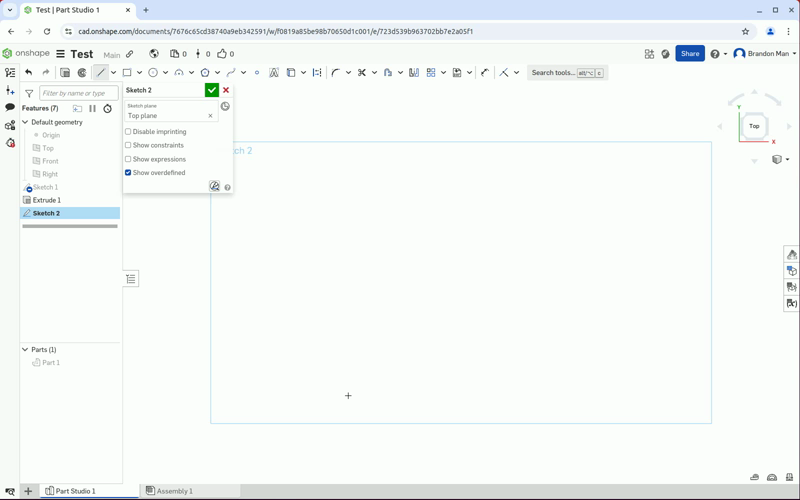
click(348, 395)
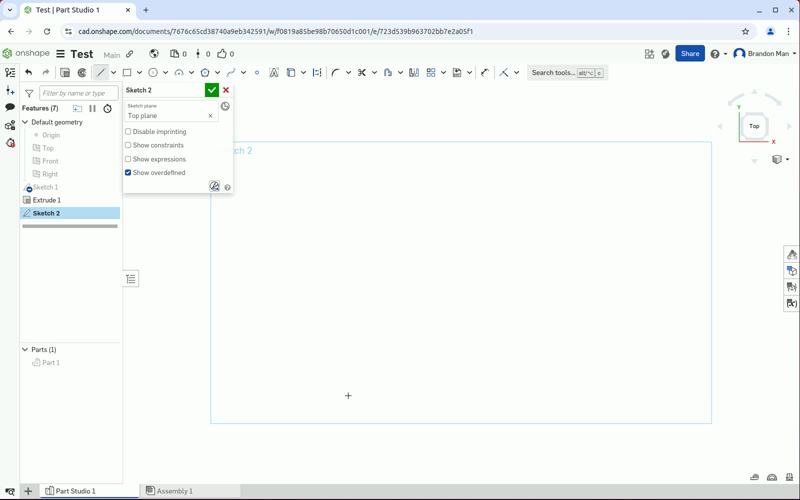
key_up(shift)
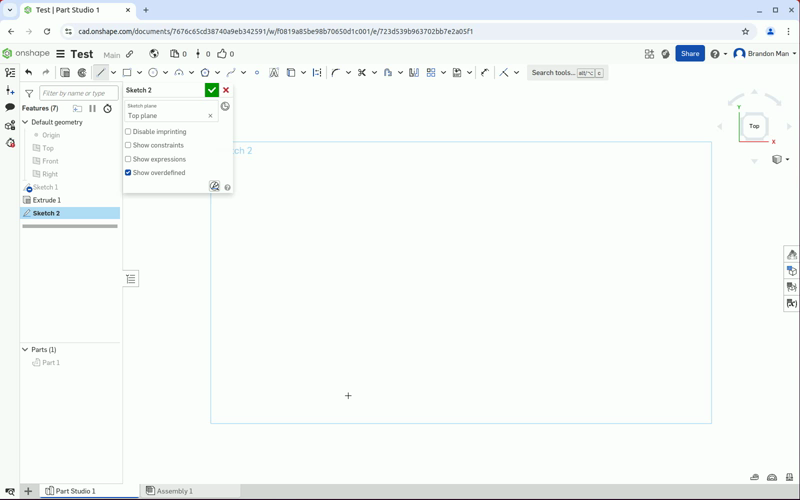
key_down(shift)
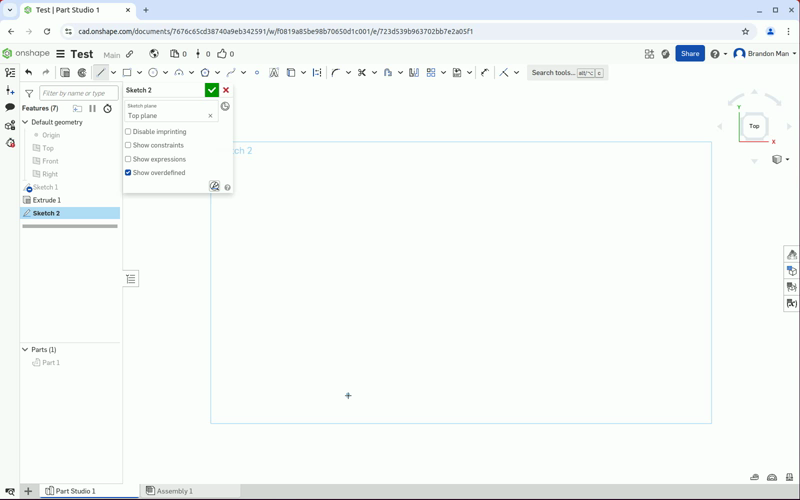
mouse_move(572, 395)
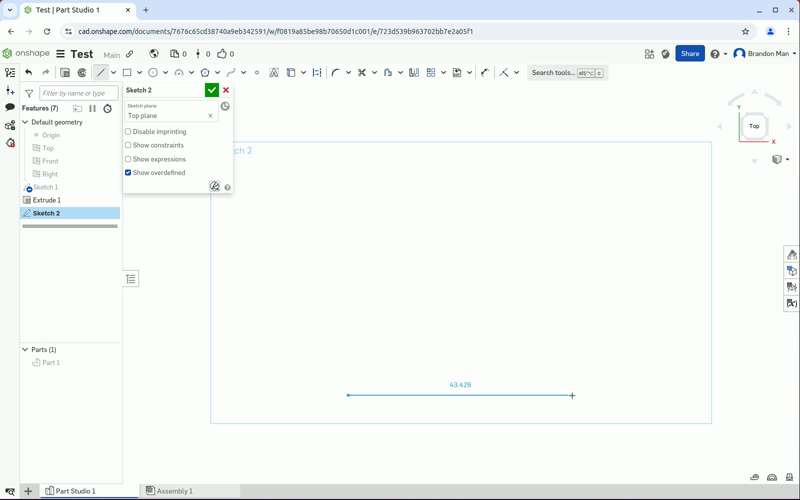
click(572, 395)
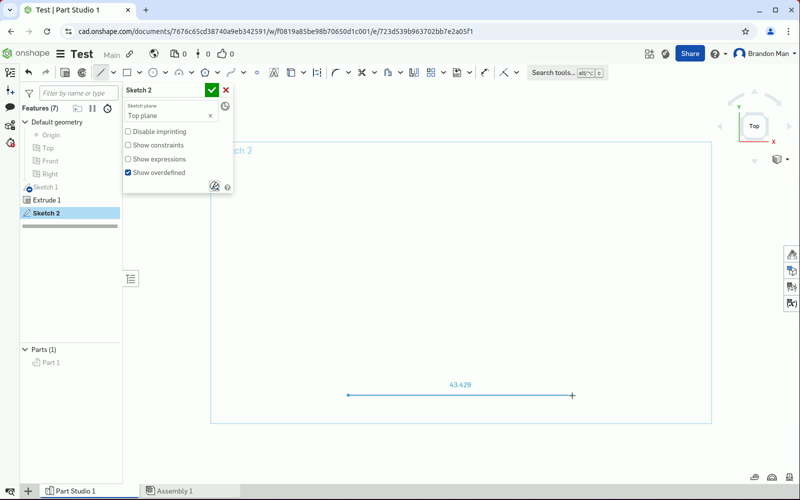
key_up(shift)
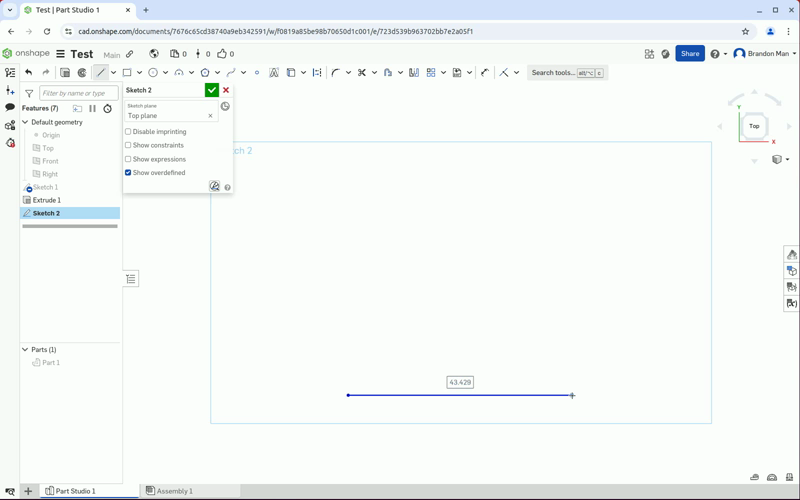
key_down(shift)
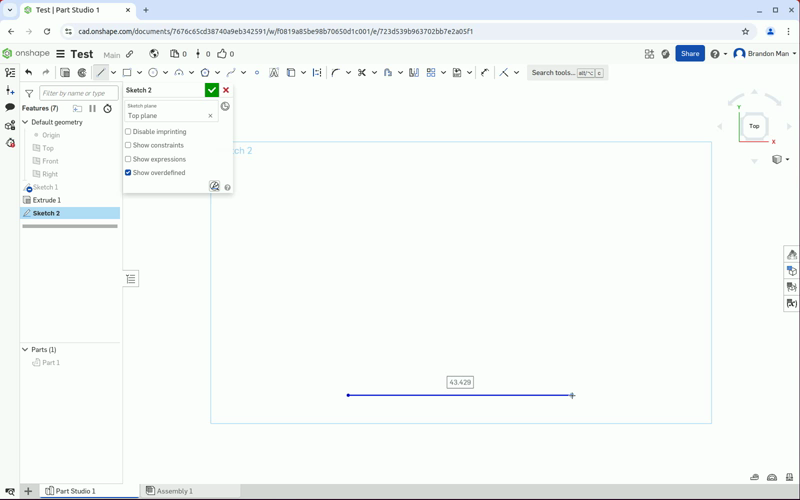
mouse_move(572, 171)
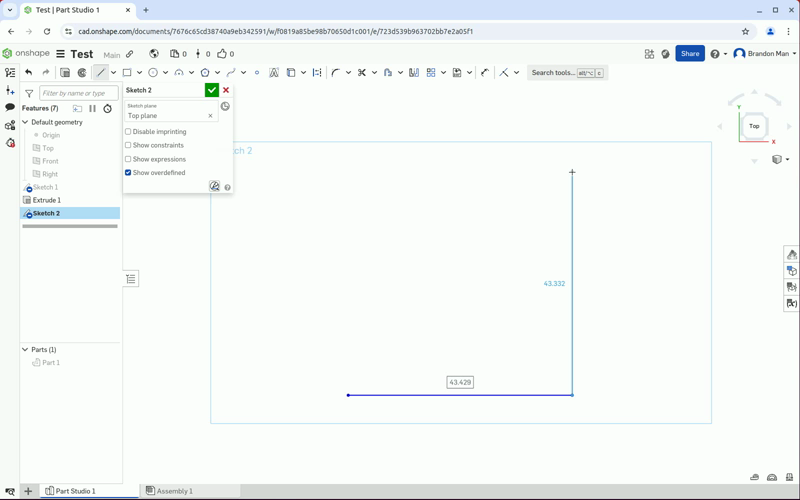
click(572, 171)
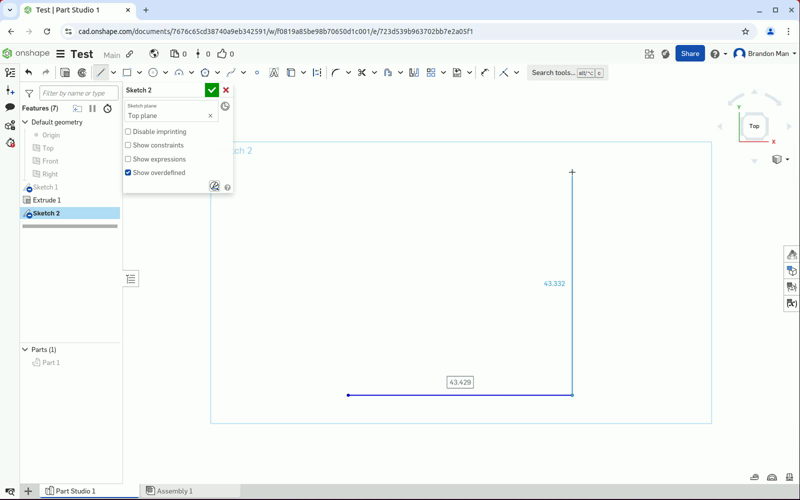
key_up(shift)
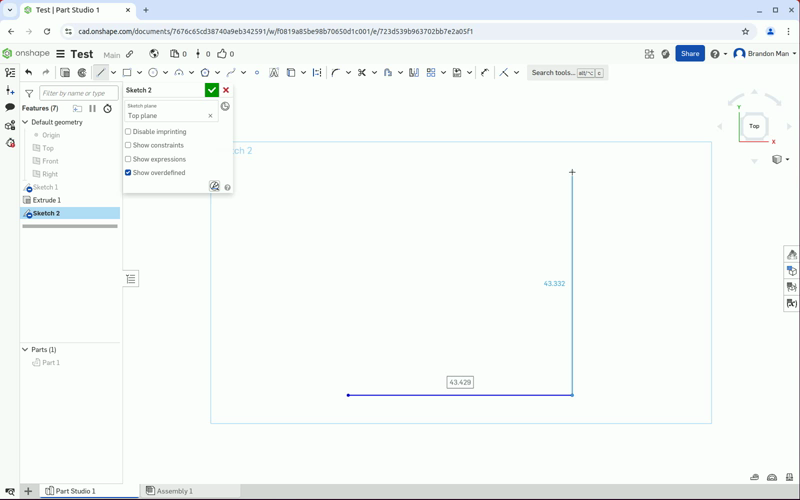
key_down(shift)
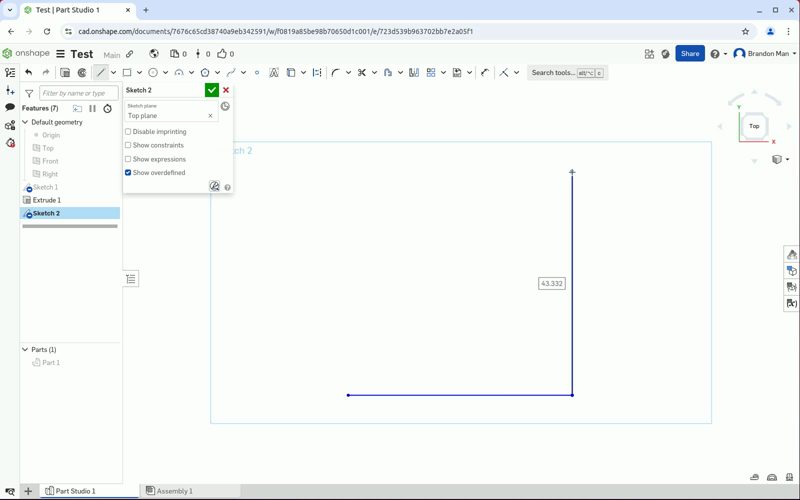
mouse_move(348, 171)
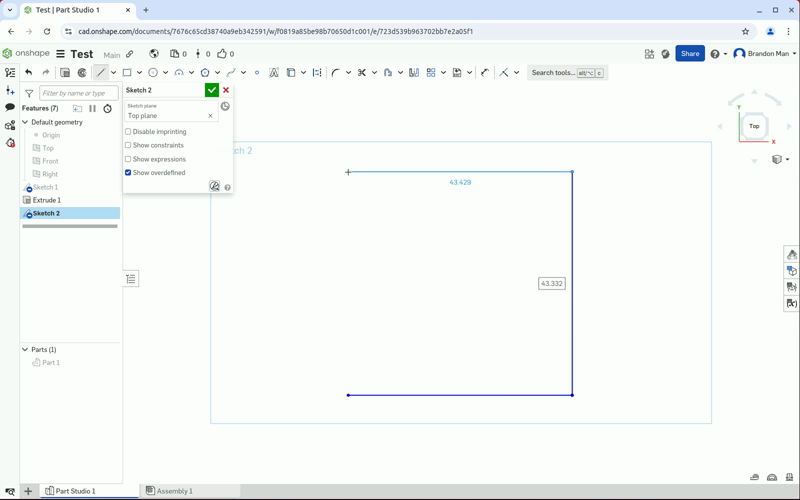
click(348, 171)
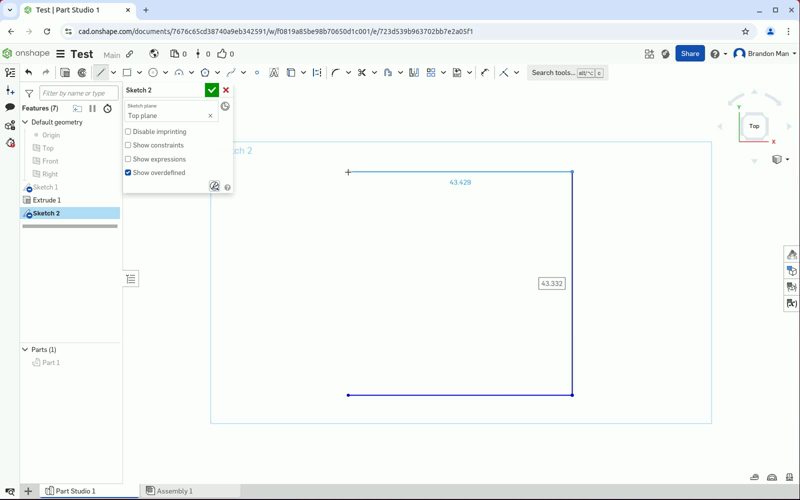
key_up(shift)
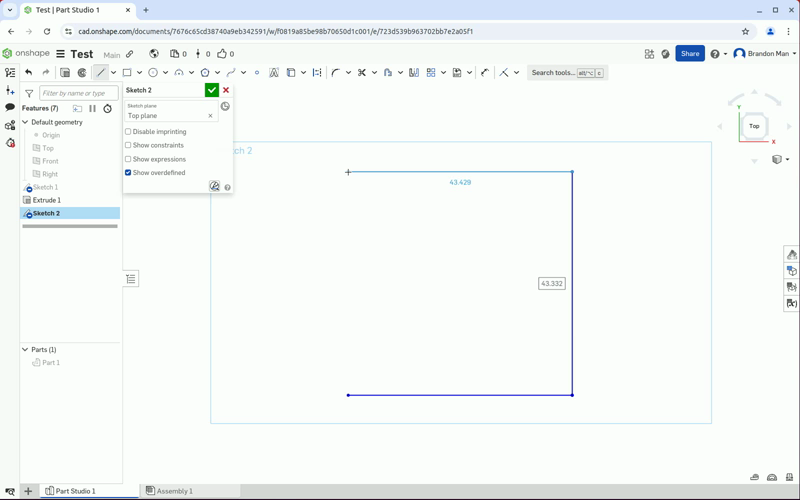
key_down(shift)
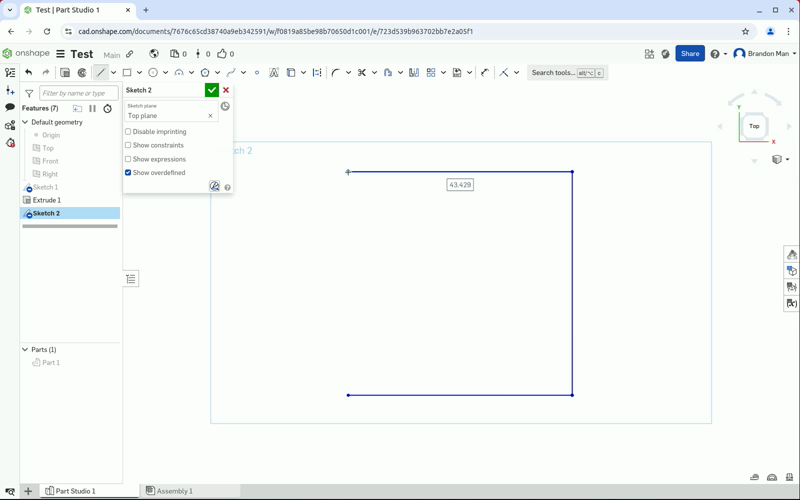
mouse_move(348, 395)
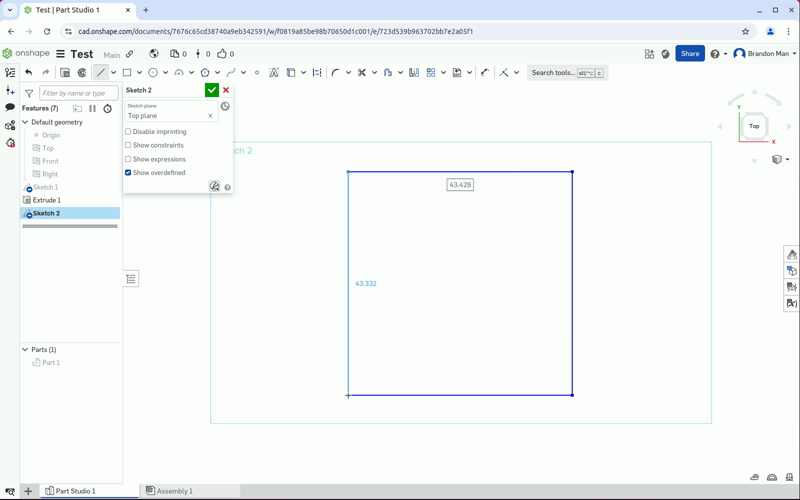
key_up(shift)
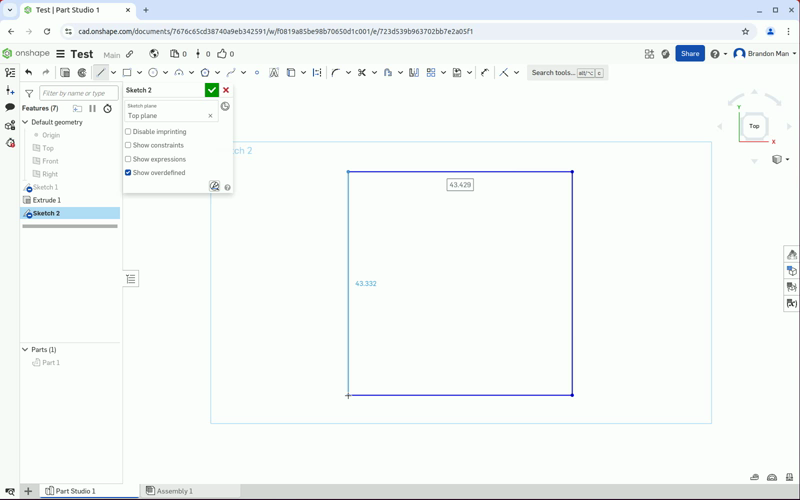
click(348, 395)
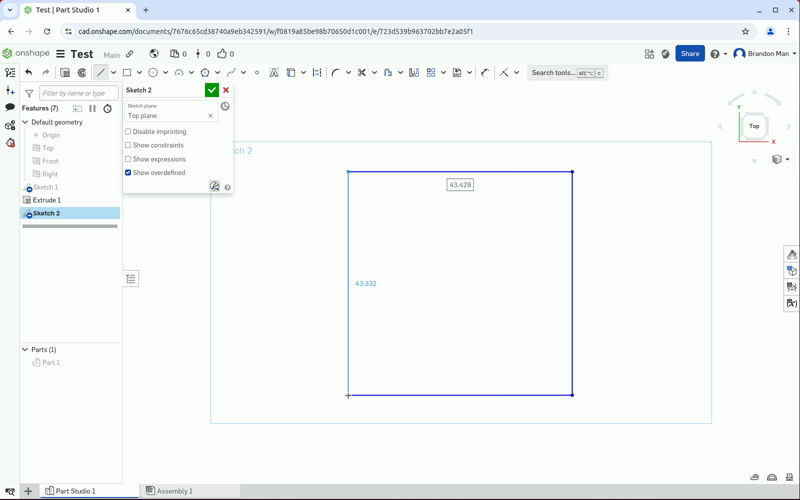
key(esc)
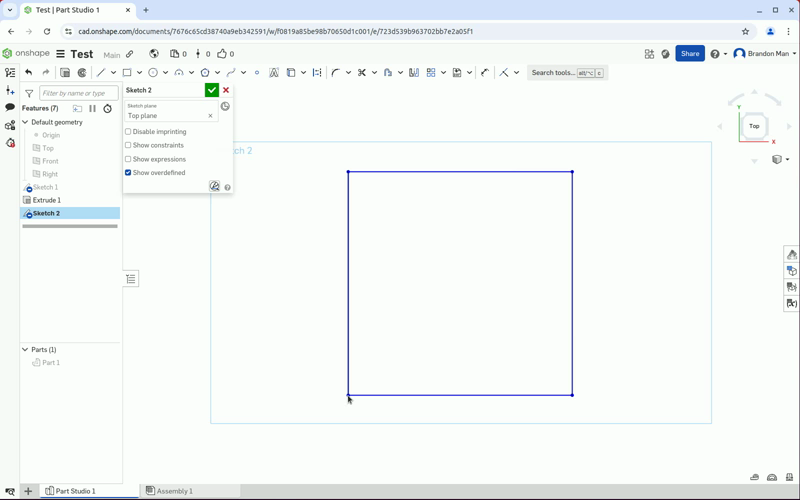
mouse_move(402, 277)
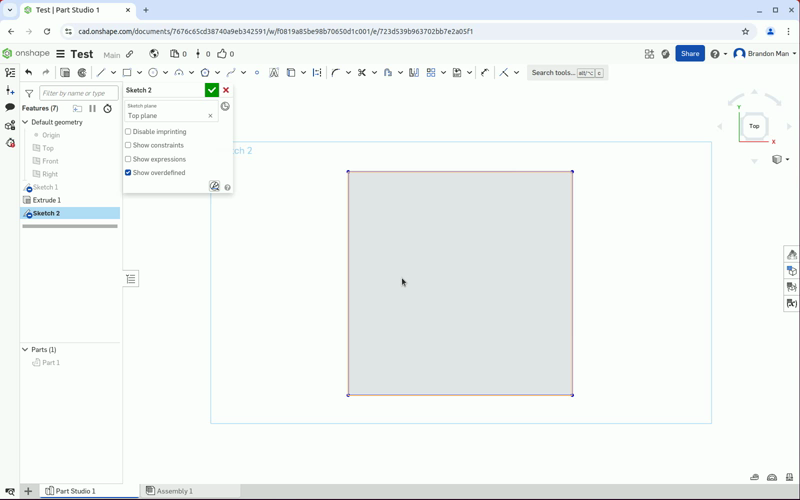
click(402, 277)
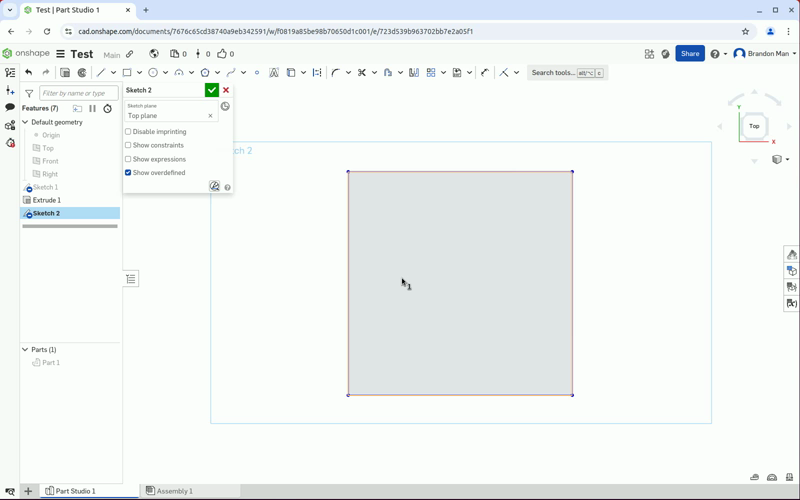
mouse_move(73, 352)
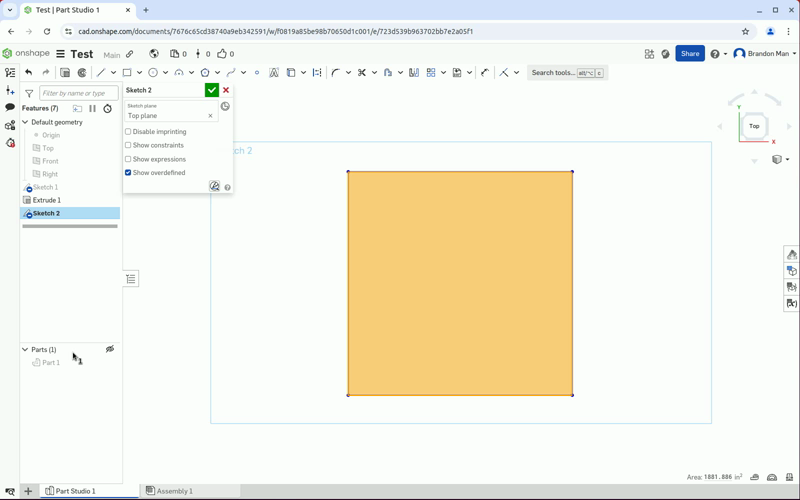
key(shift+y)
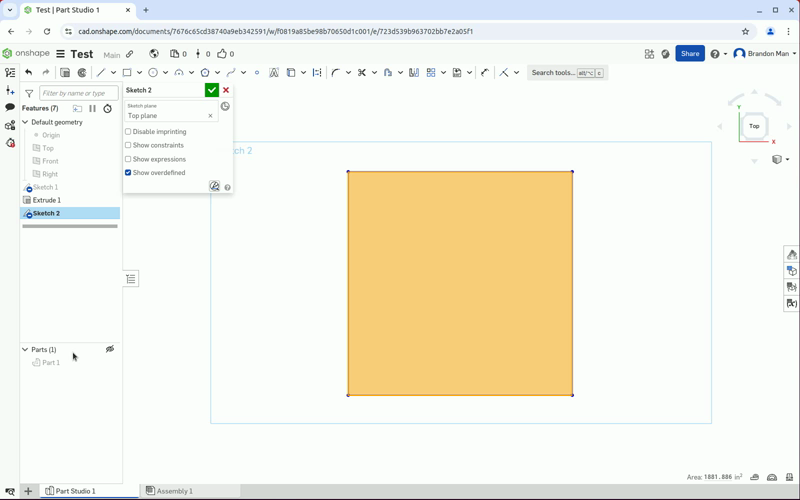
key(shift+e)
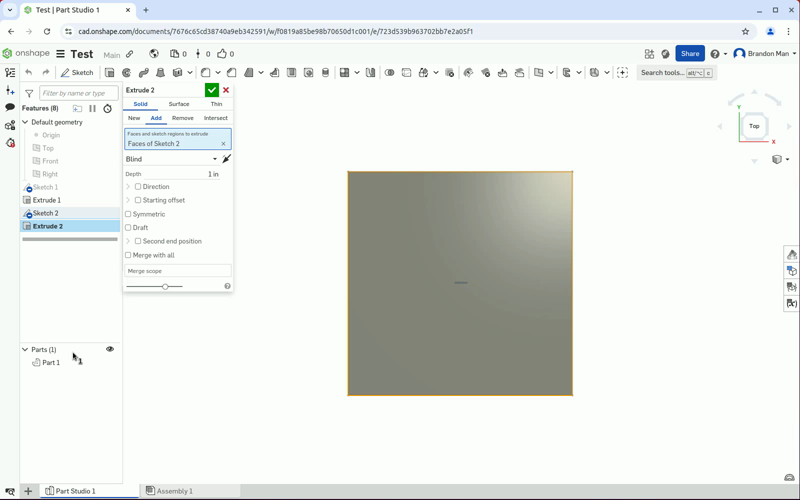
mouse_move(143, 106)
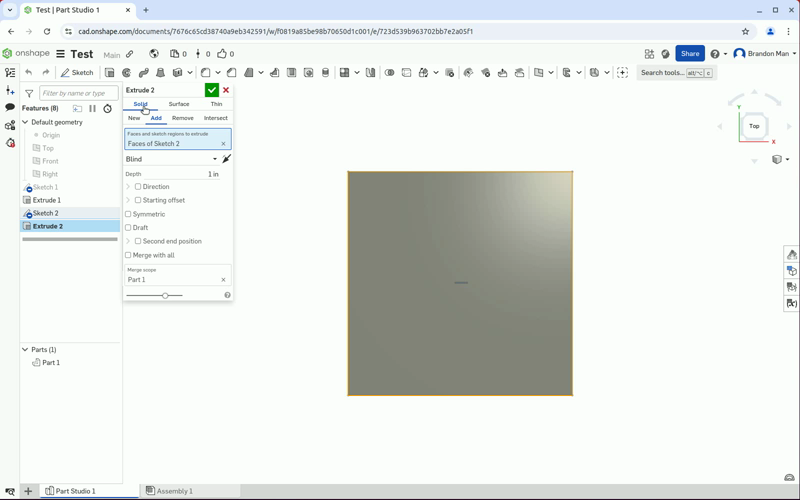
click(143, 106)
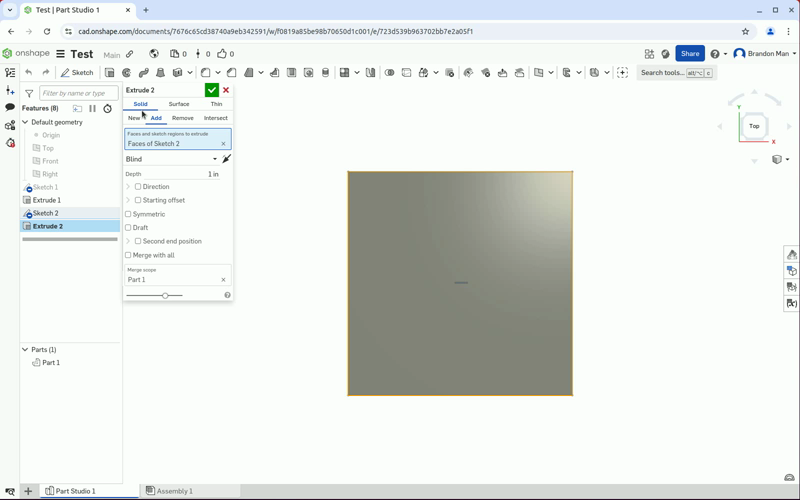
mouse_move(137, 120)
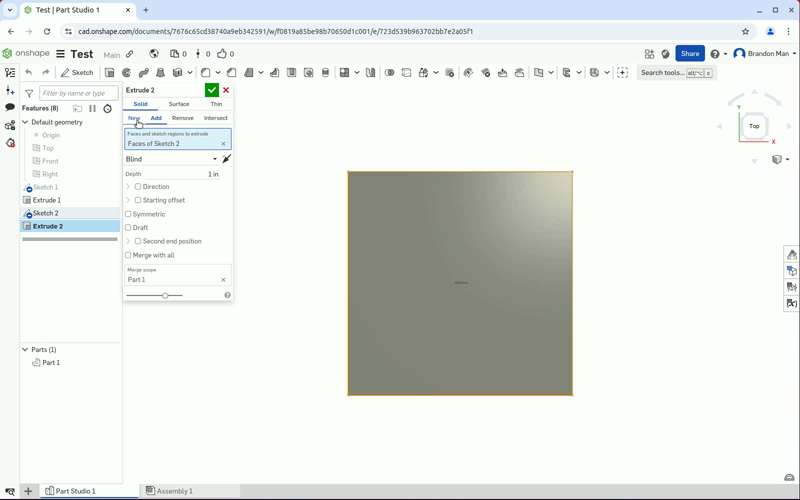
click(137, 120)
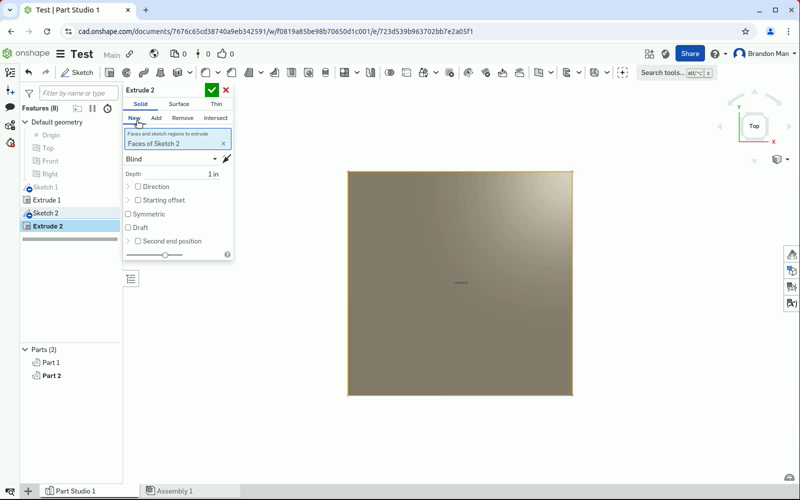
key(tab, 4)
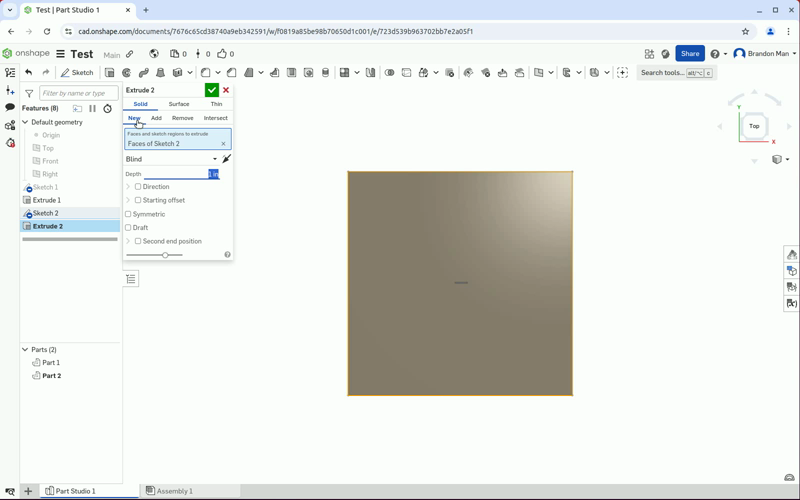
text(-0.241)
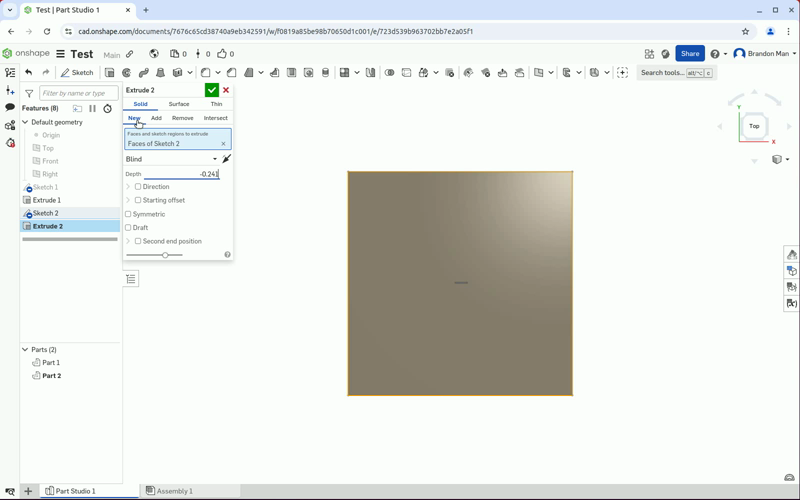
key(enter)
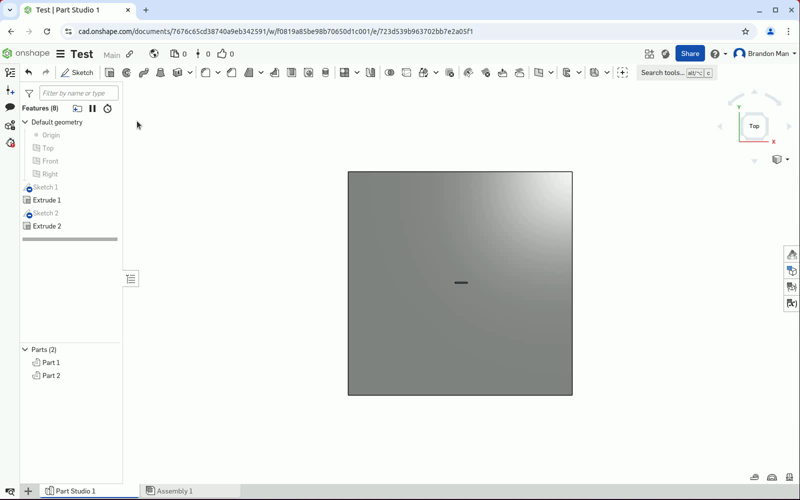
key(shift+h)
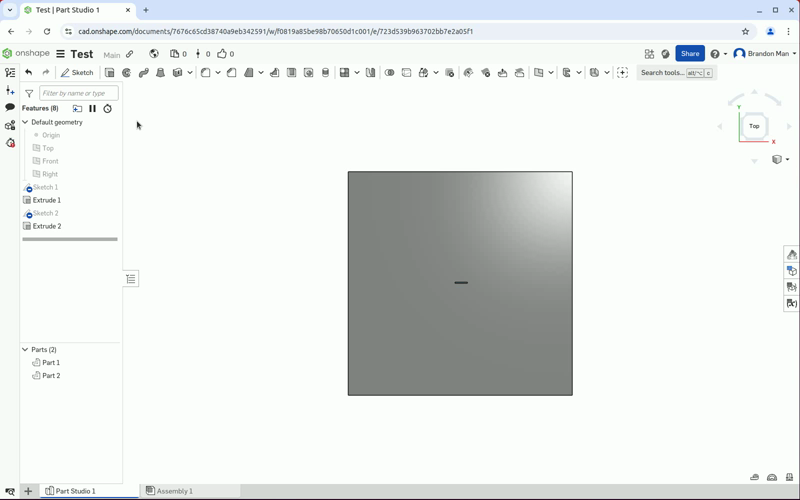
key(shift+h)
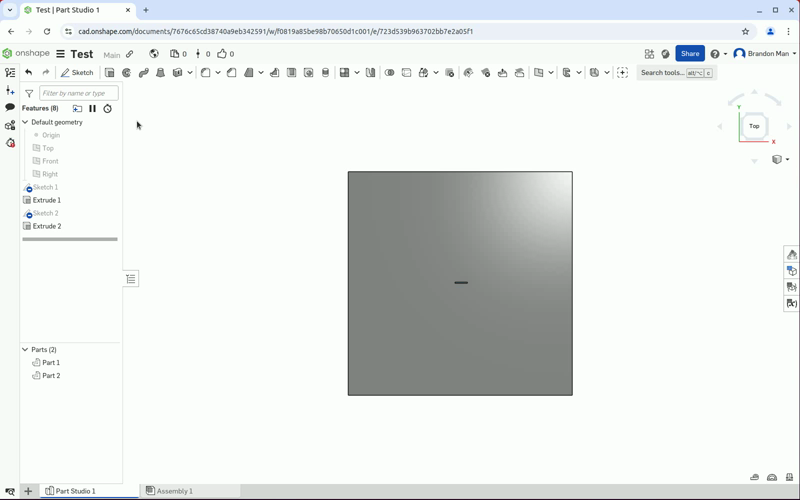
mouse_move(73, 189)
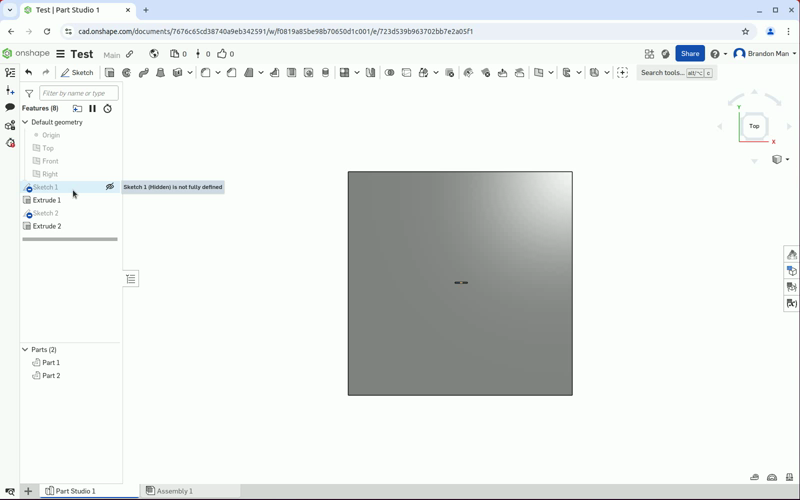
click(73, 189)
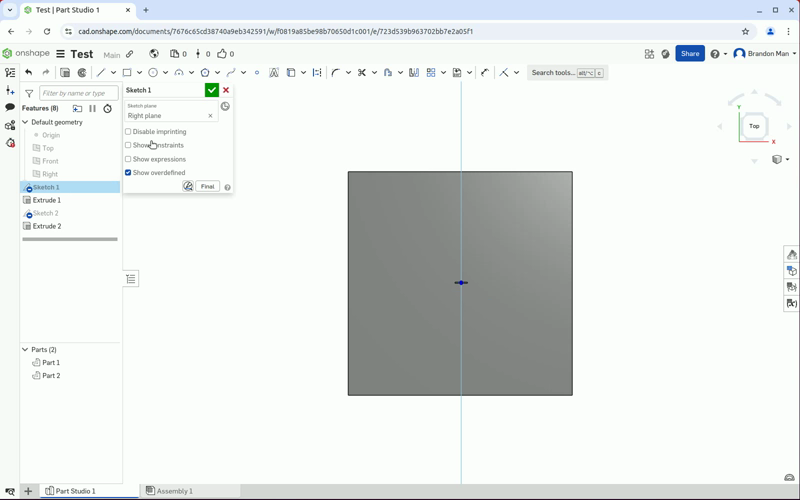
mouse_move(229, 92)
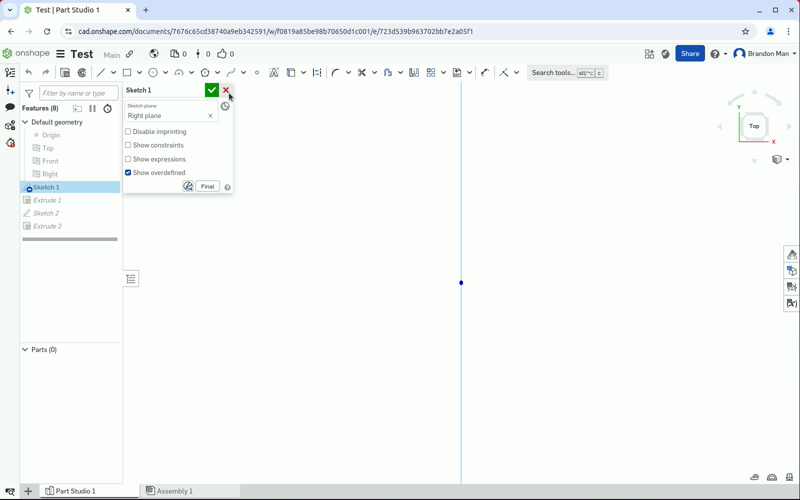
click(229, 92)
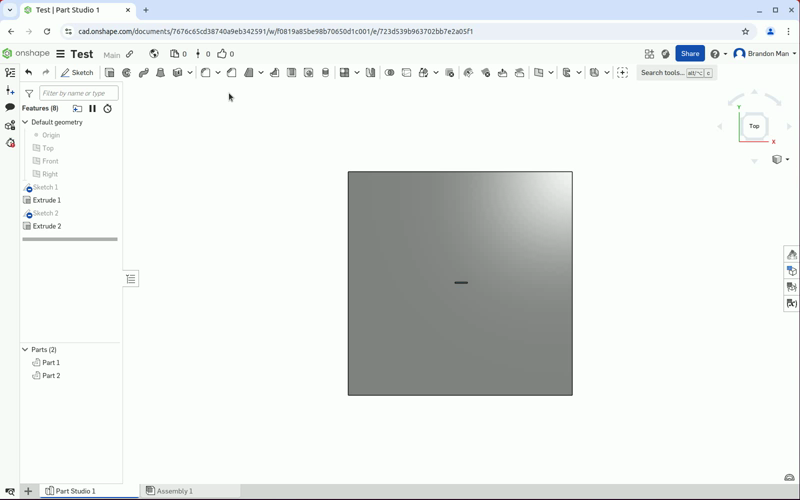
mouse_move(73, 352)
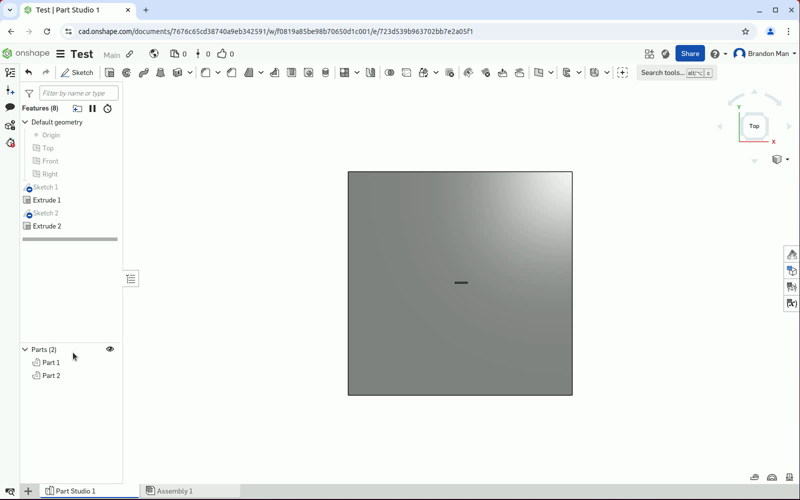
key(y)
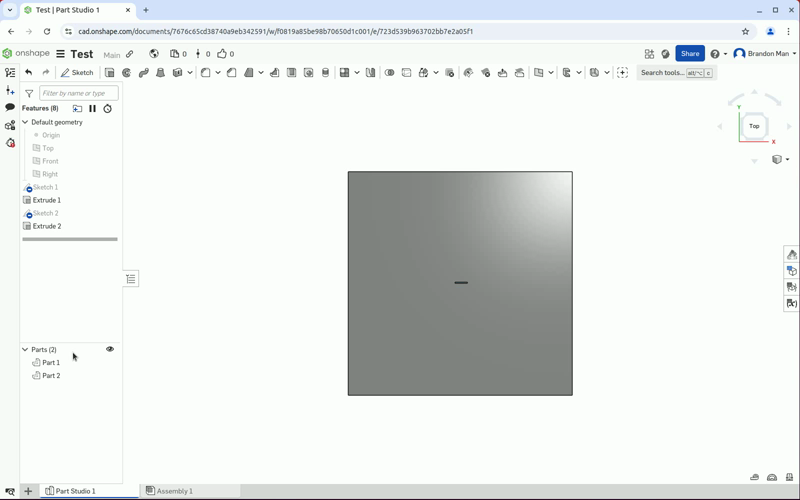
key(shift+p)
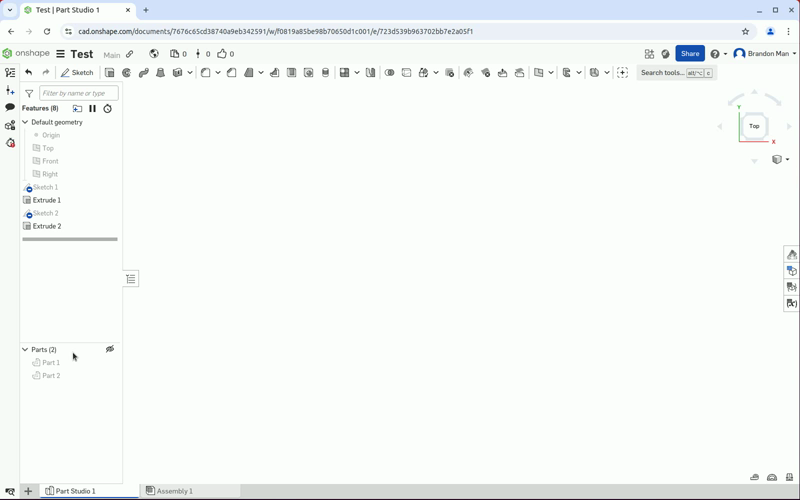
key(space)
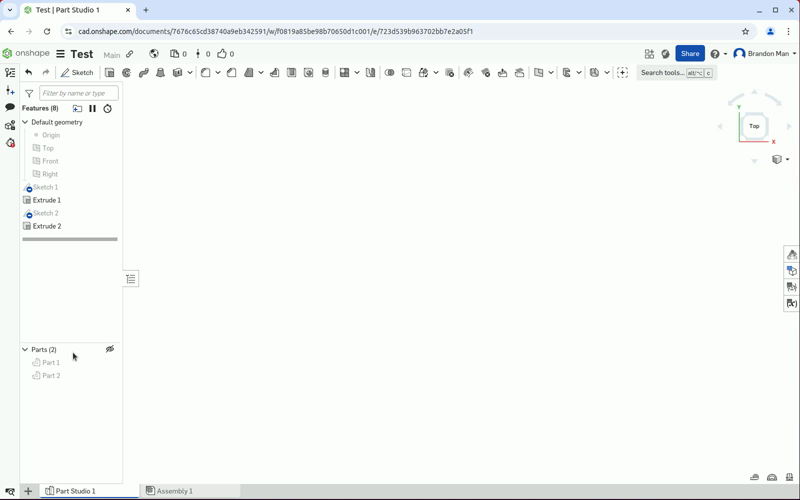
key_down(shift)
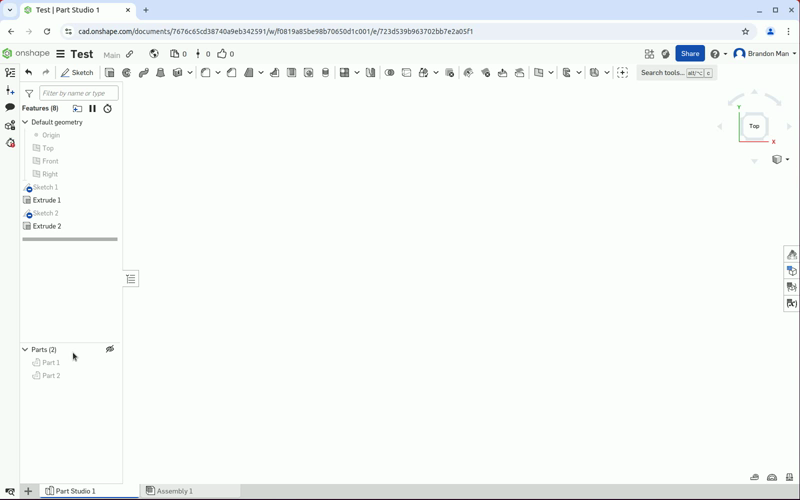
key(up)
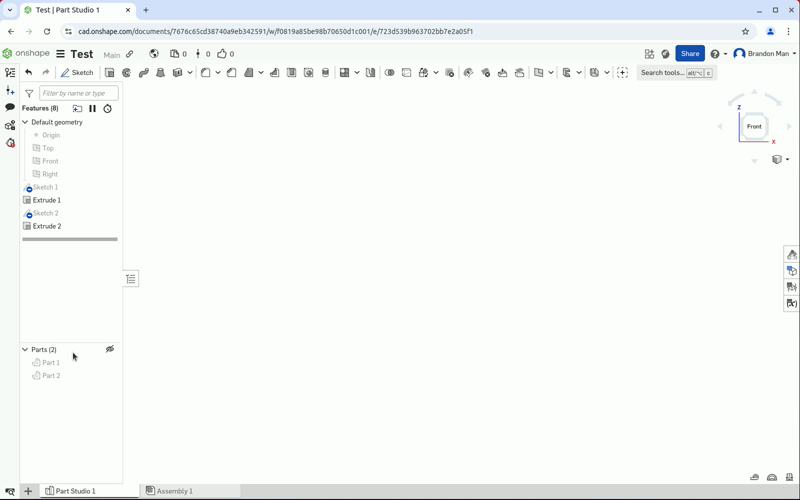
key_up(shift)
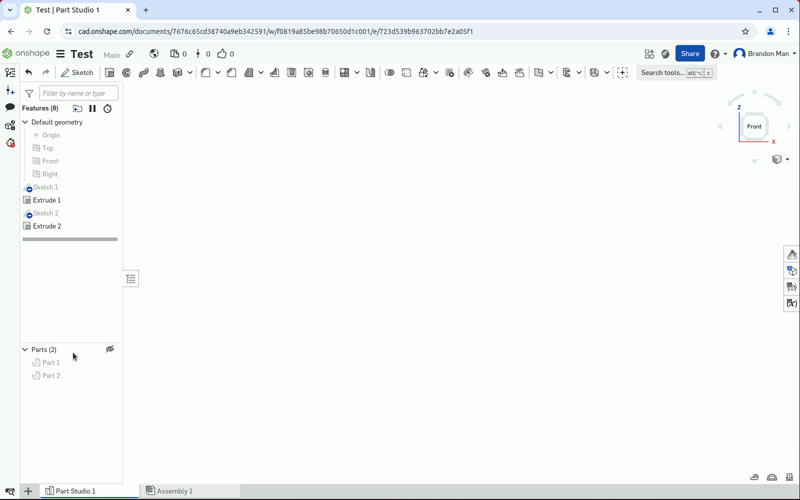
key(space)
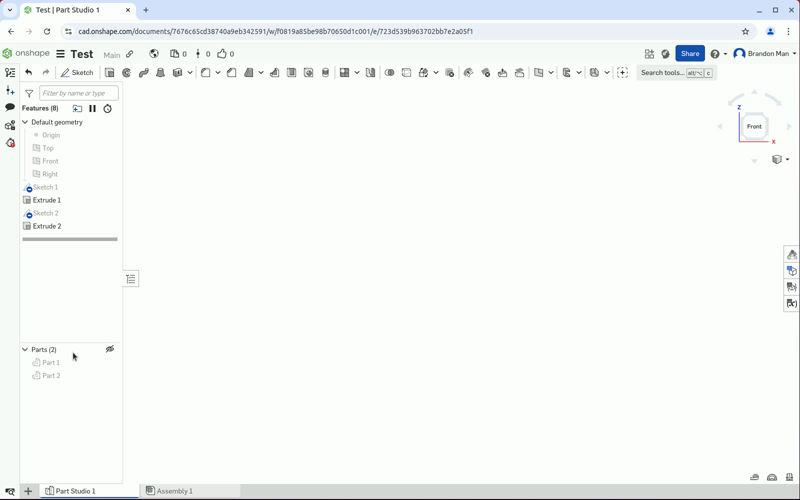
key_down(shift)
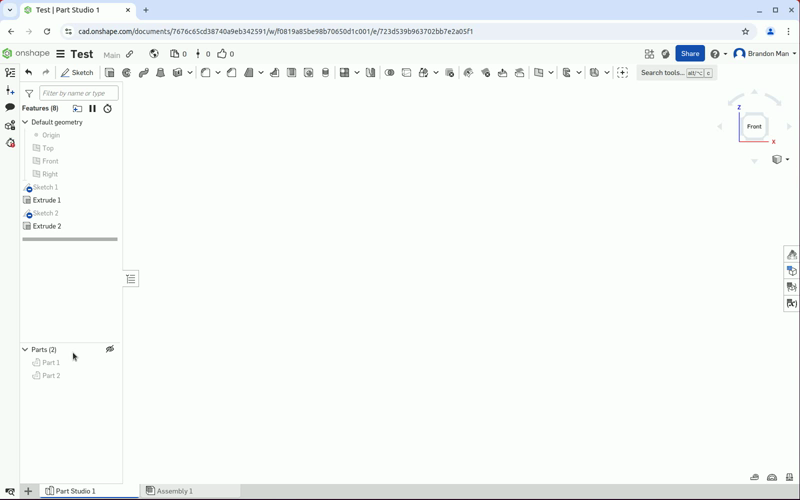
key(left)
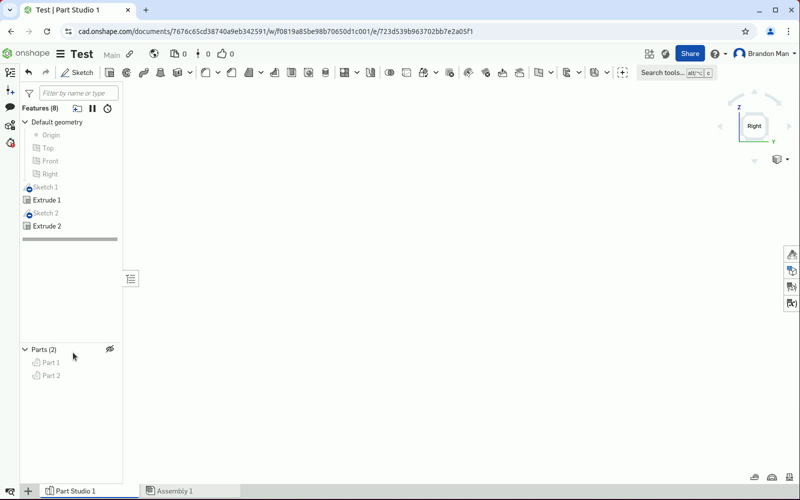
key_up(shift)
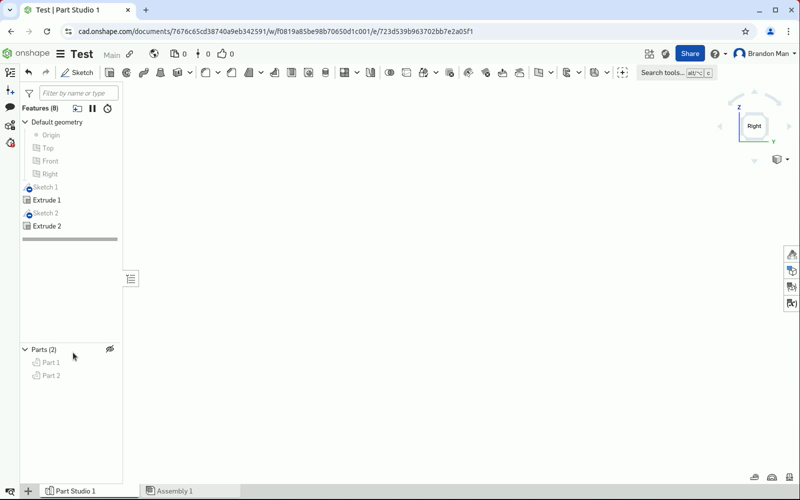
mouse_move(73, 352)
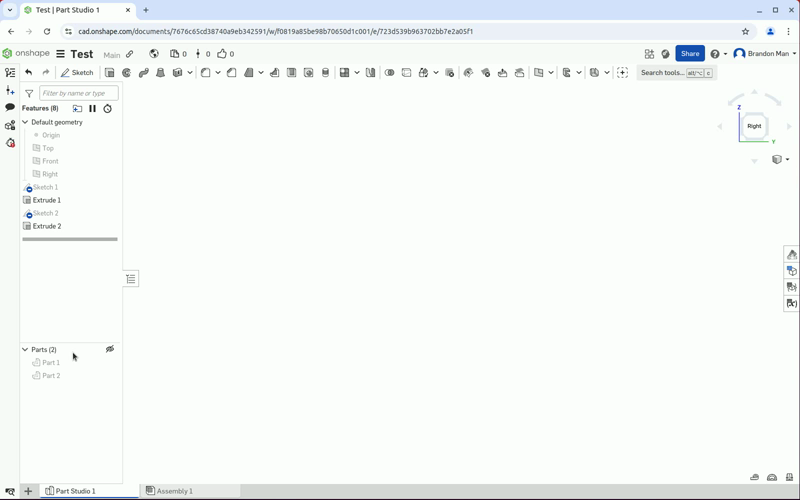
key(shift+y)
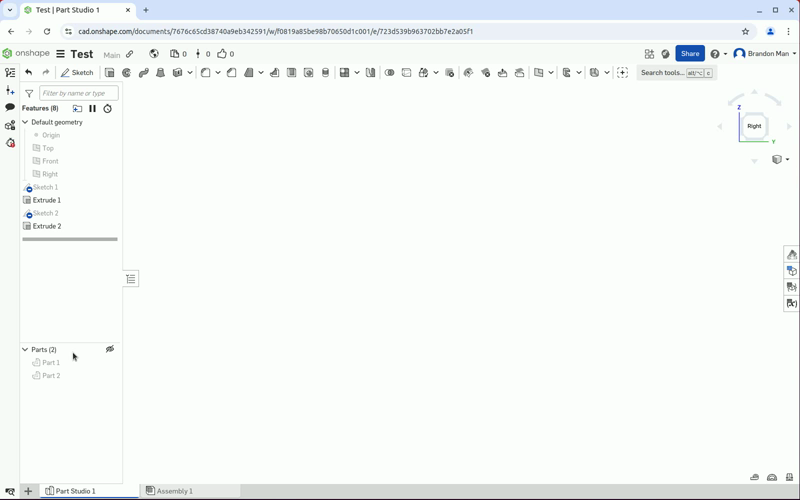
key(shift+s)
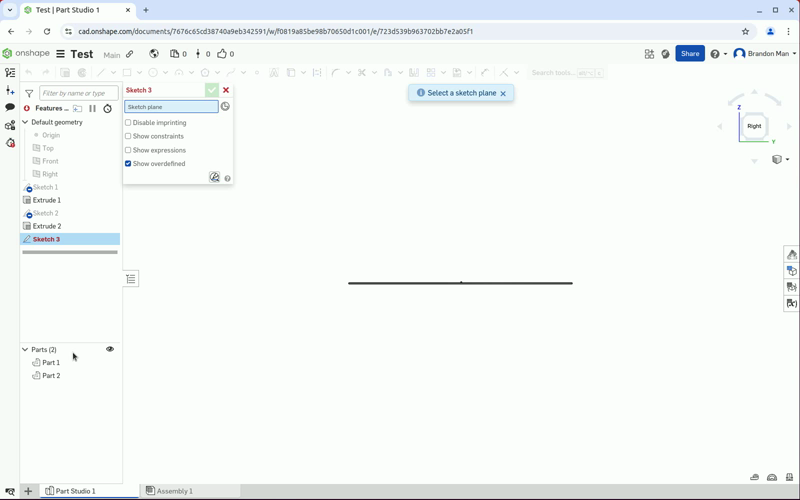
mouse_move(73, 176)
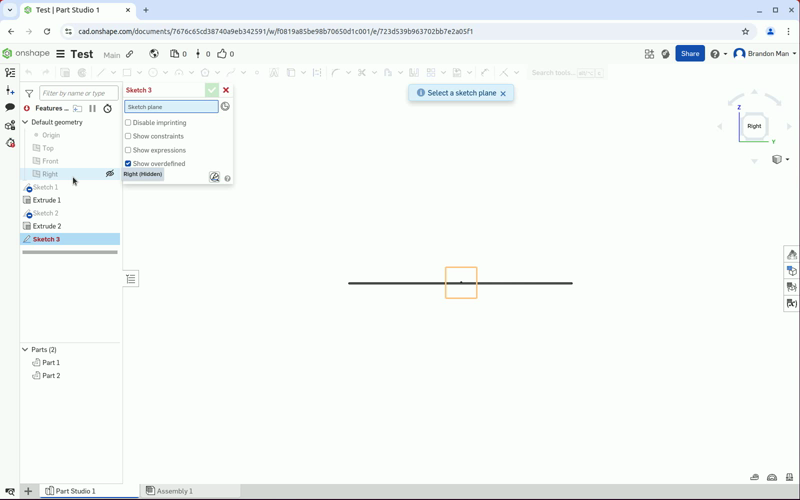
click(73, 176)
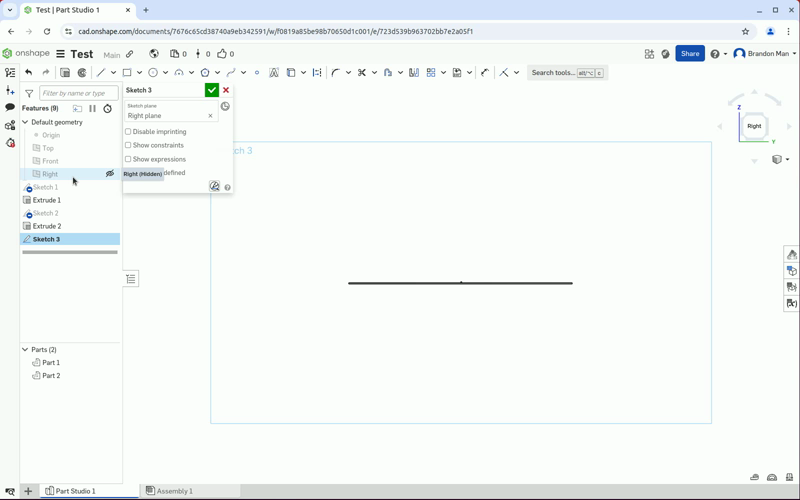
mouse_move(73, 352)
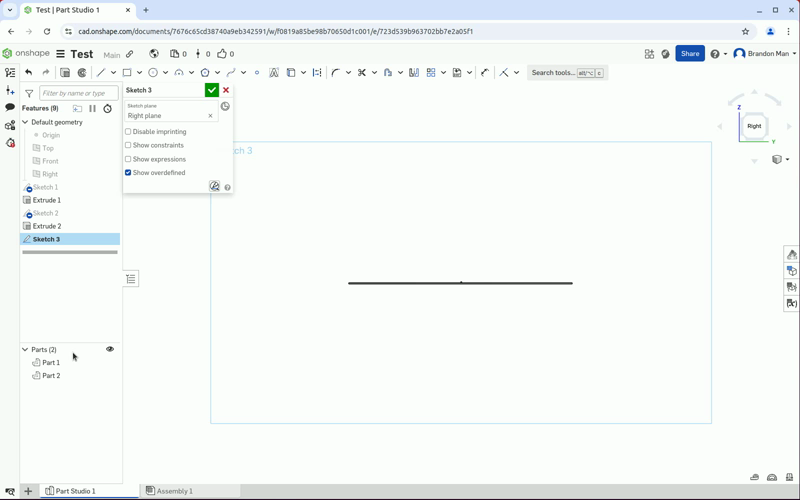
key(y)
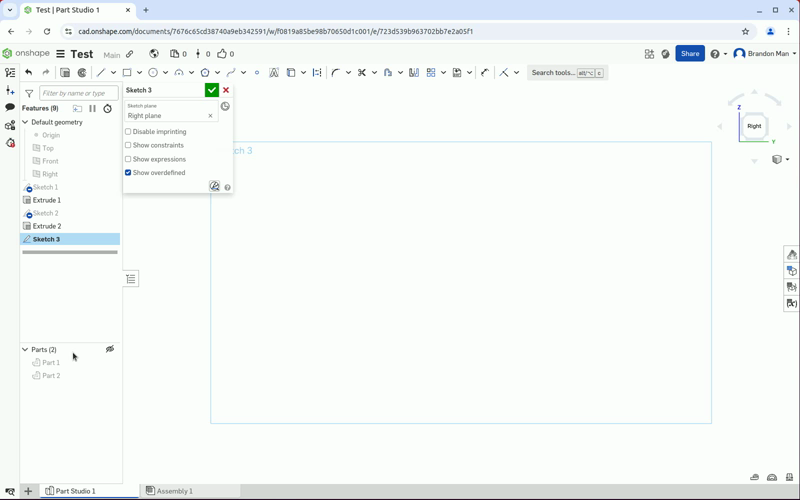
key(l)
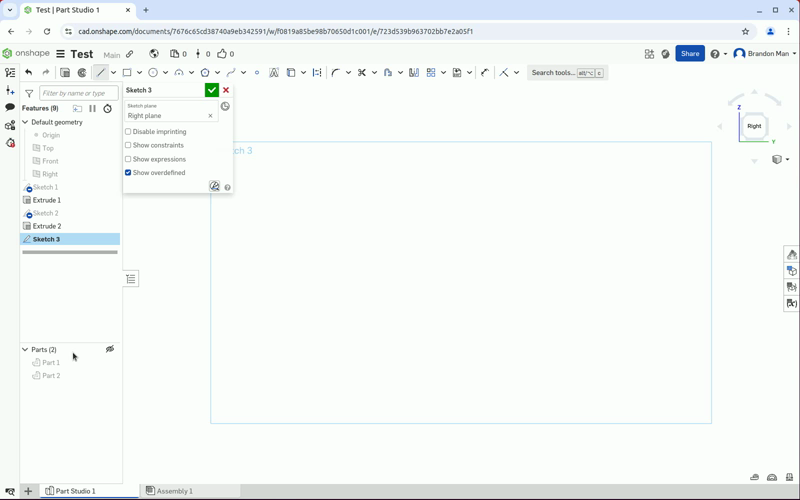
key_down(shift)
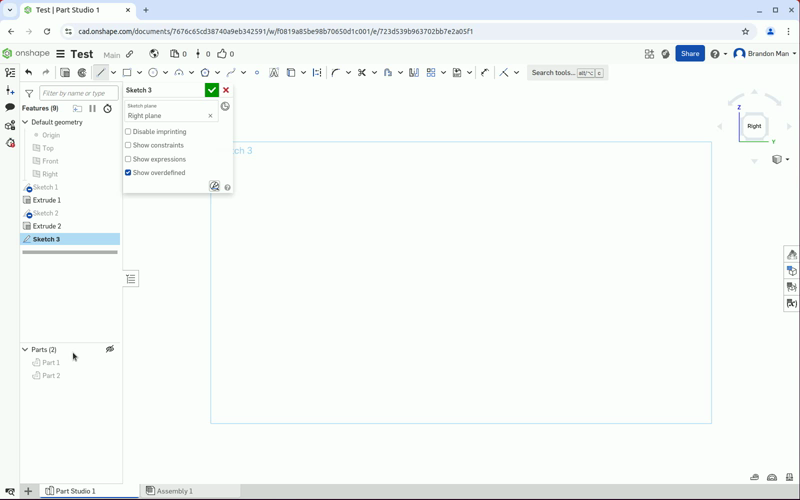
mouse_move(460, 282)
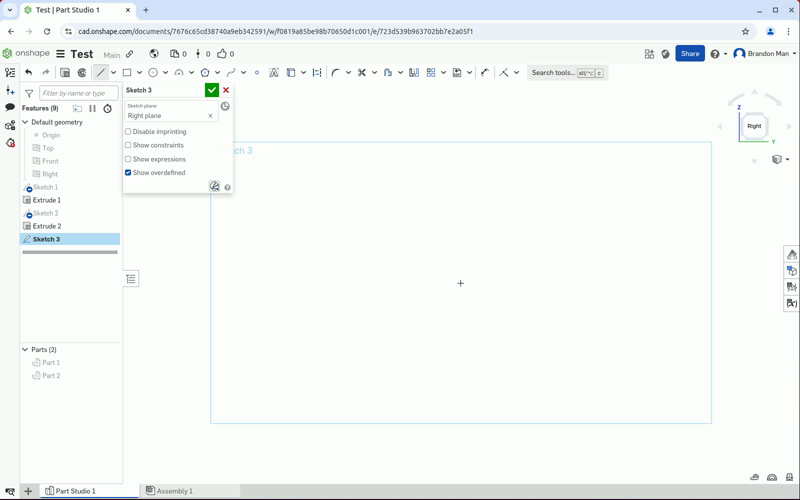
click(460, 282)
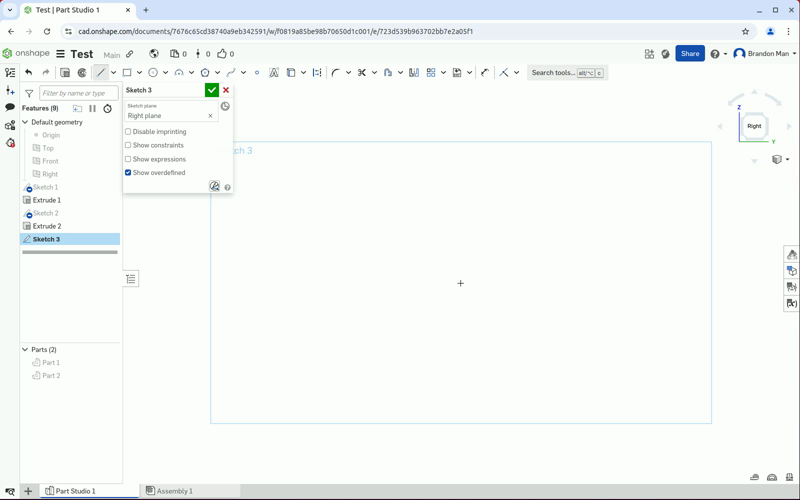
key_up(shift)
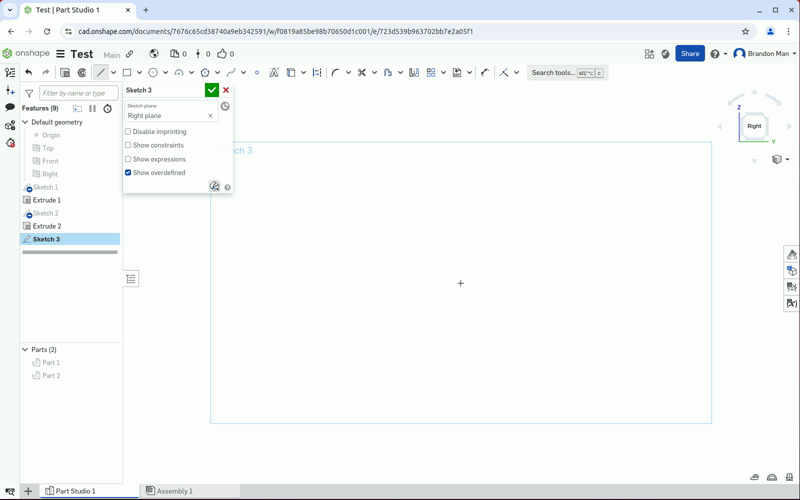
key_down(shift)
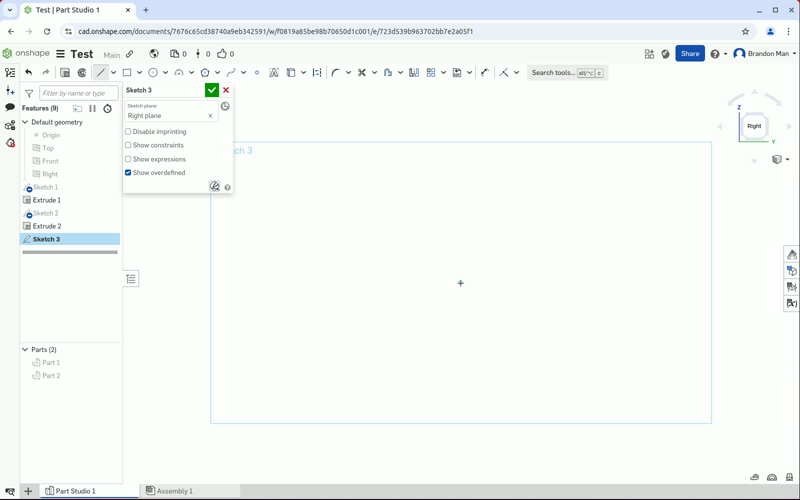
mouse_move(490, 282)
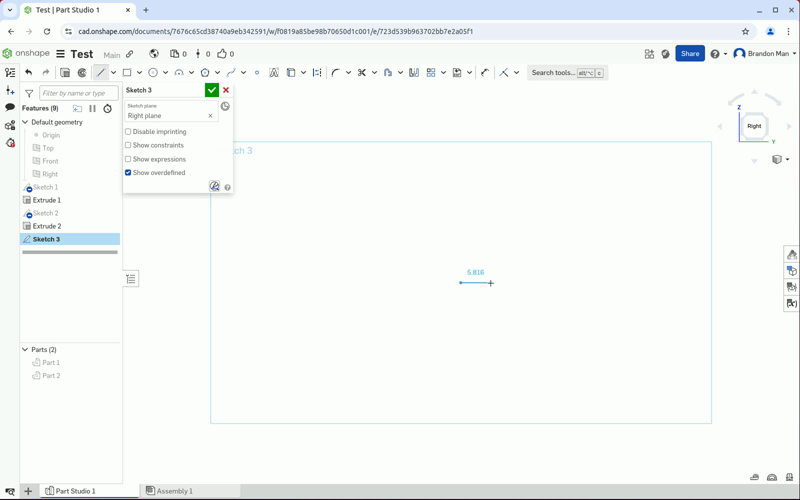
mouse_move(461, 282)
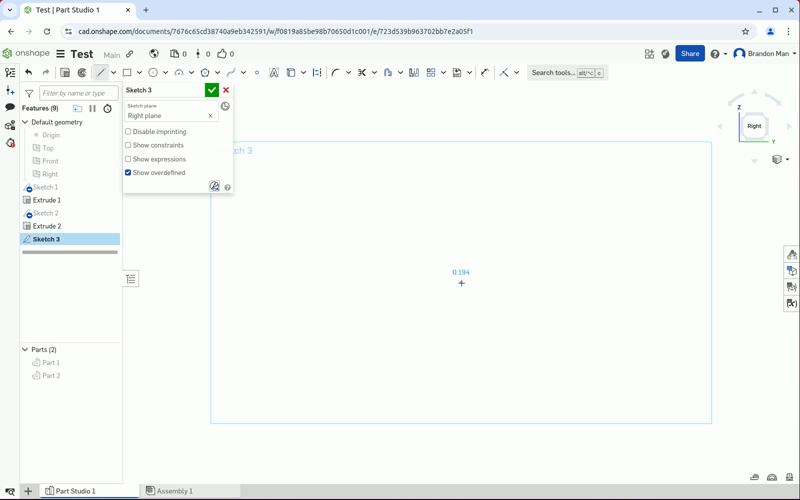
scroll(6)
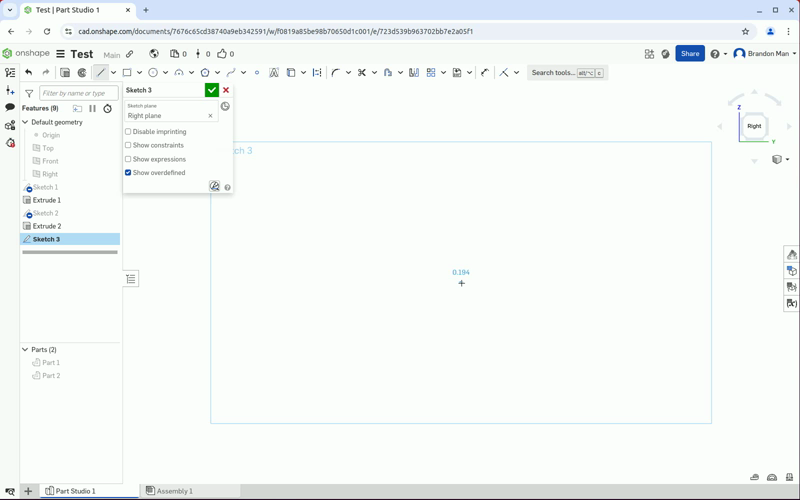
scroll(6)
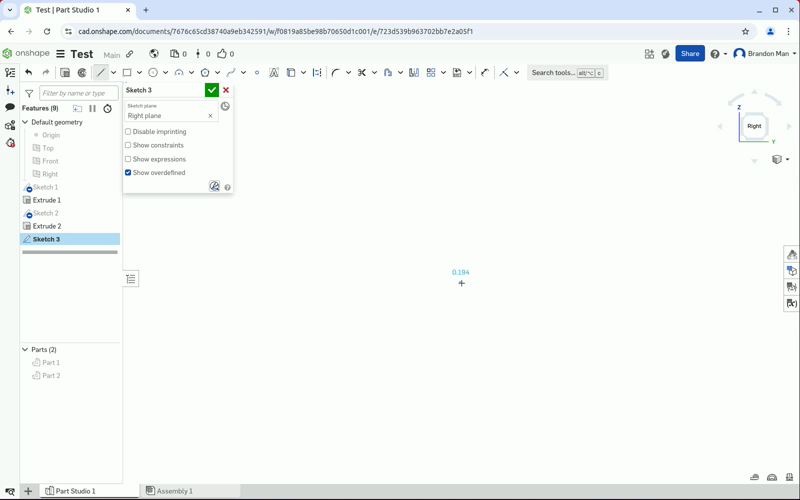
scroll(6)
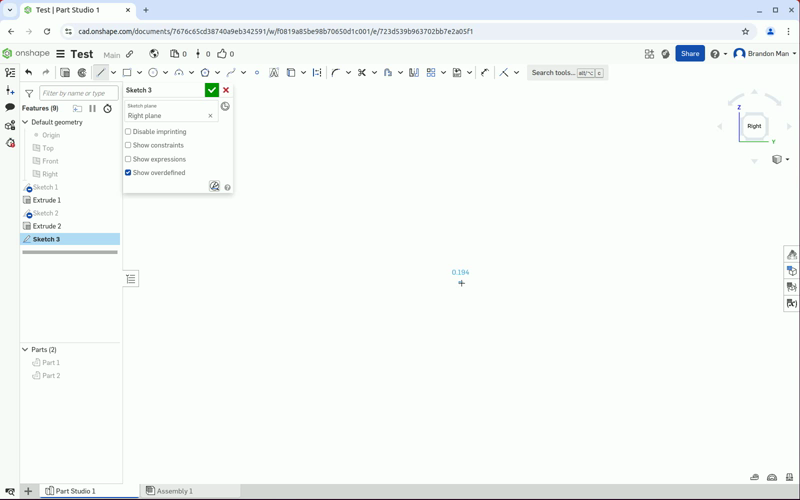
scroll(6)
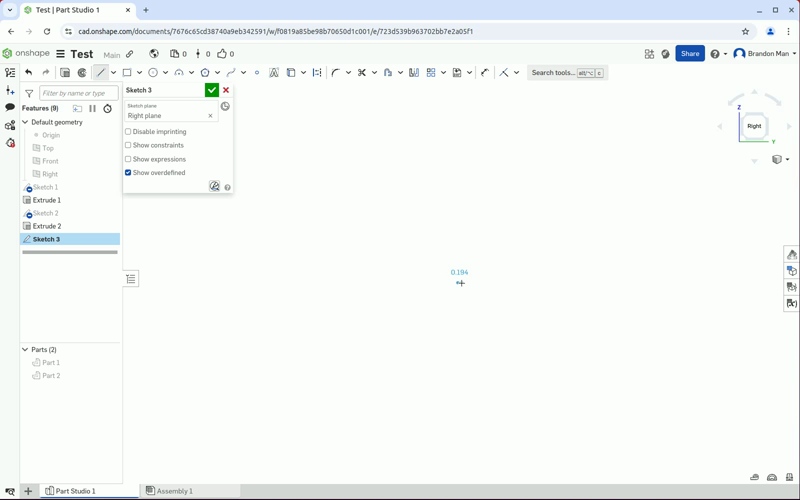
scroll(6)
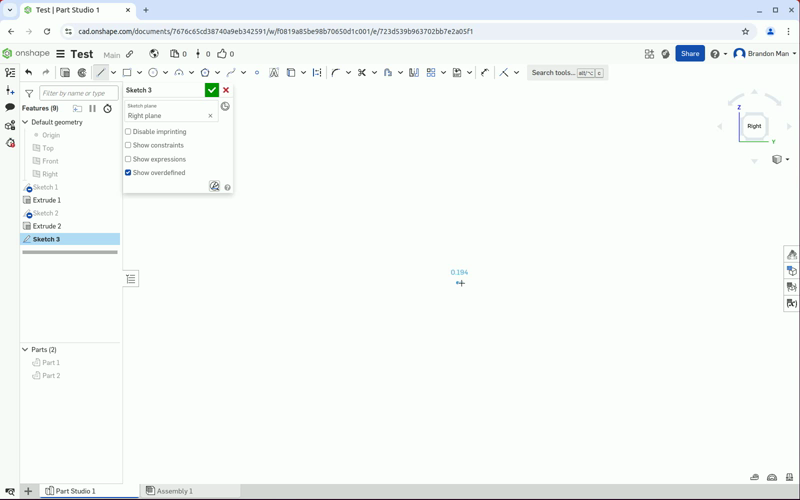
scroll(6)
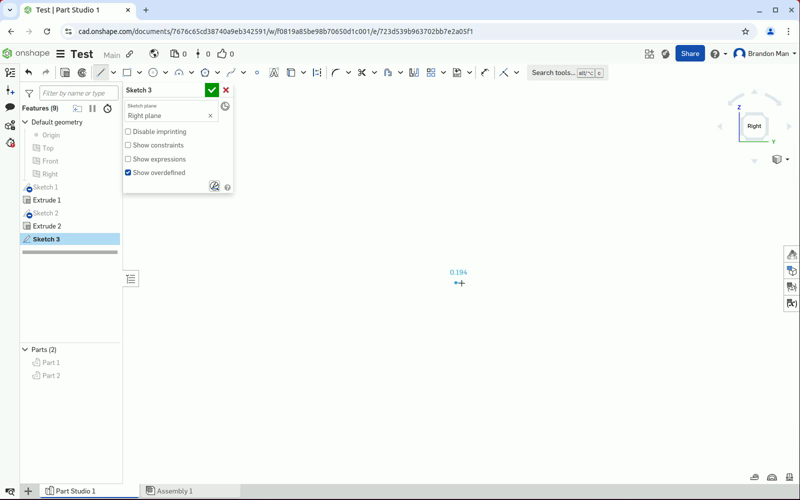
scroll(6)
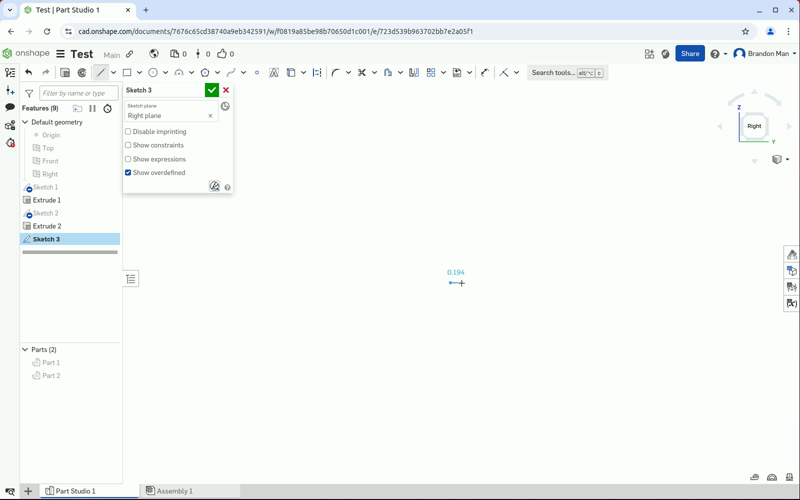
click(461, 282)
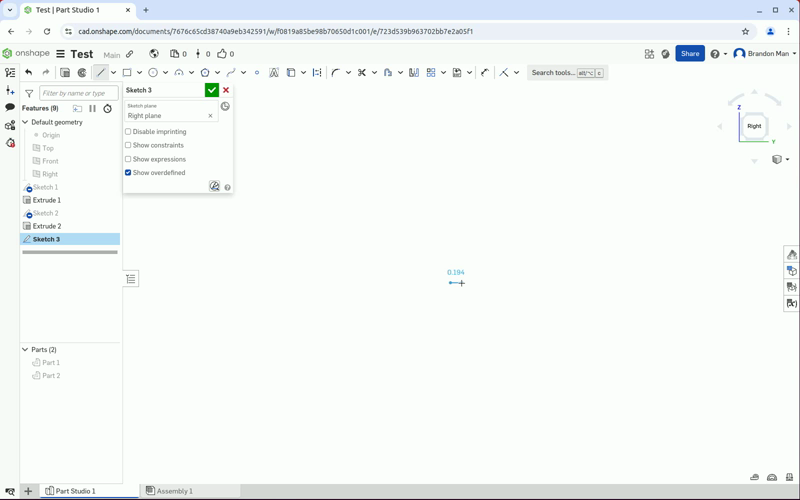
scroll(-6)
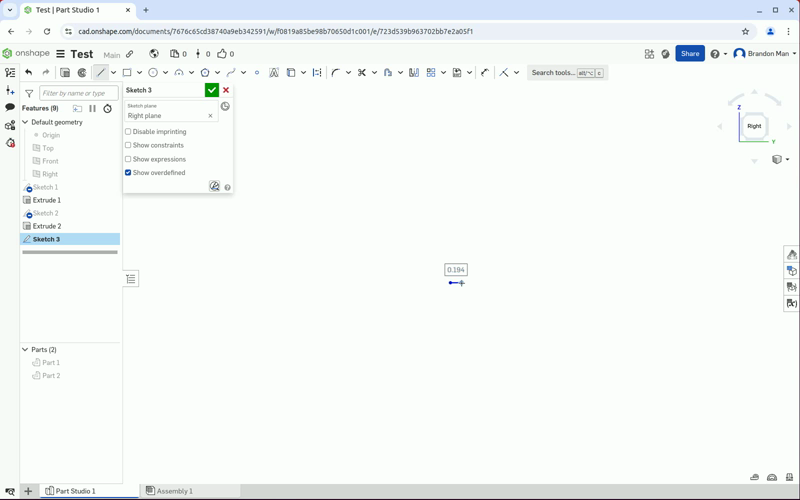
scroll(-6)
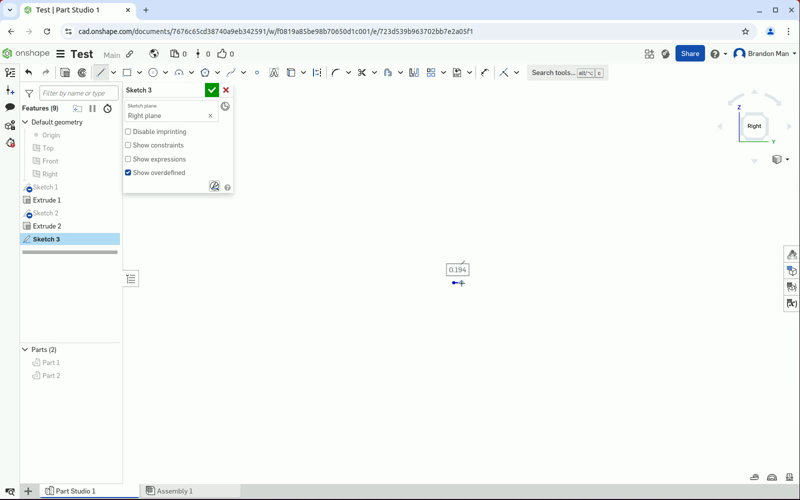
scroll(-6)
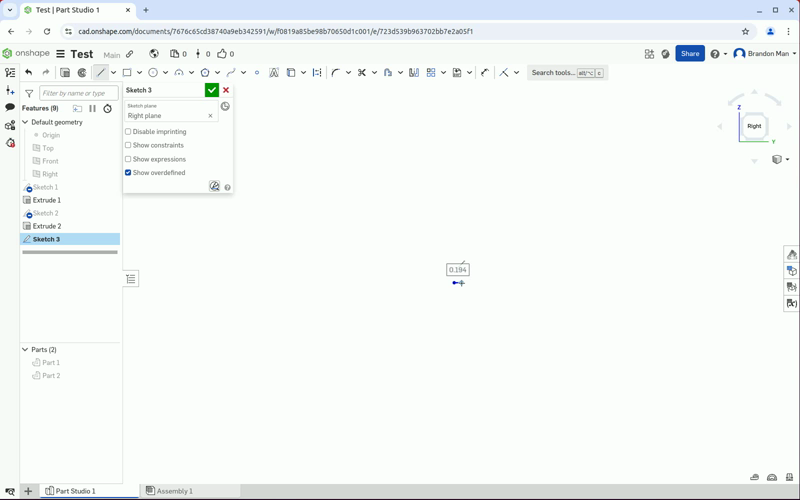
scroll(-6)
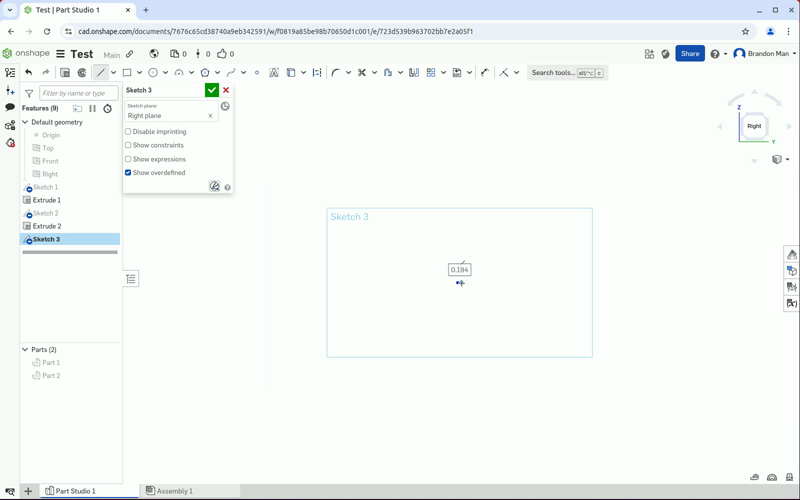
scroll(-6)
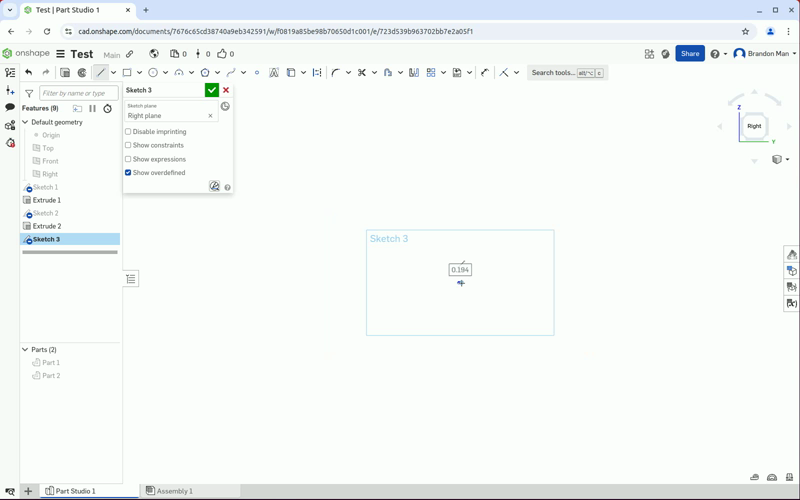
scroll(-6)
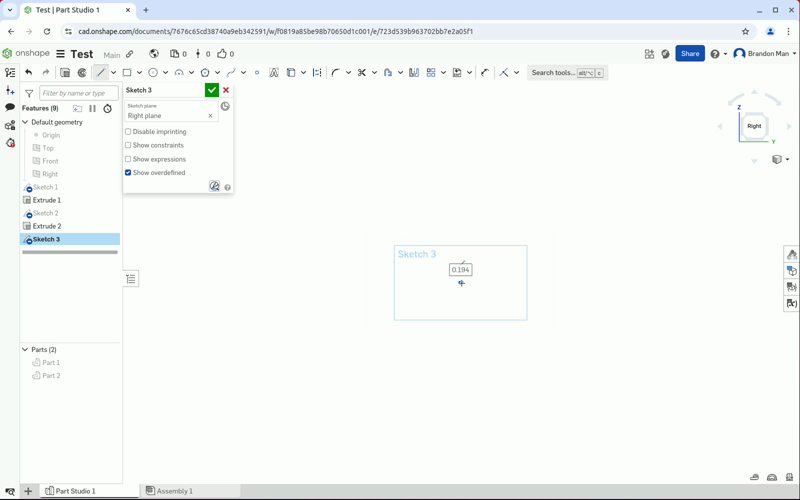
scroll(-6)
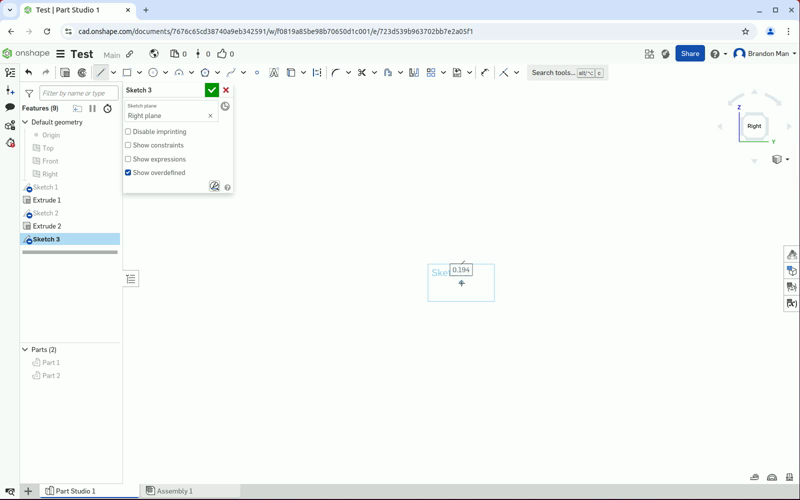
key_up(shift)
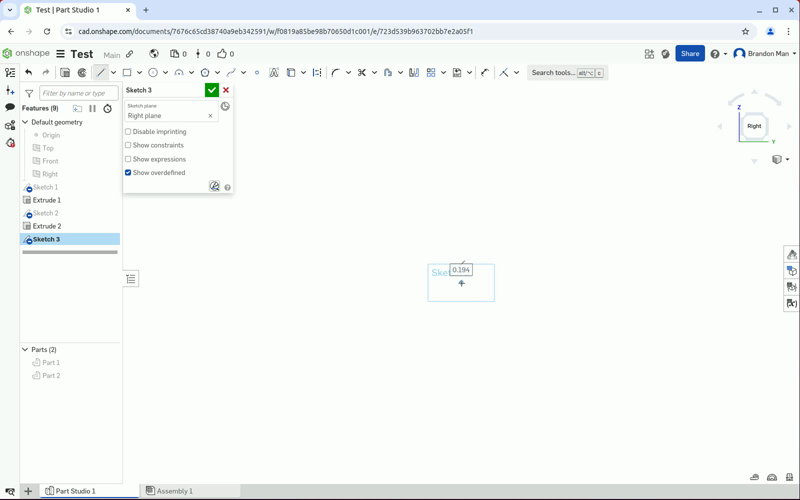
key_down(shift)
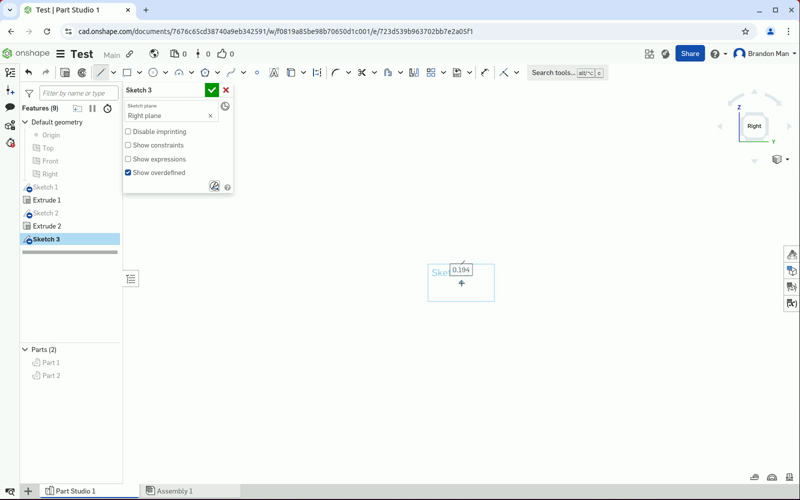
mouse_move(492, 282)
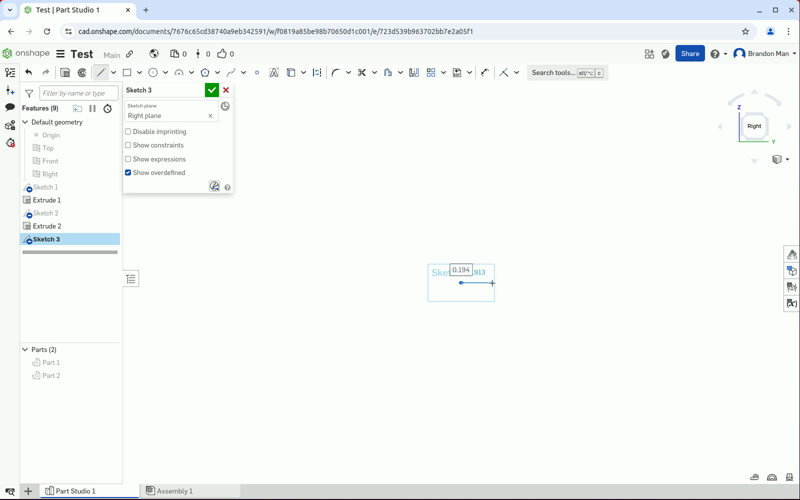
mouse_move(461, 281)
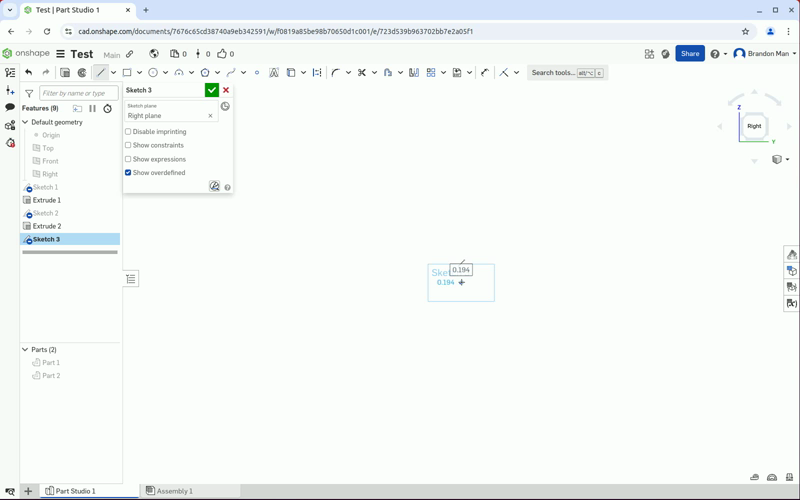
scroll(6)
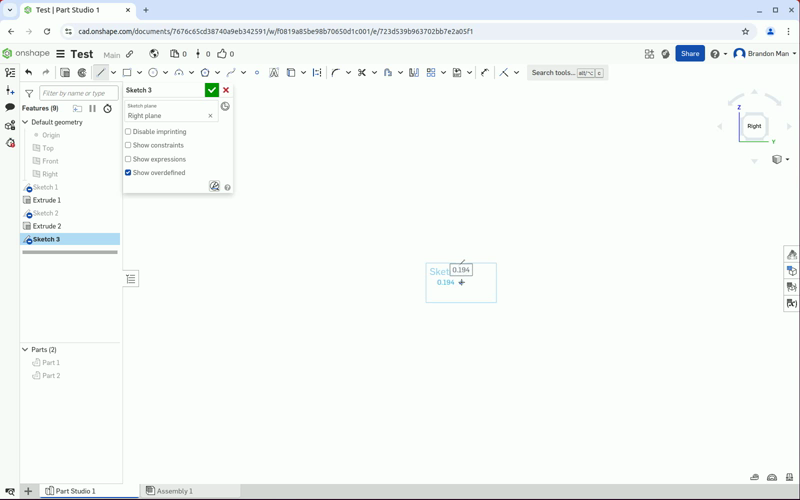
scroll(6)
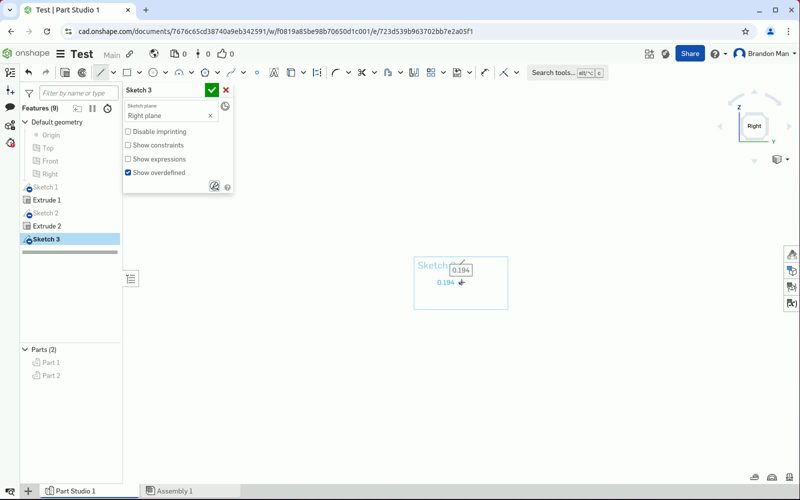
scroll(6)
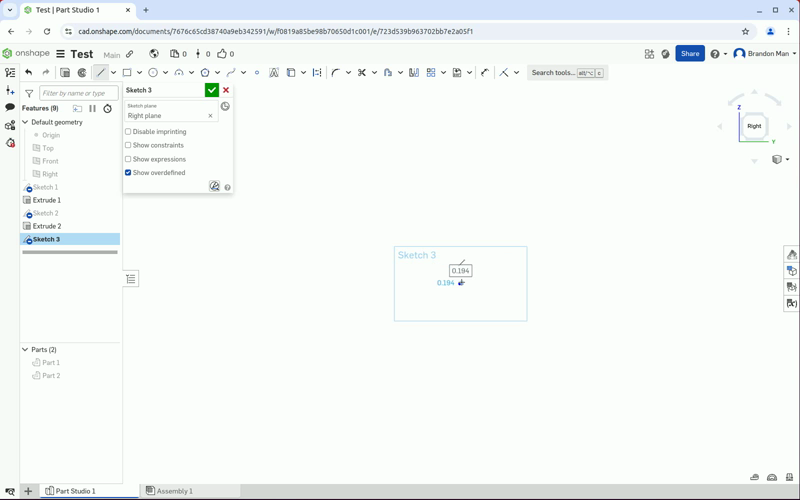
scroll(6)
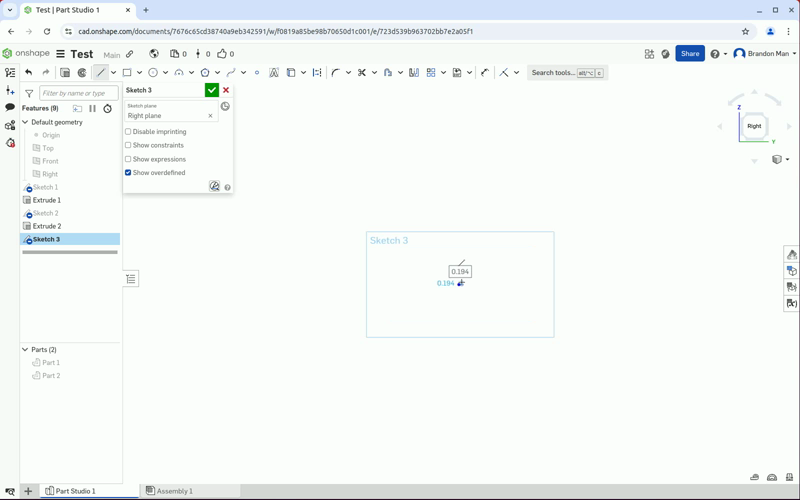
scroll(6)
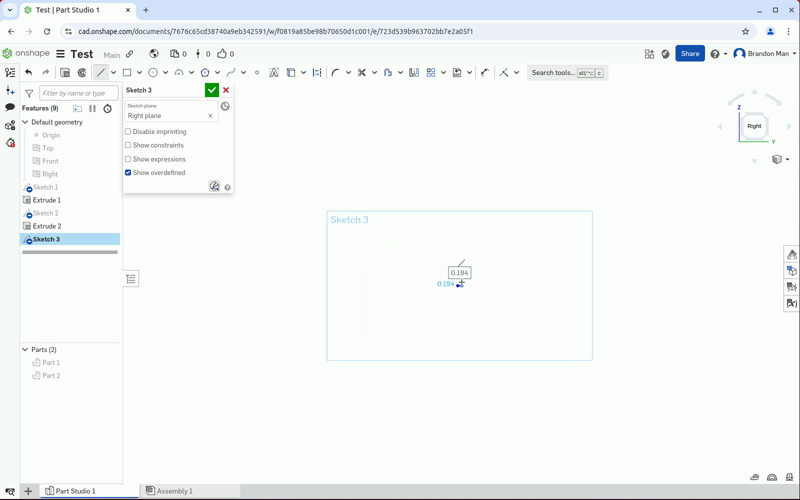
scroll(6)
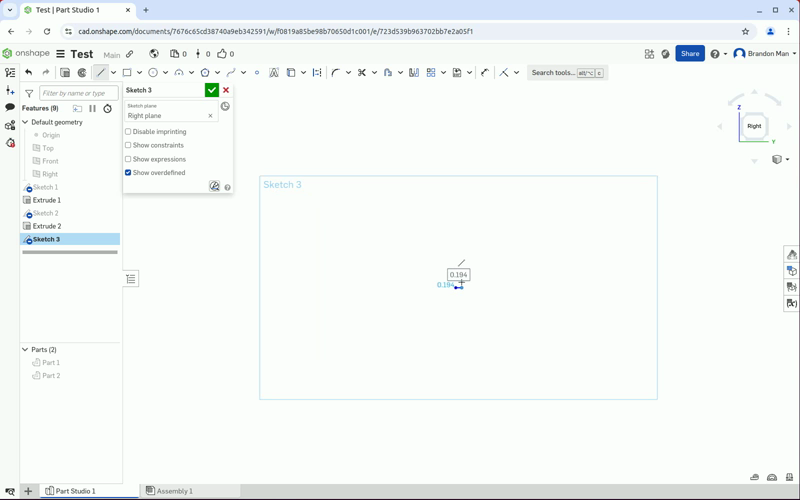
scroll(6)
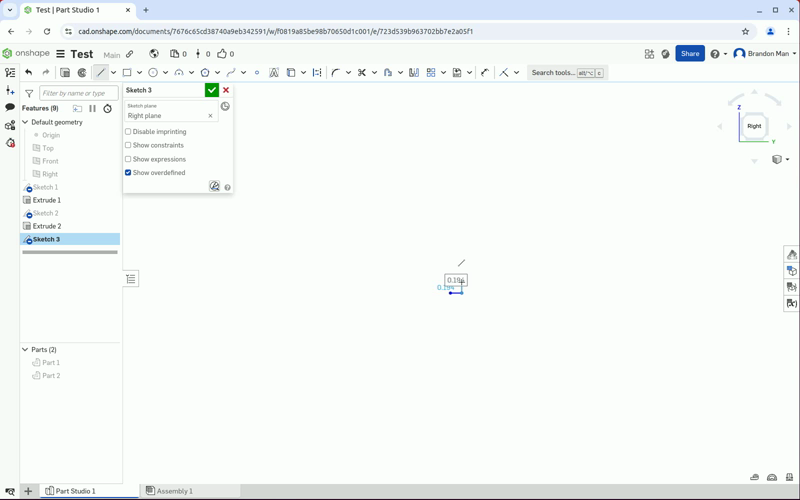
click(461, 281)
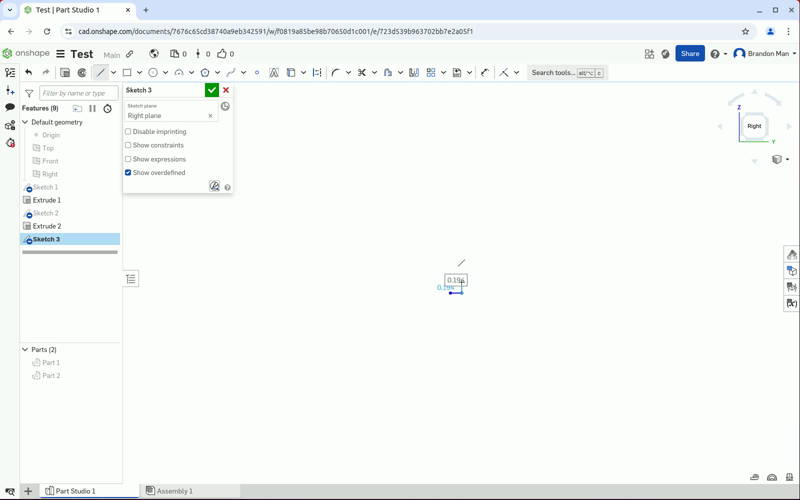
scroll(-6)
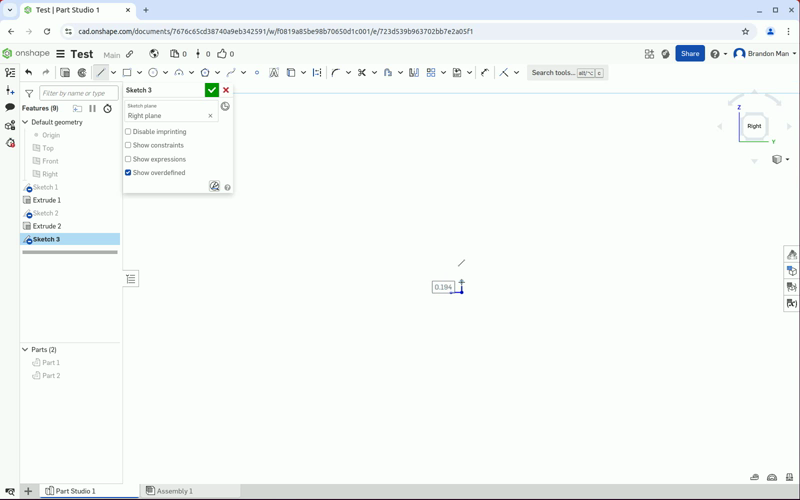
scroll(-6)
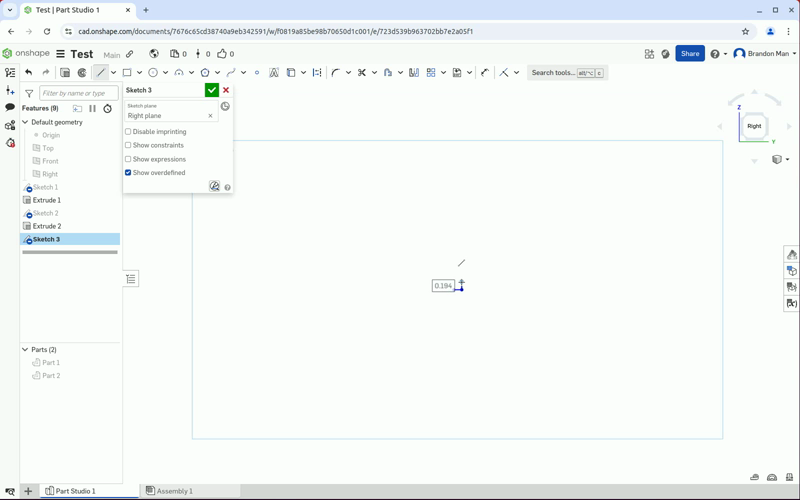
scroll(-6)
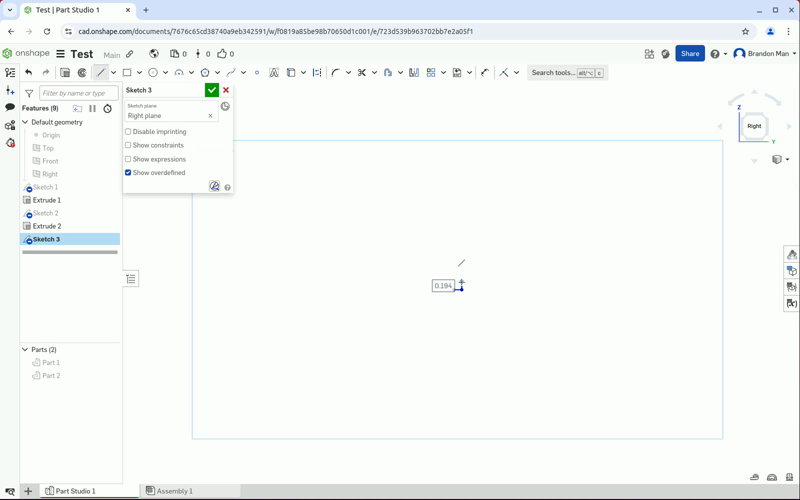
scroll(-6)
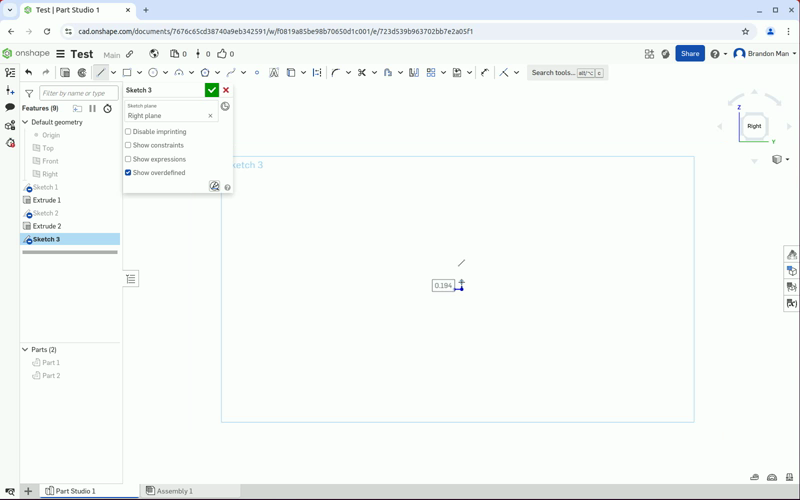
scroll(-6)
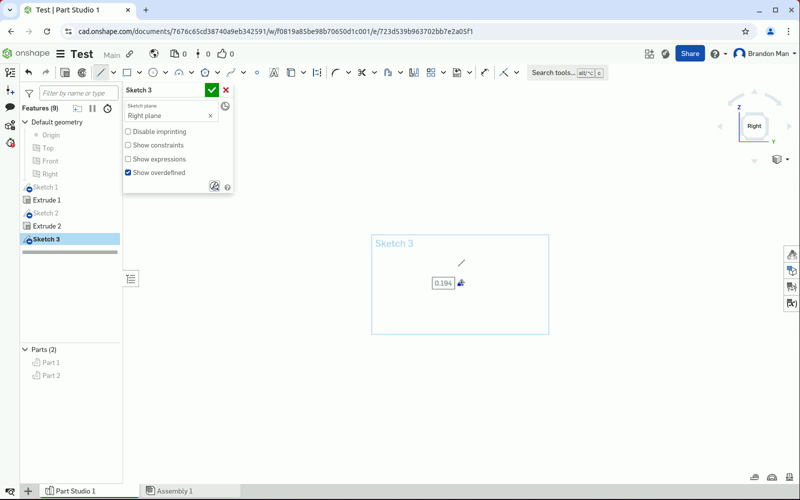
scroll(-6)
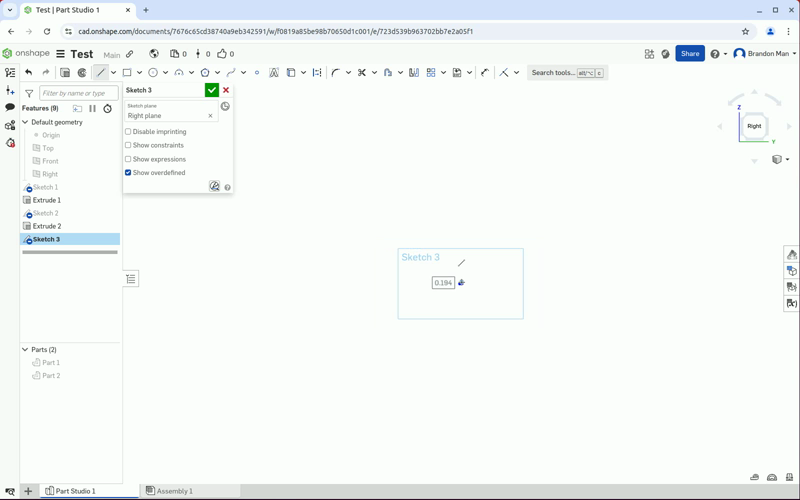
scroll(-6)
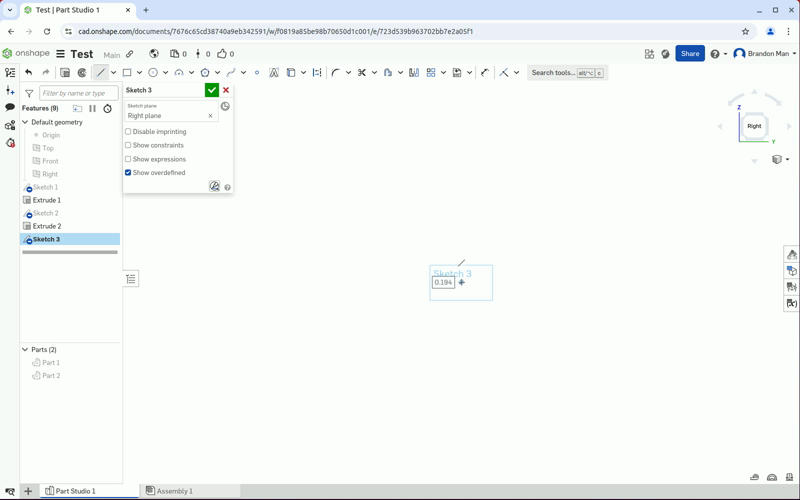
key_up(shift)
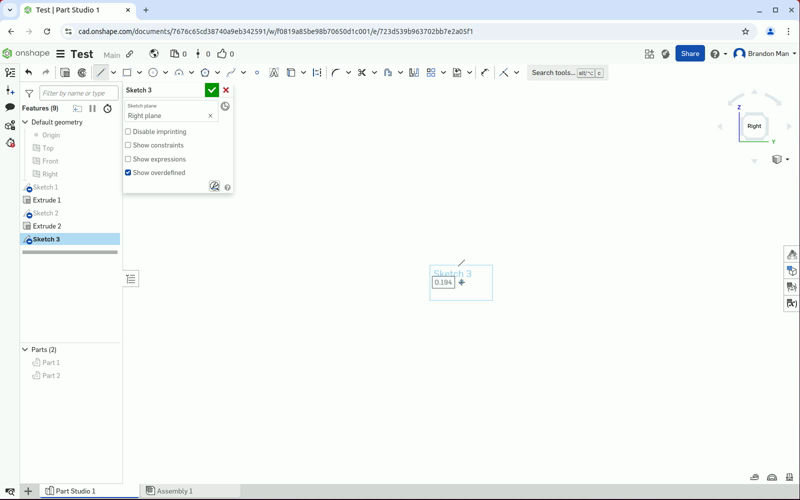
key_down(shift)
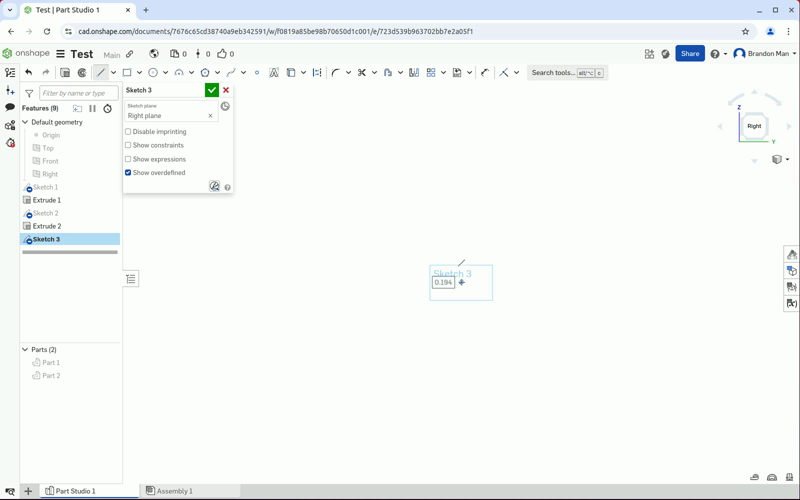
mouse_move(492, 281)
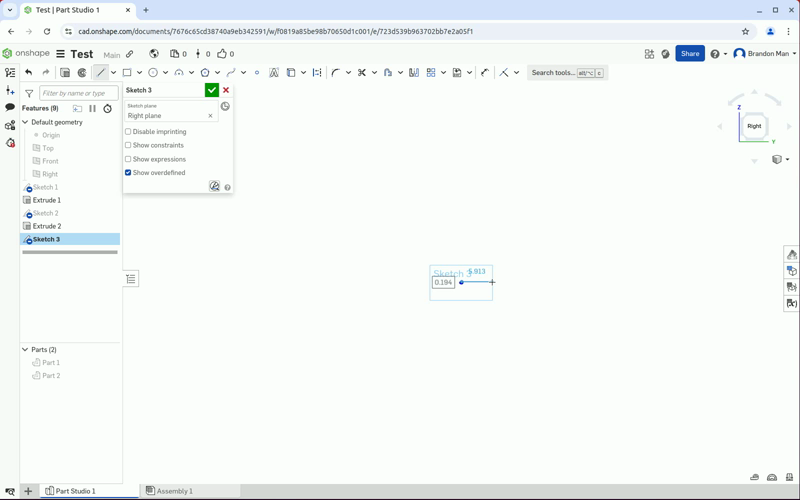
mouse_move(460, 281)
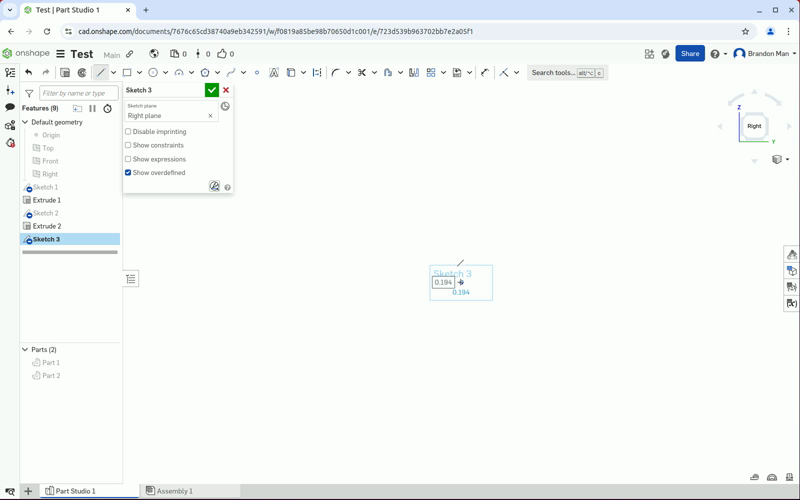
scroll(6)
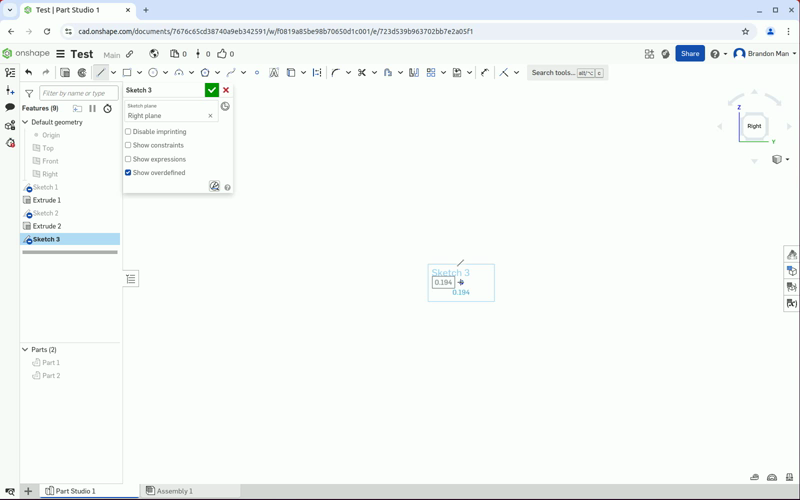
scroll(6)
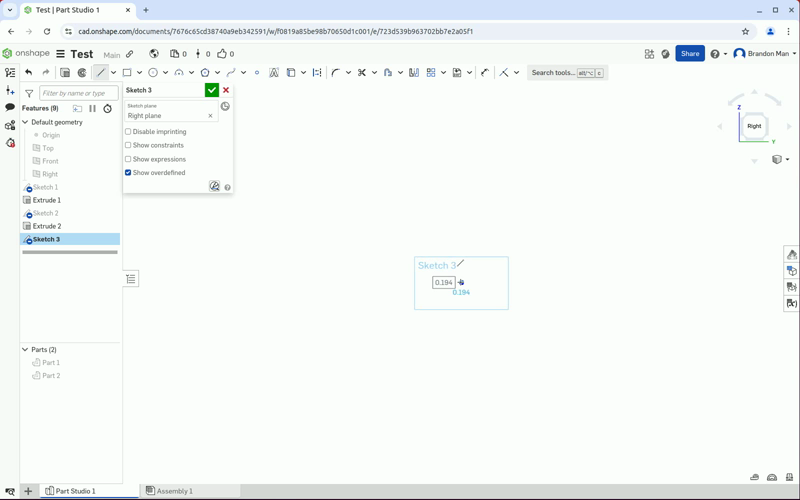
scroll(6)
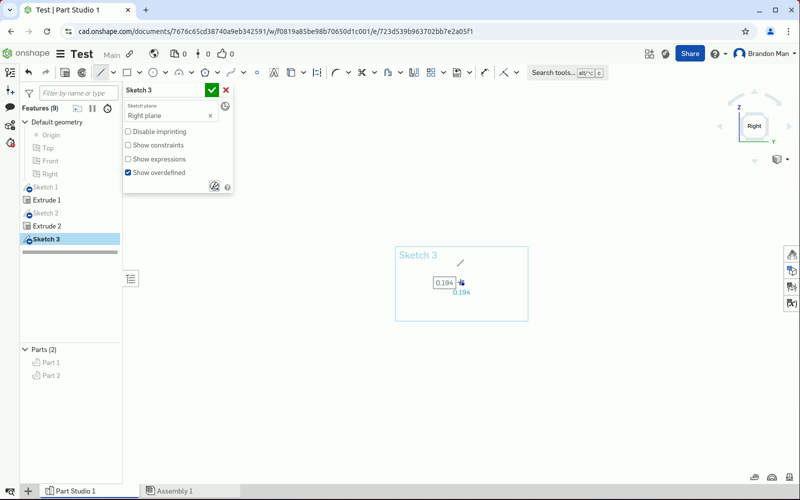
scroll(6)
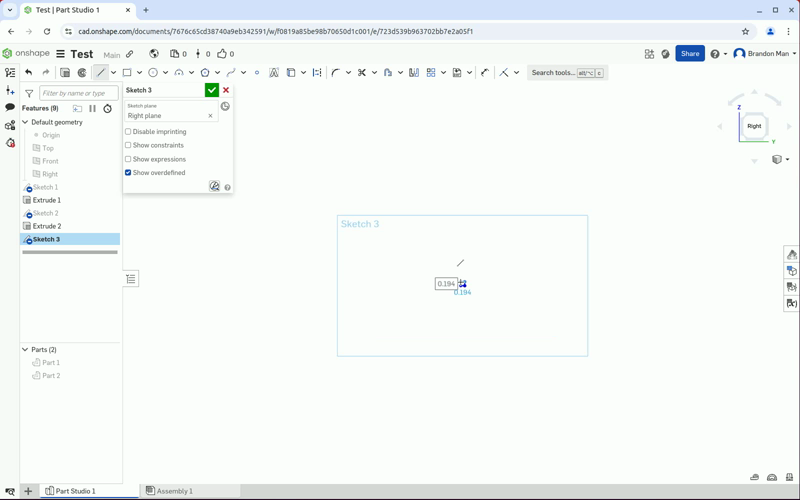
scroll(6)
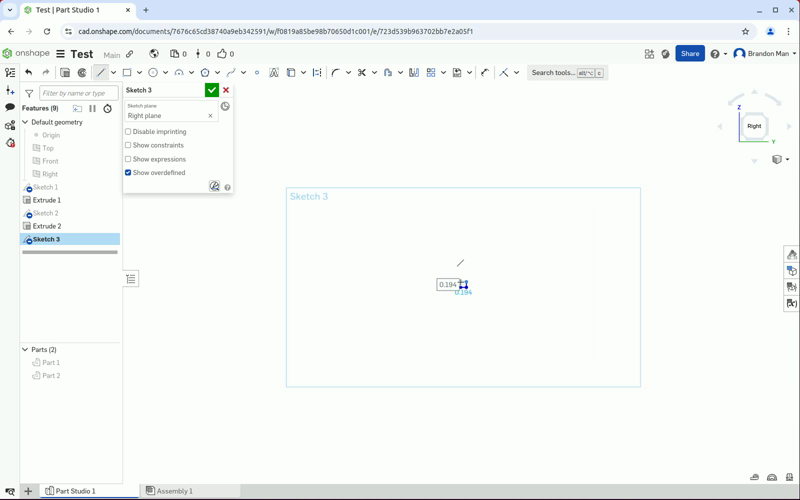
scroll(6)
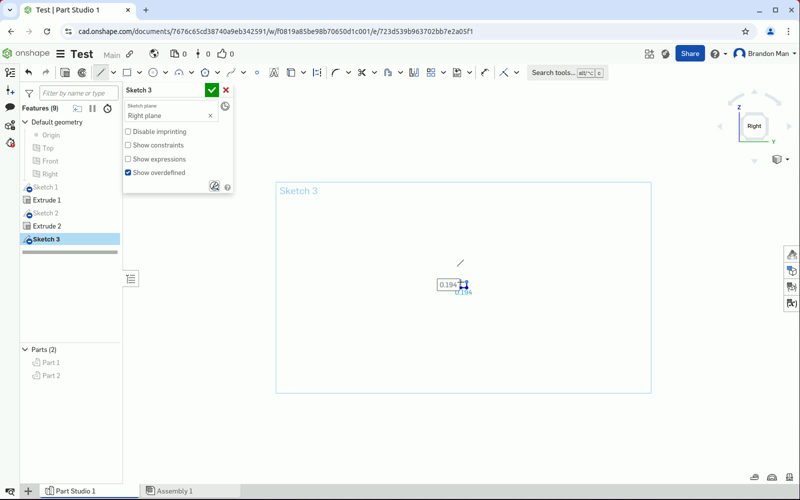
scroll(6)
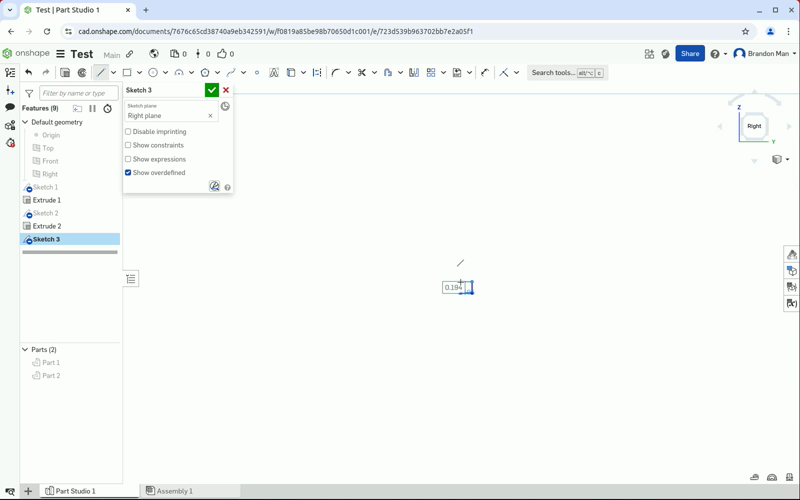
click(460, 281)
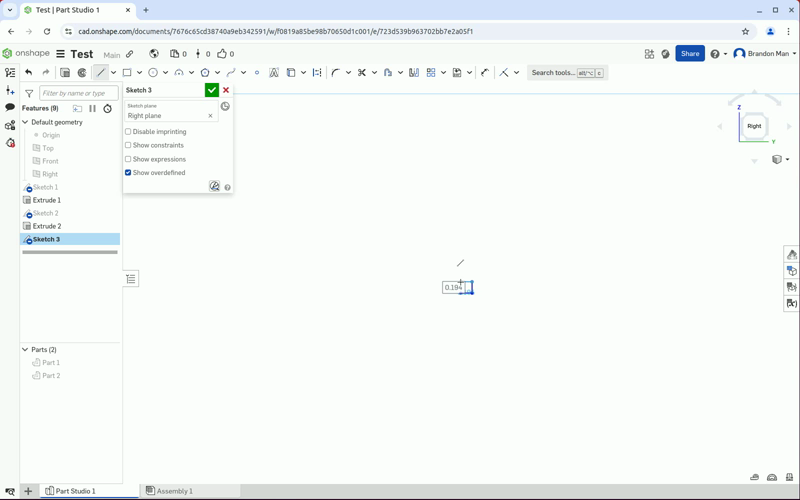
scroll(-6)
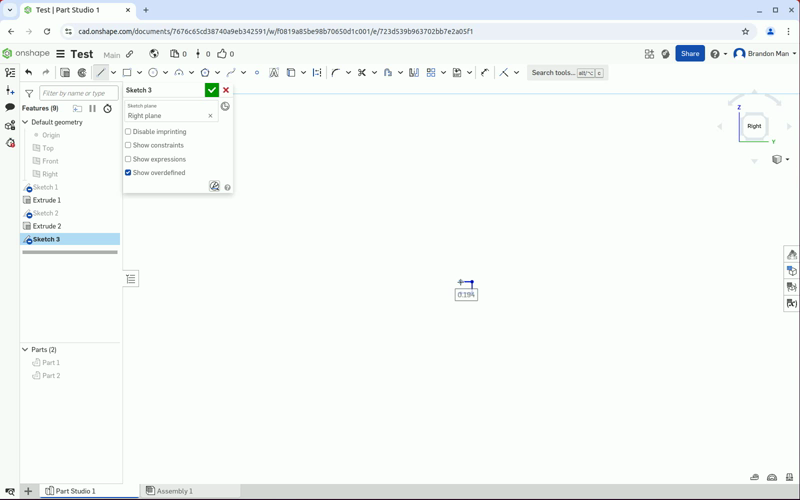
scroll(-6)
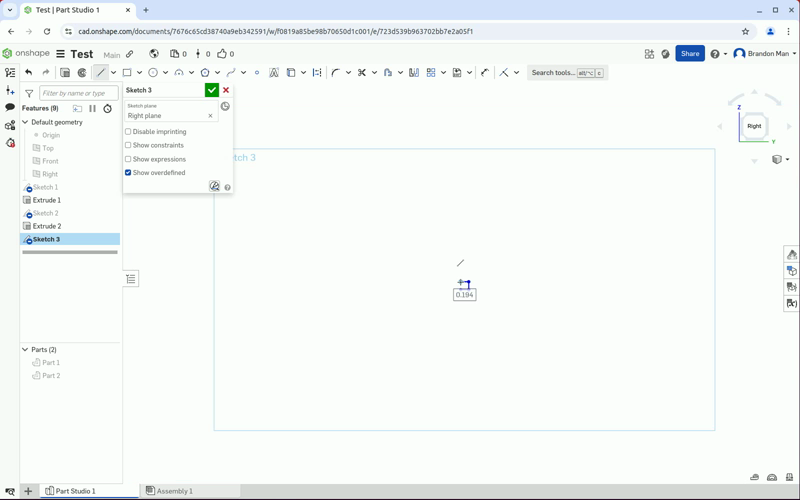
scroll(-6)
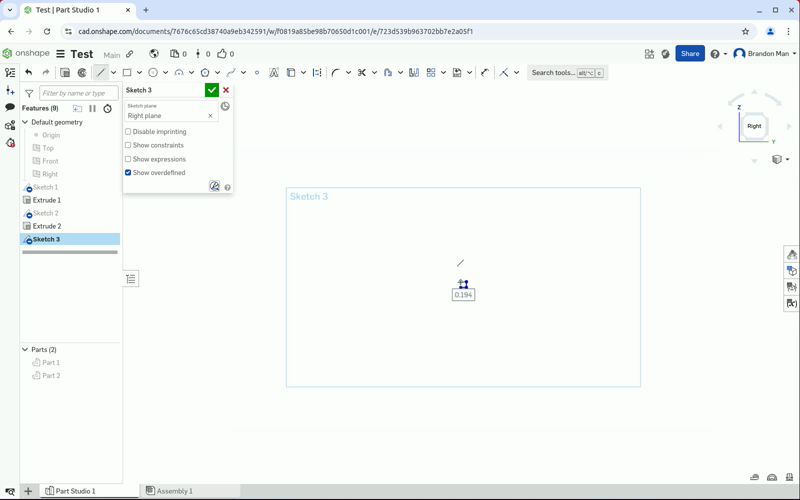
scroll(-6)
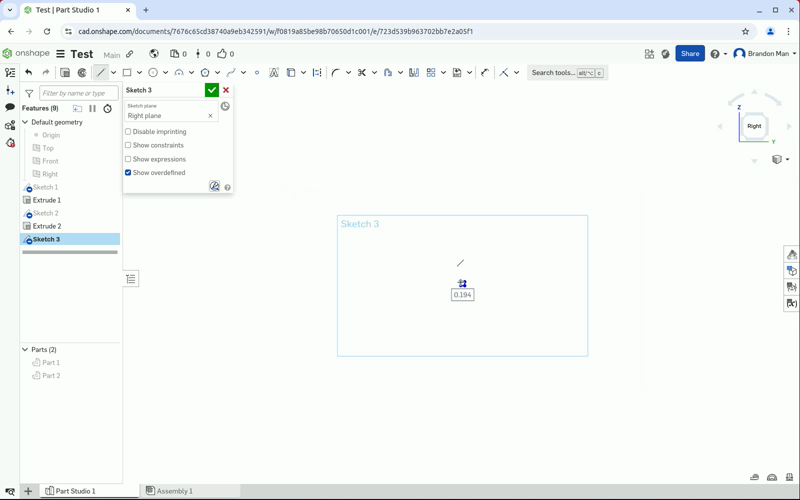
scroll(-6)
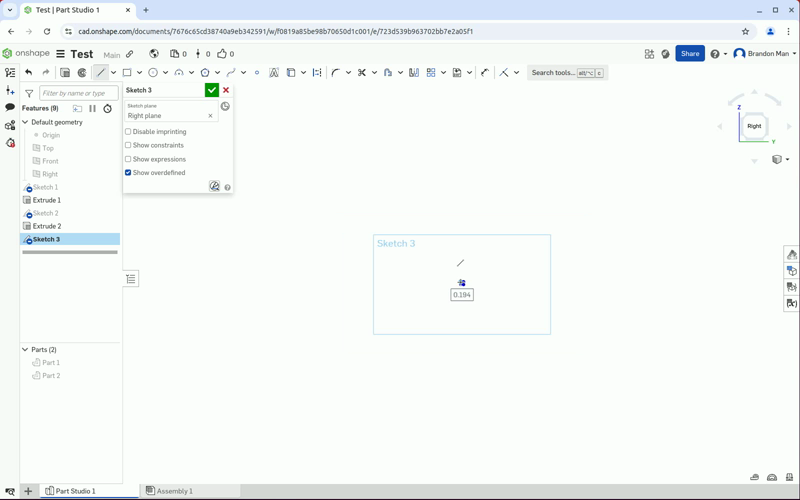
scroll(-6)
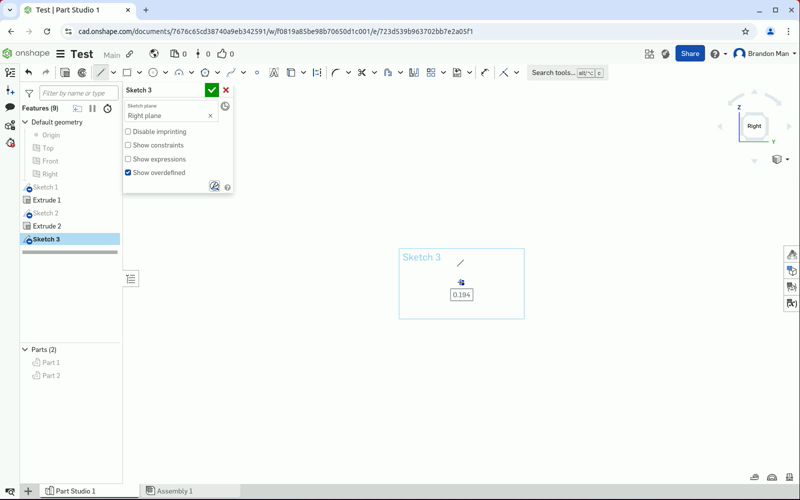
scroll(-6)
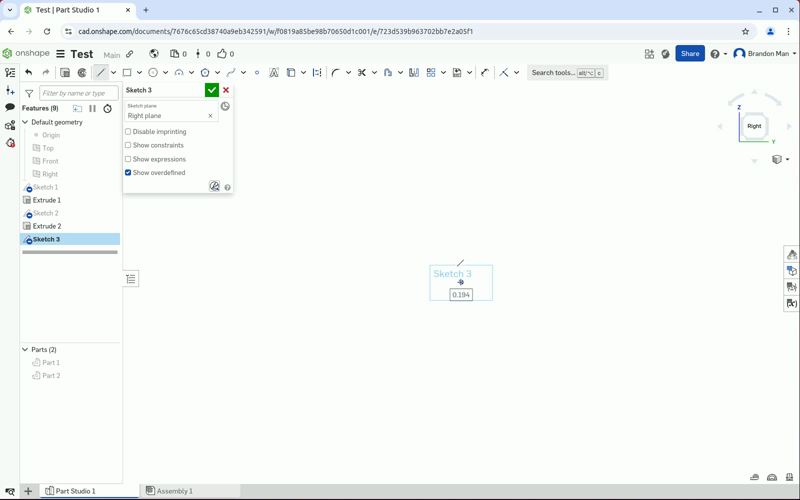
key_up(shift)
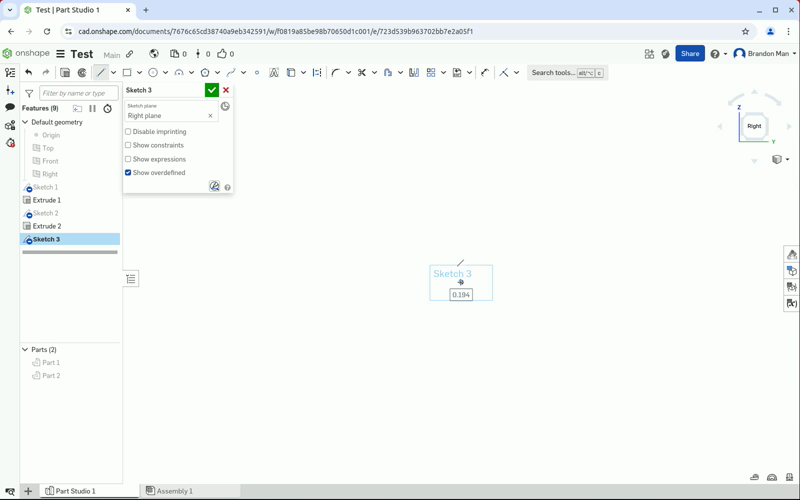
mouse_move(490, 281)
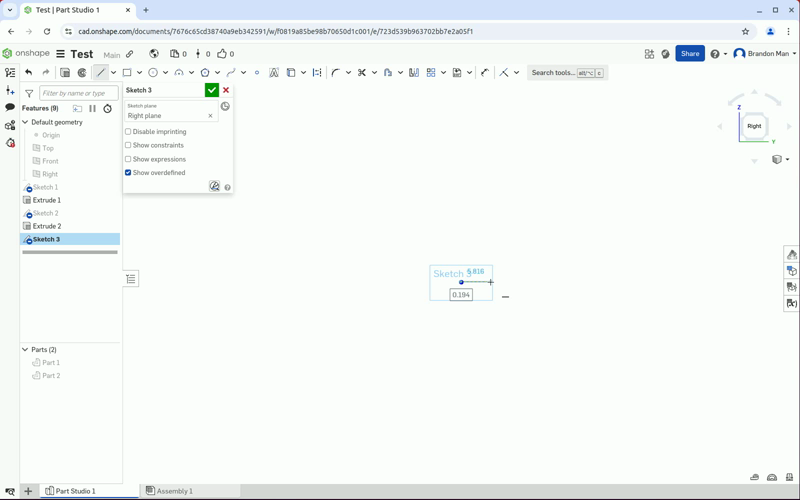
key_down(shift)
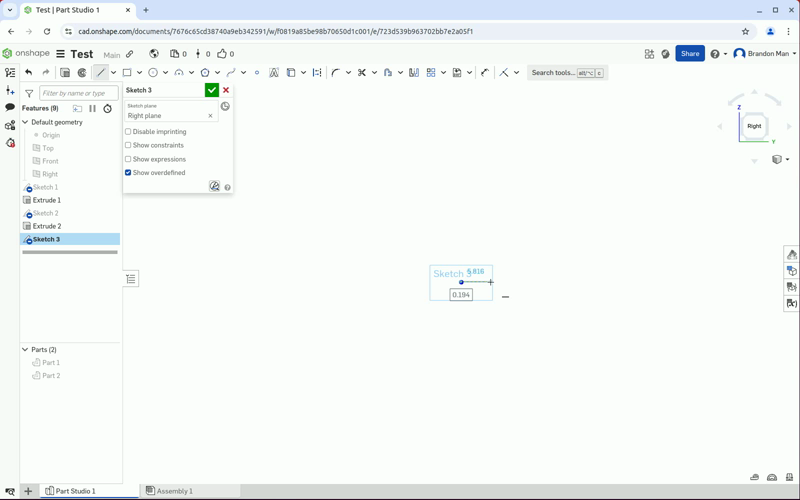
mouse_move(460, 282)
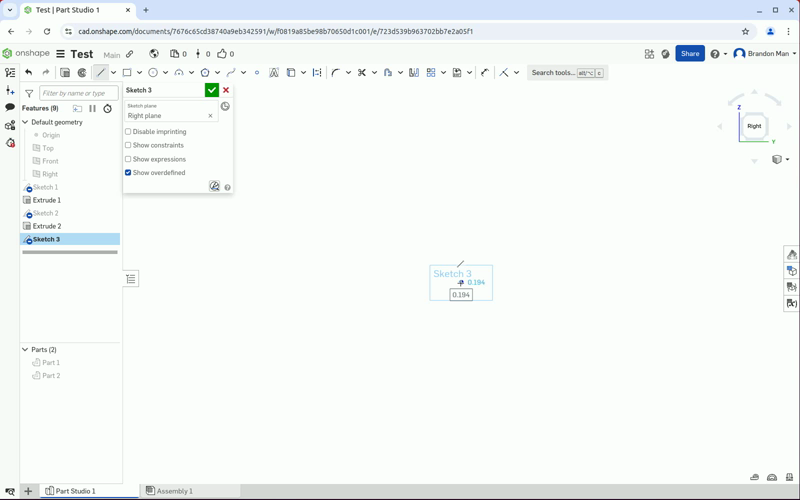
scroll(6)
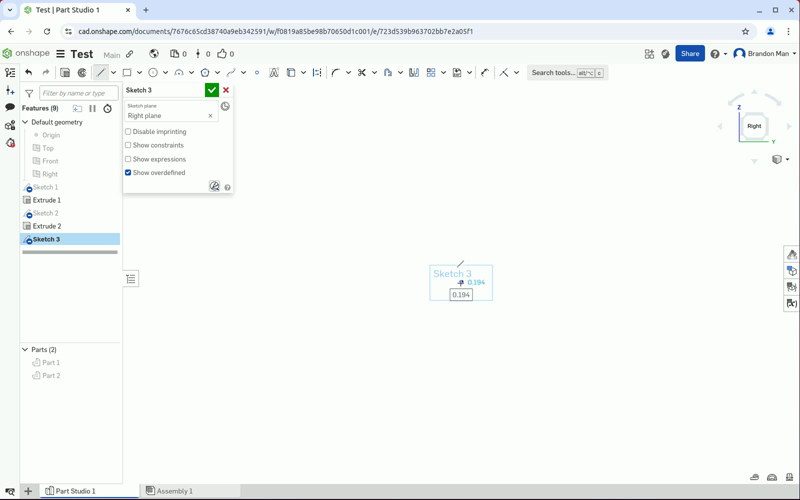
scroll(6)
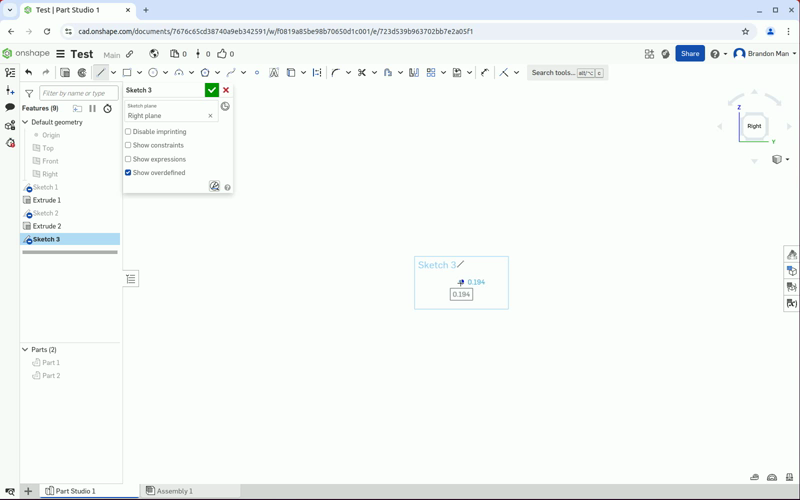
scroll(6)
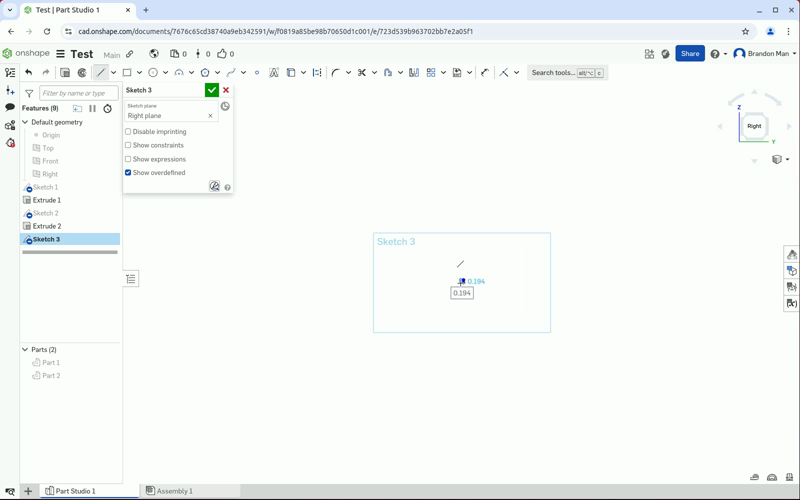
scroll(6)
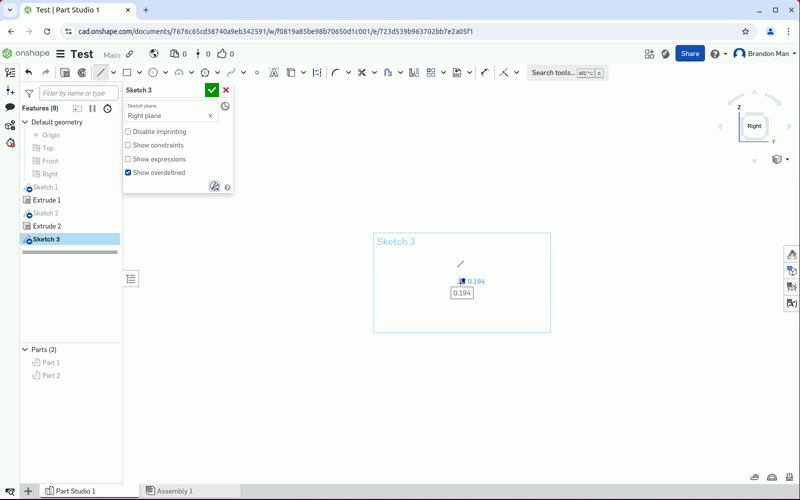
scroll(6)
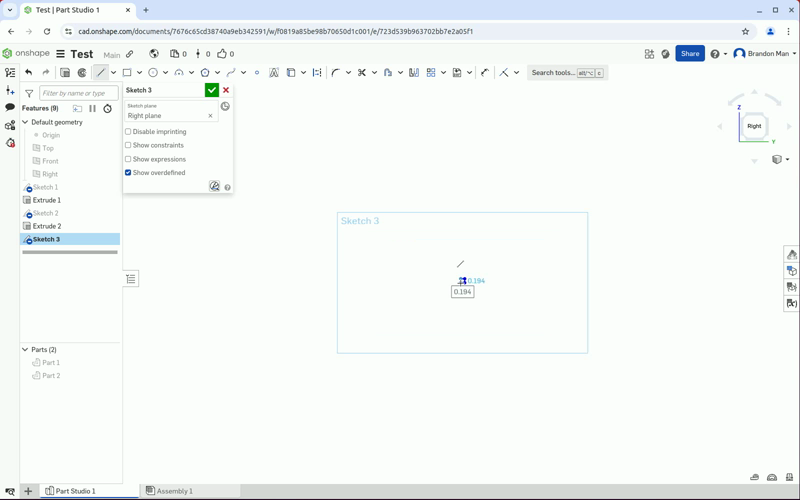
scroll(6)
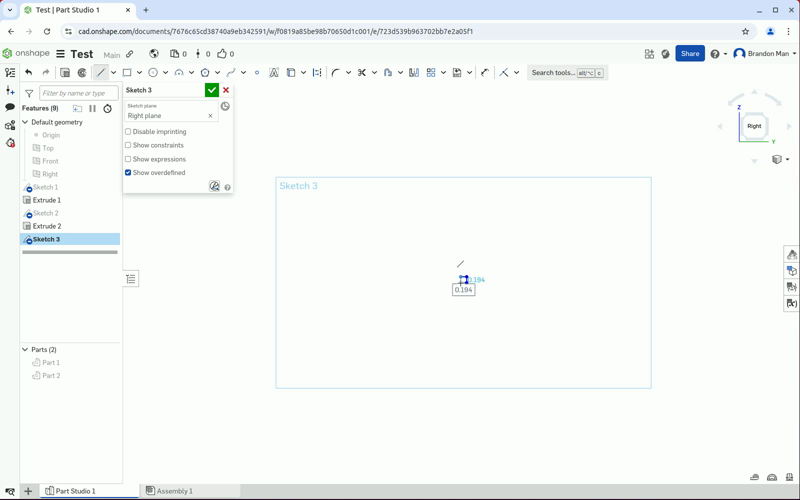
scroll(6)
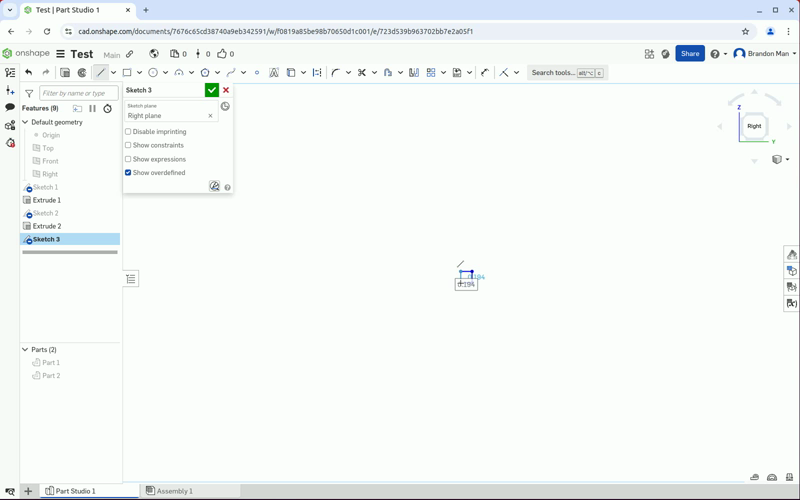
key_up(shift)
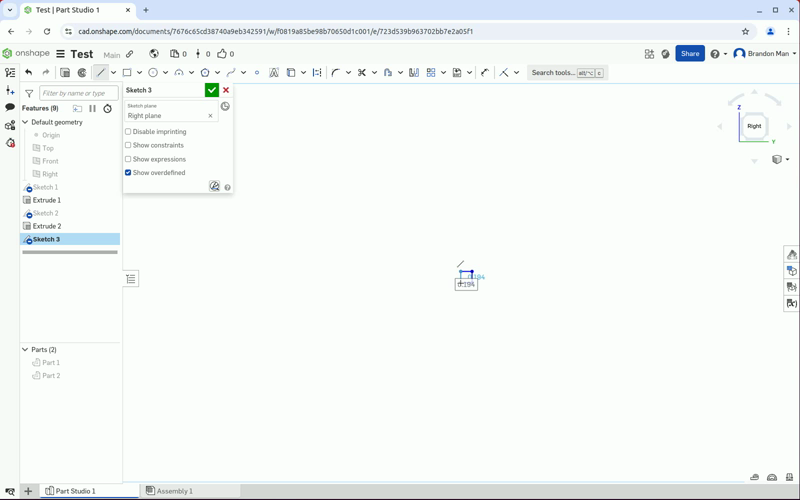
click(460, 282)
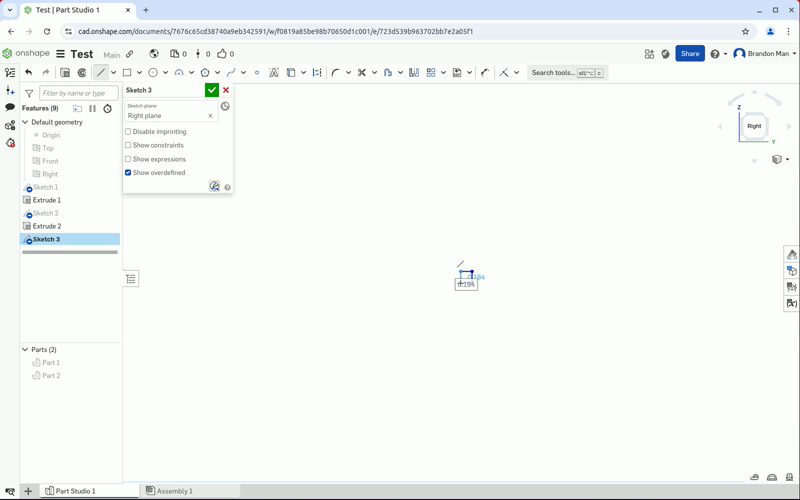
scroll(-6)
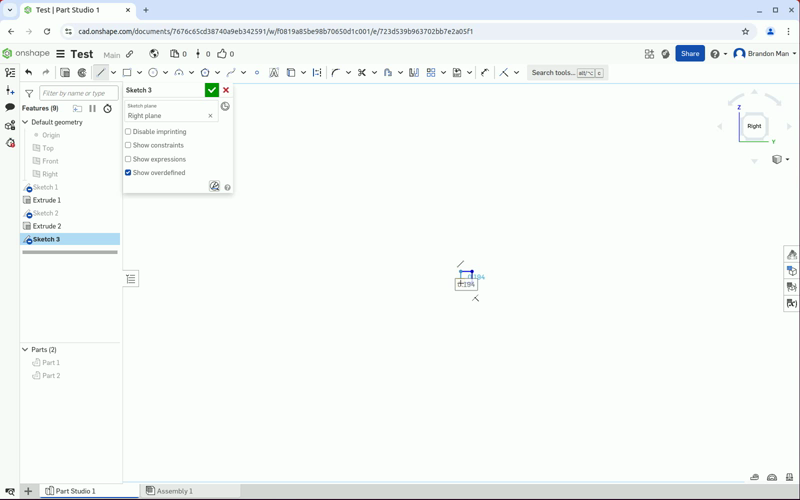
scroll(-6)
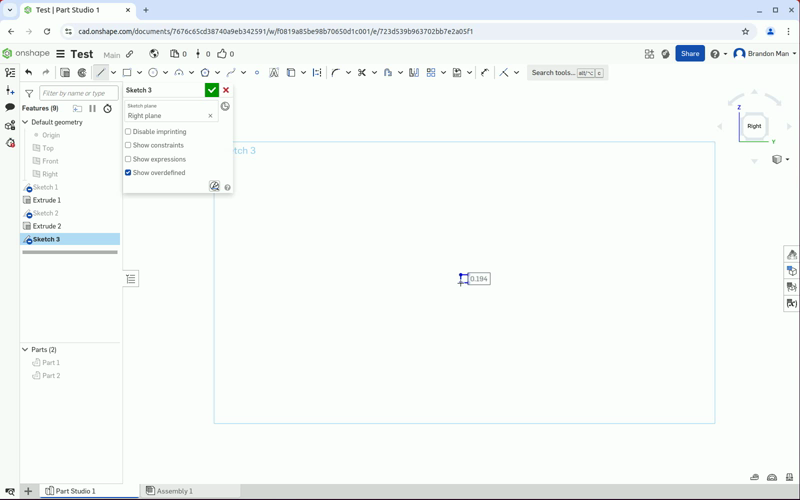
scroll(-6)
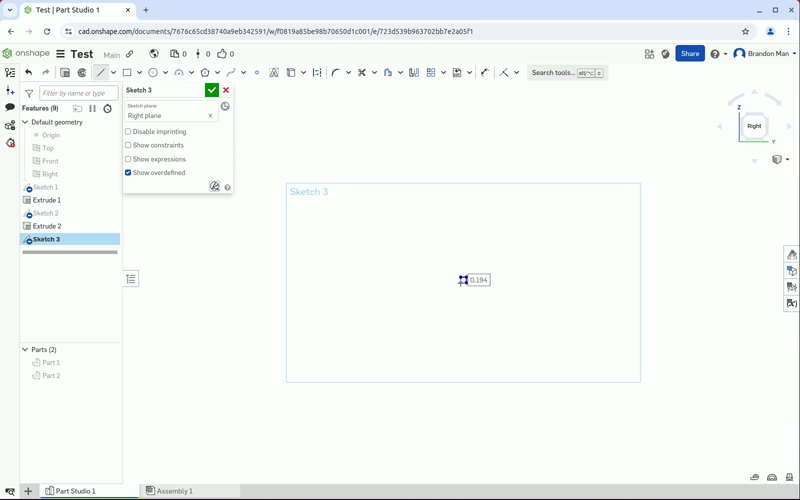
scroll(-6)
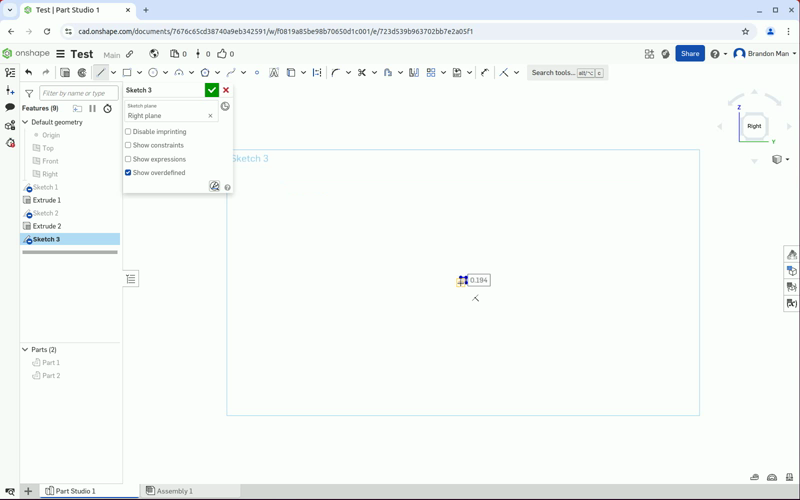
scroll(-6)
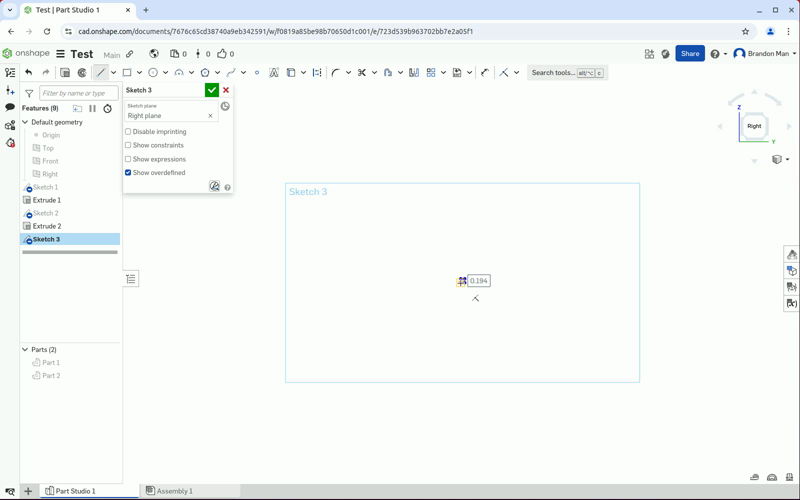
scroll(-6)
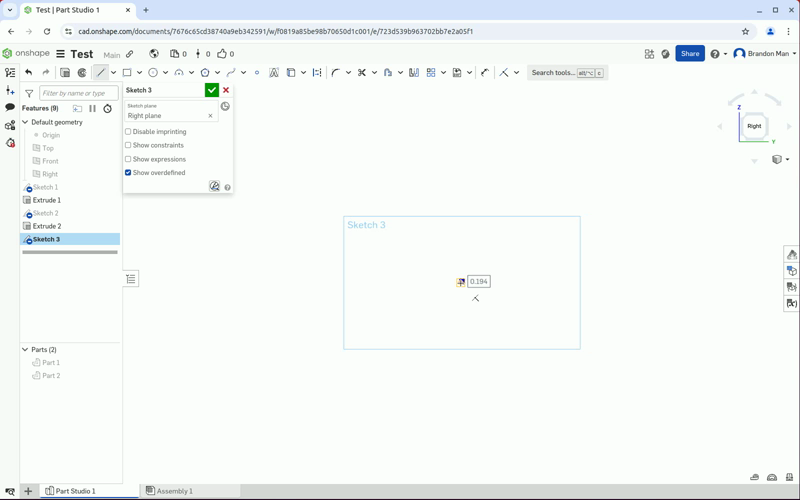
scroll(-6)
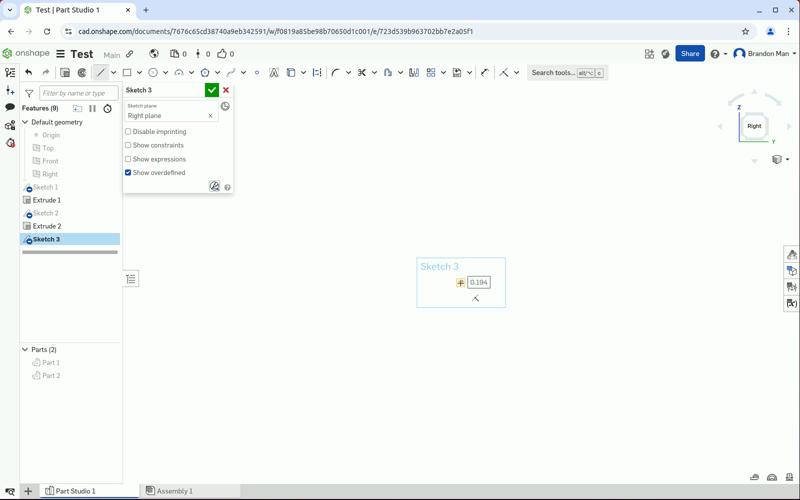
key(esc)
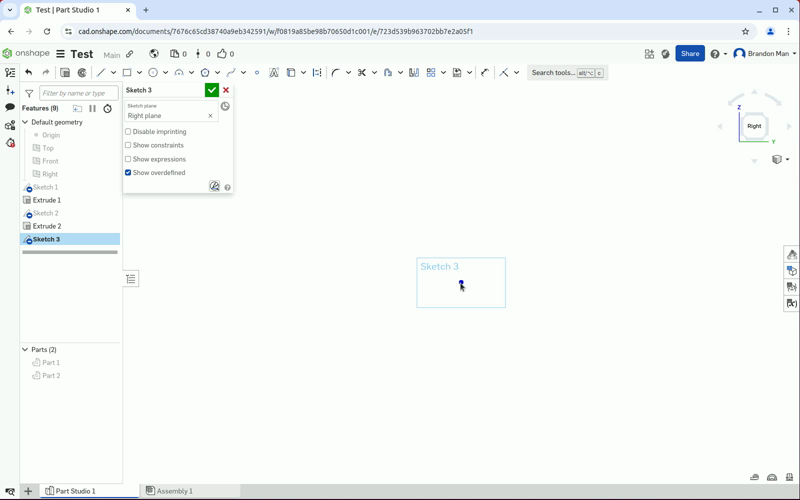
mouse_move(461, 282)
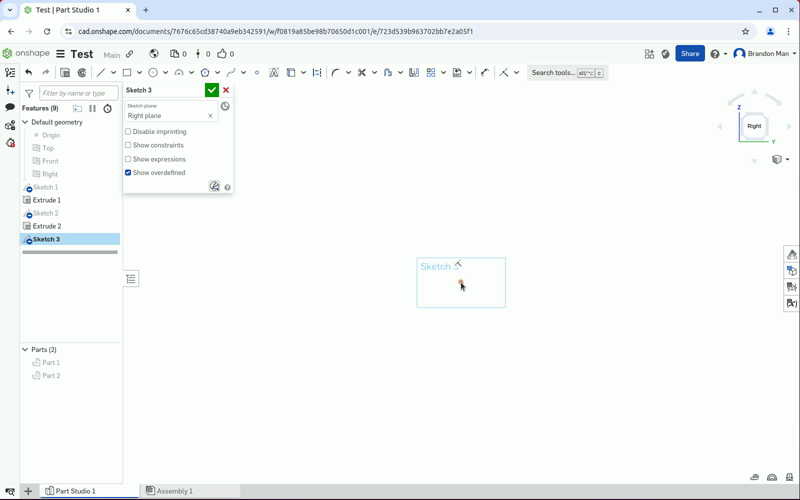
scroll(6)
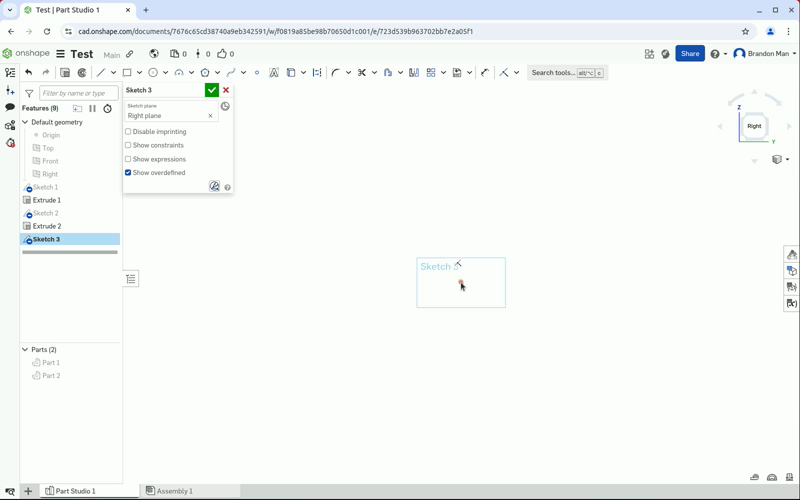
scroll(6)
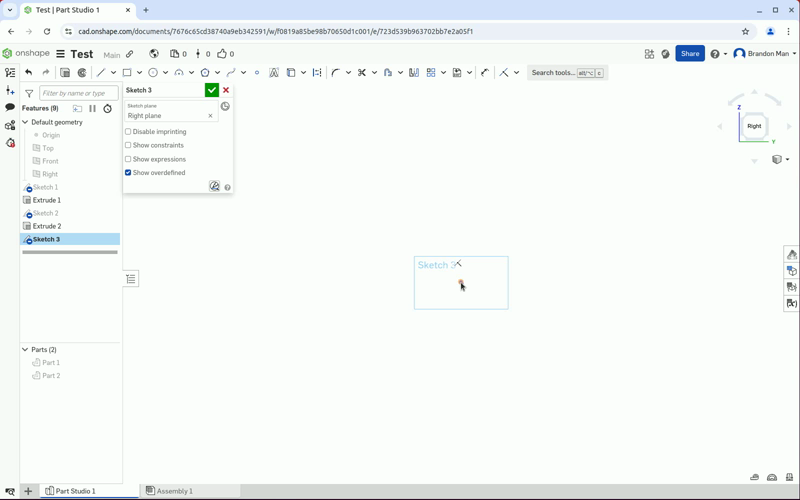
scroll(6)
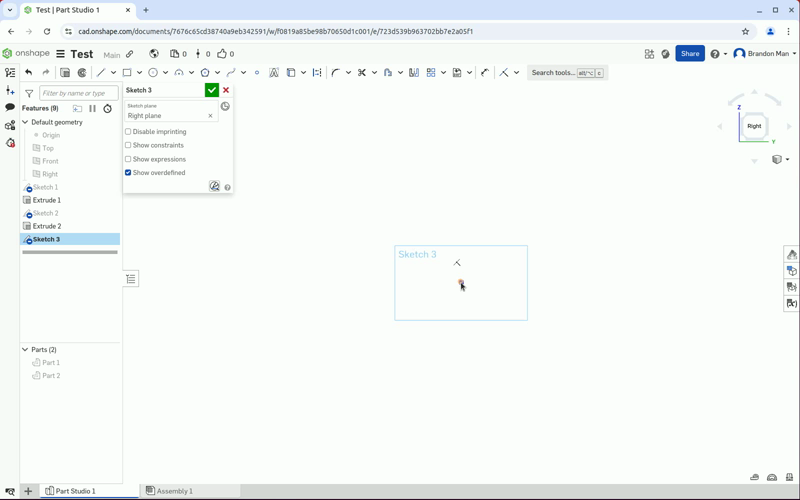
scroll(6)
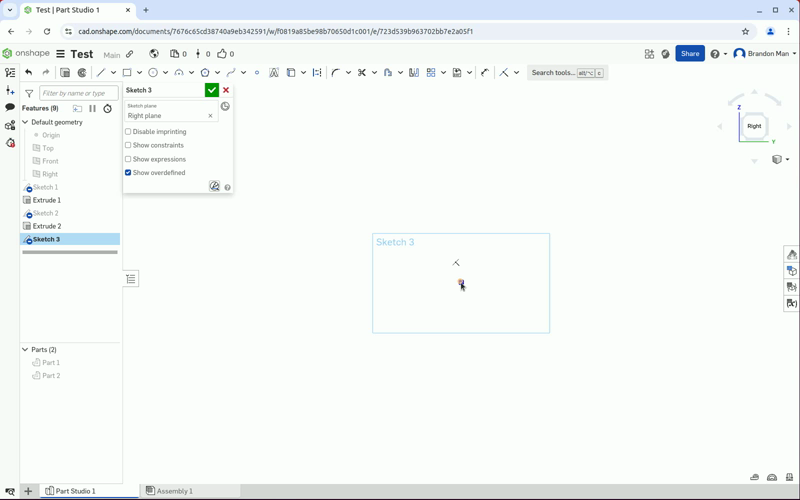
scroll(6)
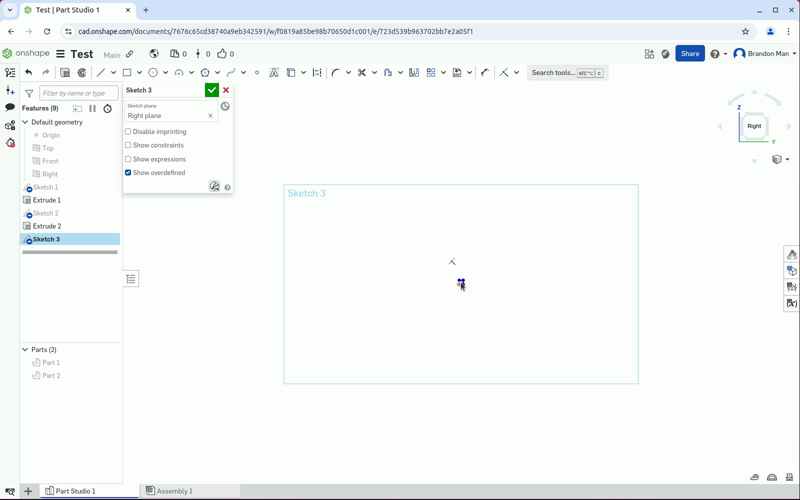
scroll(6)
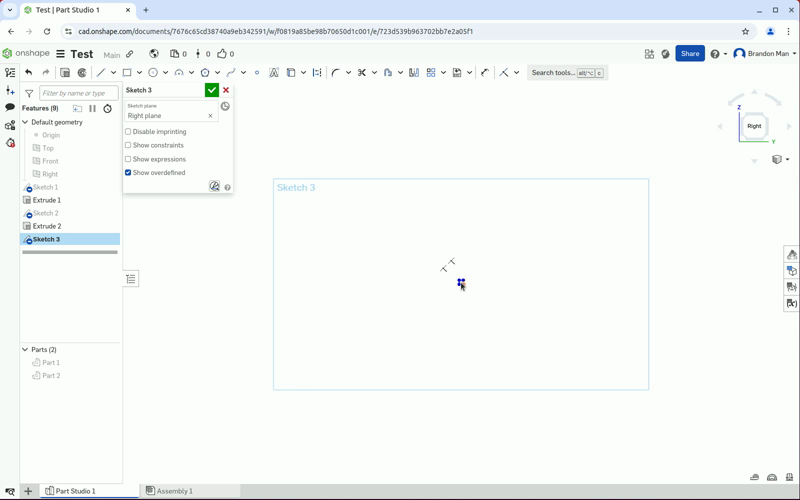
scroll(6)
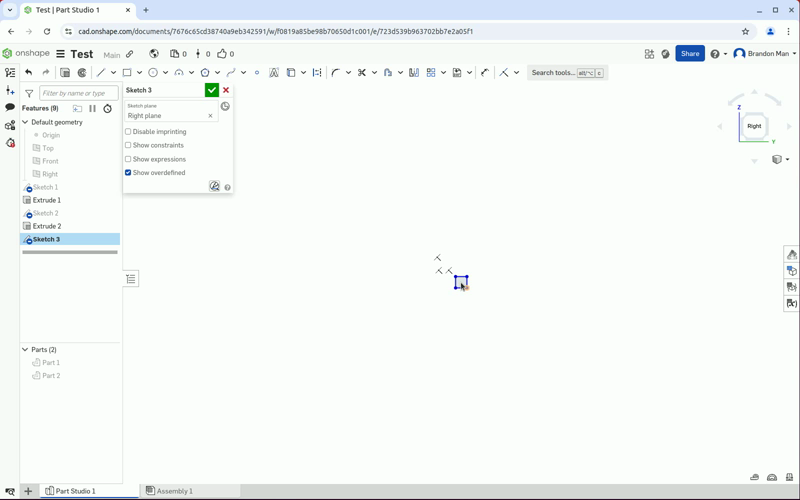
click(461, 282)
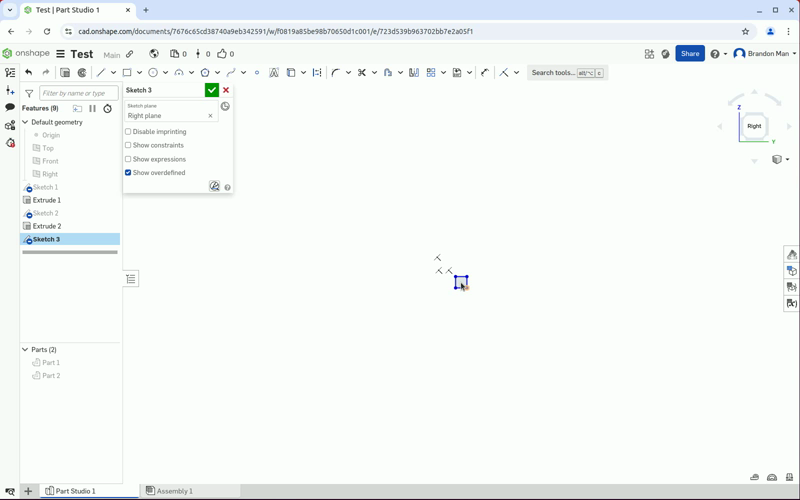
scroll(-6)
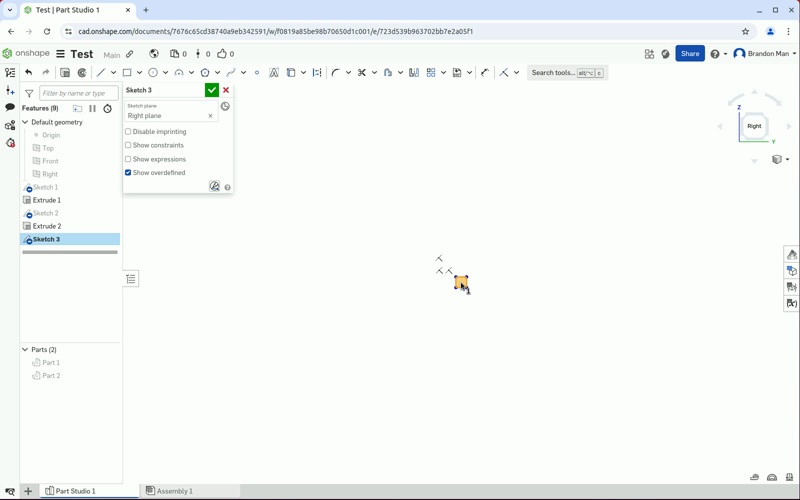
scroll(-6)
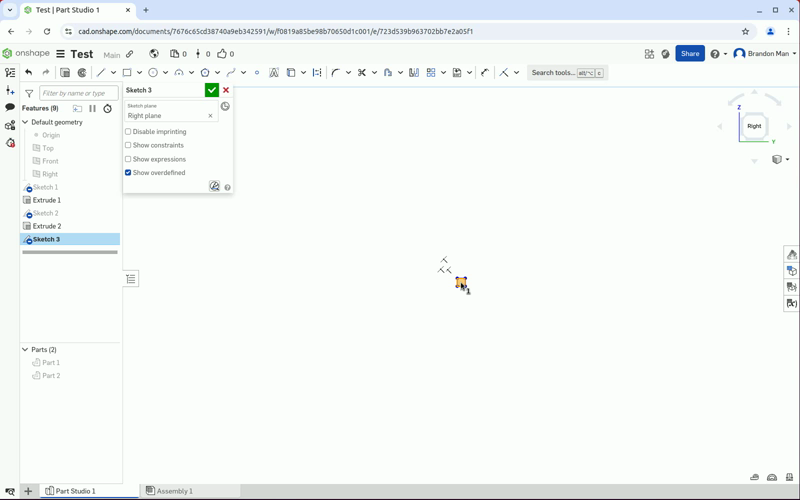
scroll(-6)
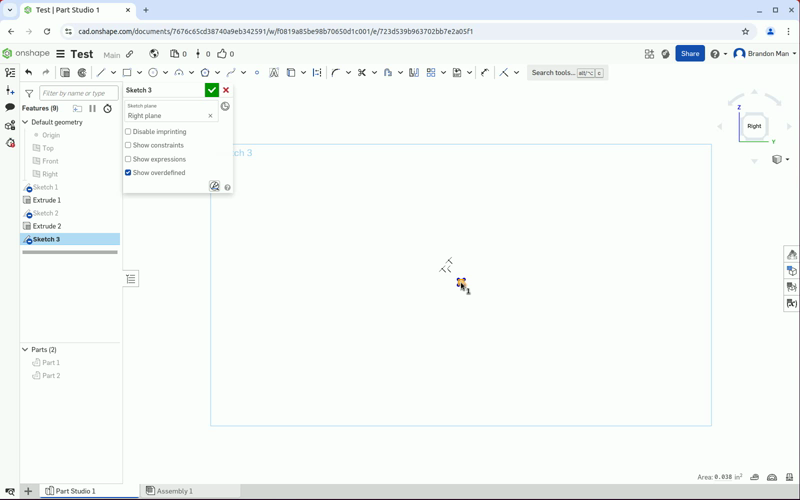
scroll(-6)
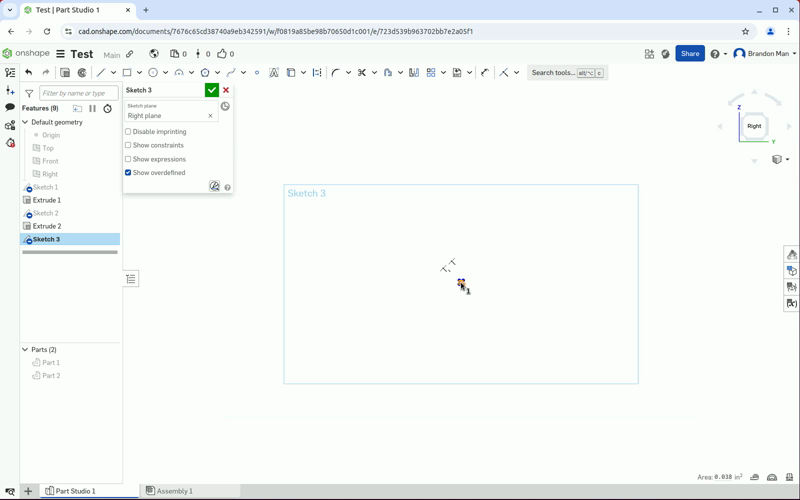
scroll(-6)
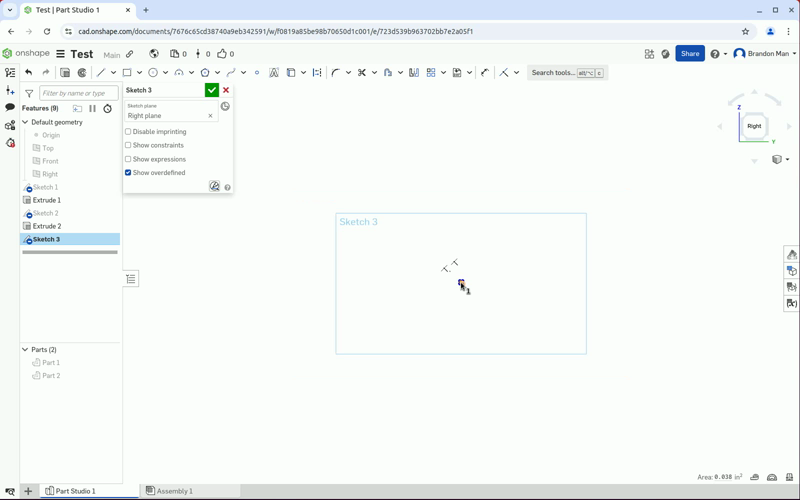
scroll(-6)
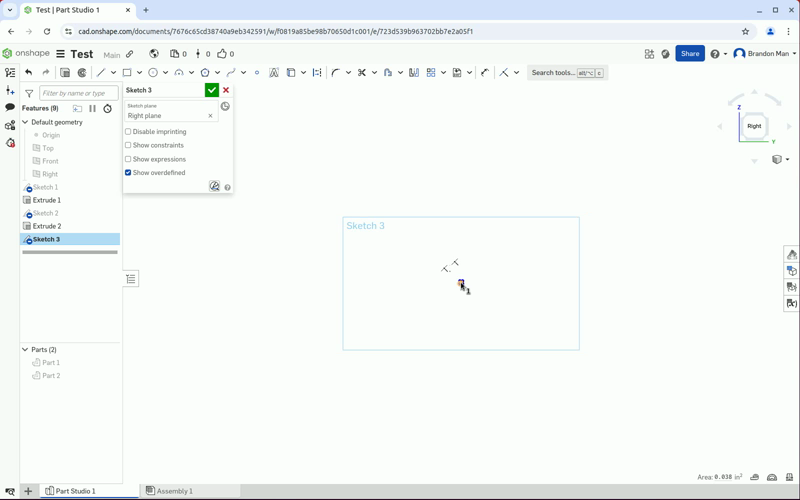
scroll(-6)
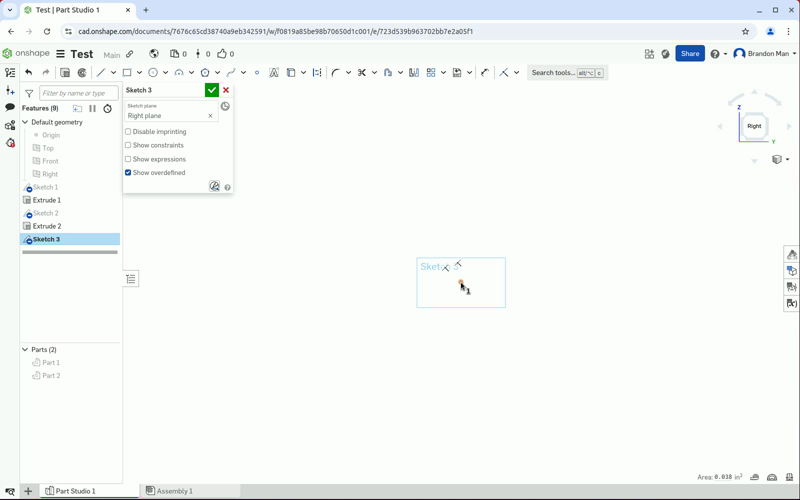
mouse_move(73, 352)
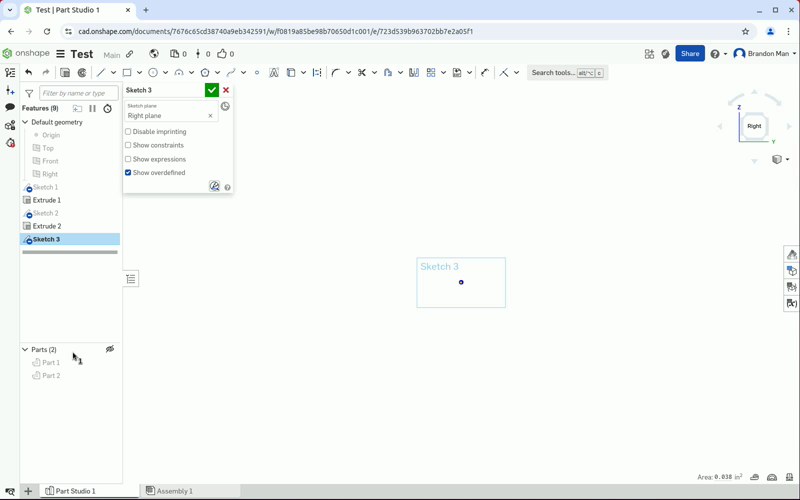
key(shift+y)
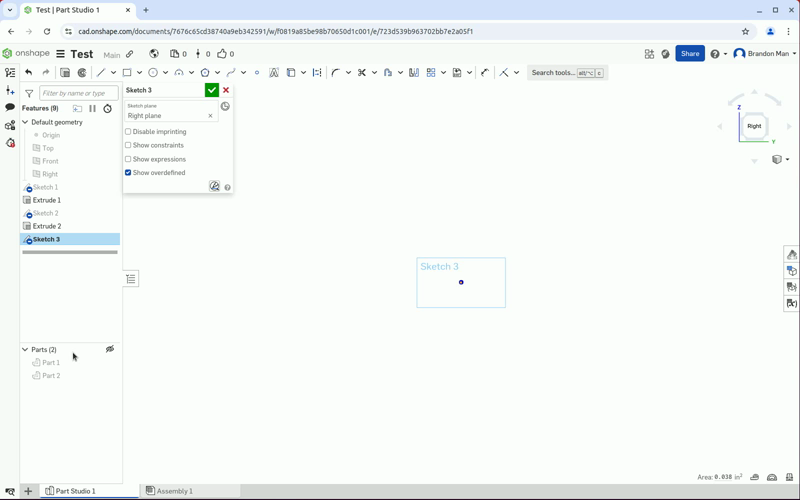
key(shift+e)
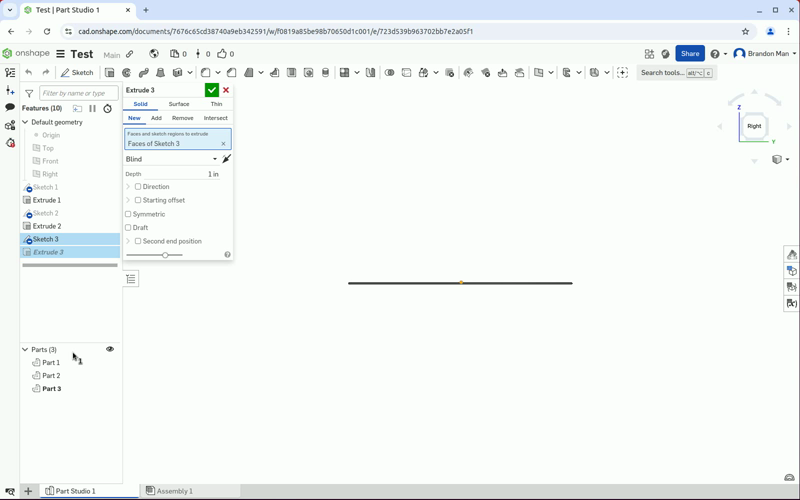
mouse_move(143, 106)
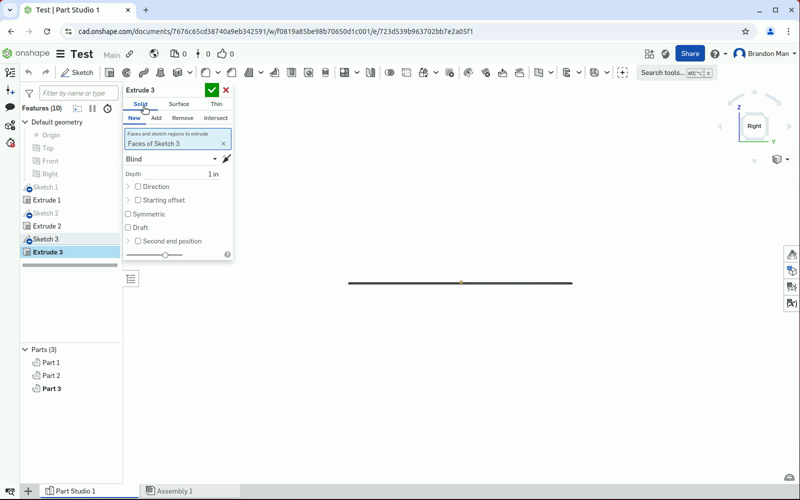
click(143, 106)
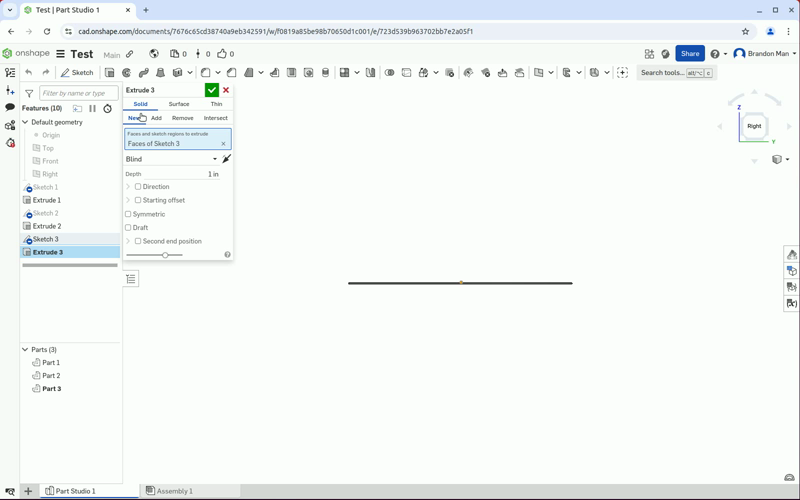
mouse_move(137, 120)
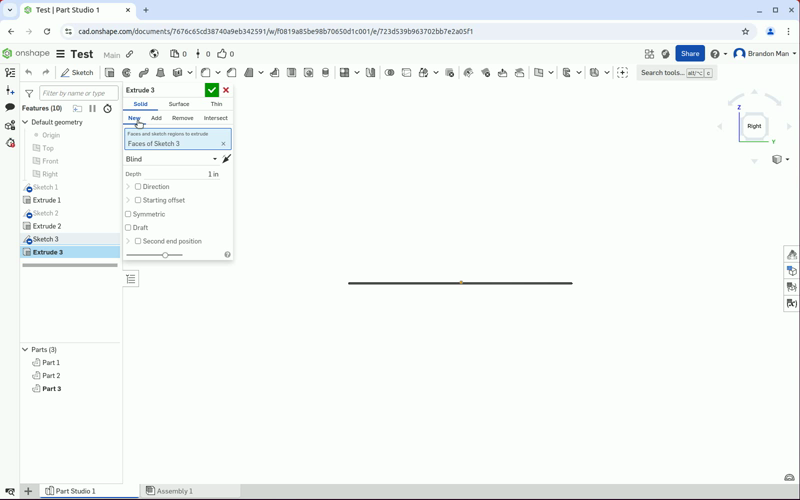
click(137, 120)
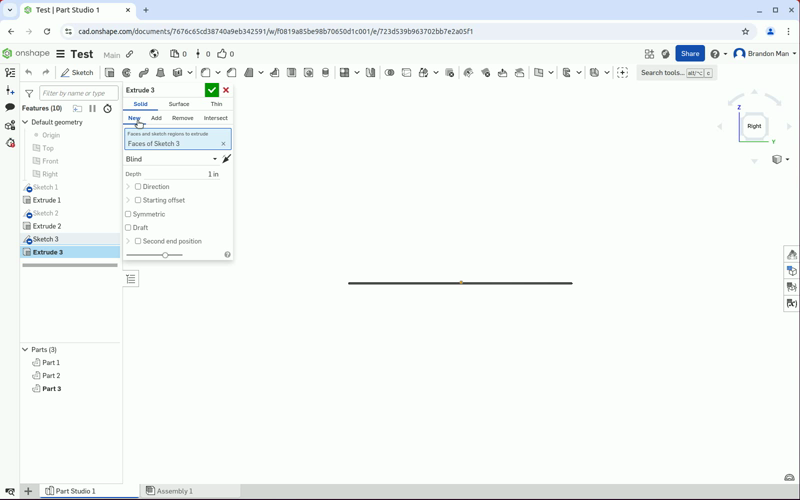
key(tab, 4)
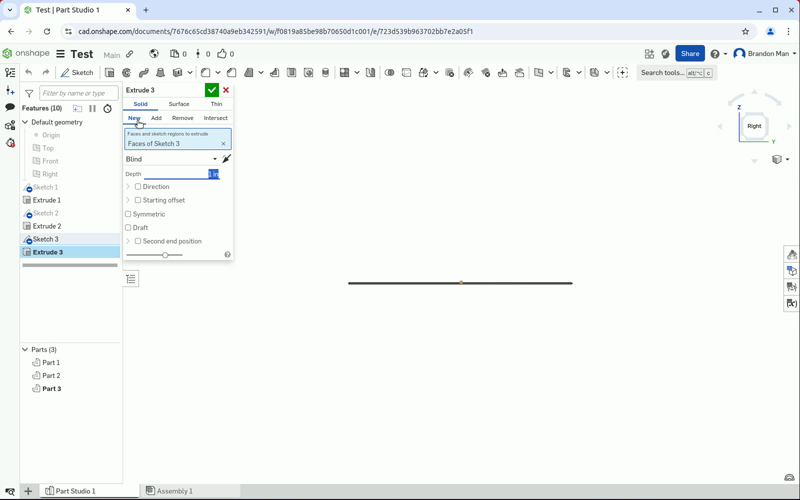
text(1.444)
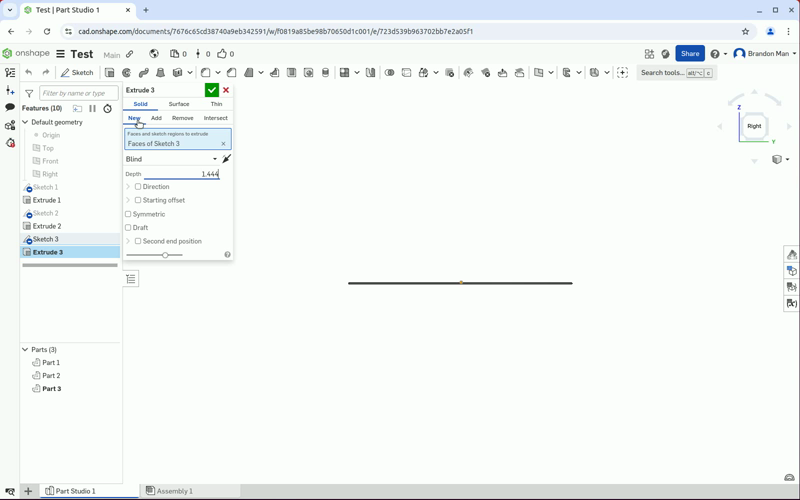
key(enter)
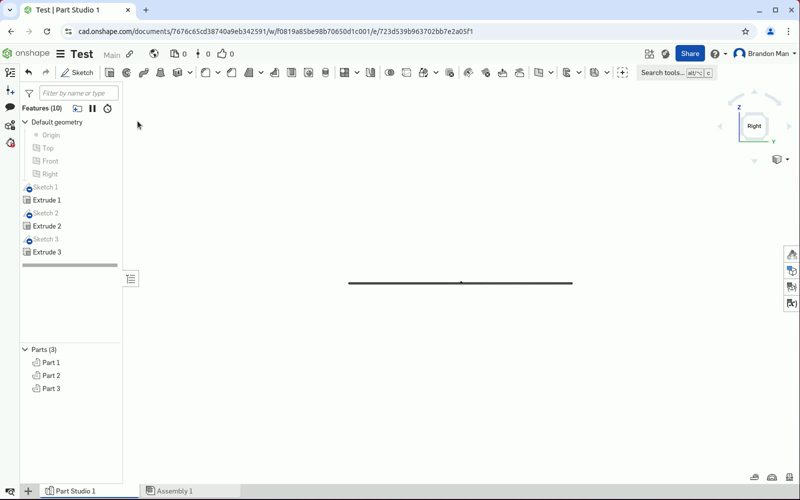
key(shift+h)
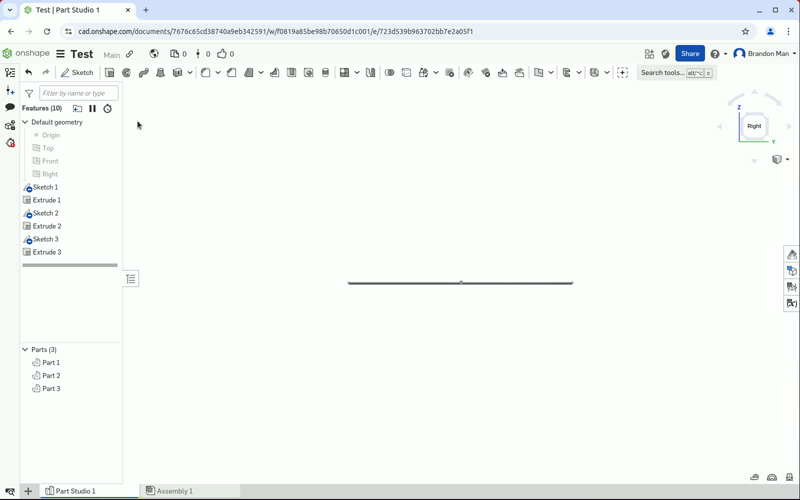
key(shift+h)
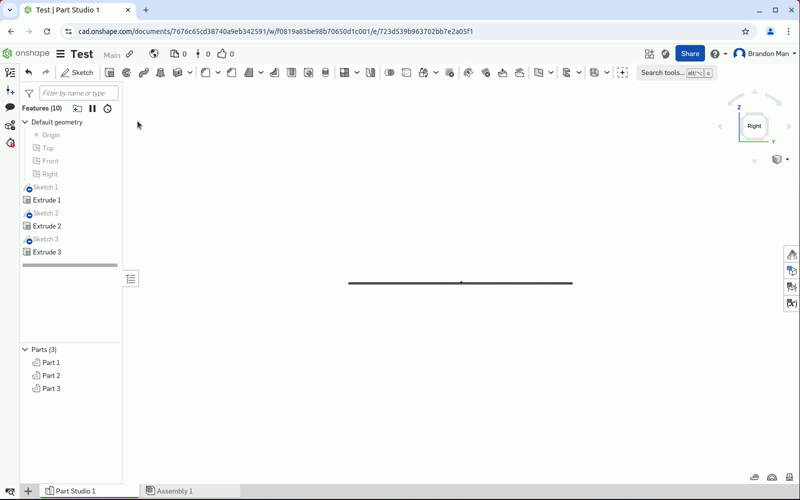
mouse_move(73, 189)
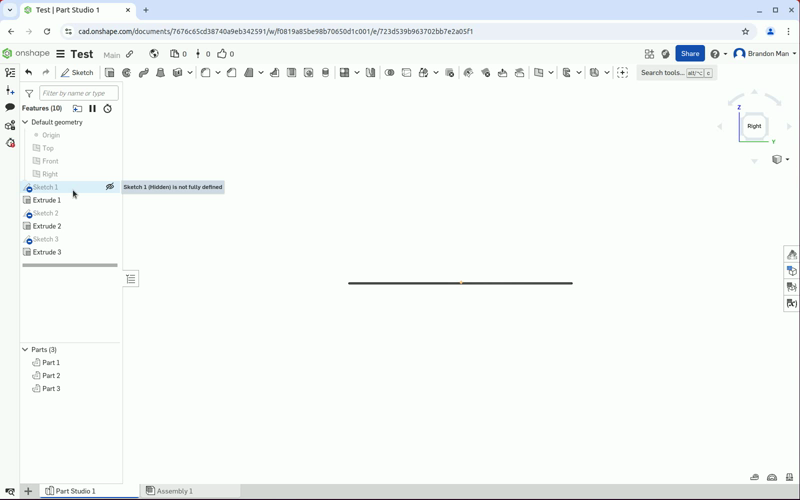
click(73, 189)
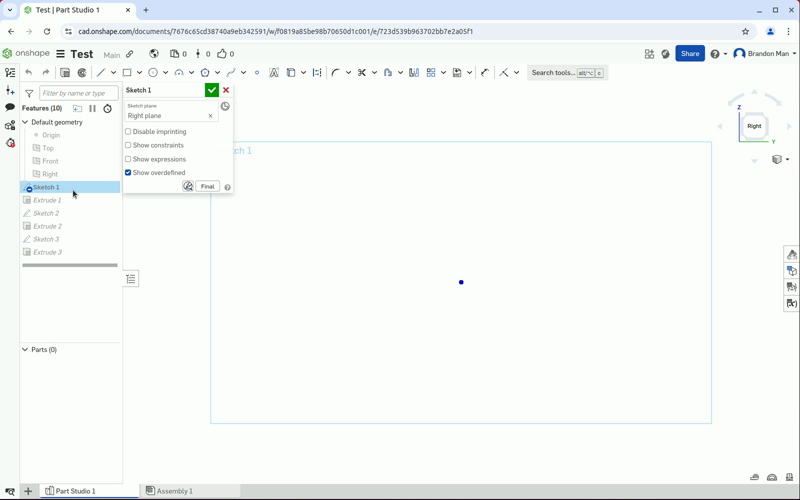
mouse_move(229, 92)
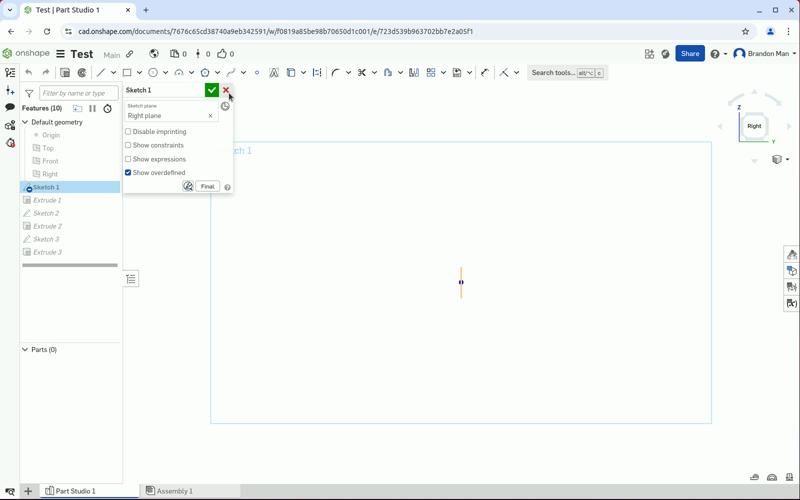
click(229, 92)
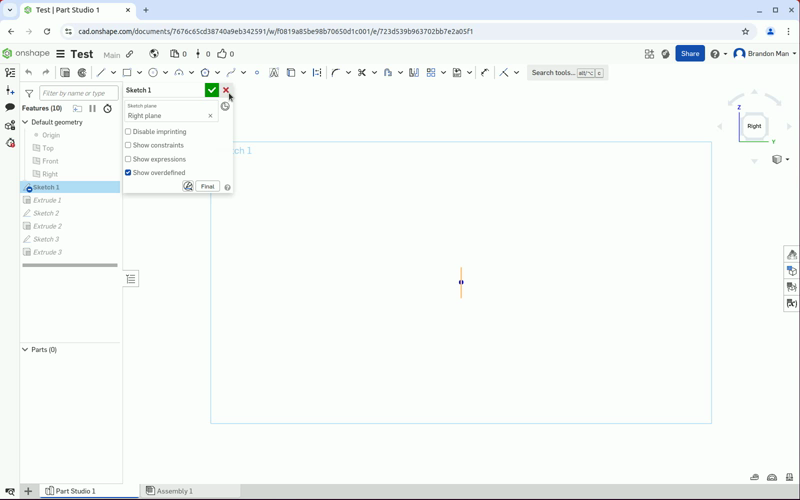
key(shift+s)
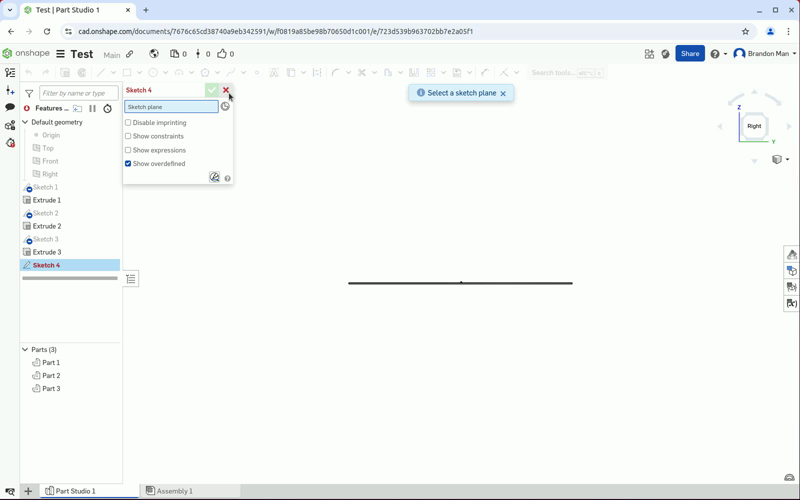
mouse_move(73, 176)
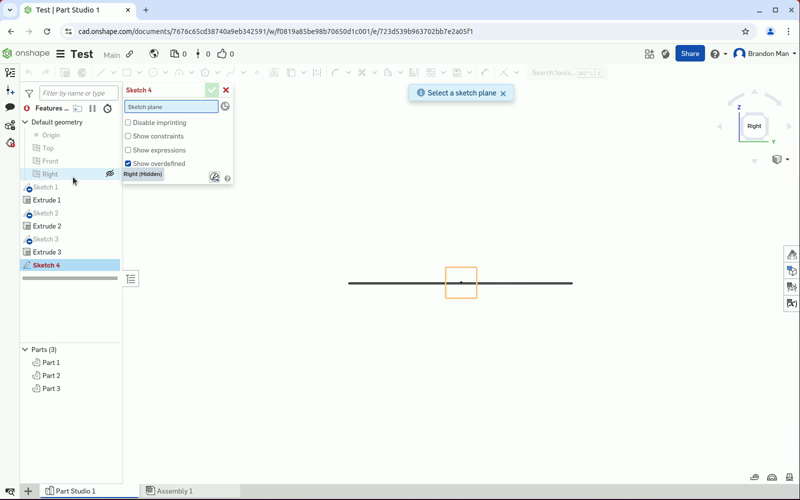
click(73, 176)
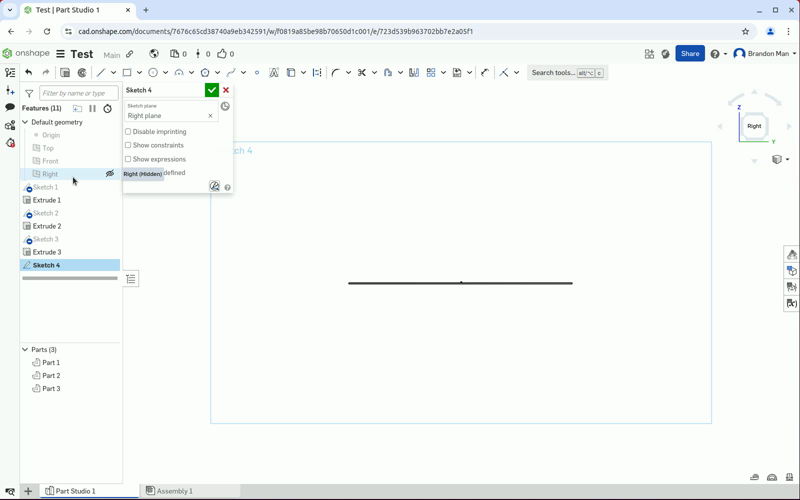
mouse_move(73, 352)
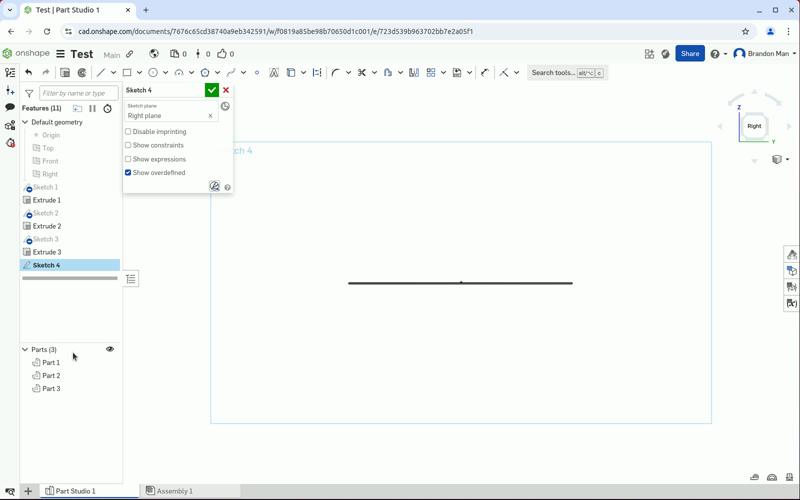
key(y)
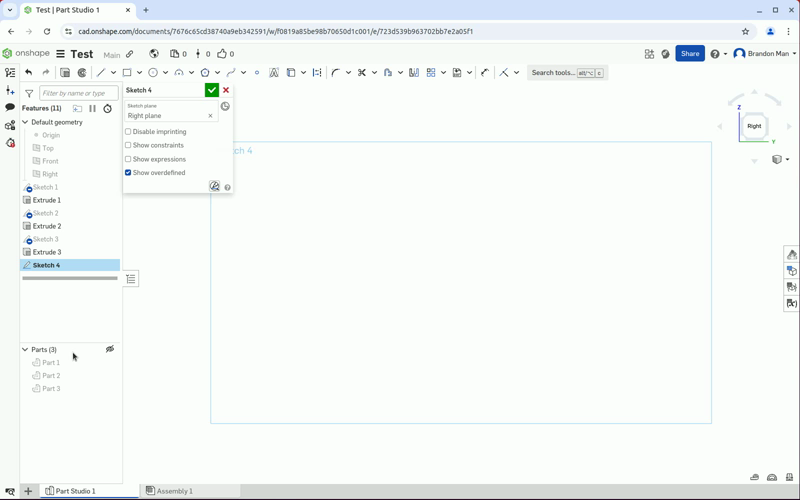
key(l)
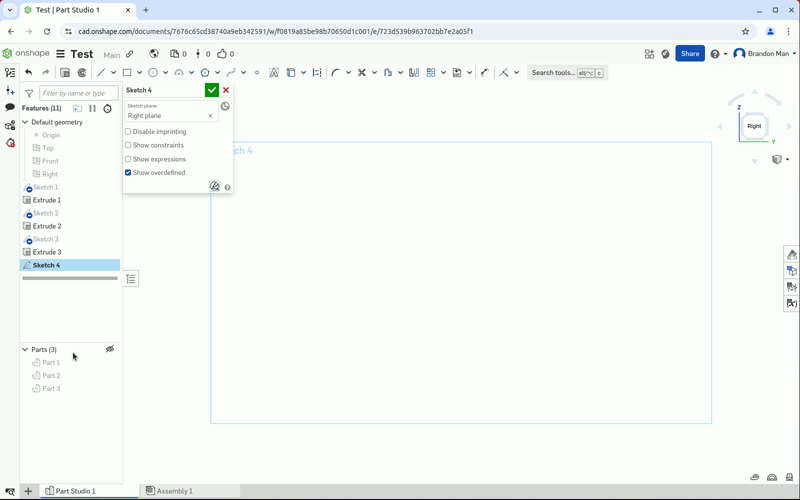
key_down(shift)
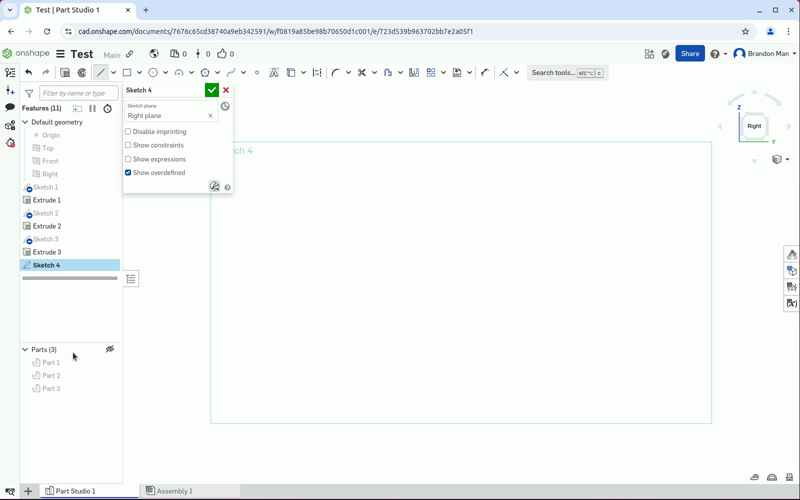
mouse_move(460, 282)
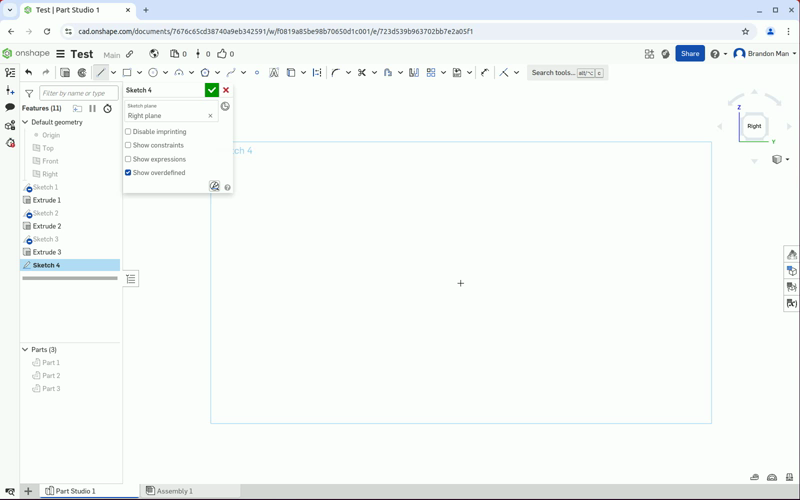
click(460, 282)
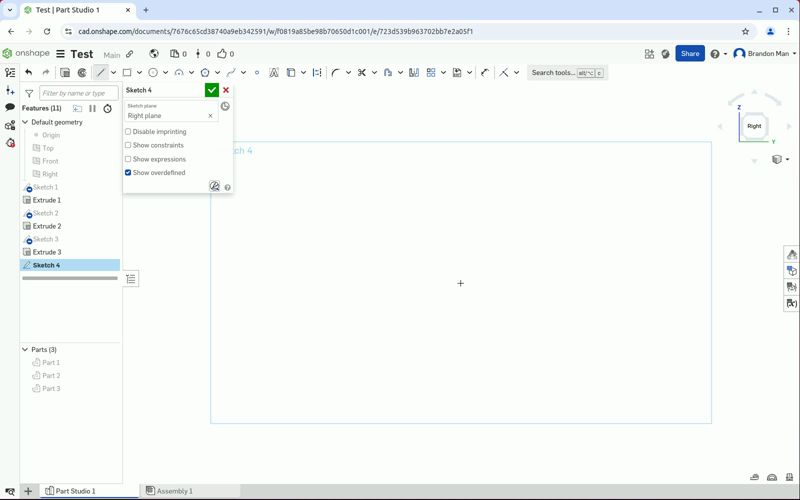
key_up(shift)
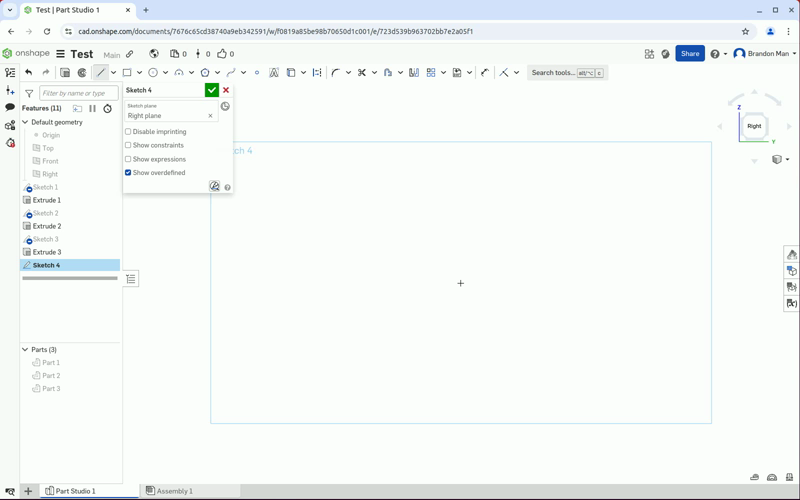
key_down(shift)
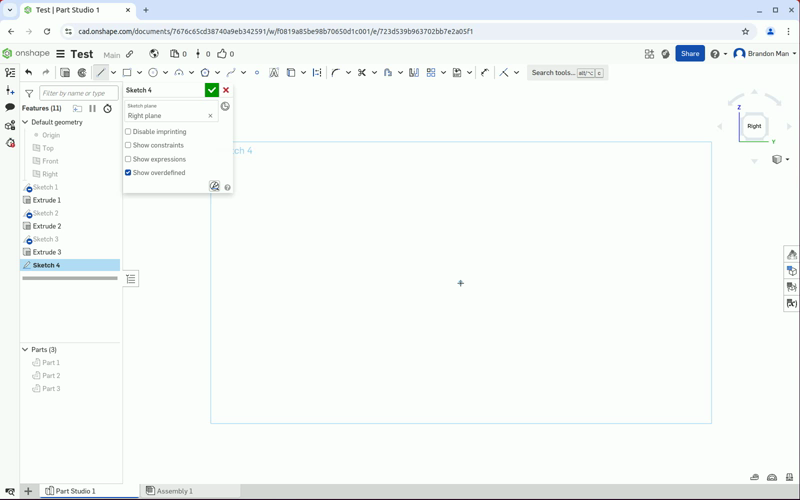
mouse_move(490, 282)
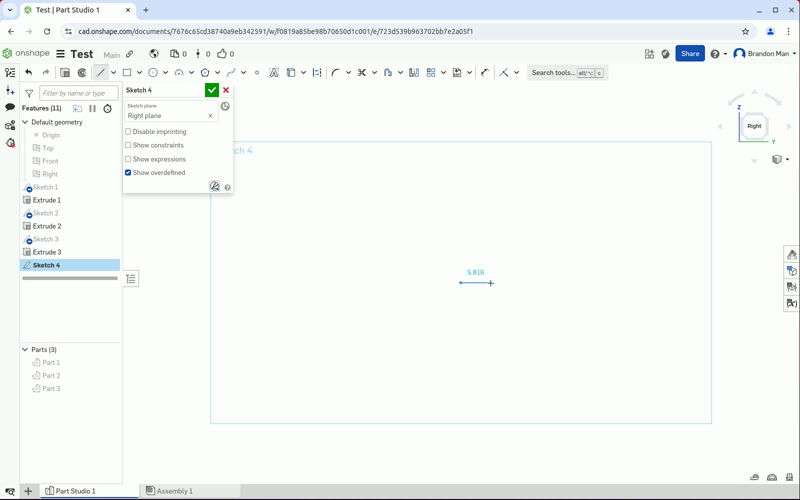
mouse_move(461, 282)
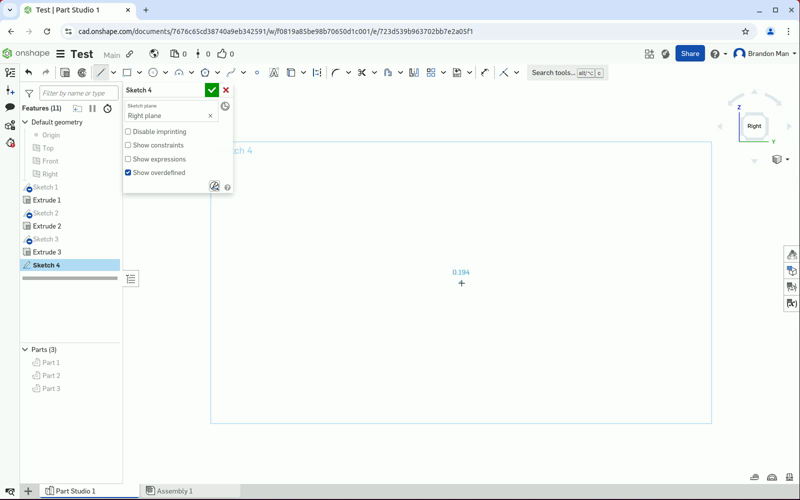
scroll(6)
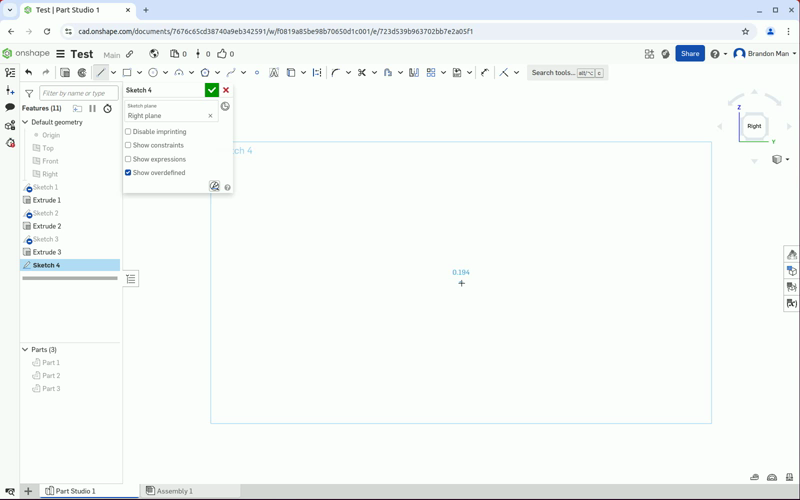
scroll(6)
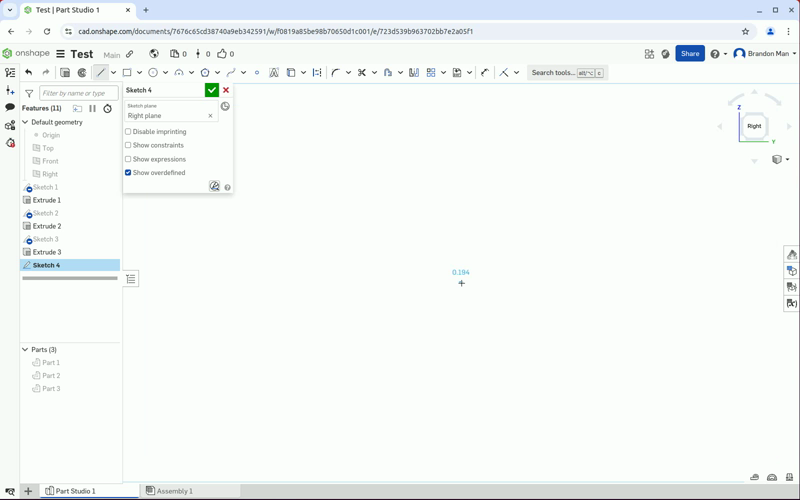
scroll(6)
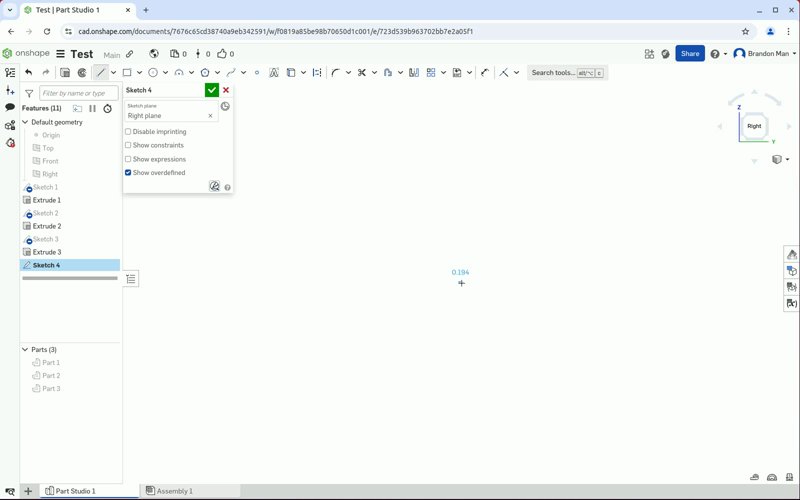
scroll(6)
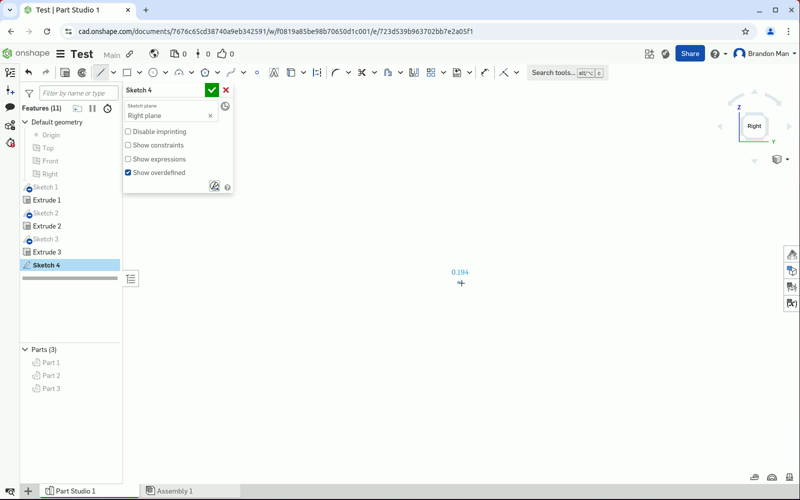
scroll(6)
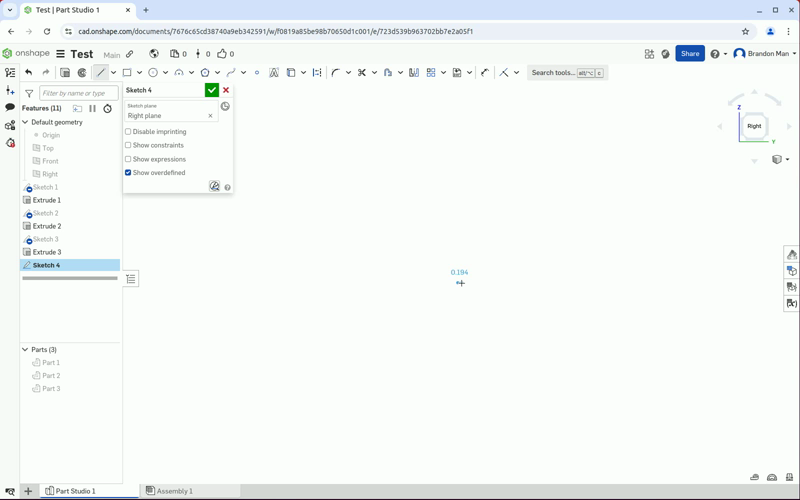
scroll(6)
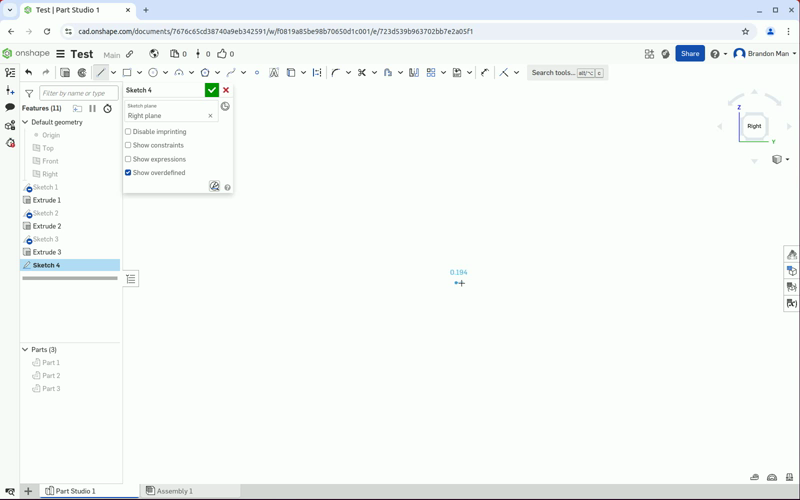
scroll(6)
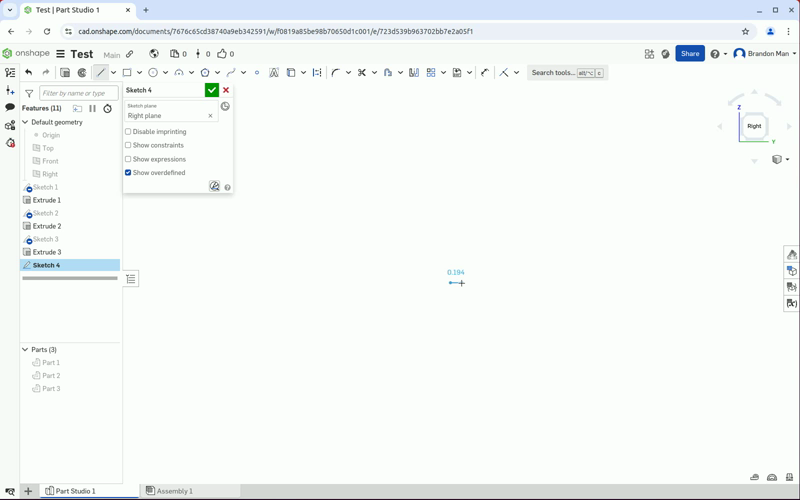
click(461, 282)
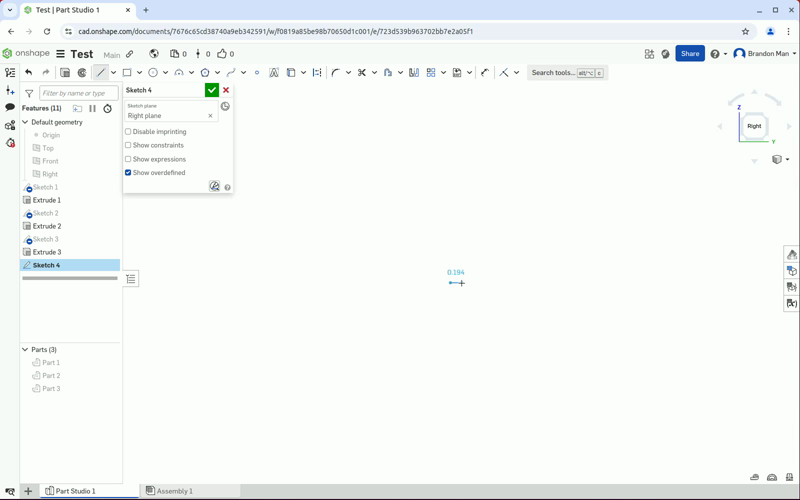
scroll(-6)
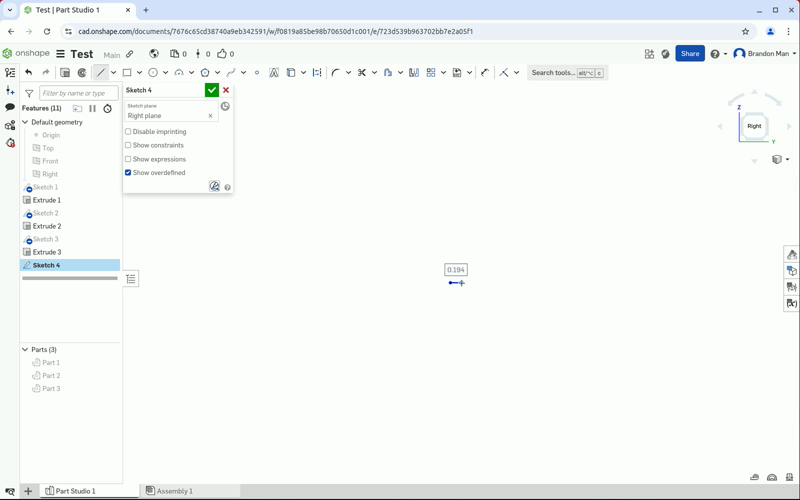
scroll(-6)
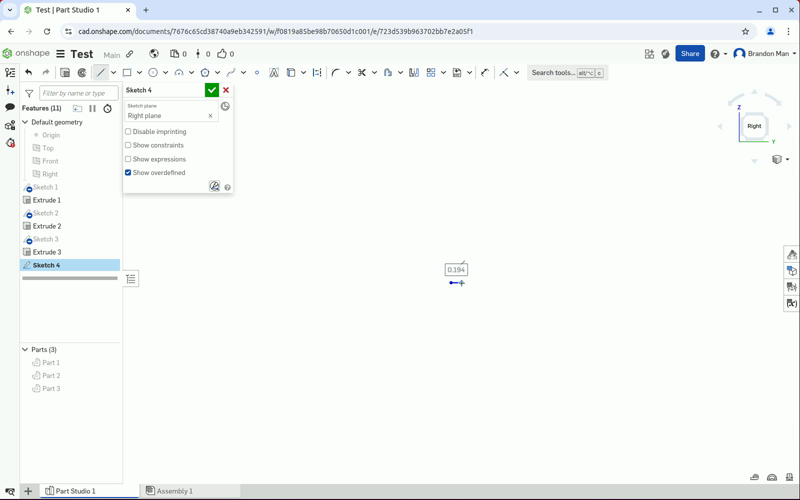
scroll(-6)
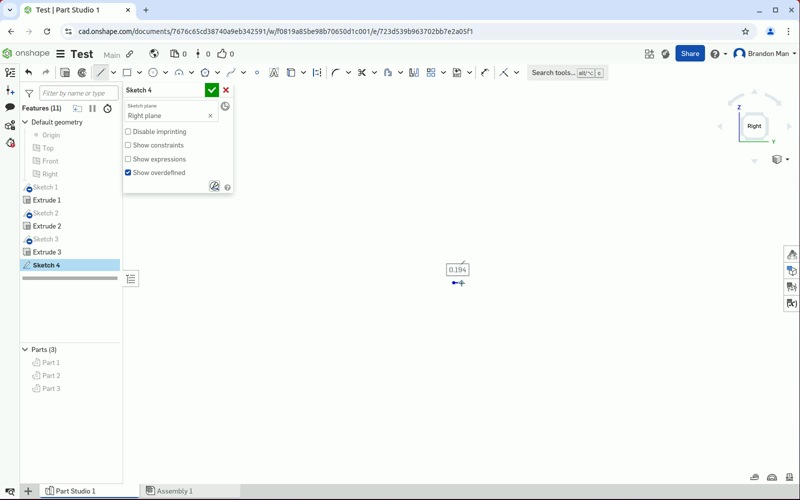
scroll(-6)
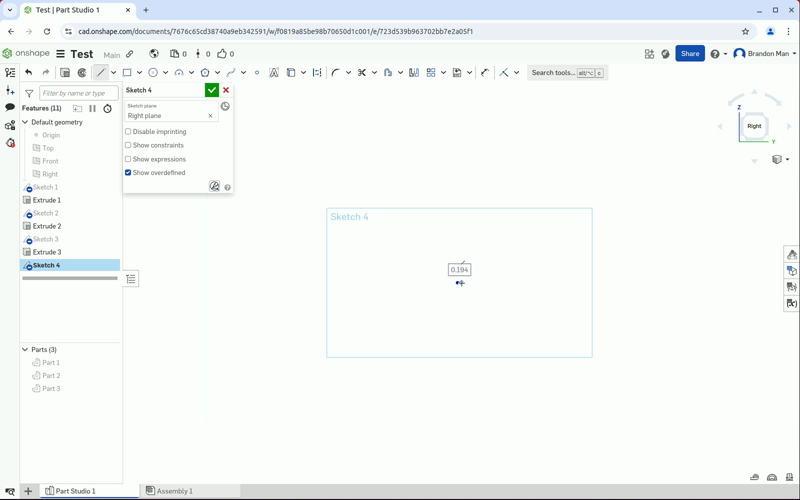
scroll(-6)
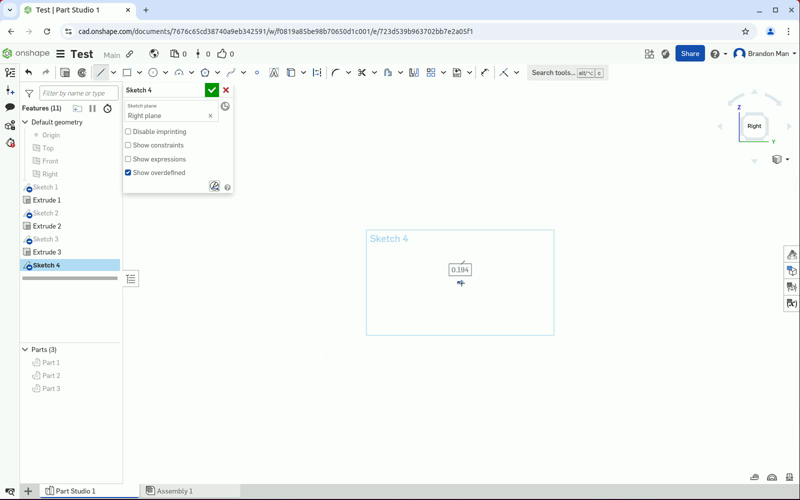
scroll(-6)
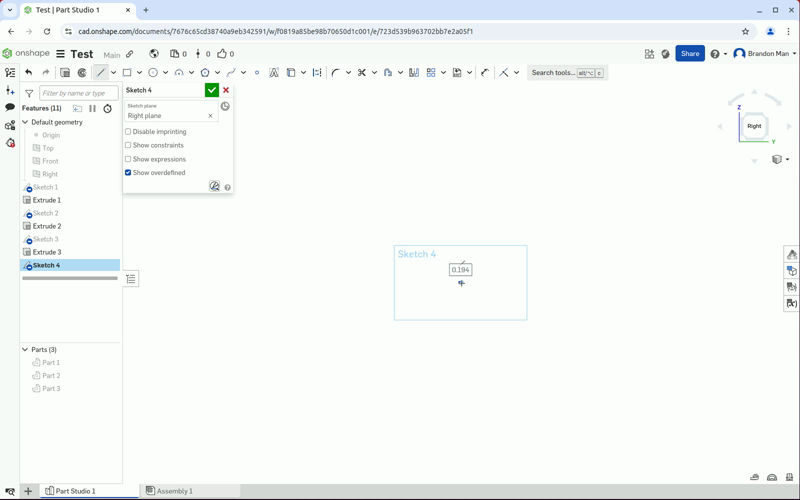
scroll(-6)
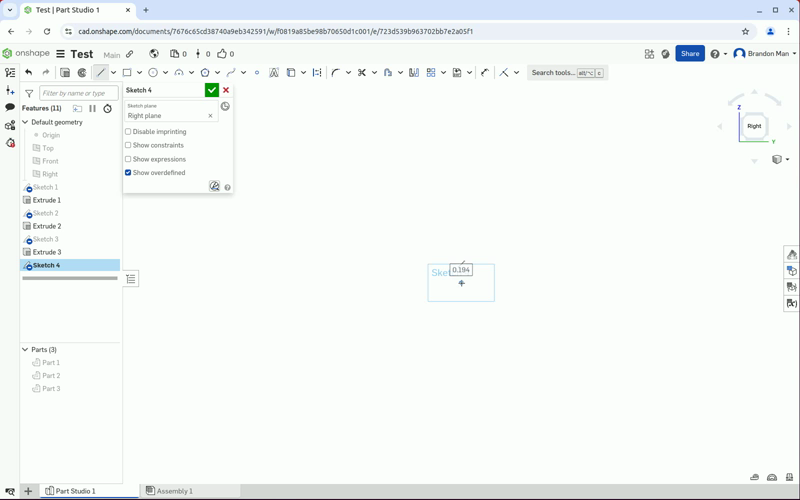
key_up(shift)
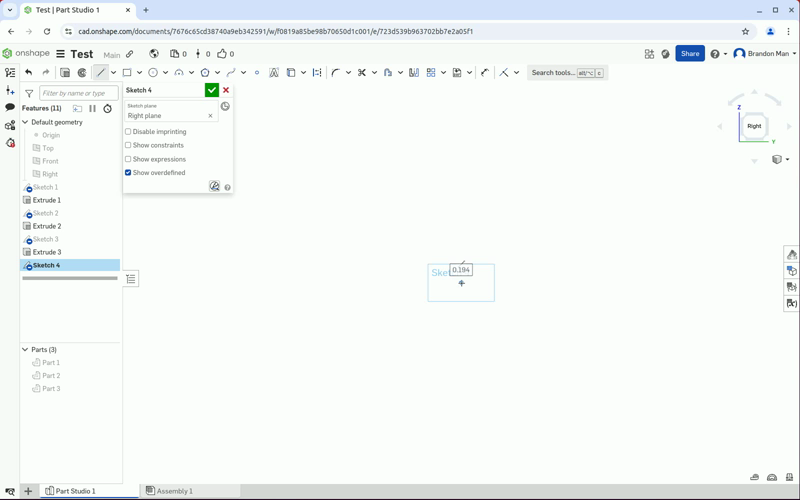
key_down(shift)
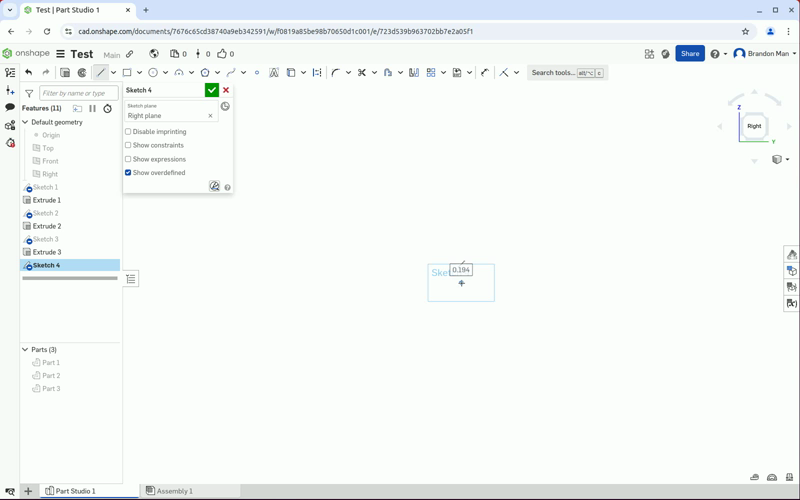
mouse_move(492, 282)
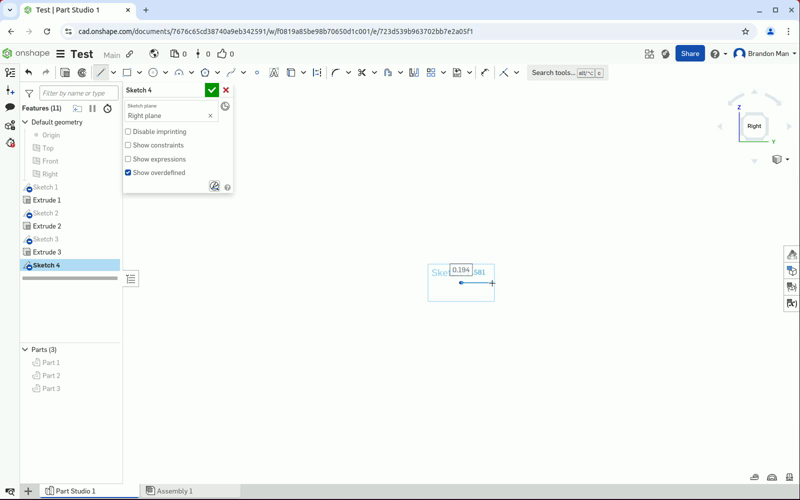
mouse_move(461, 281)
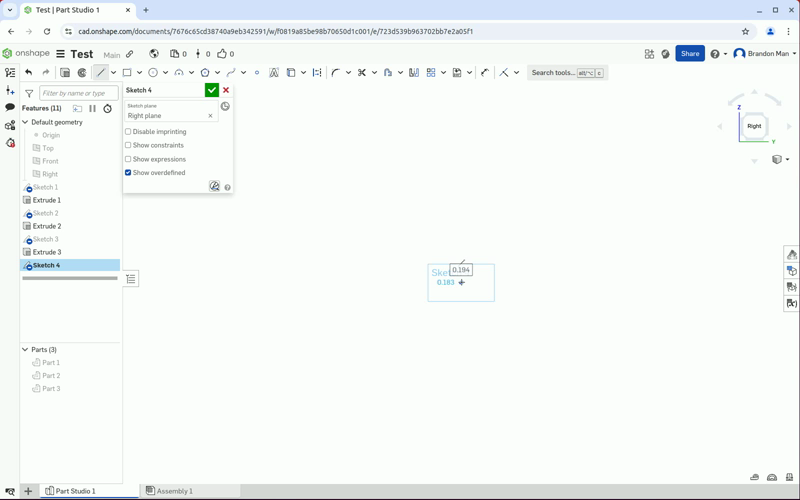
scroll(6)
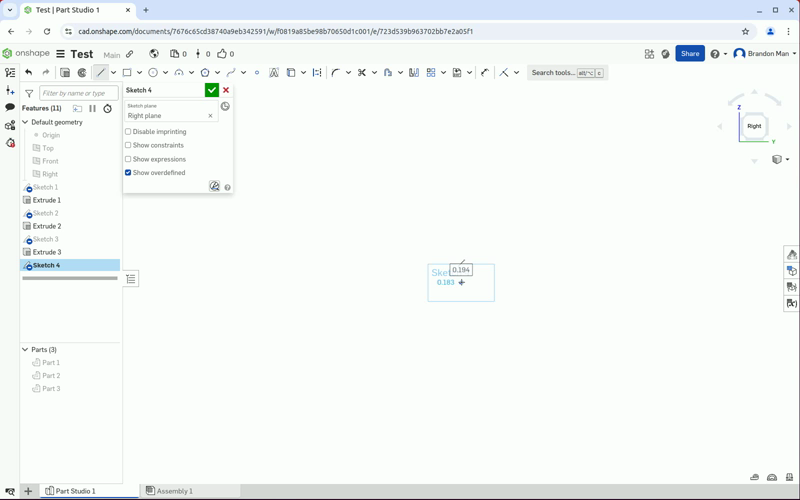
scroll(6)
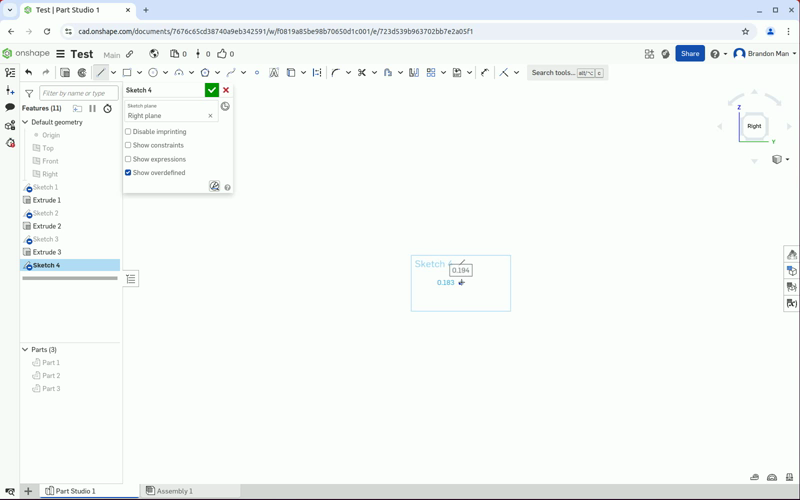
scroll(6)
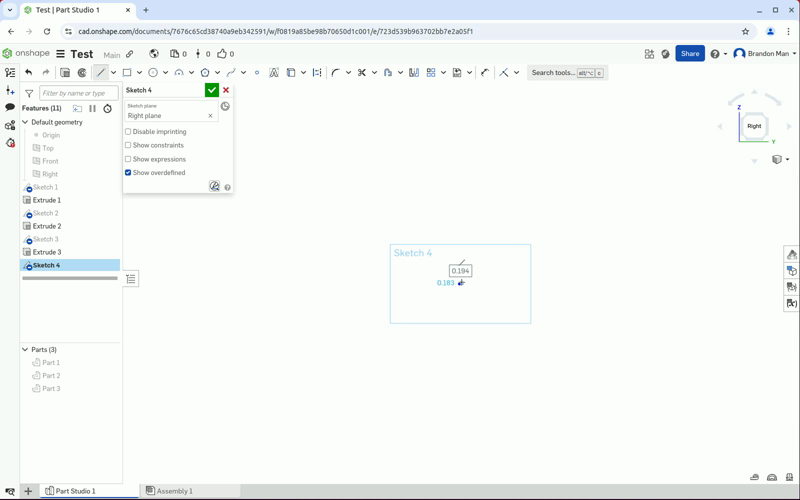
scroll(6)
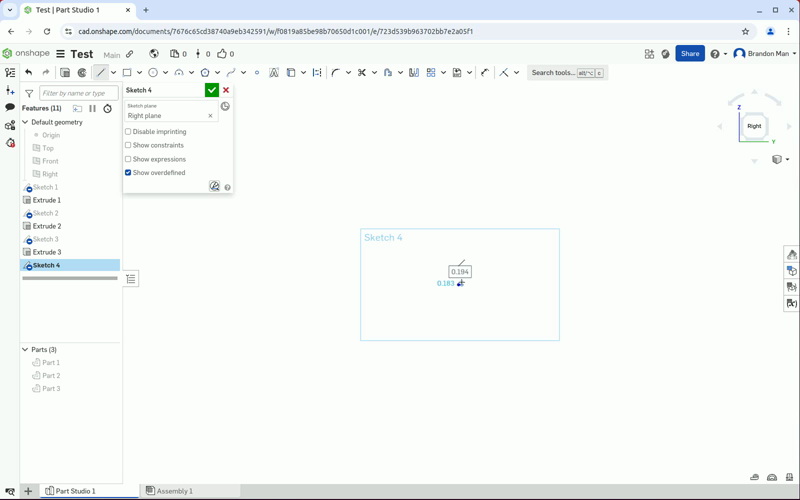
scroll(6)
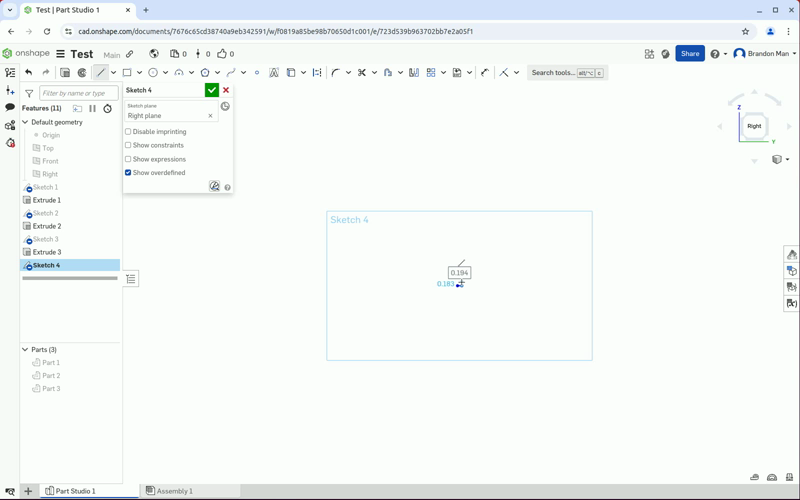
scroll(6)
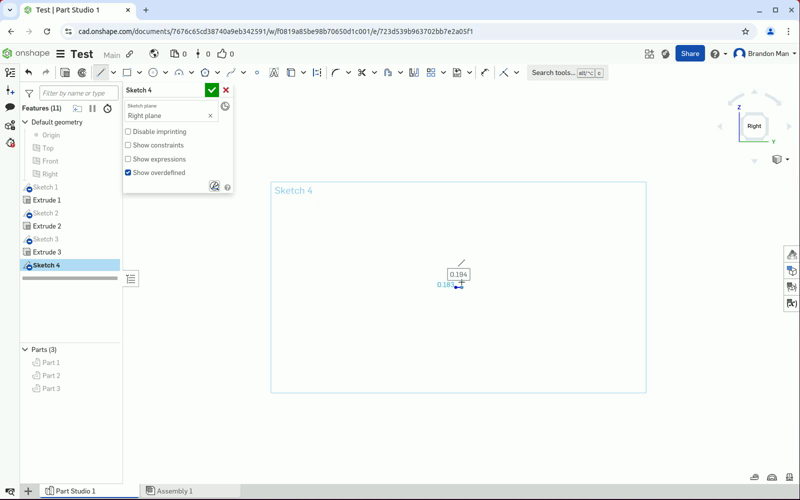
scroll(6)
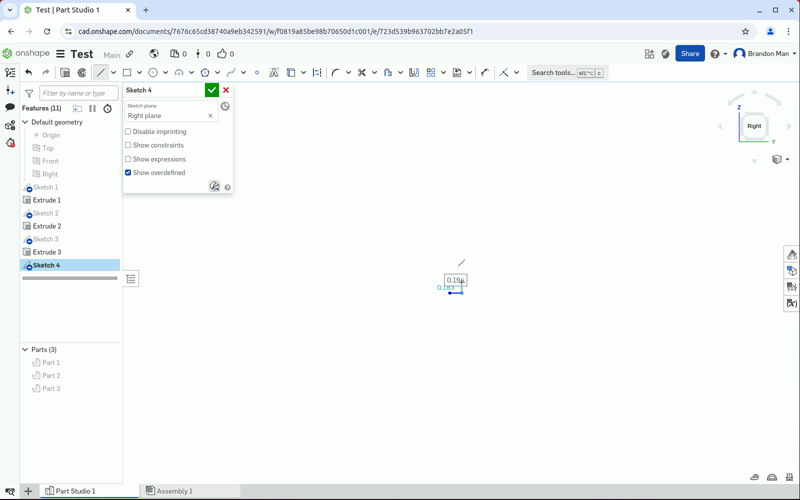
click(461, 281)
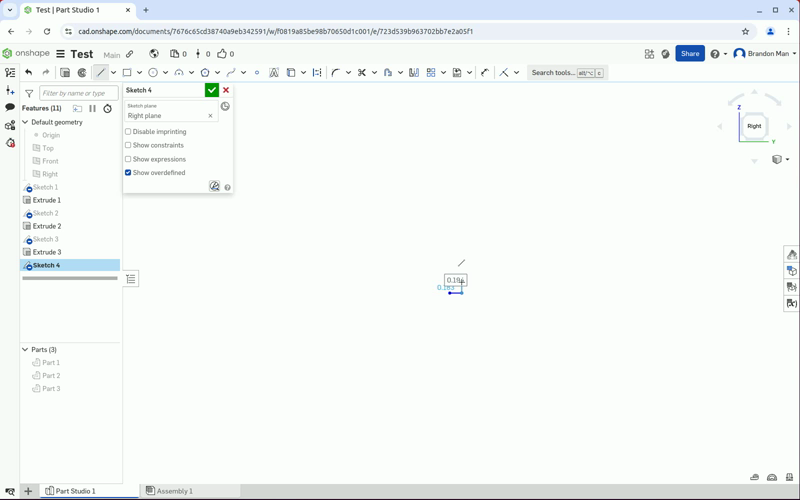
scroll(-6)
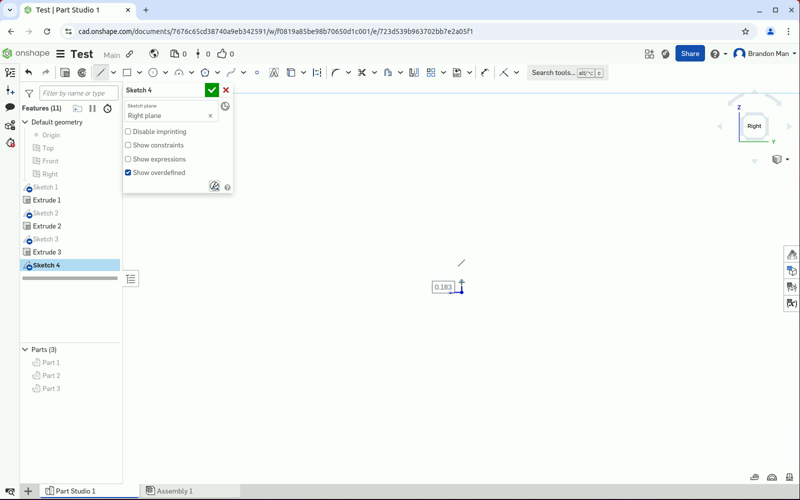
scroll(-6)
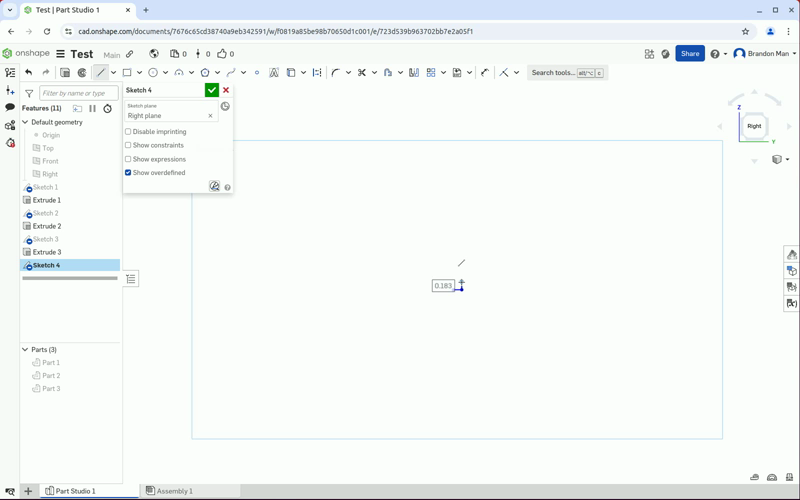
scroll(-6)
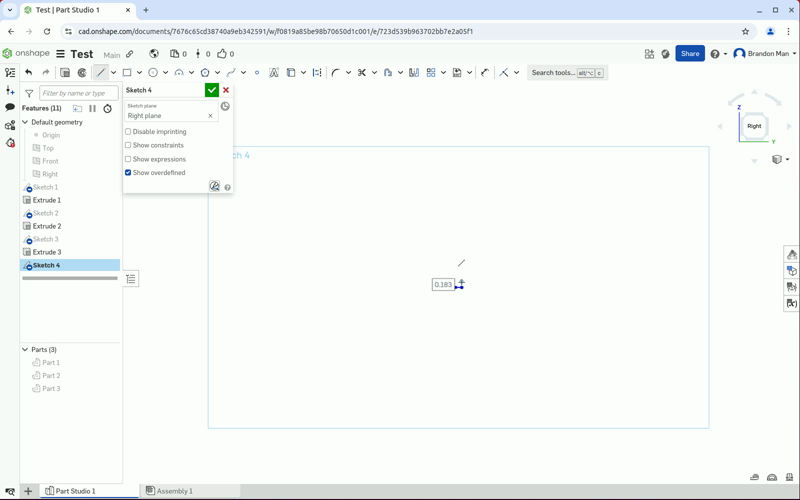
scroll(-6)
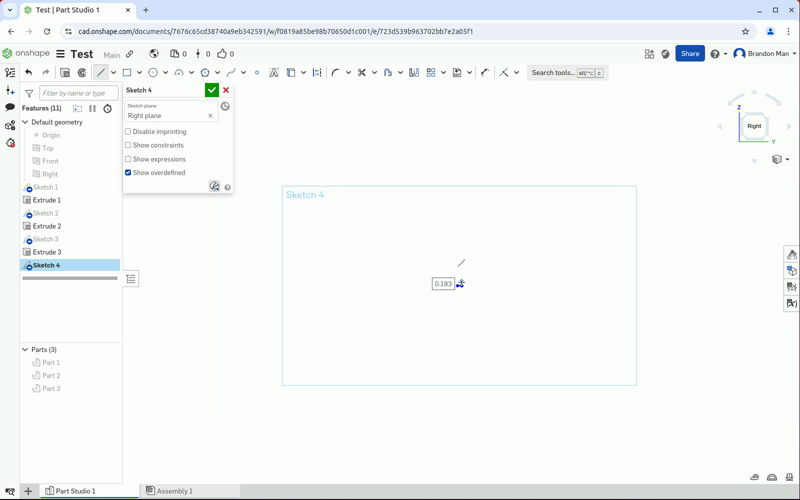
scroll(-6)
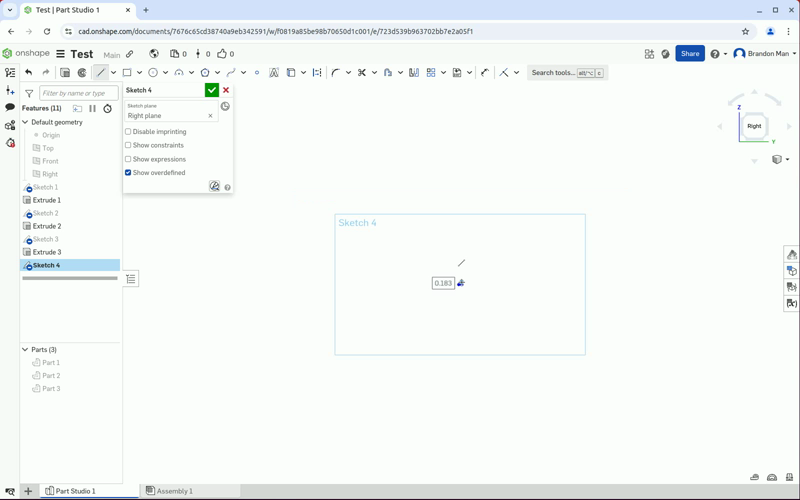
scroll(-6)
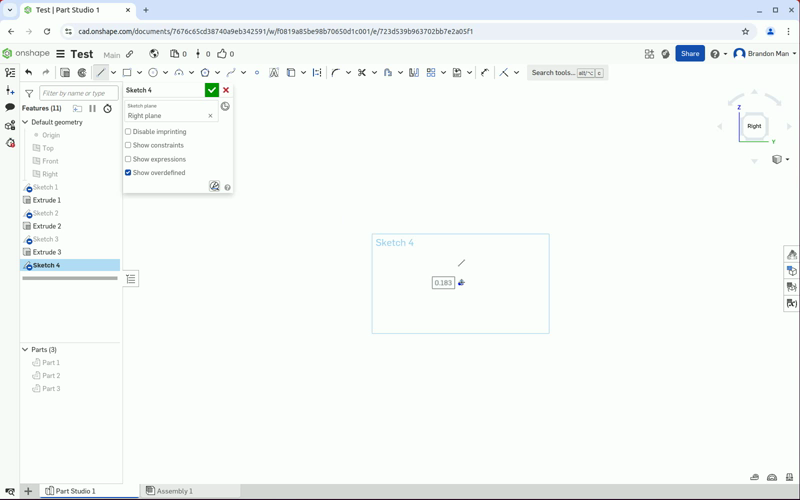
scroll(-6)
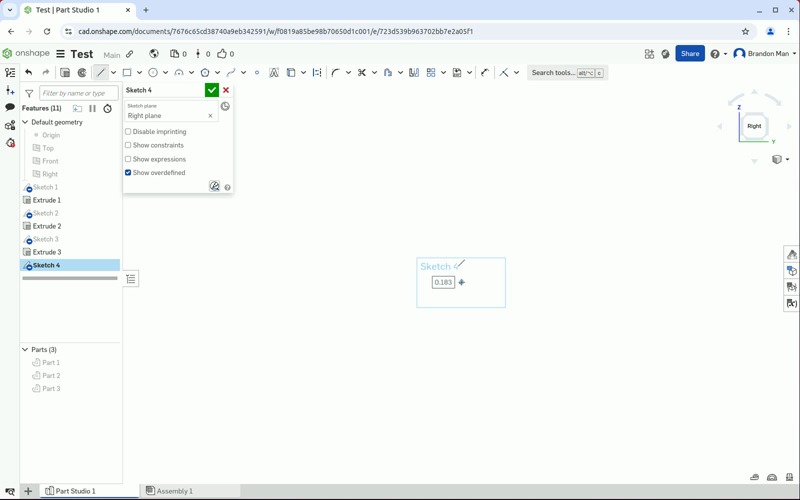
key_up(shift)
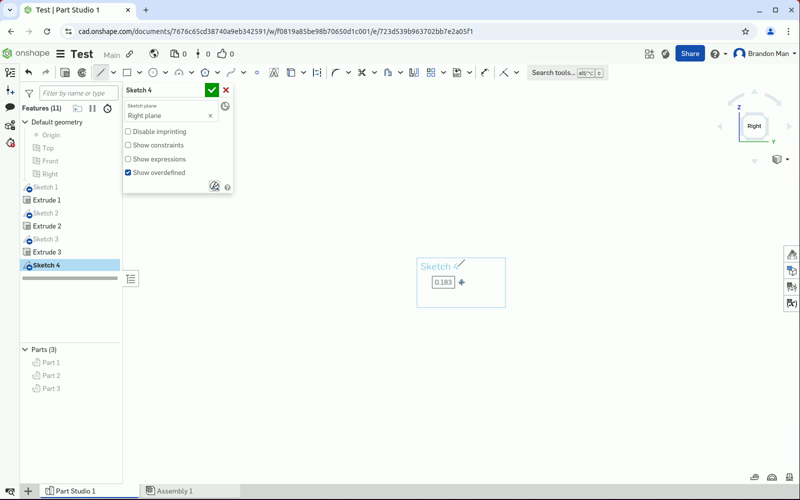
key_down(shift)
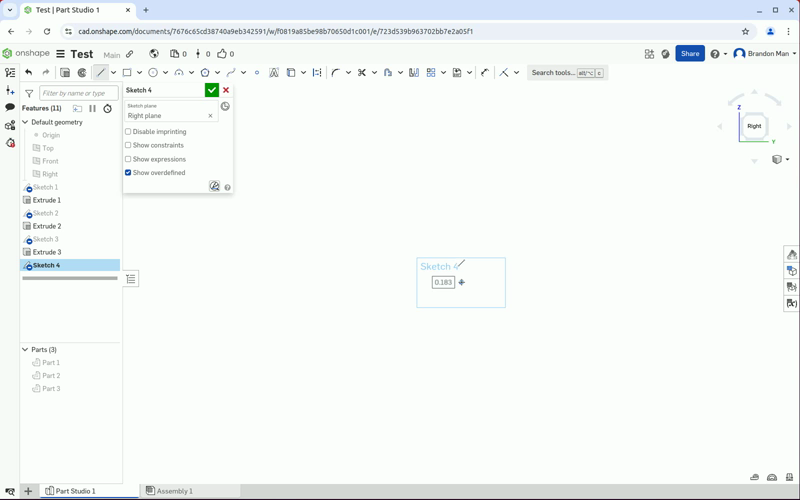
mouse_move(492, 281)
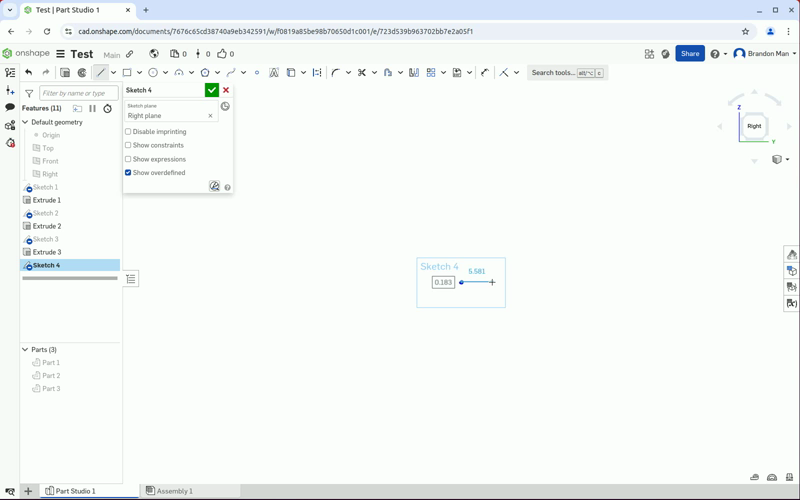
mouse_move(460, 281)
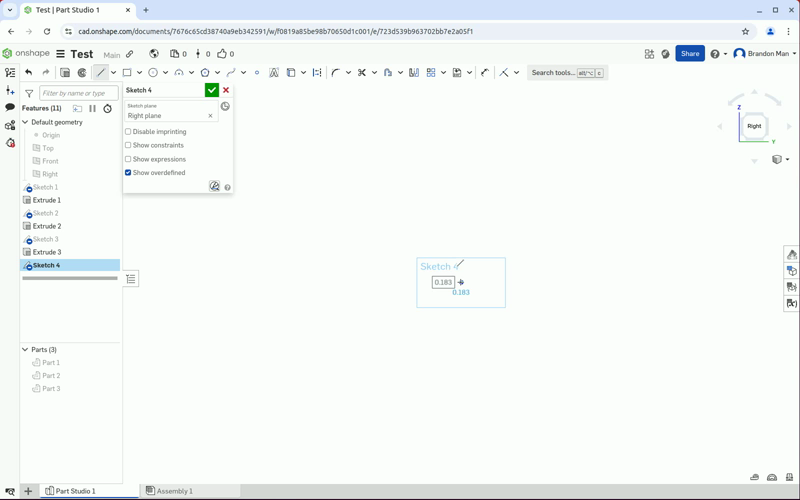
scroll(6)
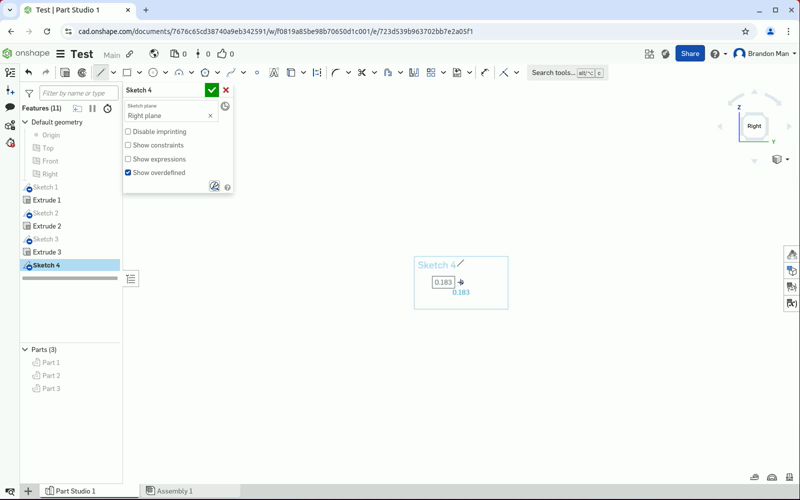
scroll(6)
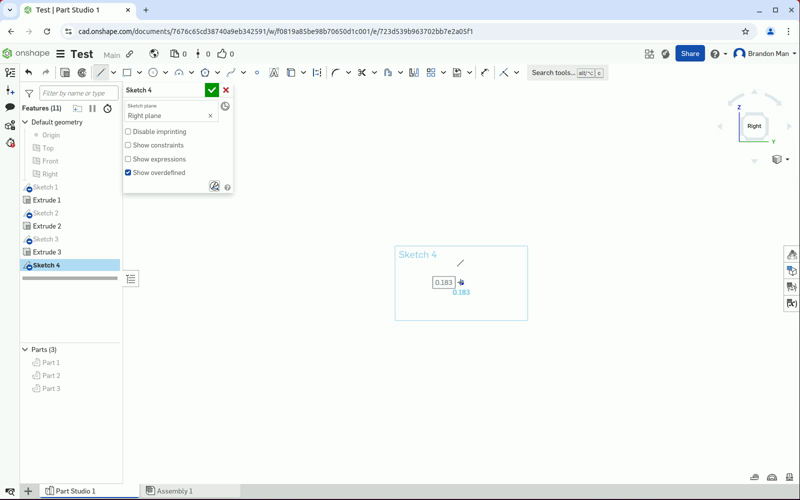
scroll(6)
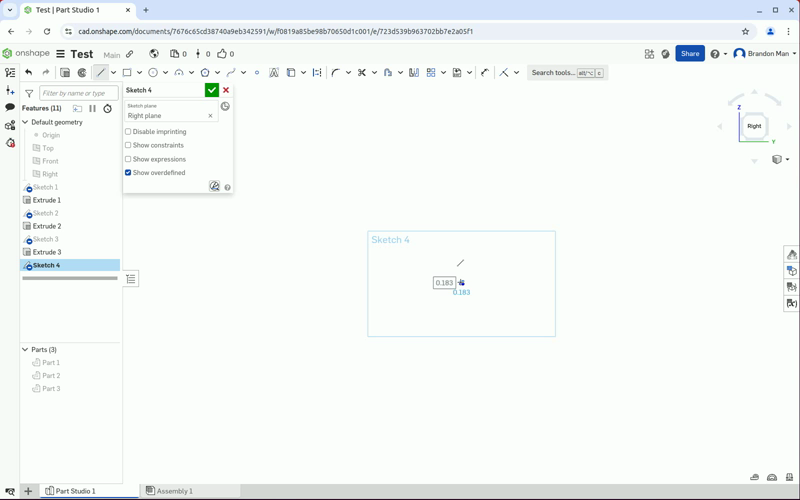
scroll(6)
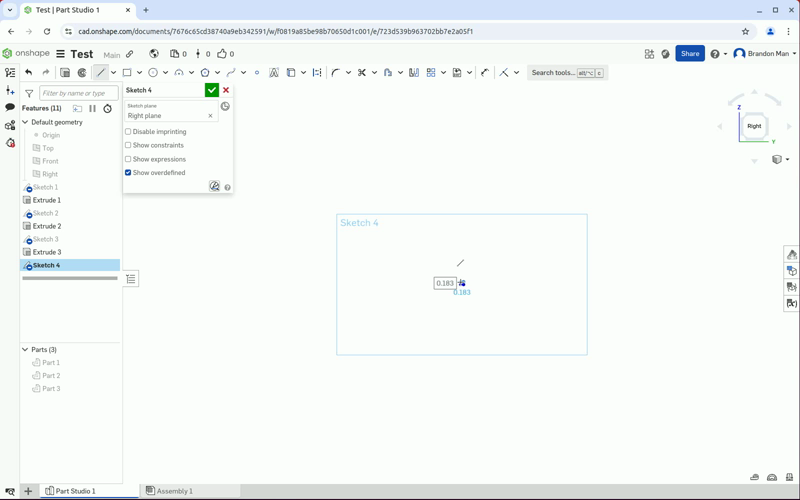
scroll(6)
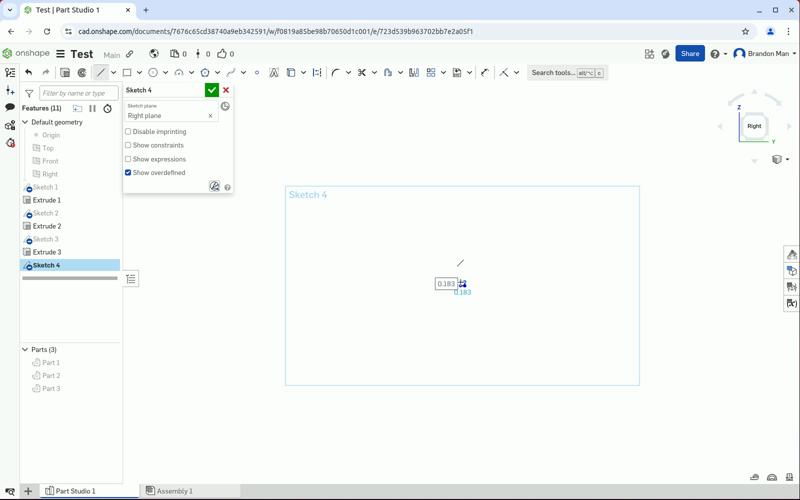
scroll(6)
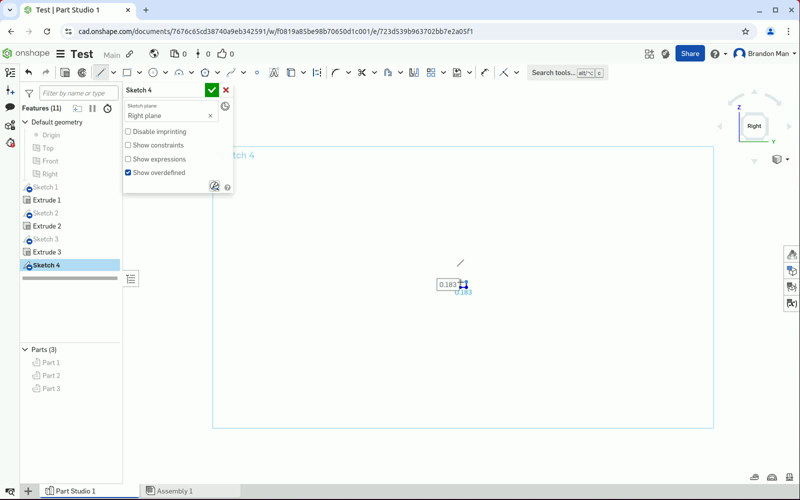
scroll(6)
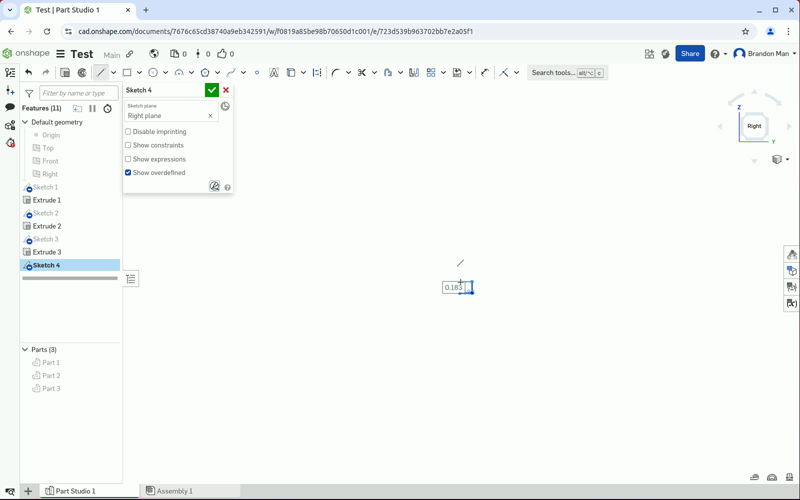
click(460, 281)
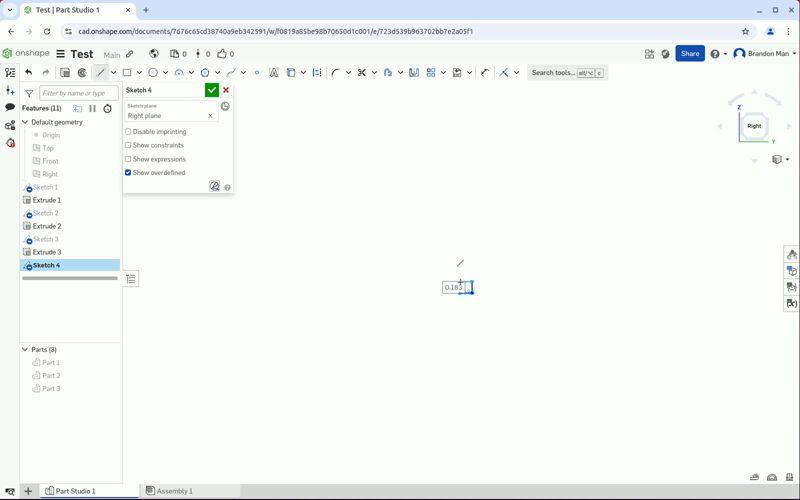
scroll(-6)
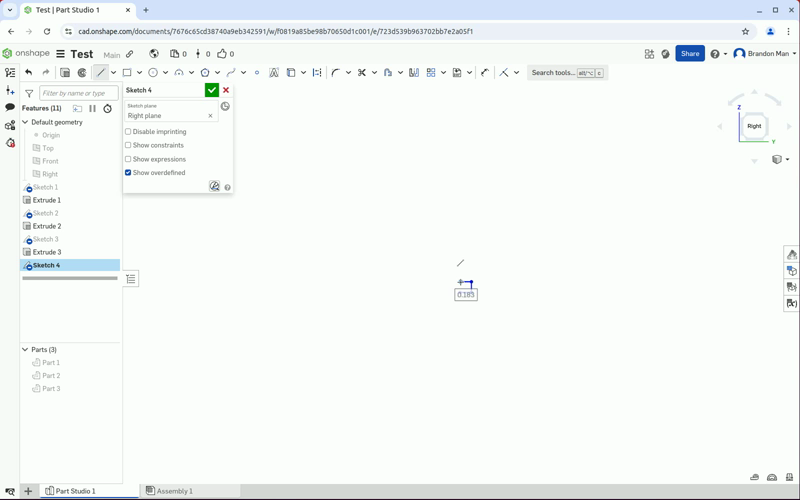
scroll(-6)
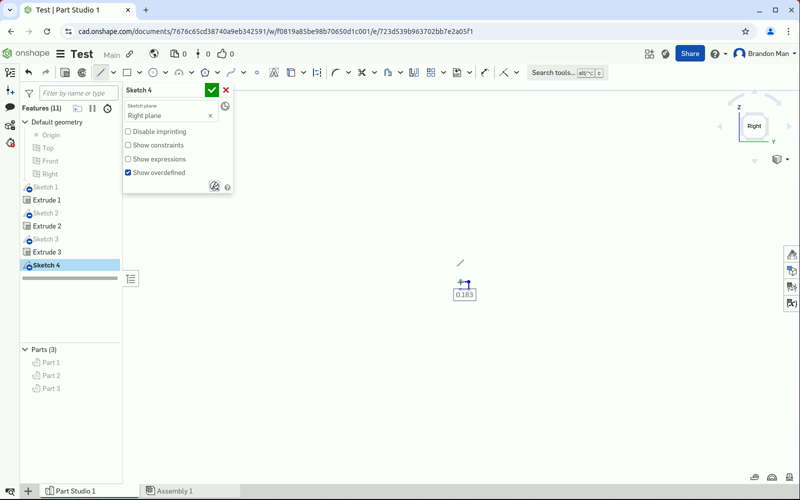
scroll(-6)
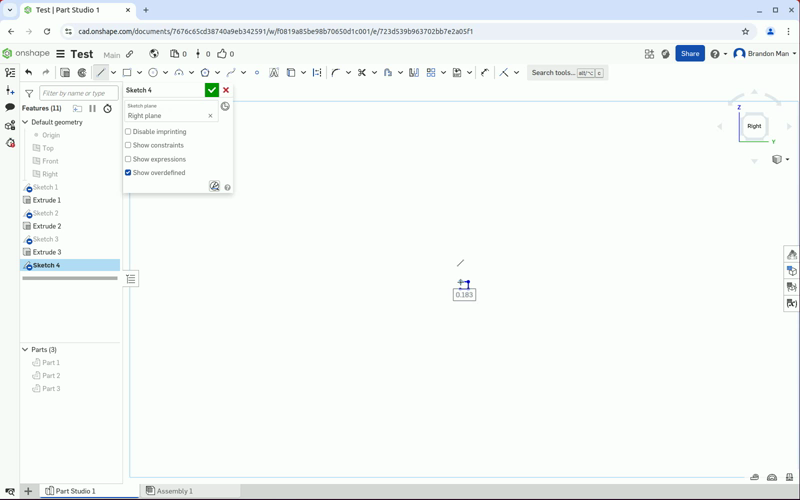
scroll(-6)
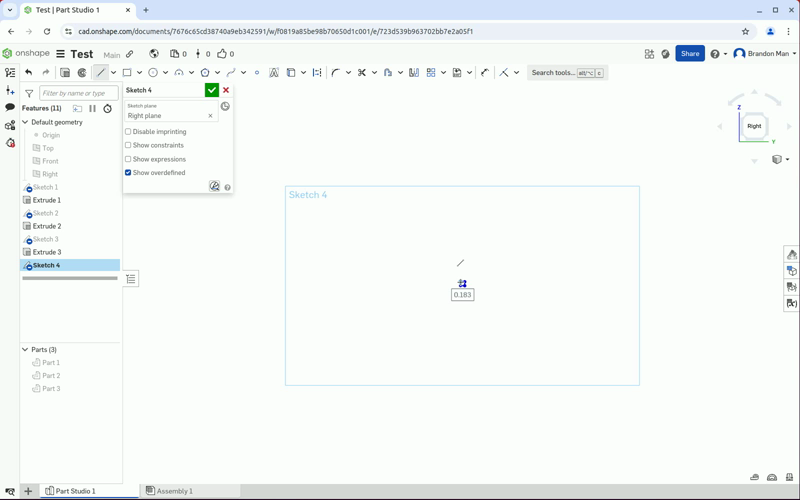
scroll(-6)
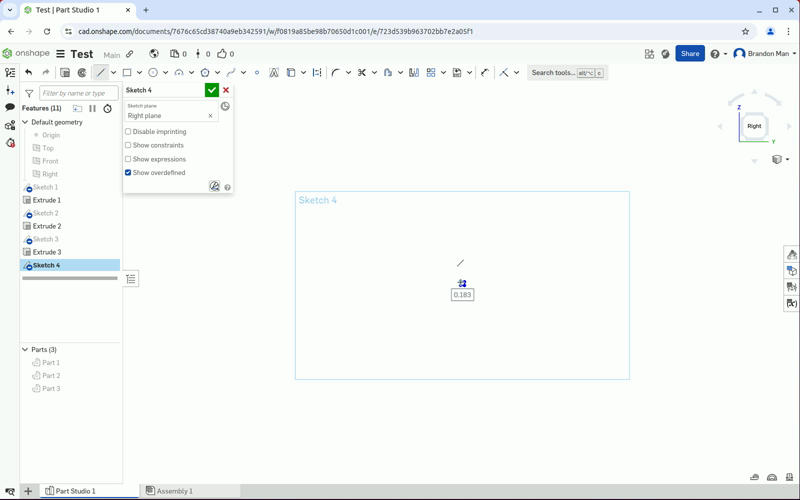
scroll(-6)
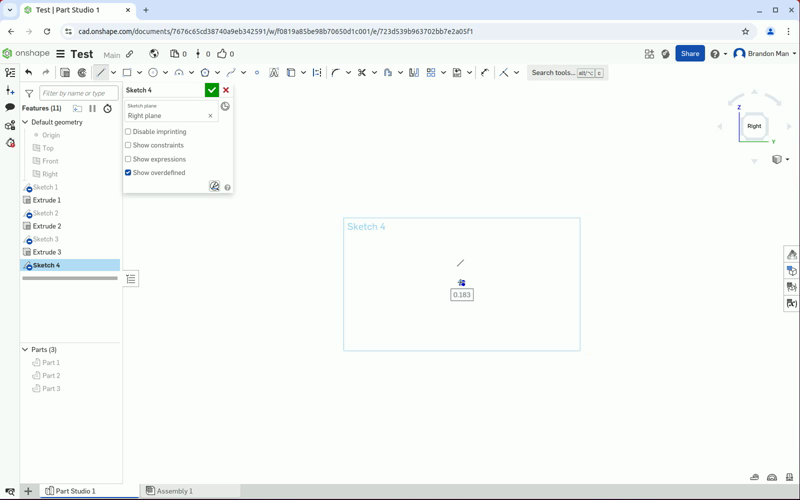
scroll(-6)
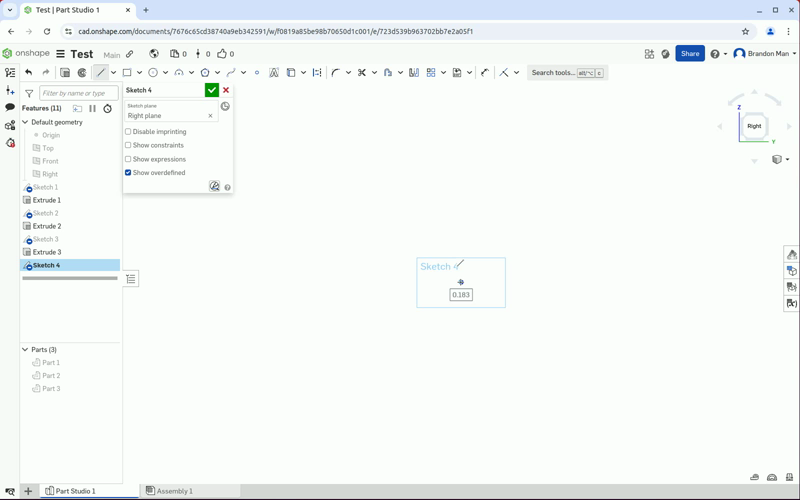
key_up(shift)
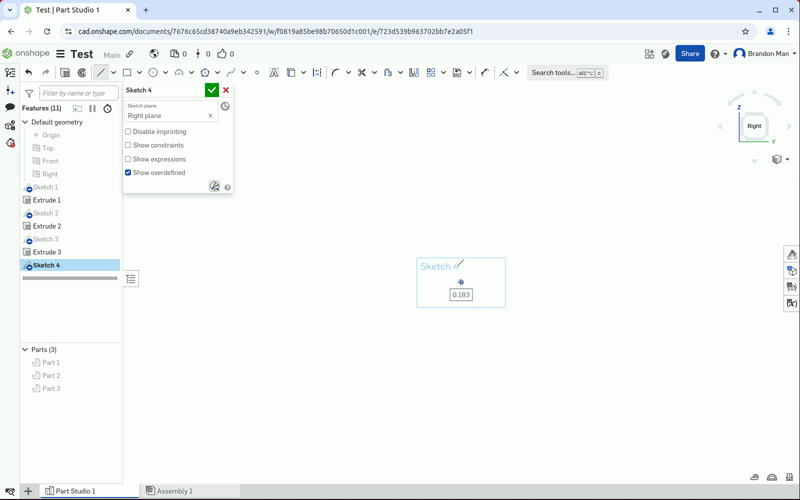
mouse_move(490, 281)
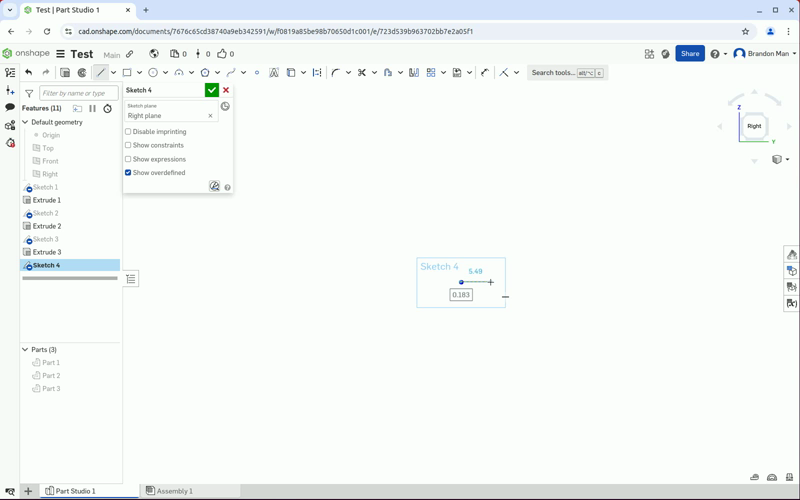
key_down(shift)
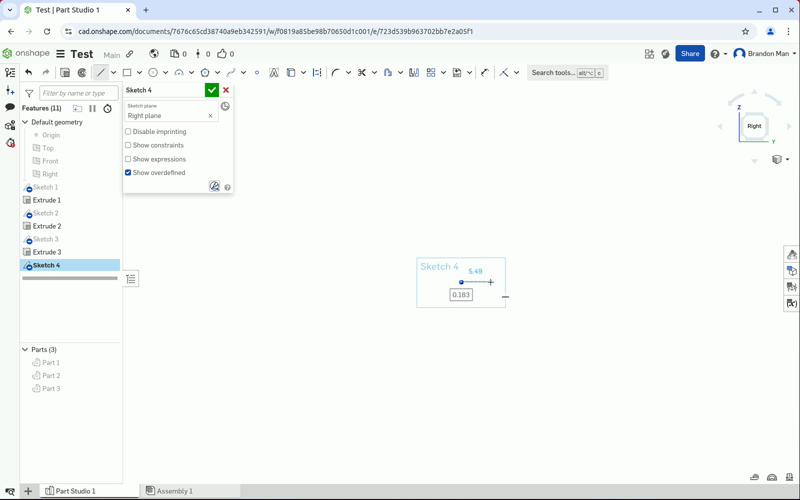
mouse_move(460, 282)
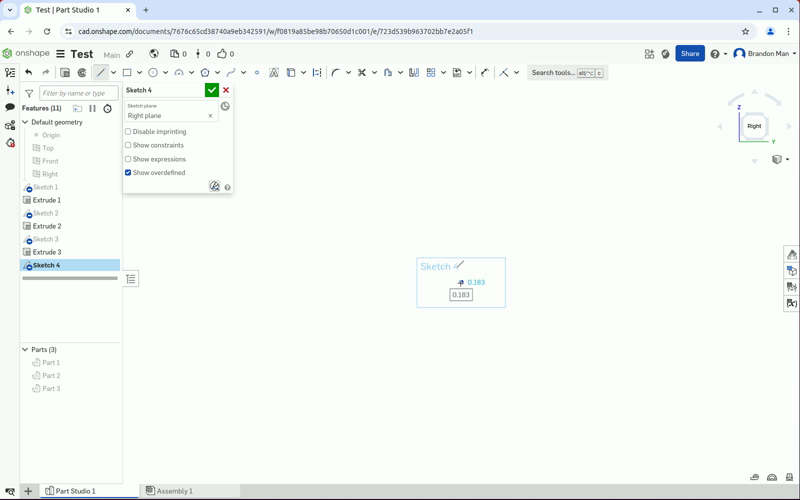
scroll(6)
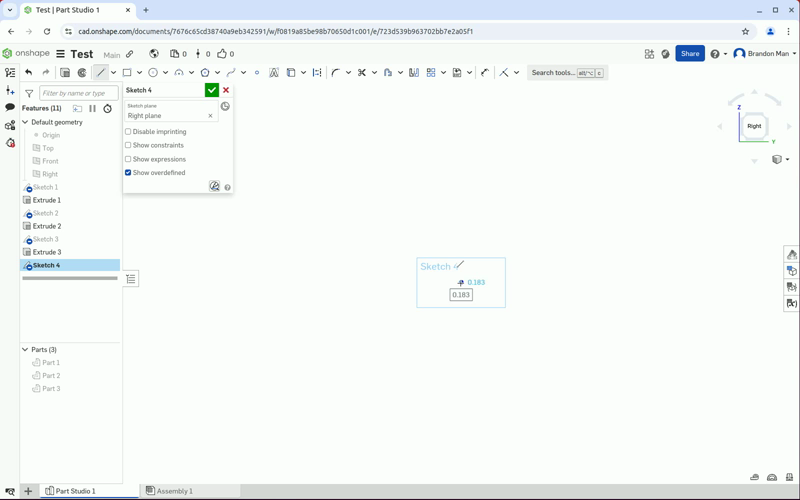
scroll(6)
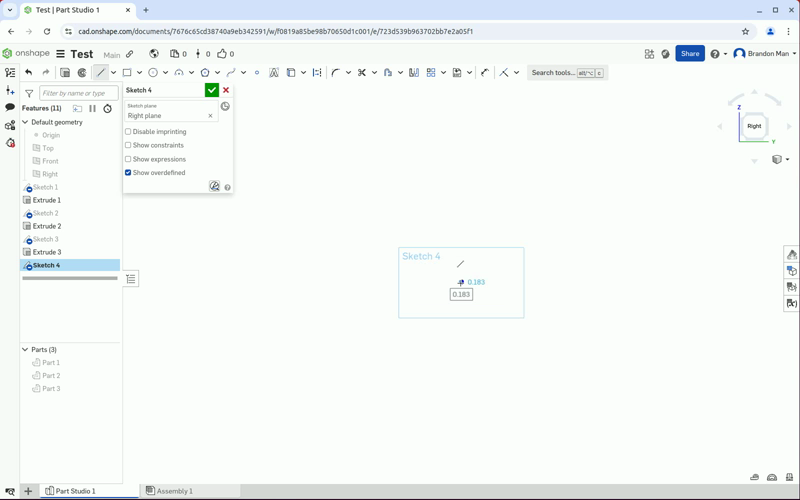
scroll(6)
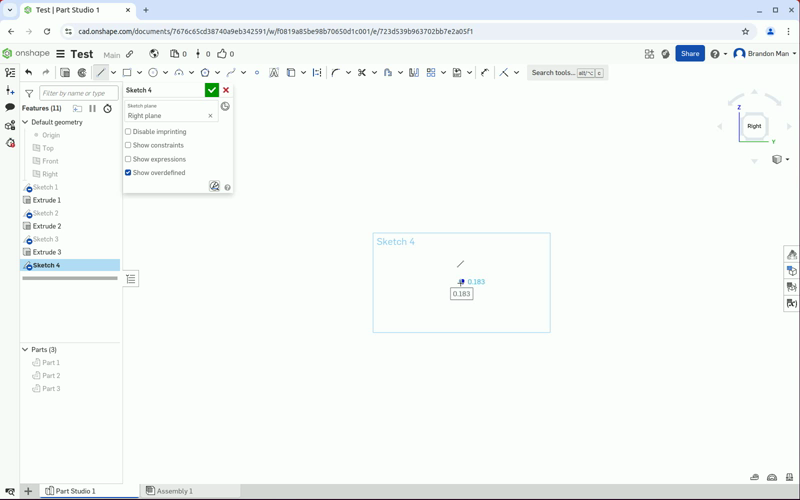
scroll(6)
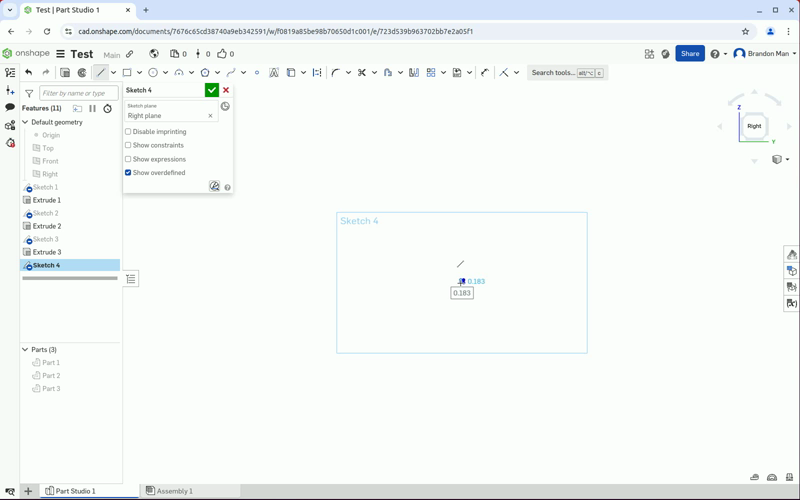
scroll(6)
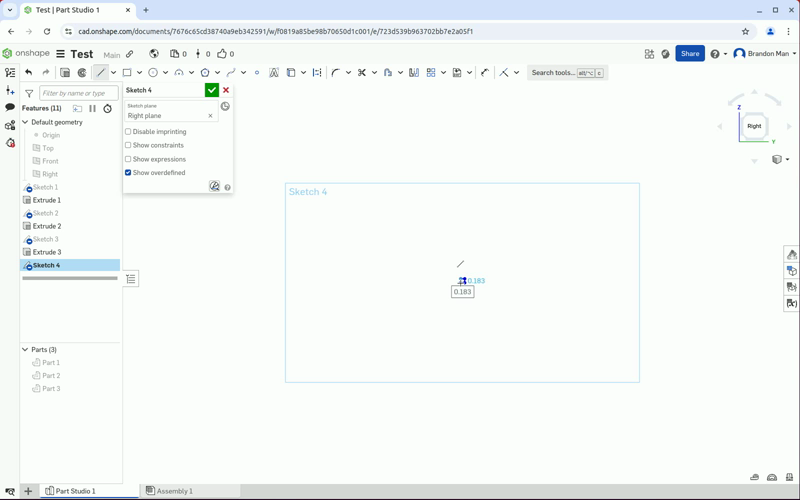
scroll(6)
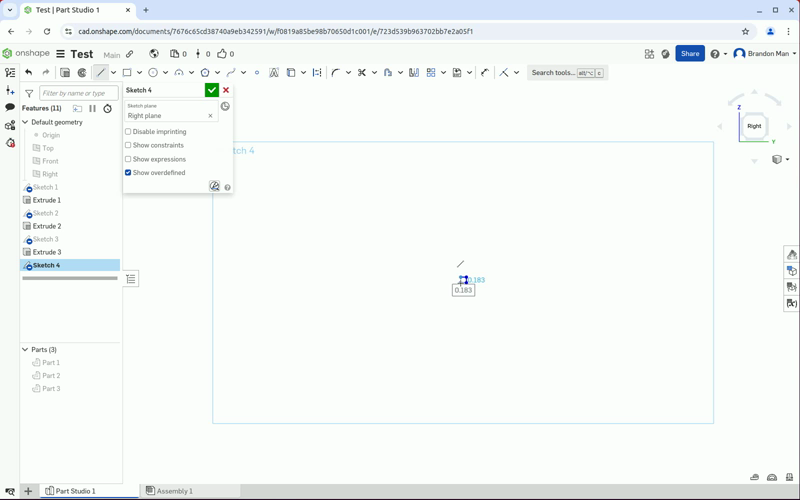
scroll(6)
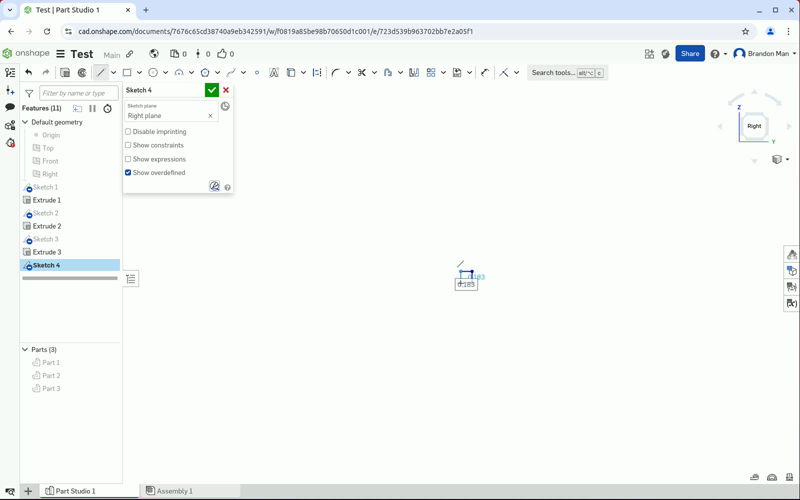
key_up(shift)
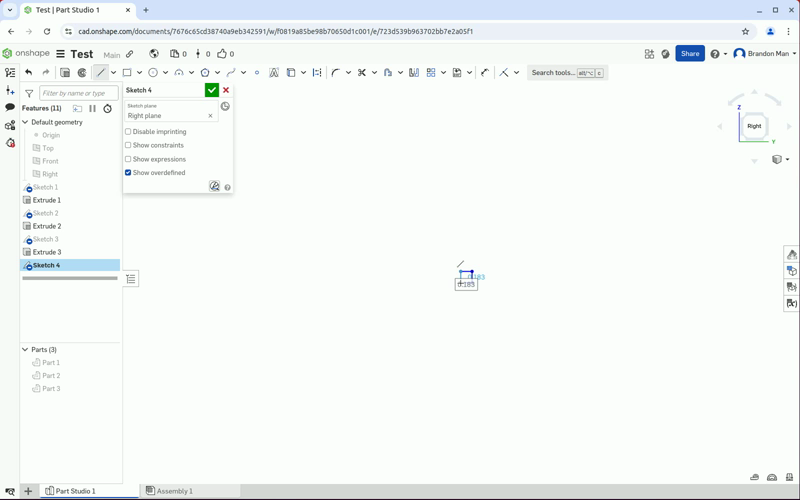
click(460, 282)
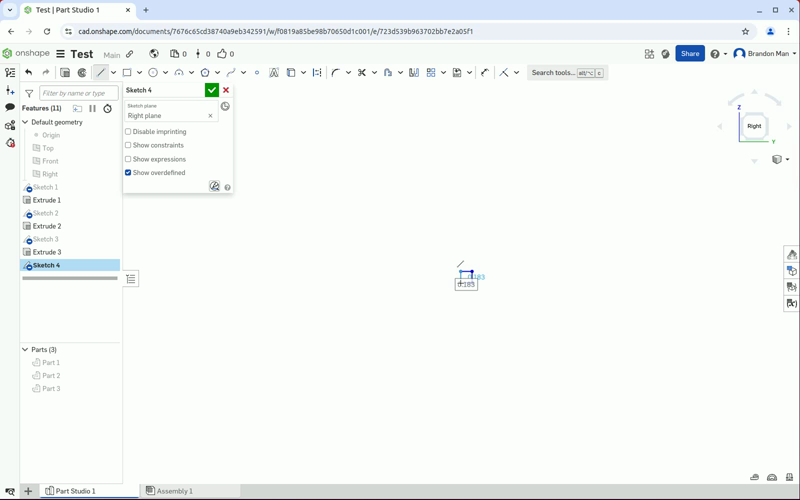
scroll(-6)
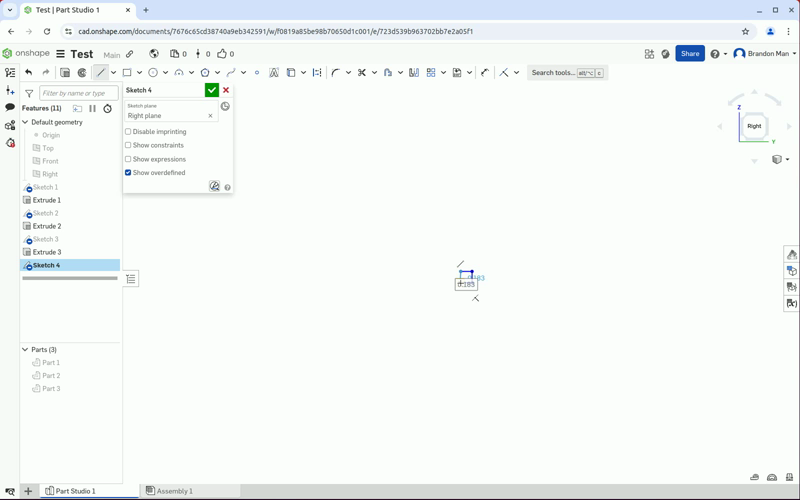
scroll(-6)
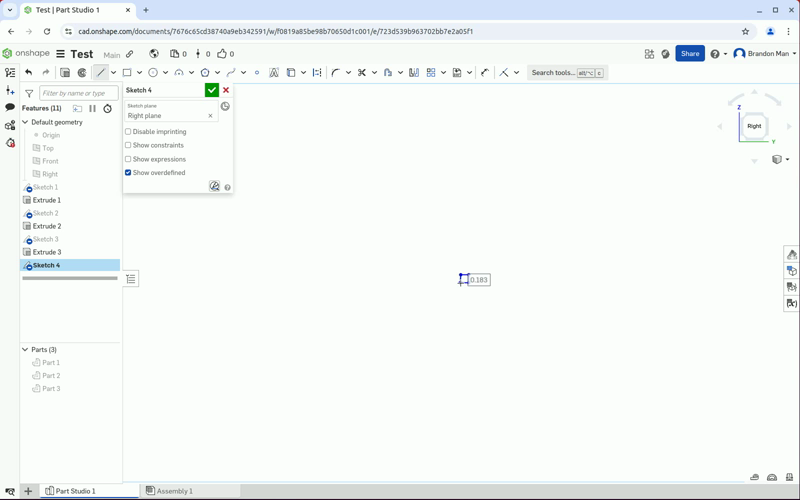
scroll(-6)
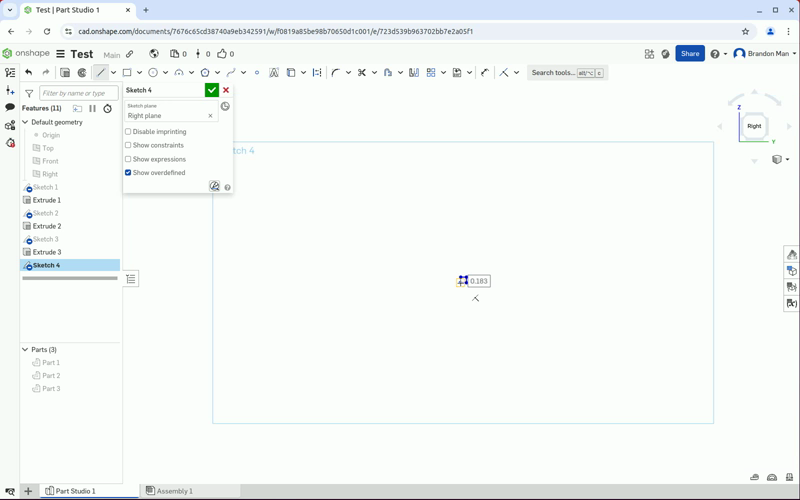
scroll(-6)
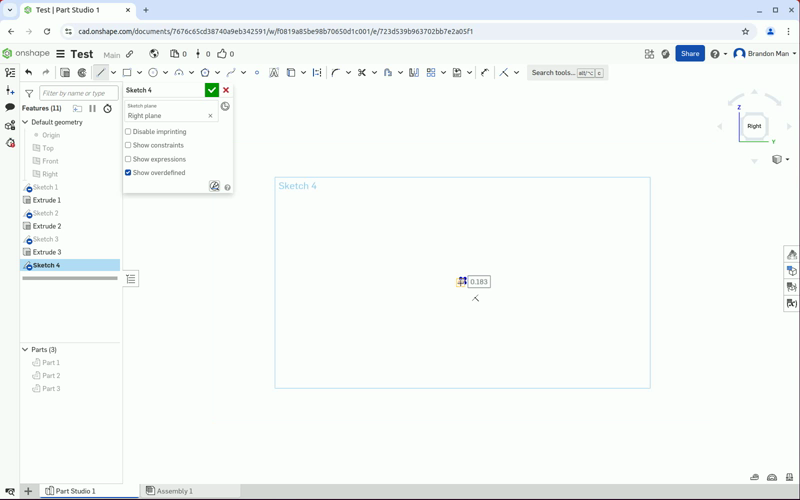
scroll(-6)
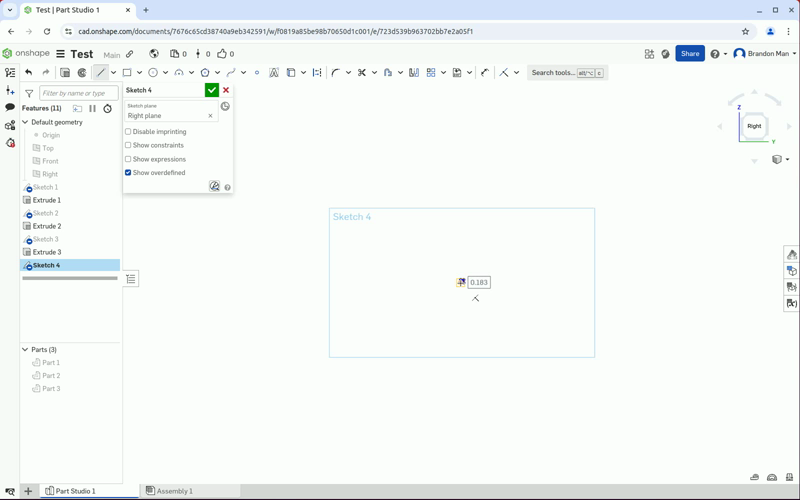
scroll(-6)
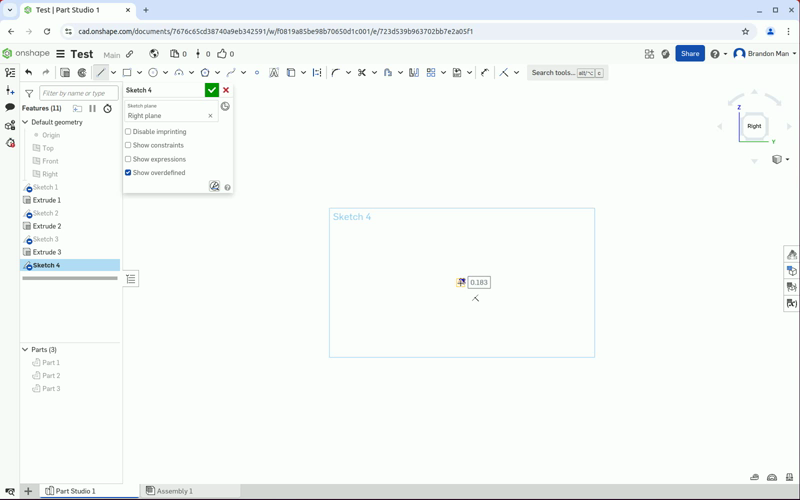
scroll(-6)
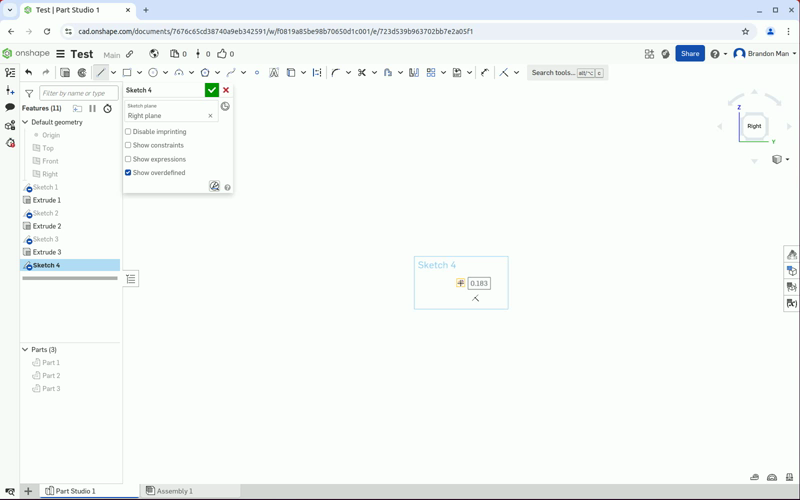
key(esc)
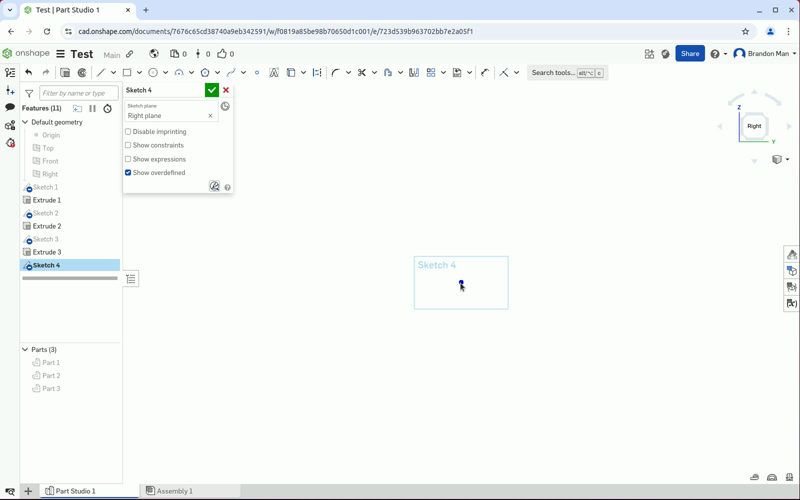
mouse_move(461, 282)
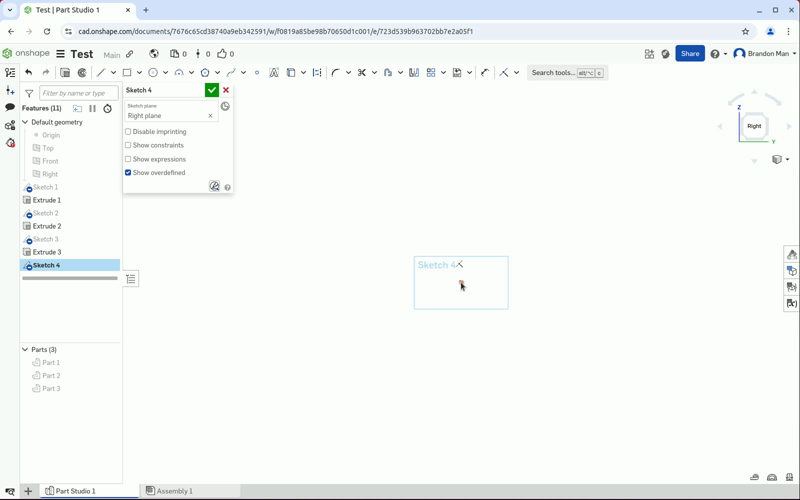
scroll(6)
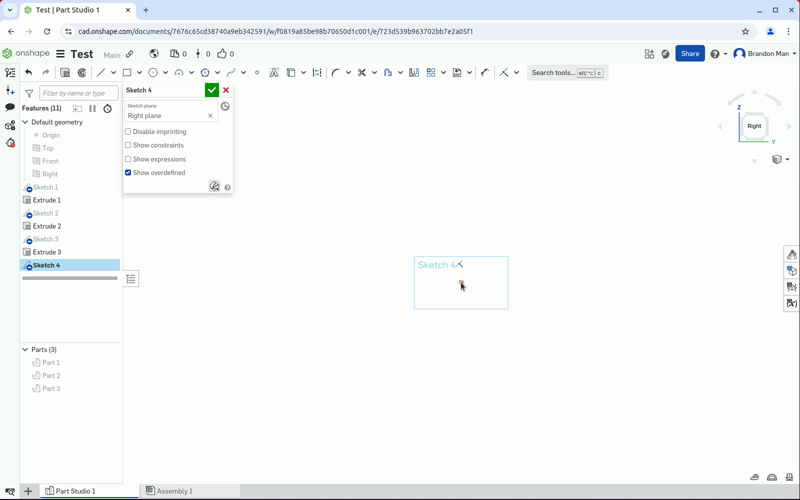
scroll(6)
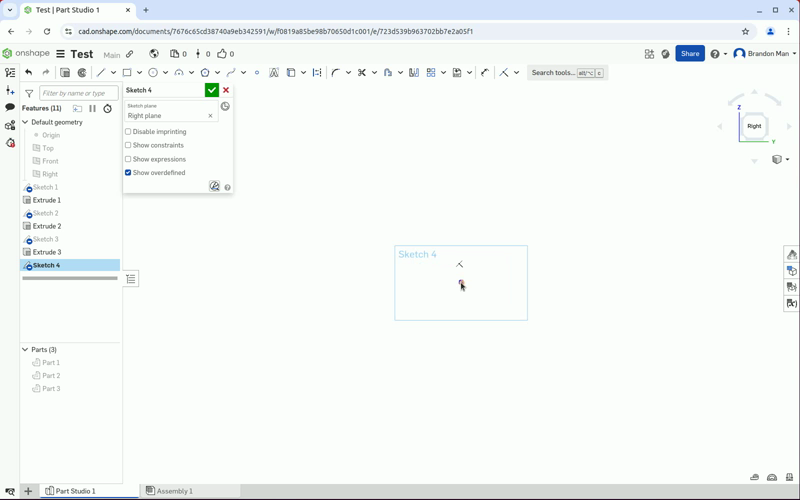
scroll(6)
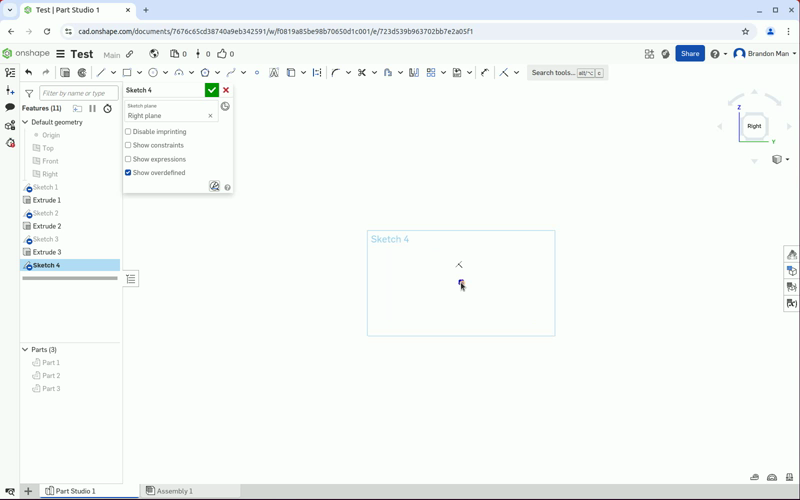
scroll(6)
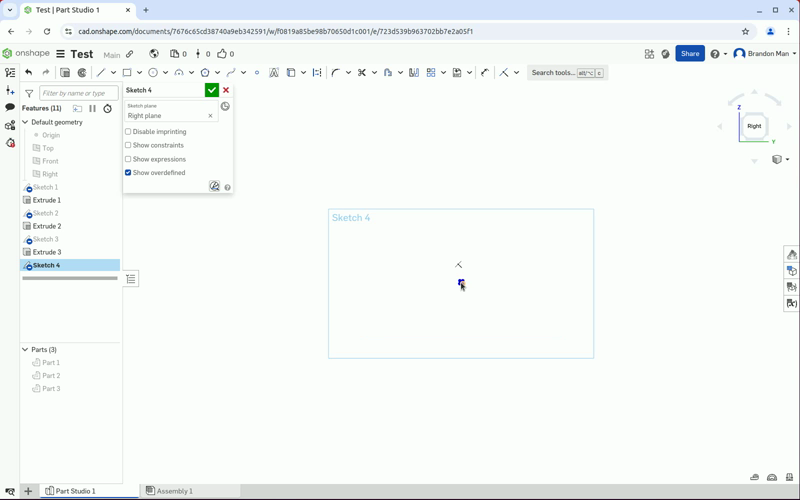
scroll(6)
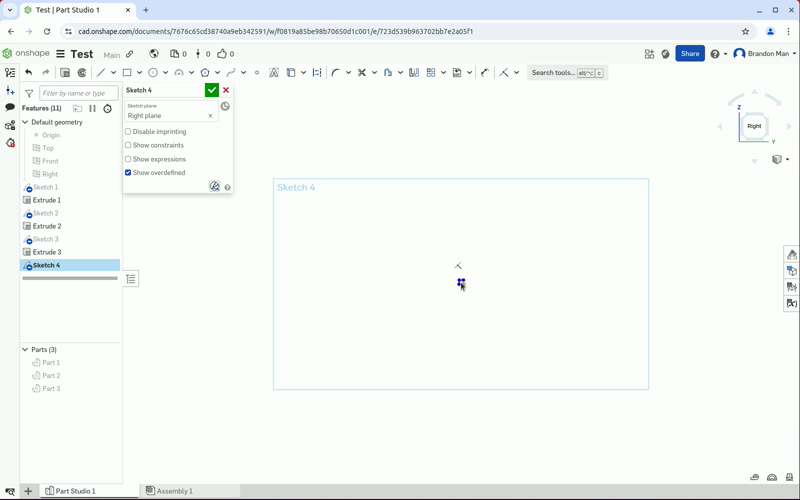
scroll(6)
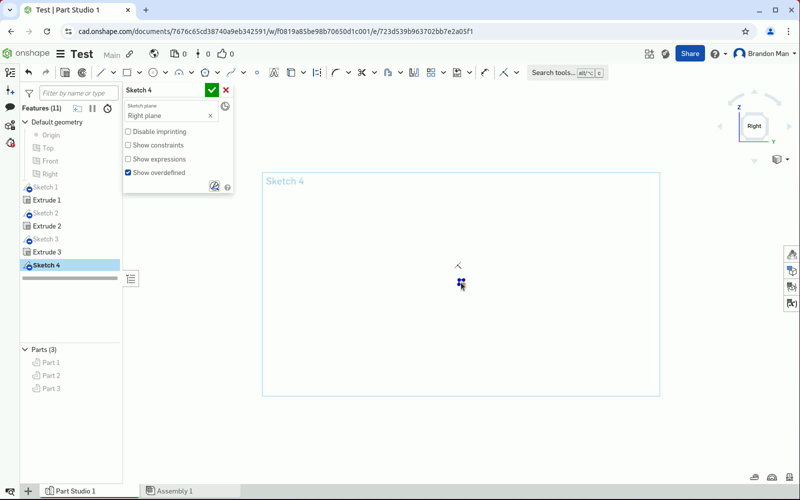
scroll(6)
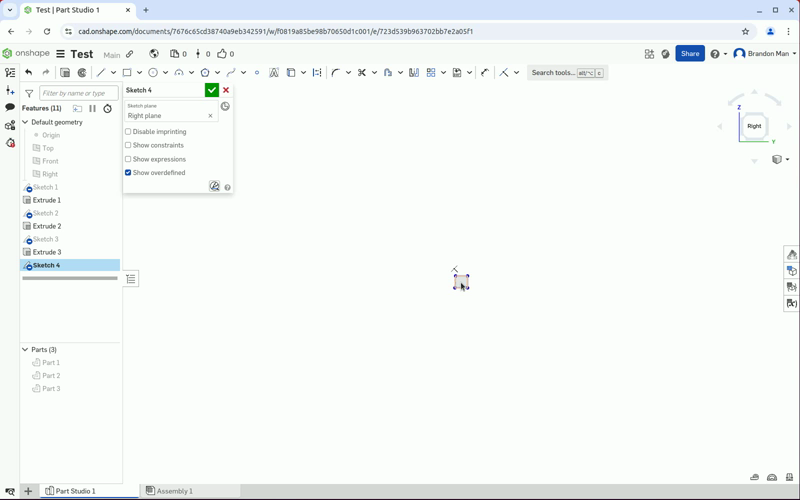
click(461, 282)
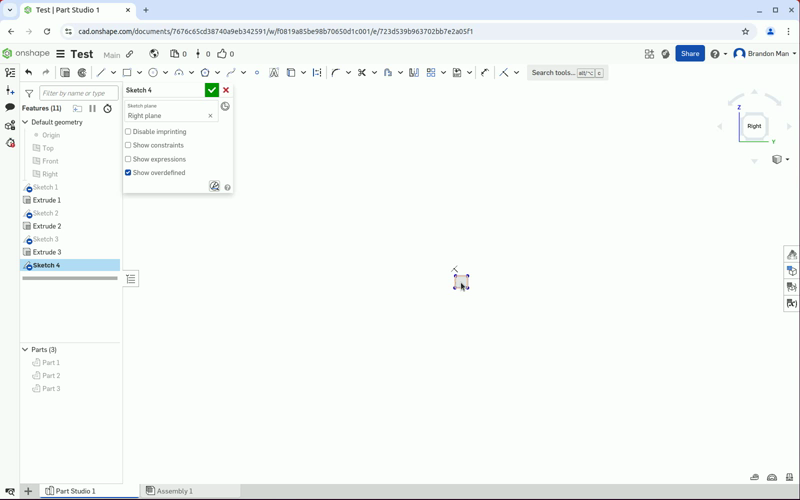
scroll(-6)
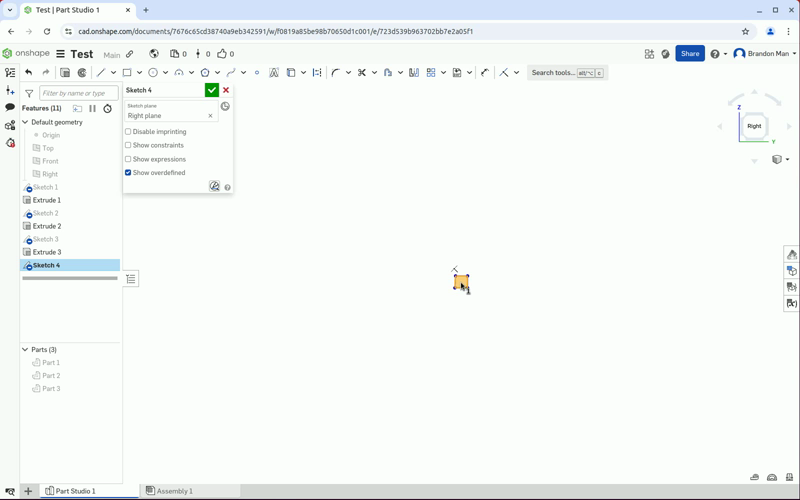
scroll(-6)
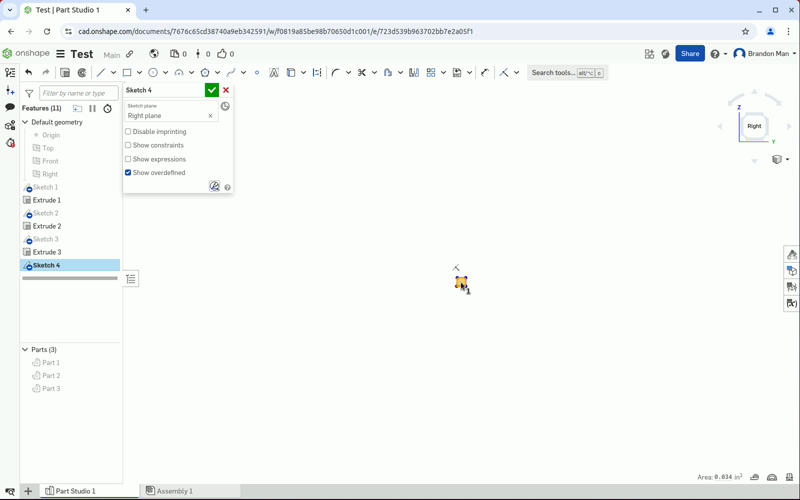
scroll(-6)
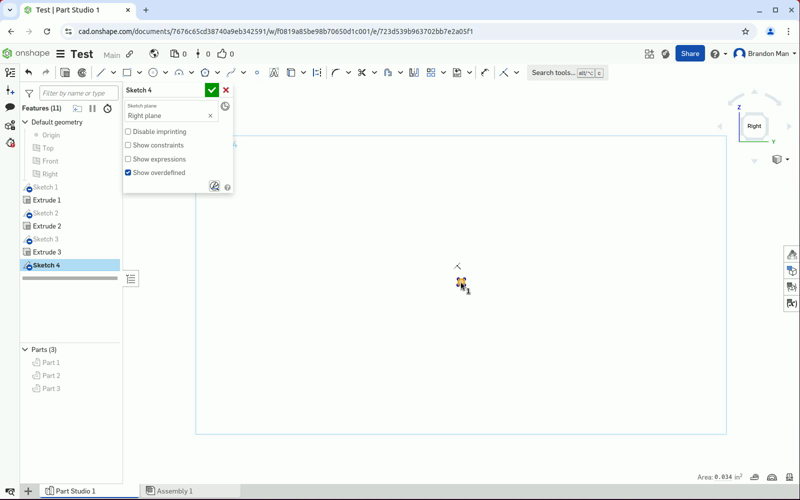
scroll(-6)
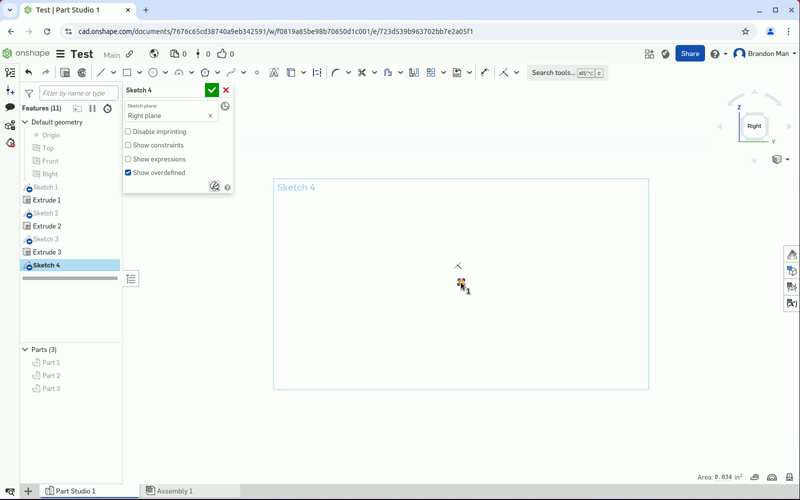
scroll(-6)
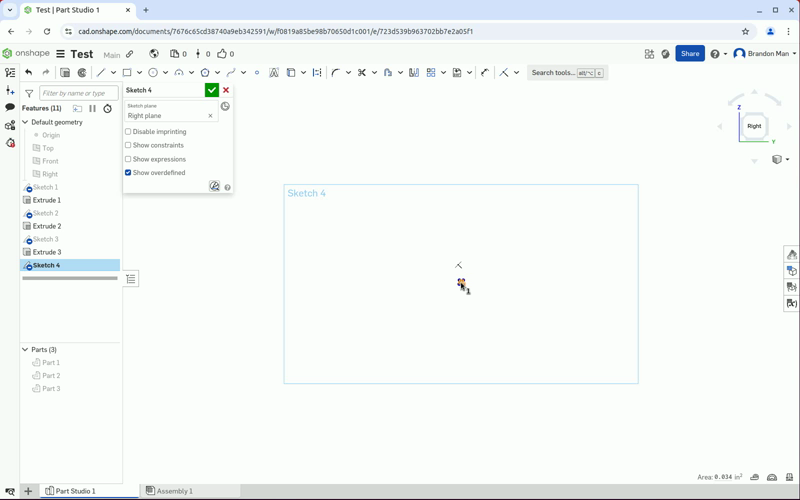
scroll(-6)
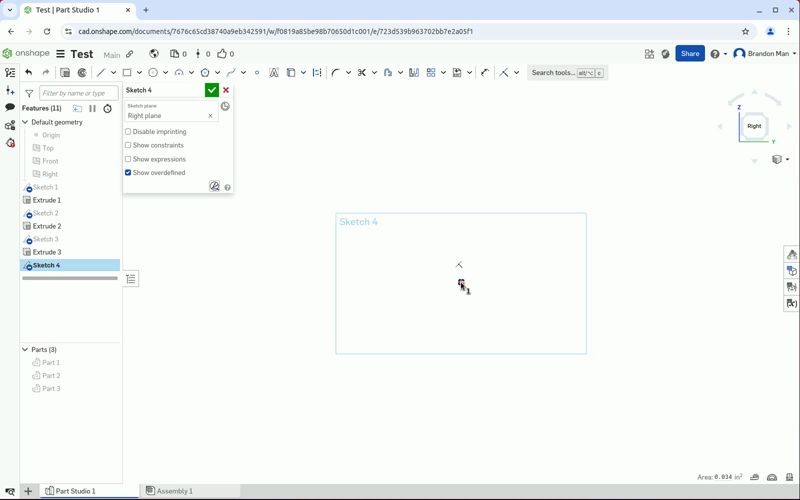
scroll(-6)
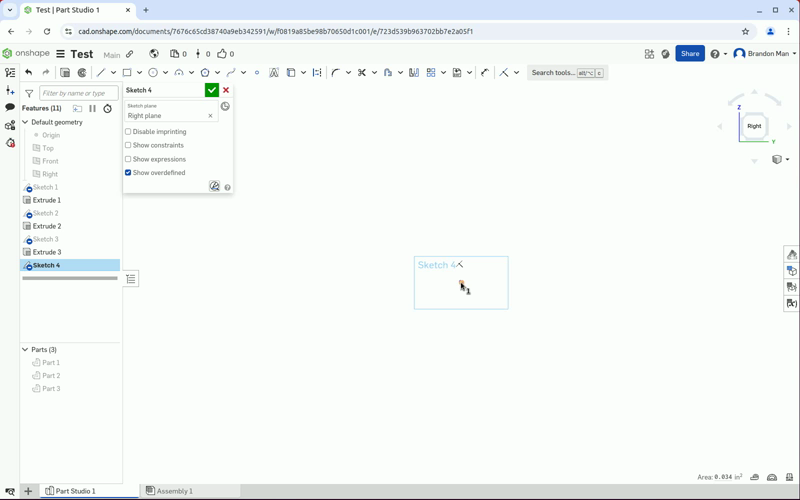
mouse_move(73, 352)
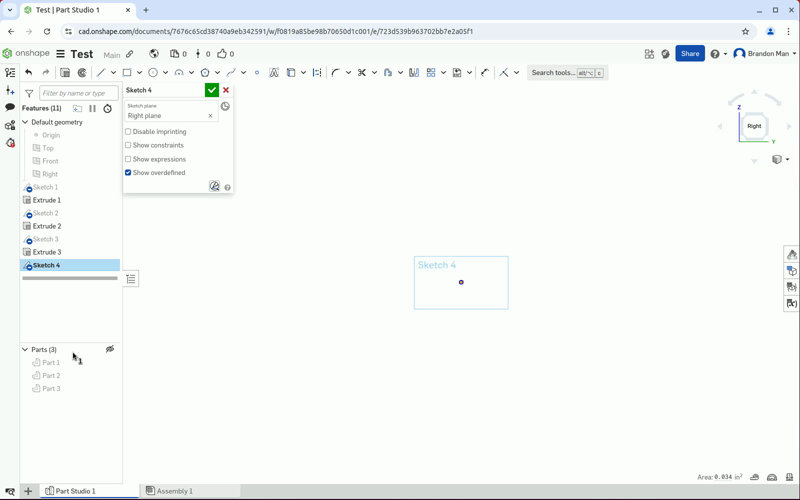
key(shift+y)
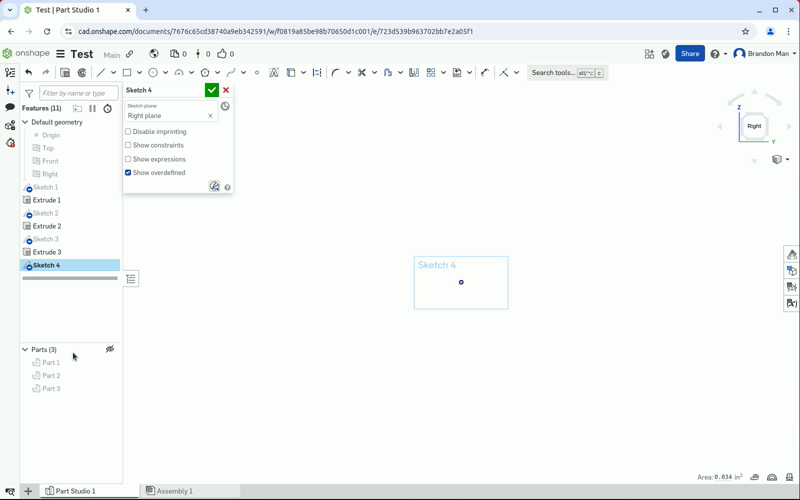
key(shift+e)
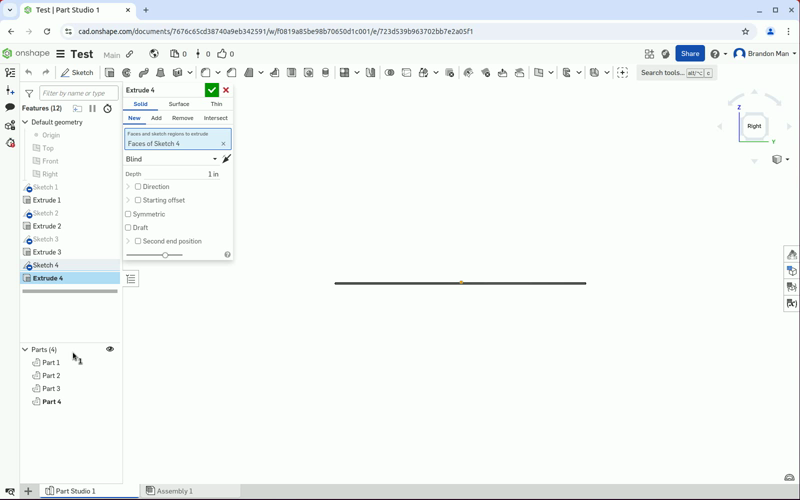
mouse_move(143, 106)
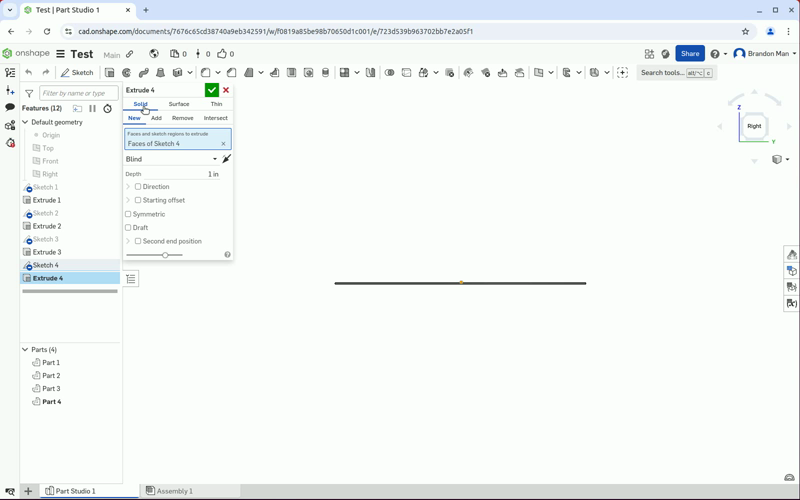
click(143, 106)
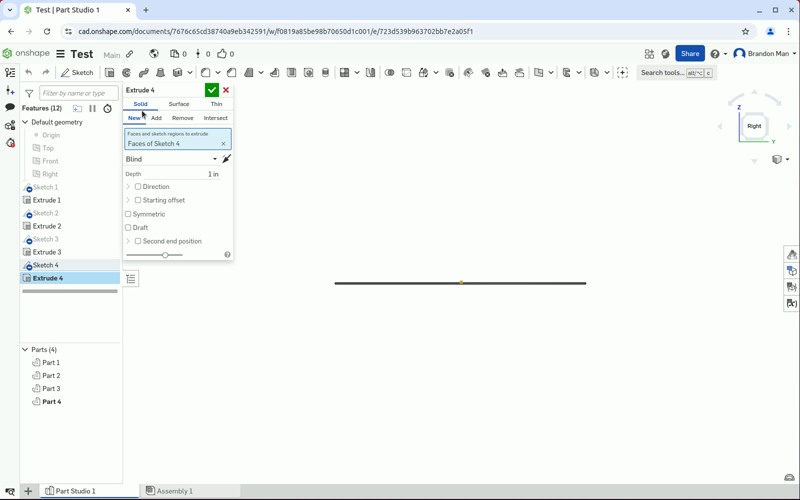
mouse_move(137, 120)
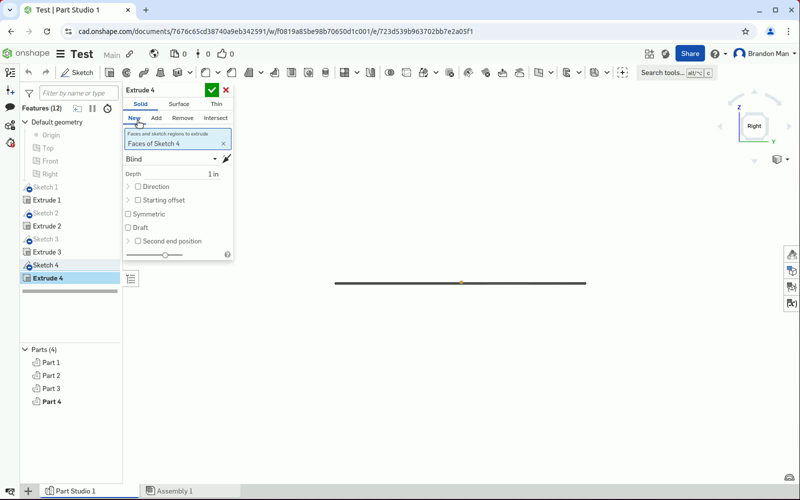
click(137, 120)
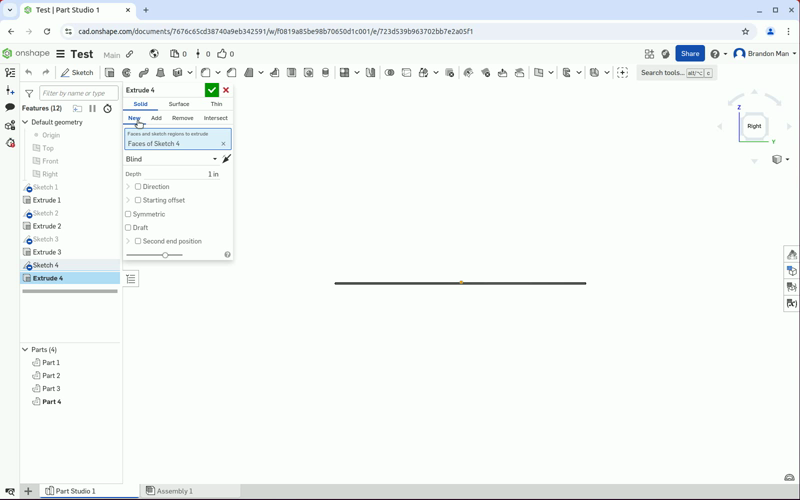
key(tab, 4)
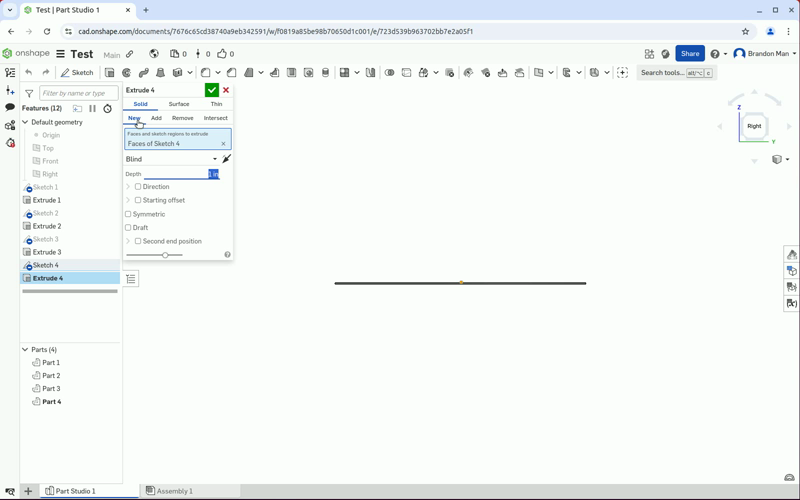
text(2.407)
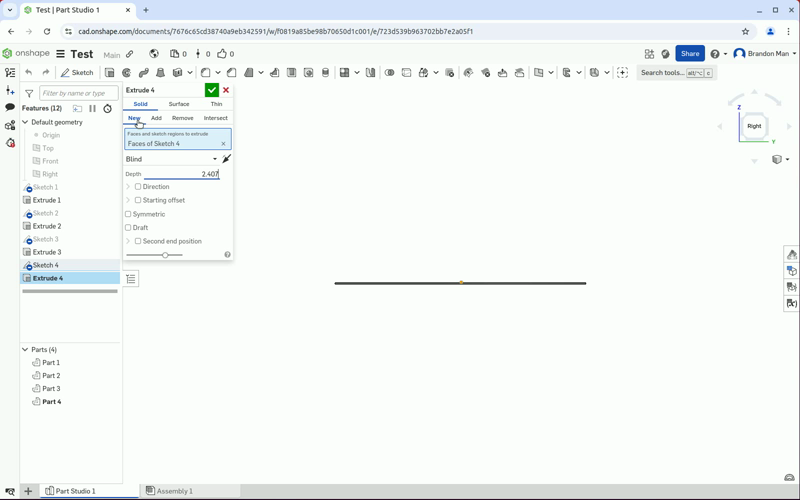
key(enter)
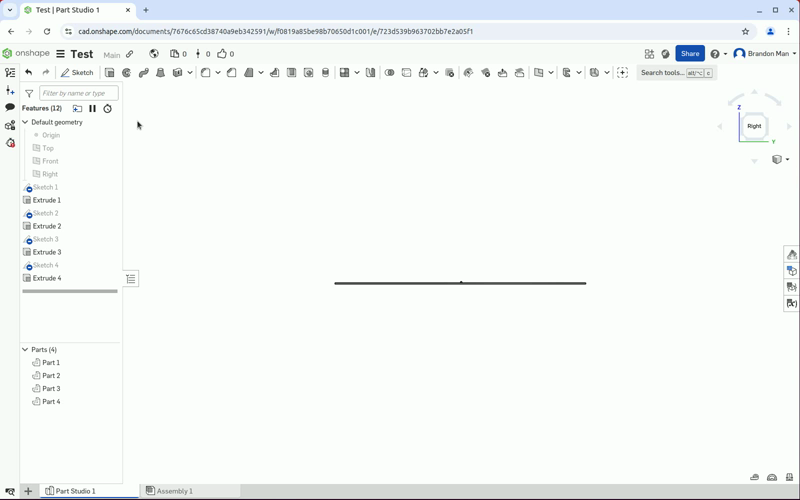
key(shift+h)
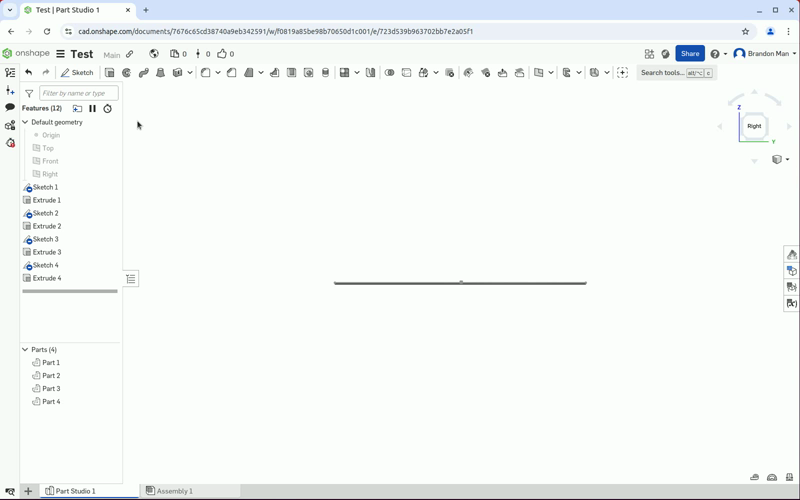
key(shift+h)
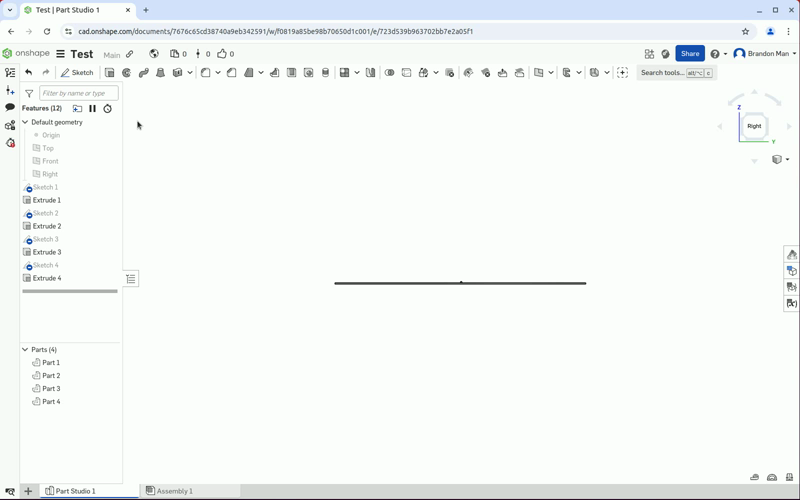
mouse_move(73, 189)
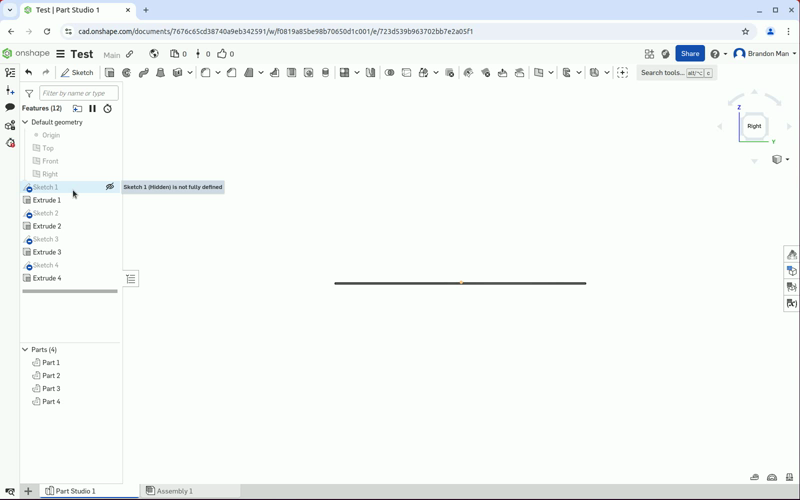
click(73, 189)
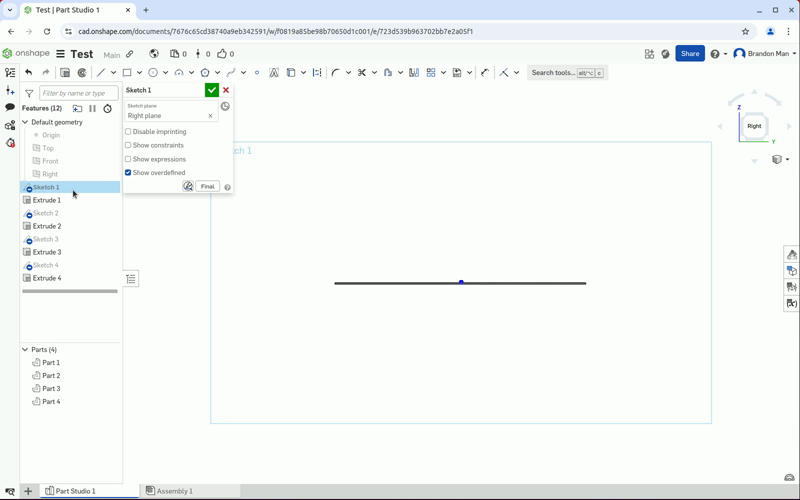
mouse_move(229, 92)
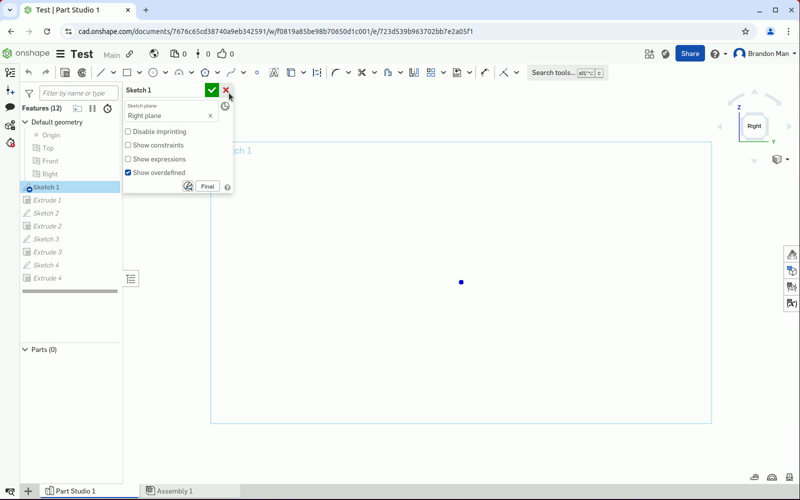
click(229, 92)
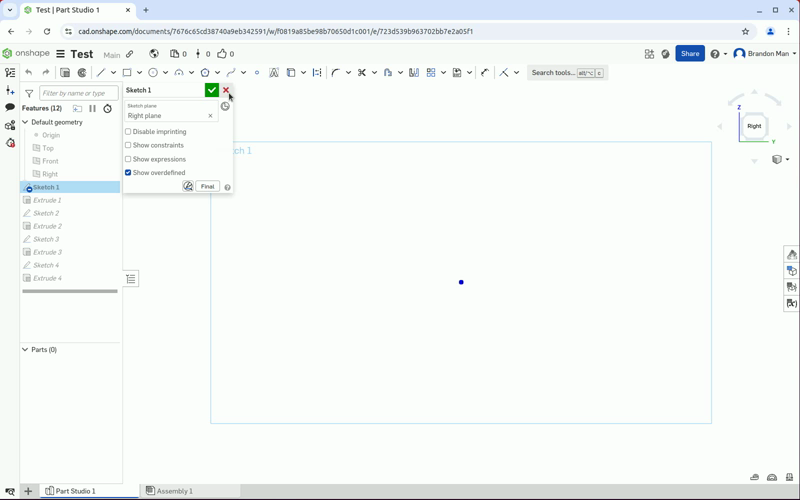
key(shift+s)
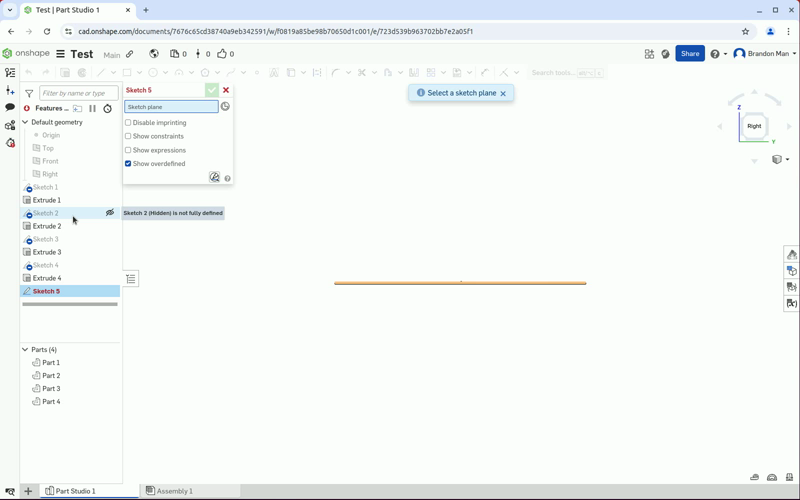
scroll(3)
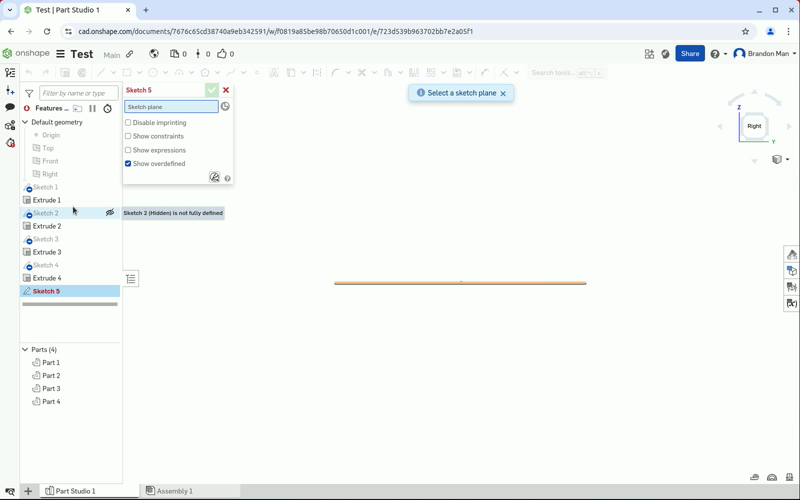
mouse_move(73, 176)
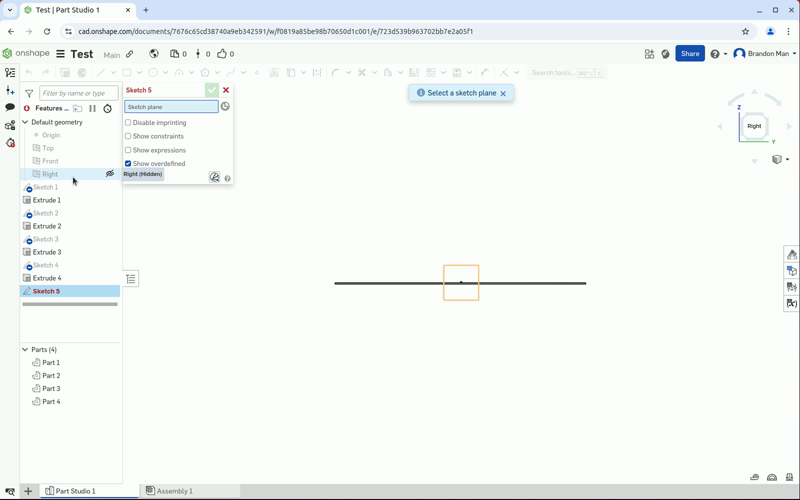
click(73, 176)
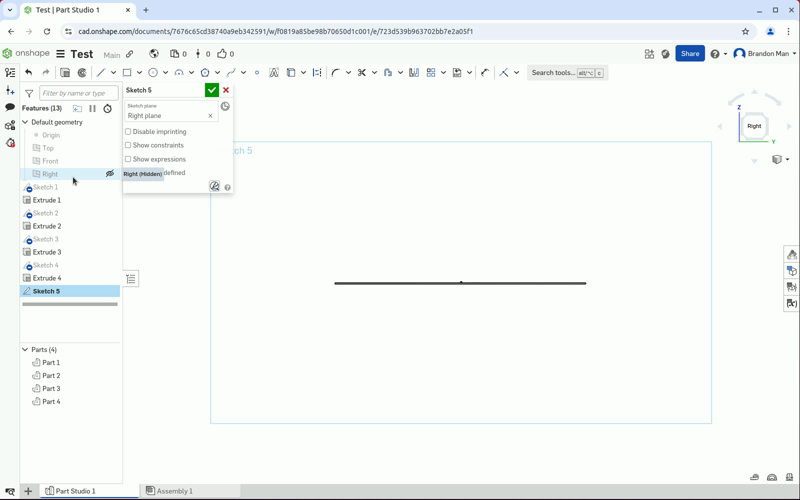
mouse_move(73, 352)
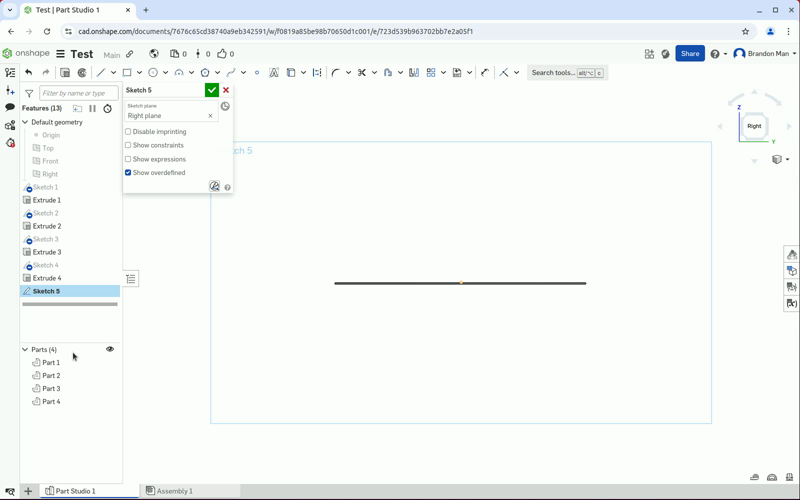
key(y)
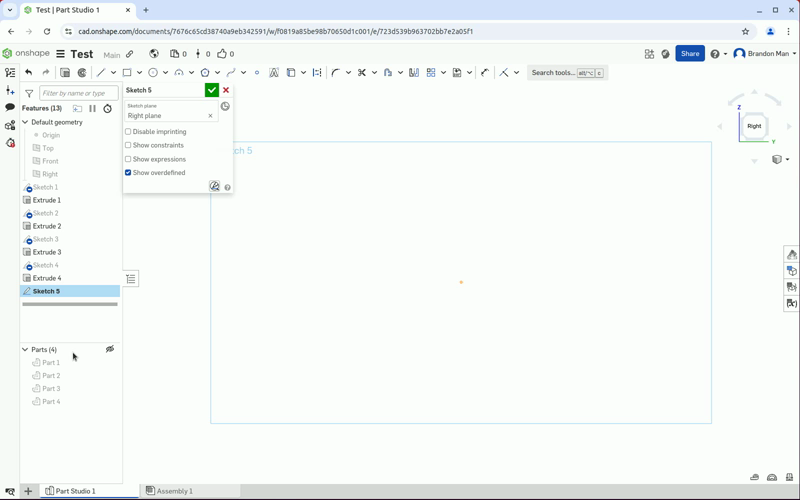
key(l)
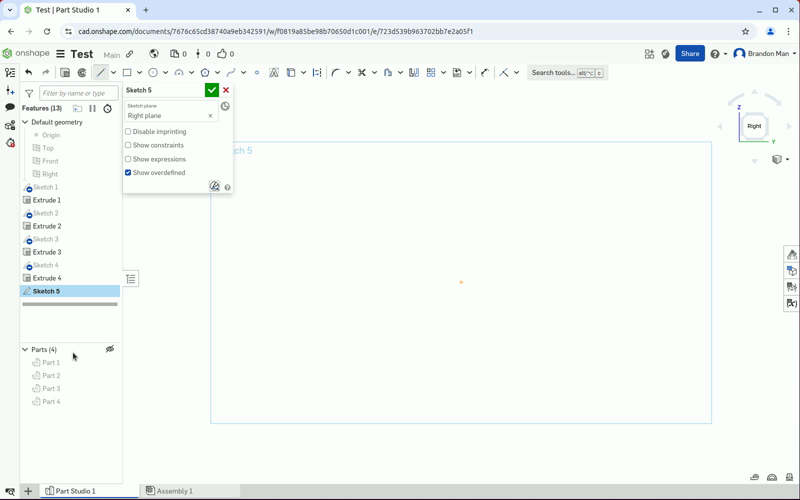
key_down(shift)
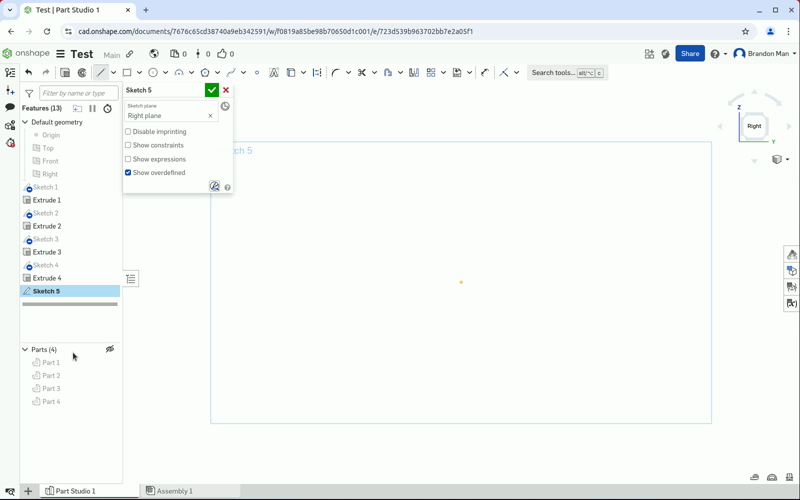
mouse_move(460, 282)
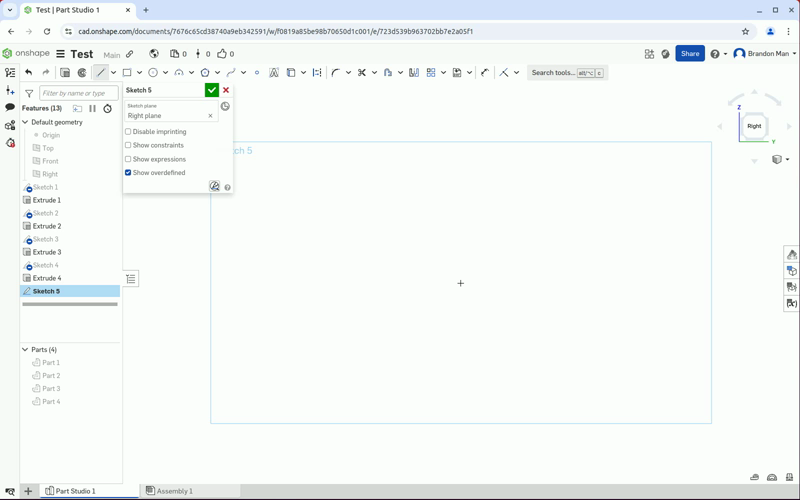
click(460, 282)
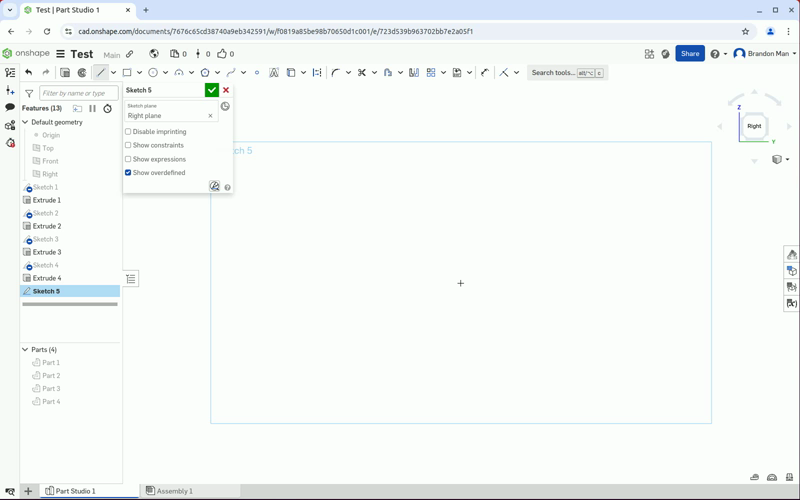
key_up(shift)
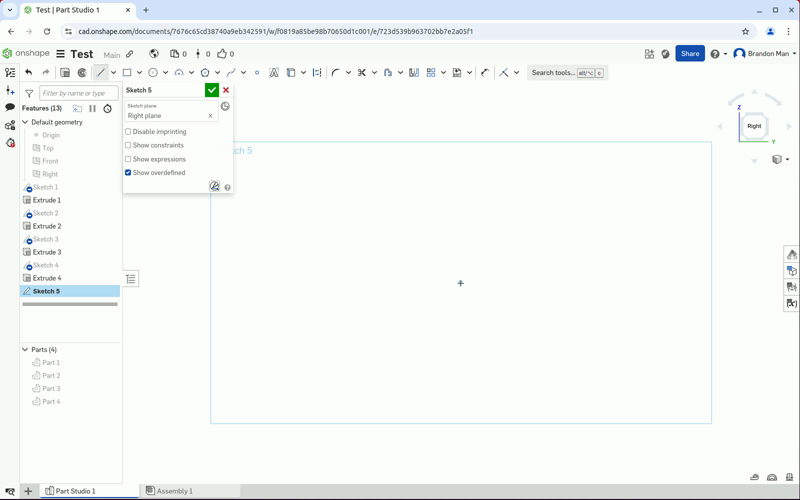
key_down(shift)
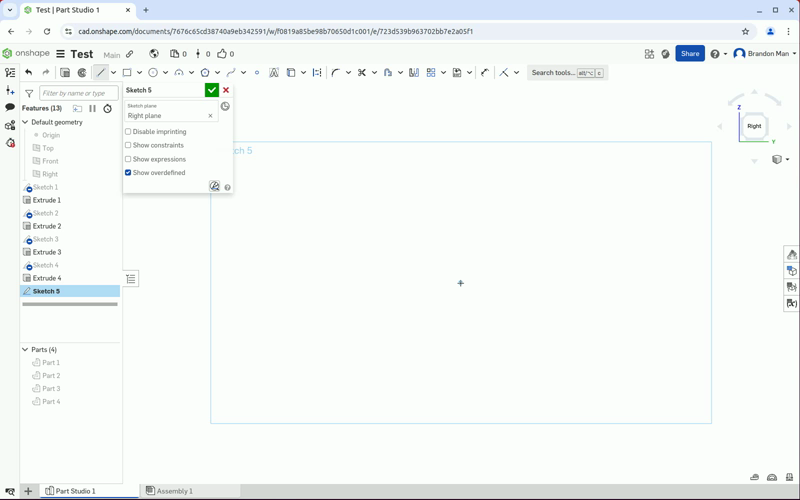
mouse_move(490, 282)
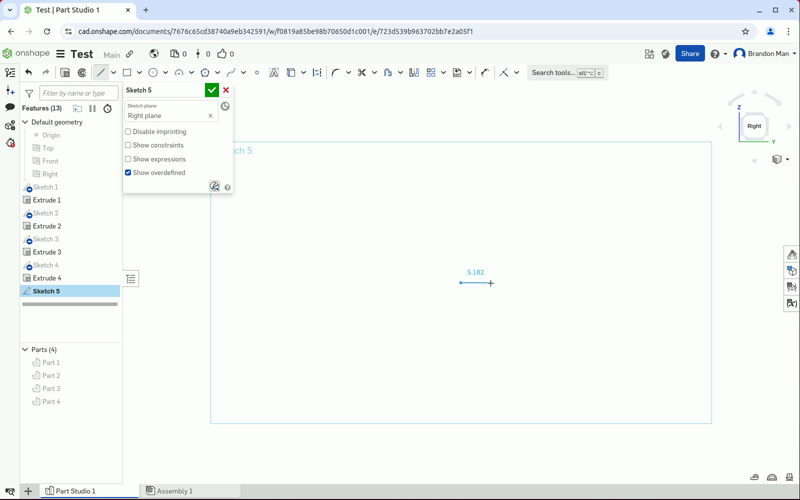
mouse_move(461, 282)
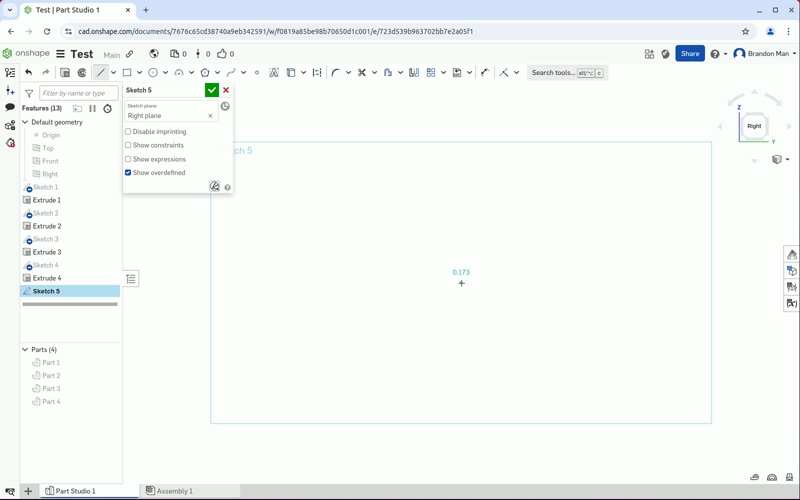
scroll(6)
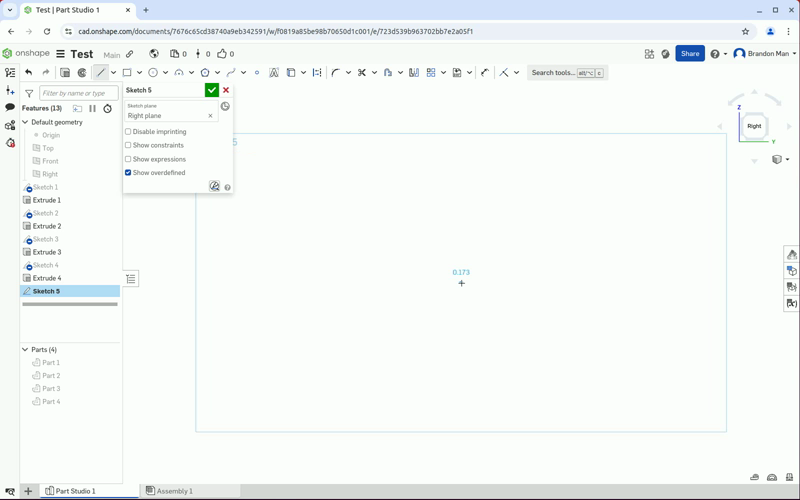
scroll(6)
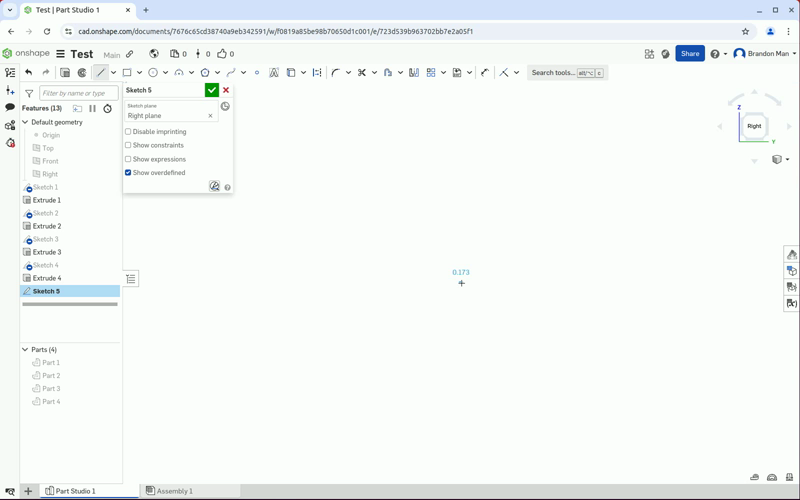
scroll(6)
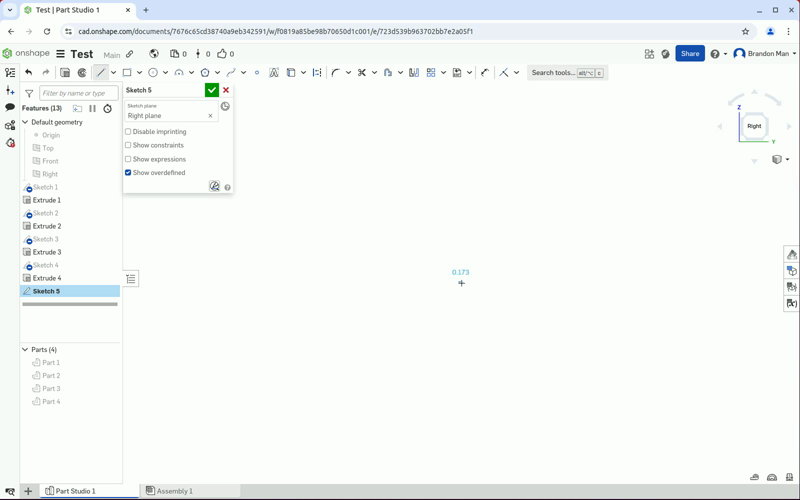
scroll(6)
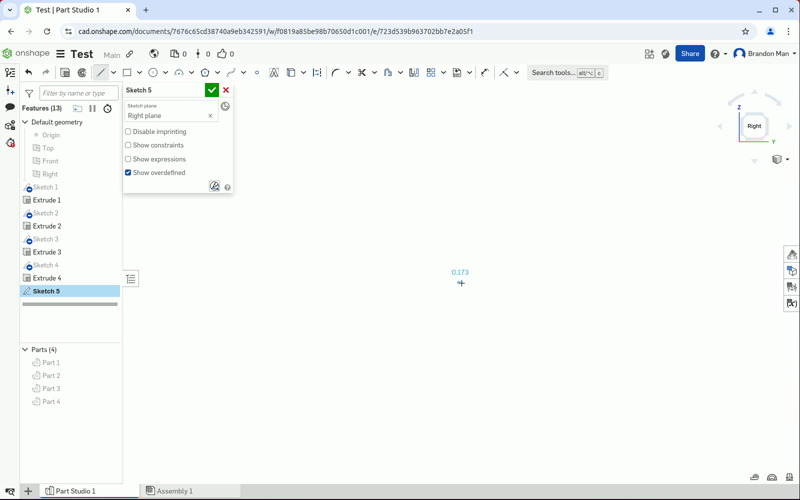
scroll(6)
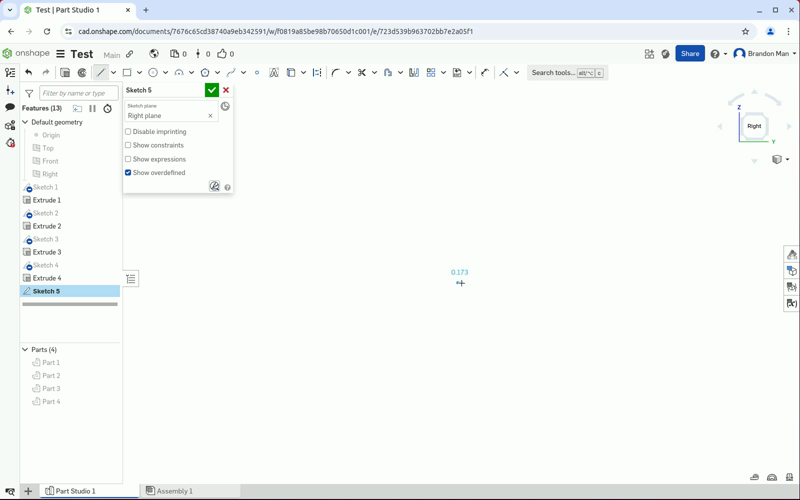
scroll(6)
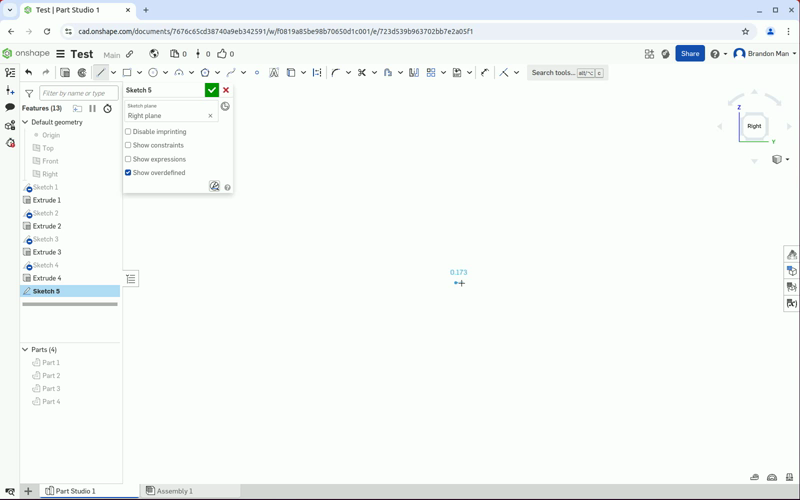
scroll(6)
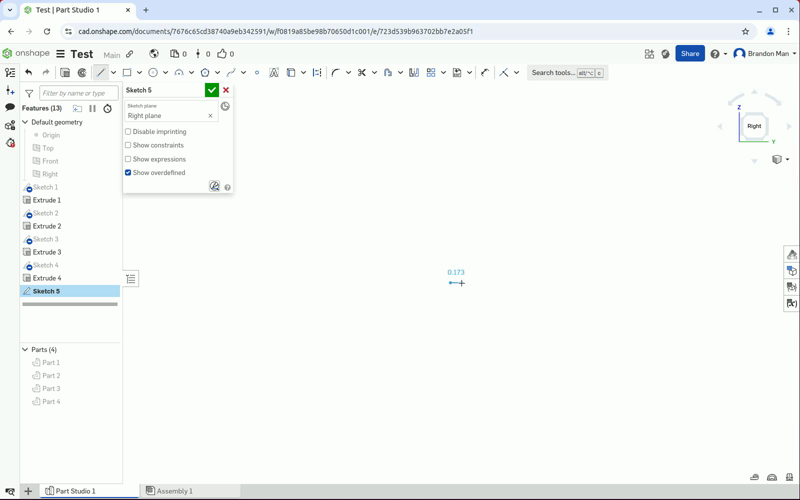
click(461, 282)
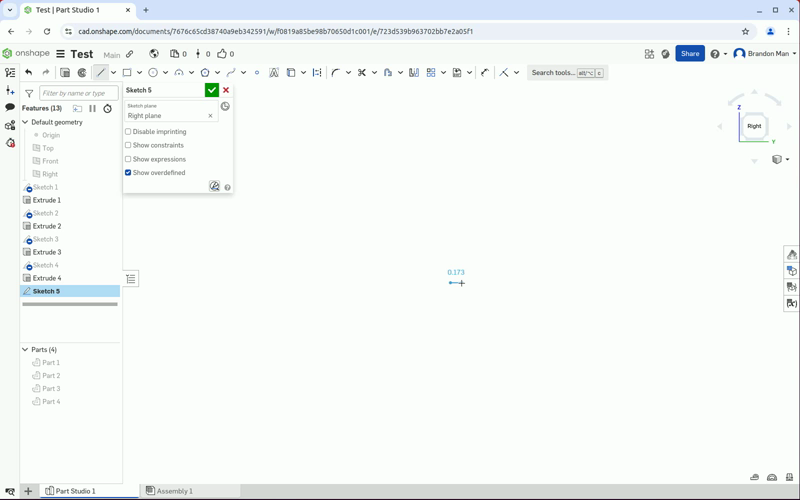
scroll(-6)
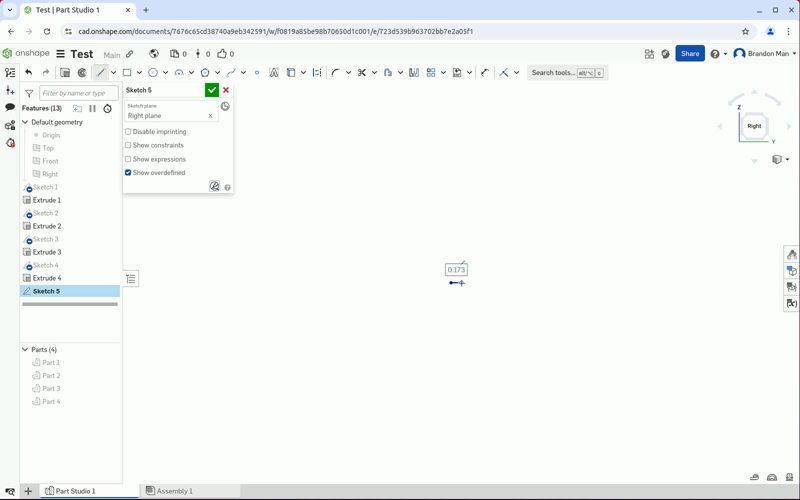
scroll(-6)
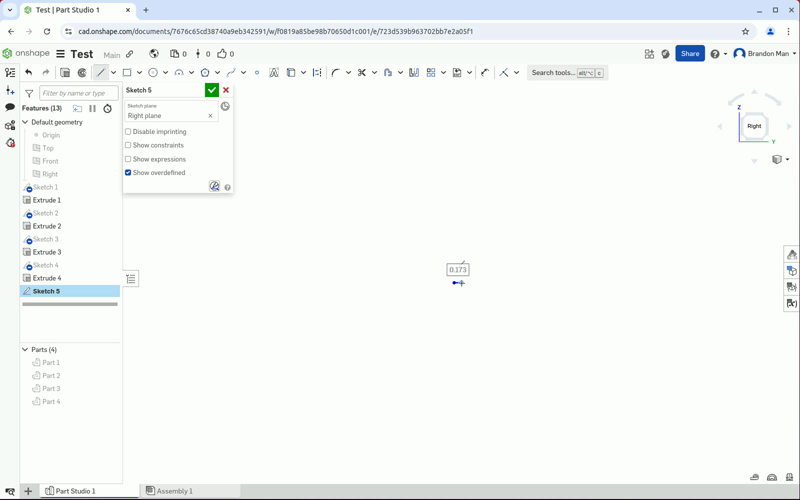
scroll(-6)
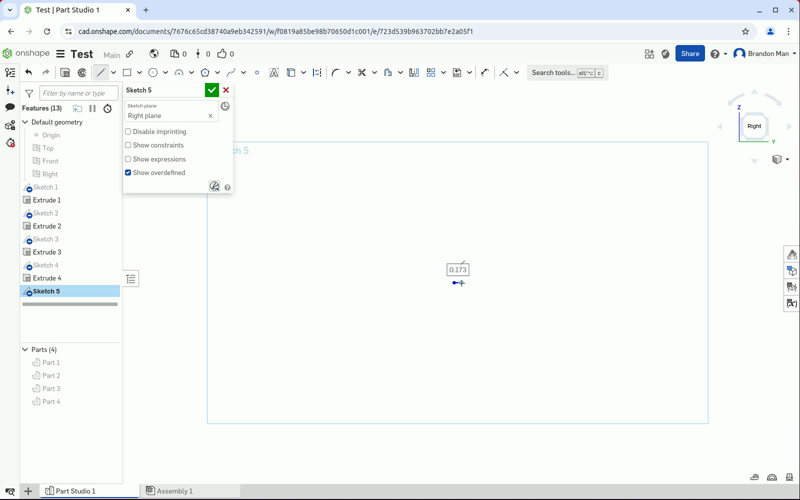
scroll(-6)
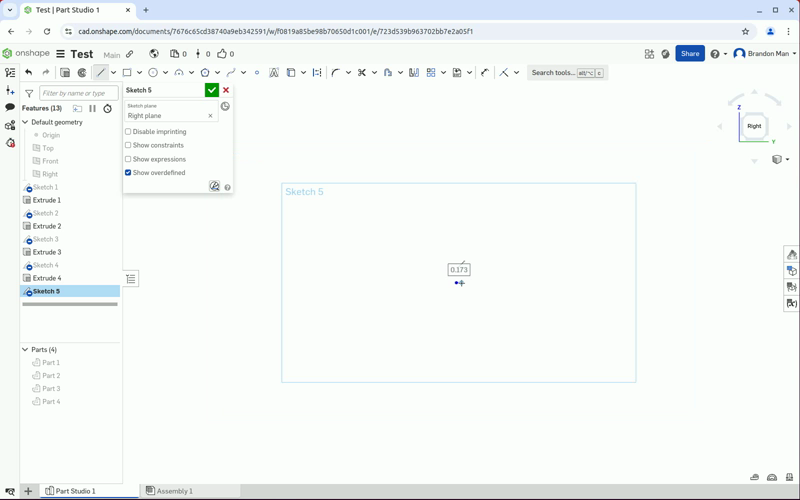
scroll(-6)
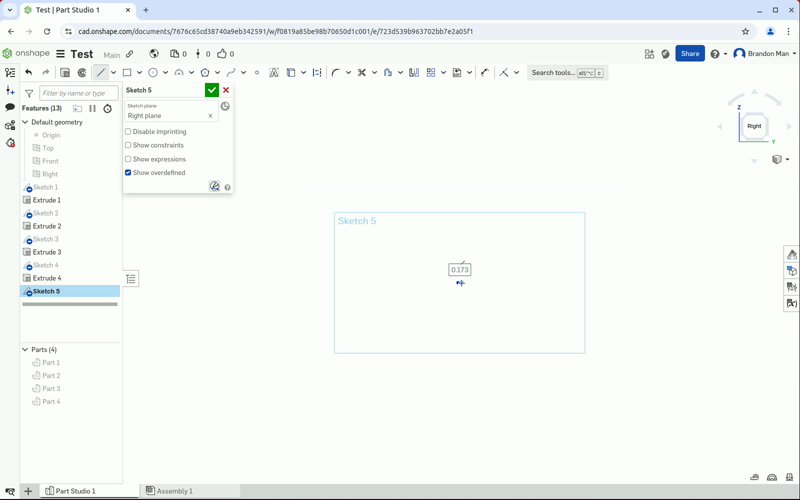
scroll(-6)
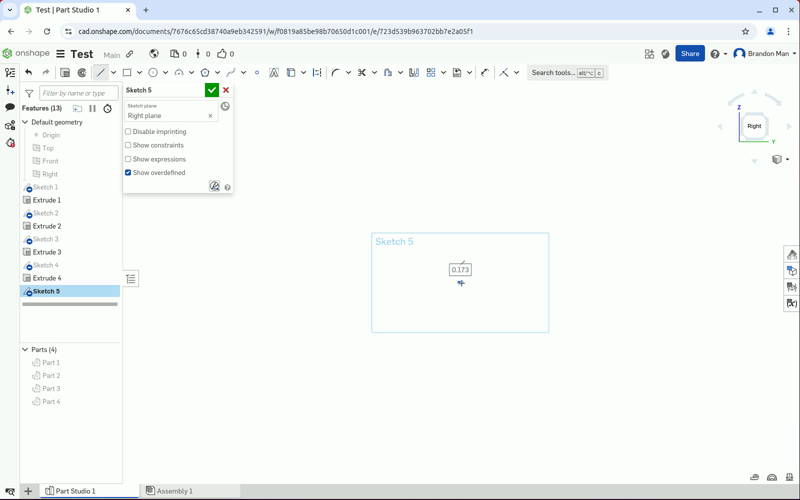
scroll(-6)
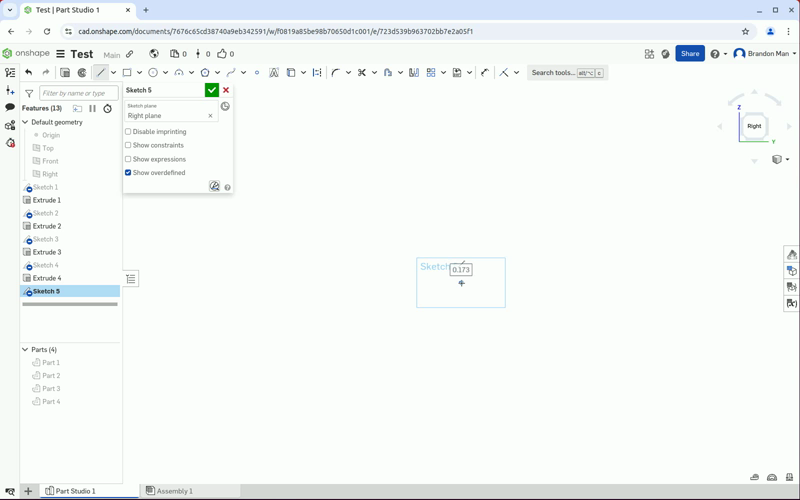
key_up(shift)
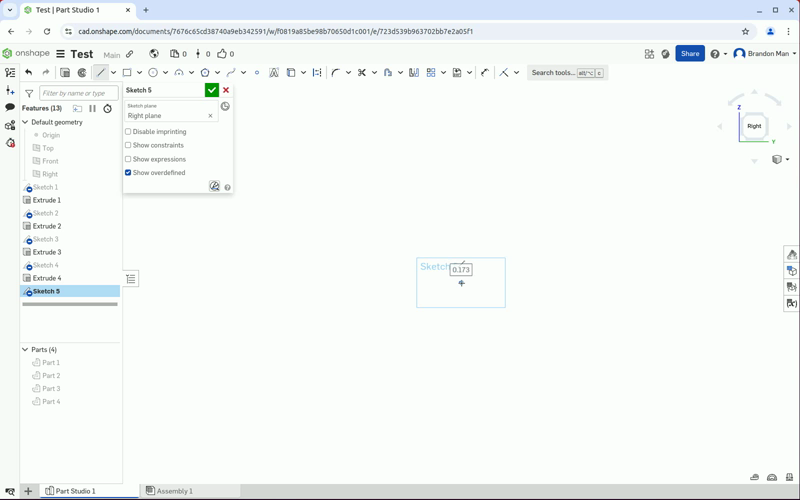
key_down(shift)
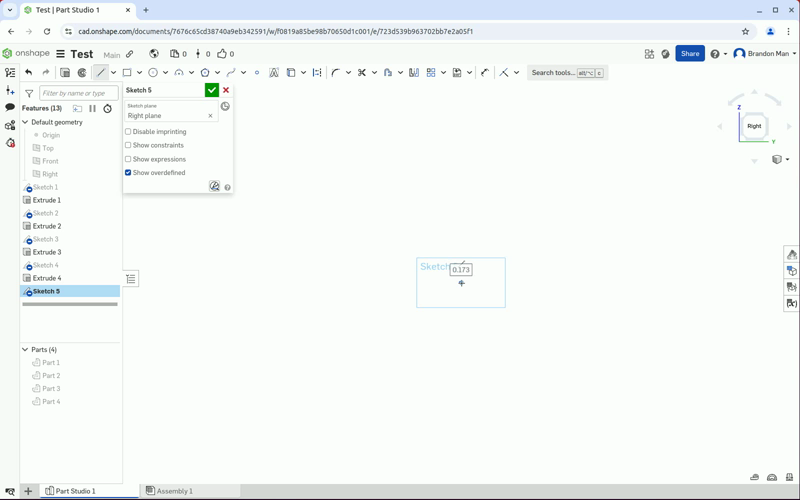
mouse_move(492, 282)
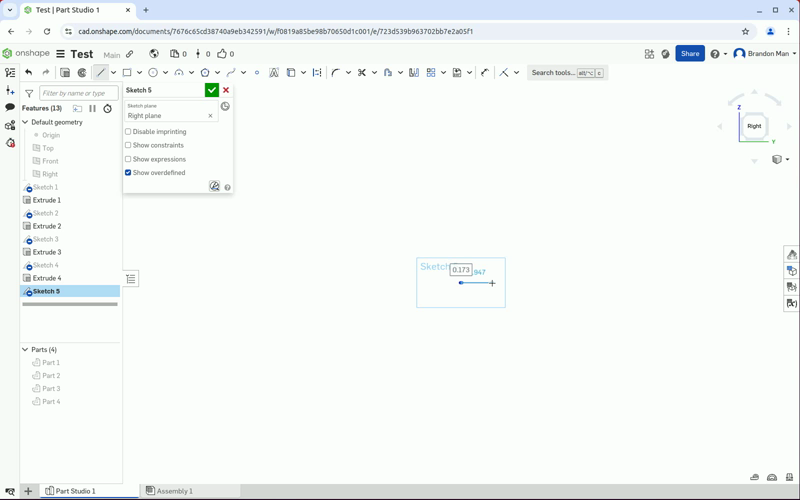
mouse_move(461, 281)
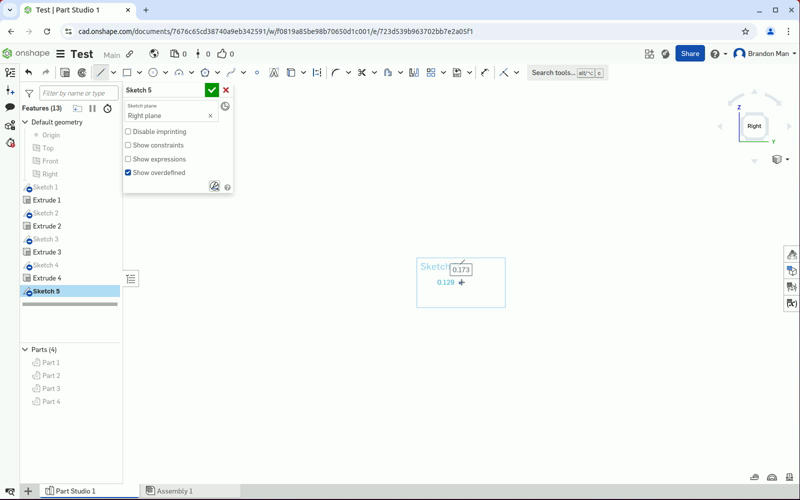
scroll(6)
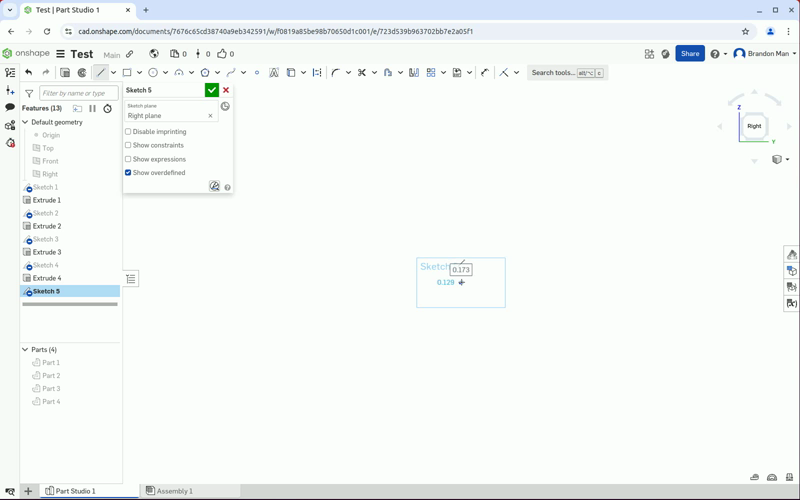
scroll(6)
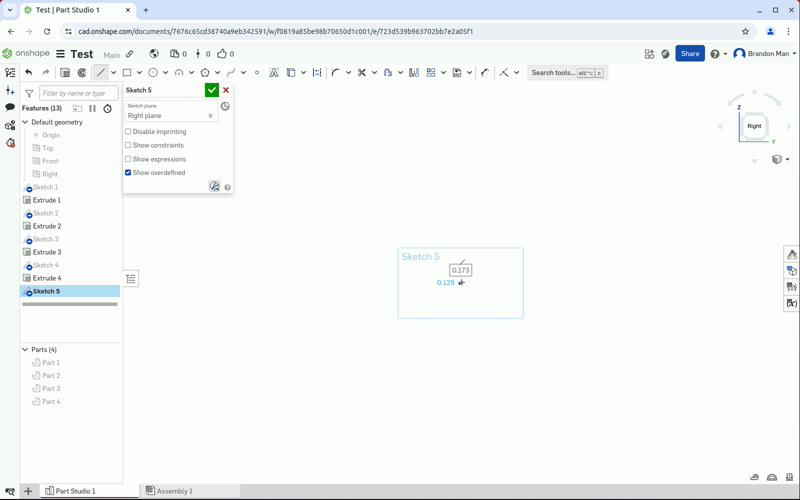
scroll(6)
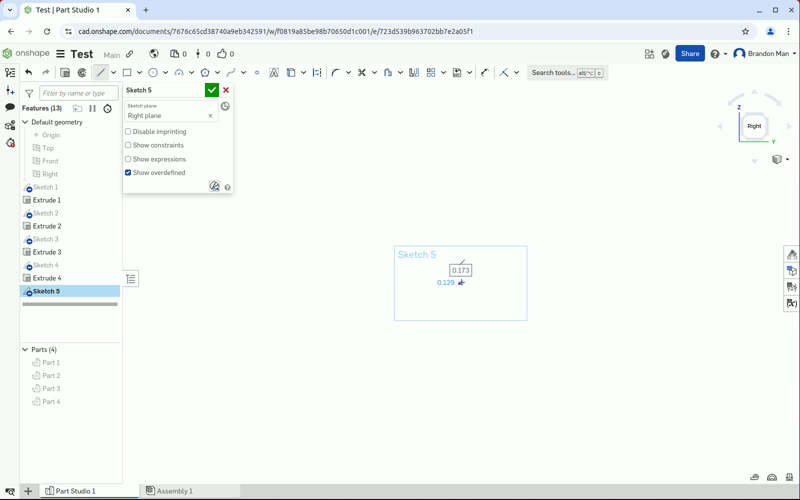
scroll(6)
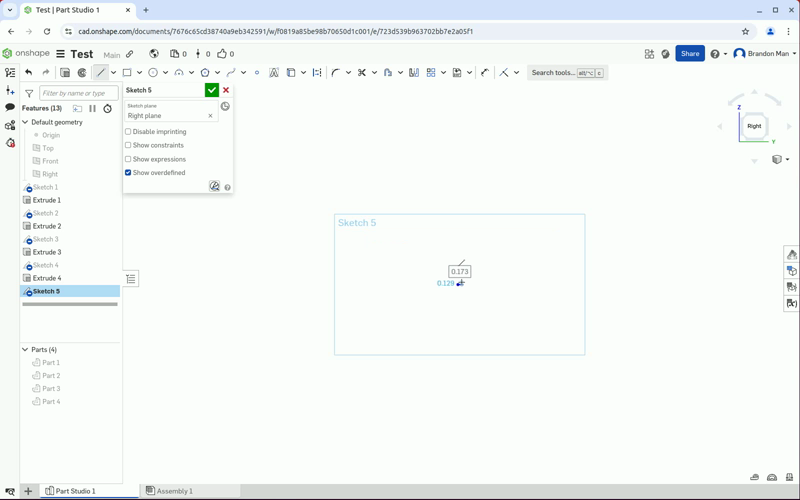
scroll(6)
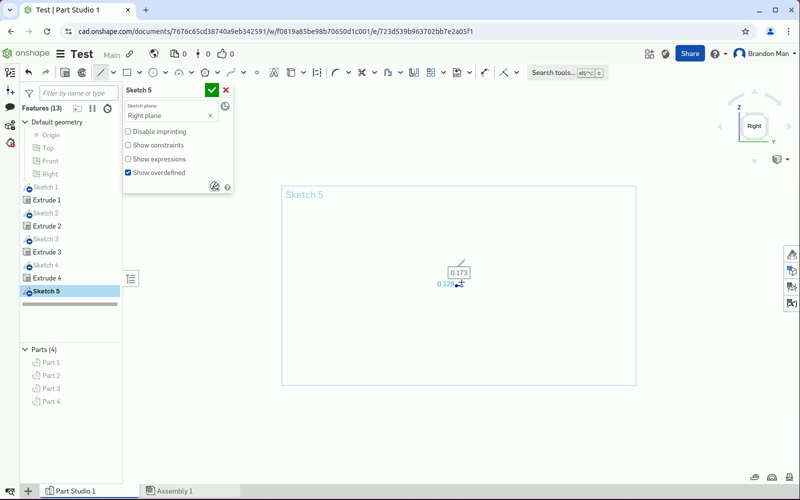
scroll(6)
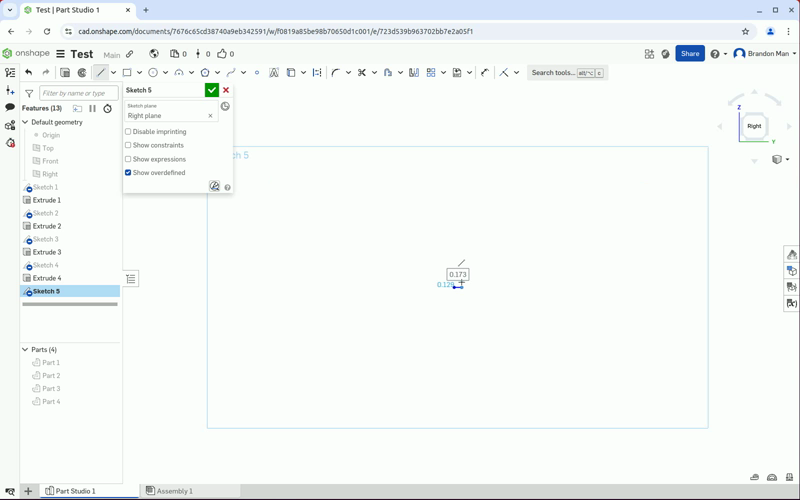
scroll(6)
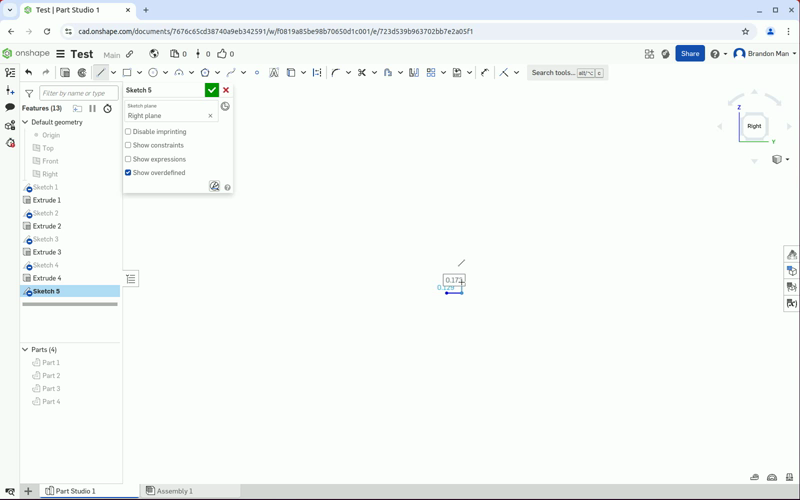
click(461, 281)
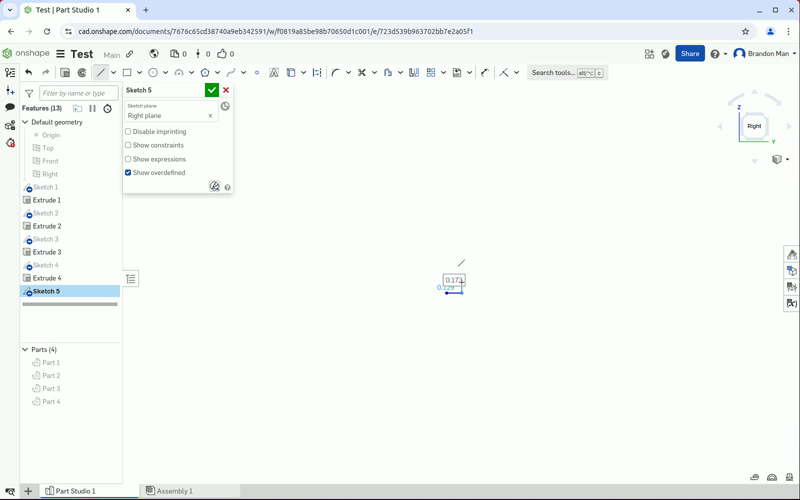
scroll(-6)
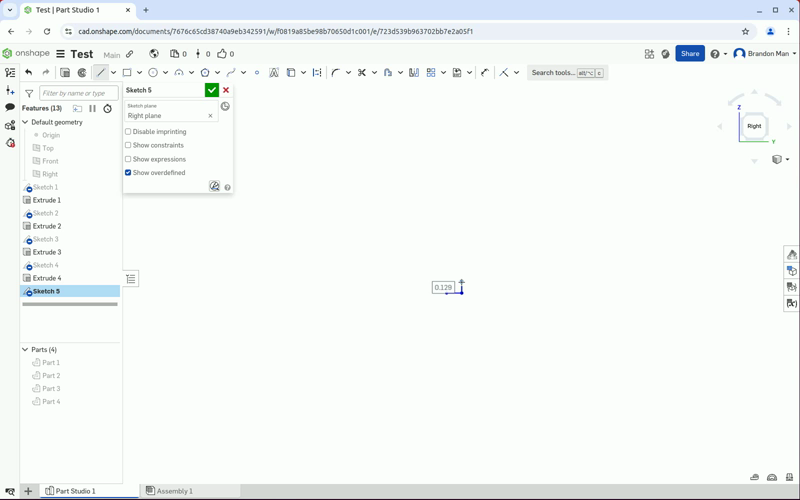
scroll(-6)
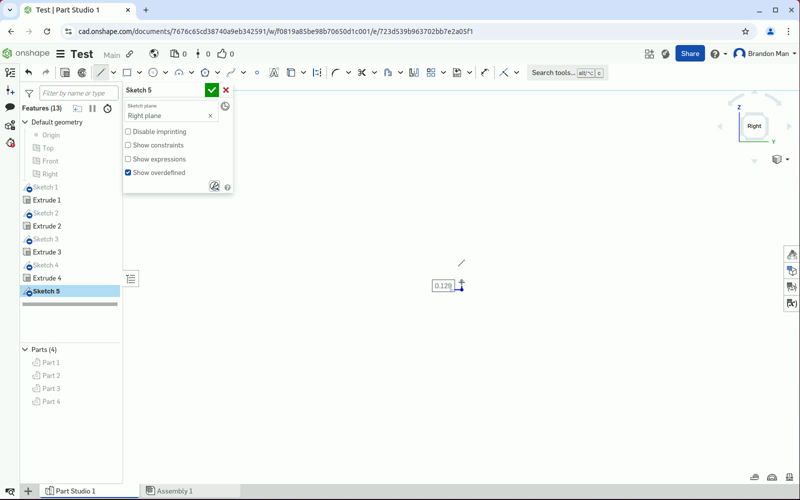
scroll(-6)
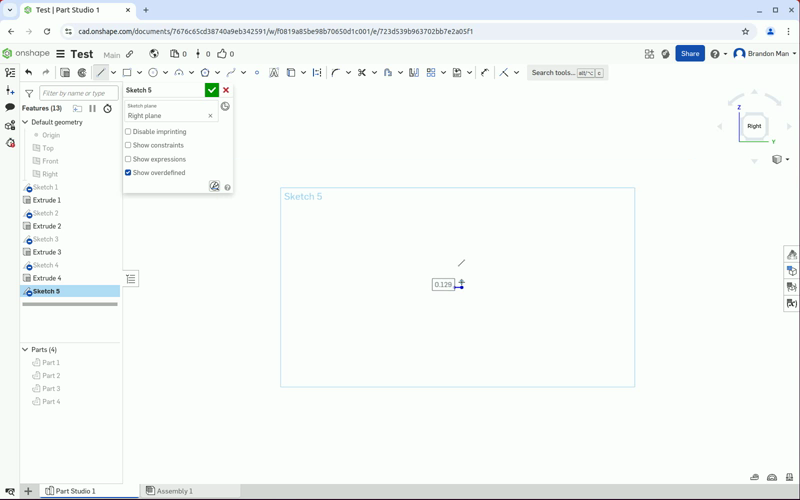
scroll(-6)
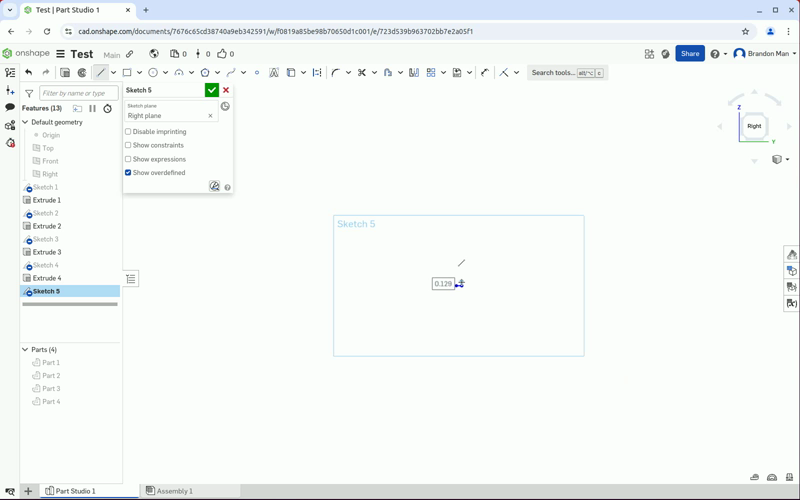
scroll(-6)
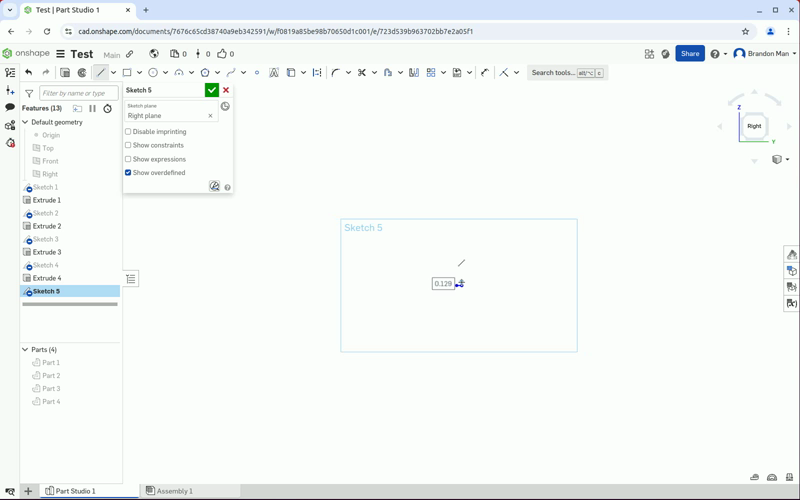
scroll(-6)
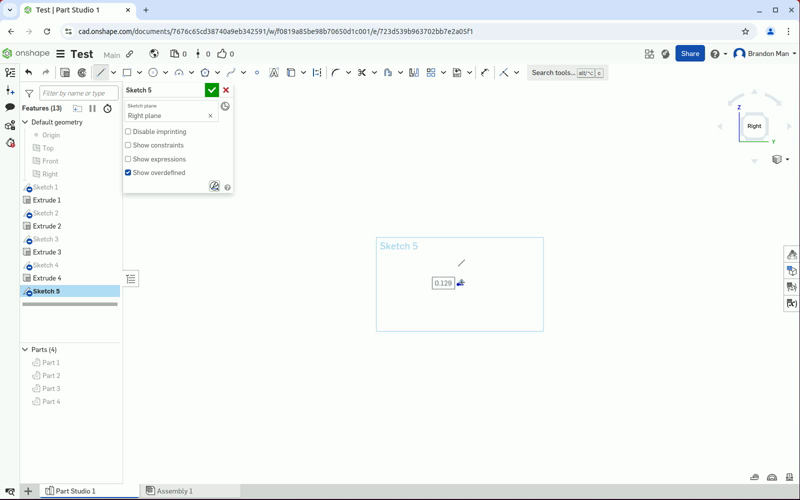
scroll(-6)
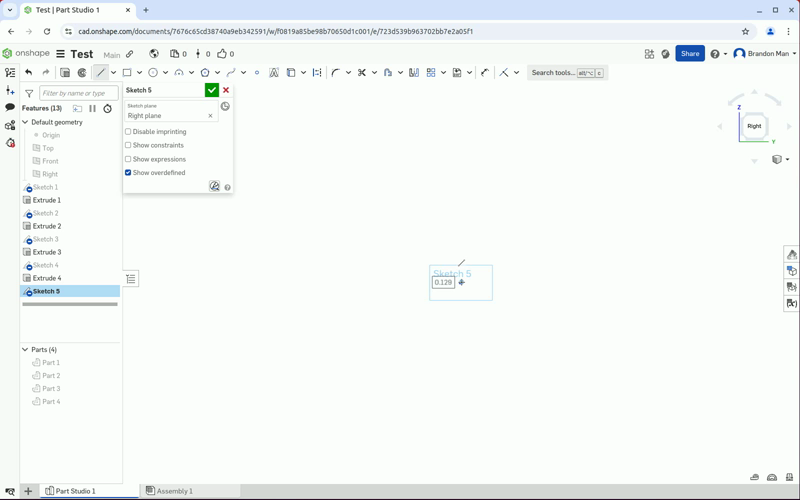
key_up(shift)
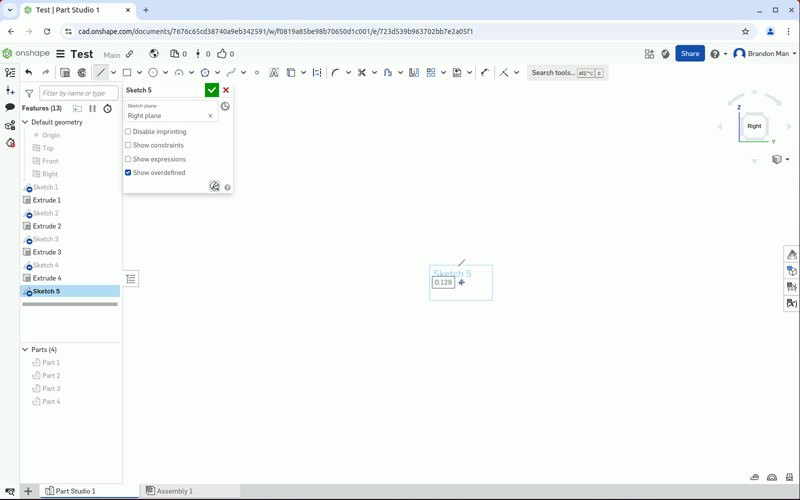
key_down(shift)
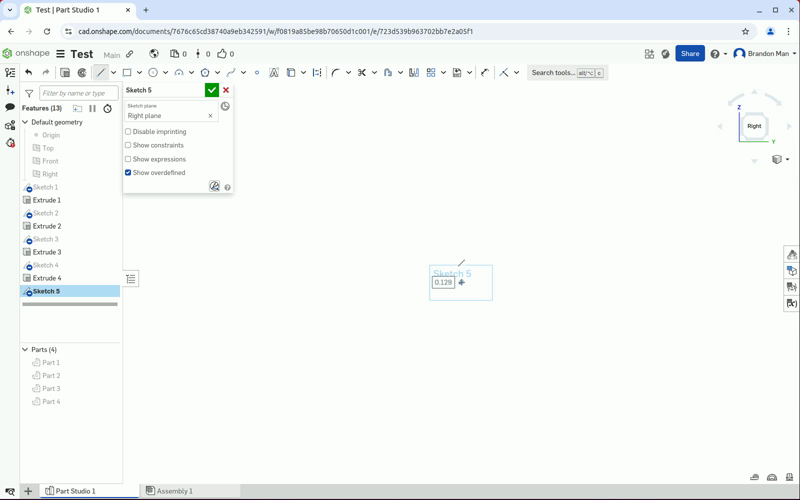
mouse_move(492, 281)
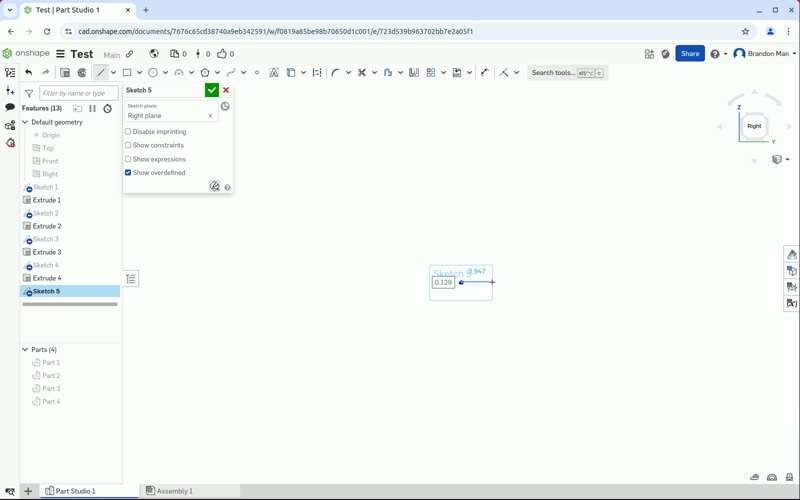
mouse_move(460, 281)
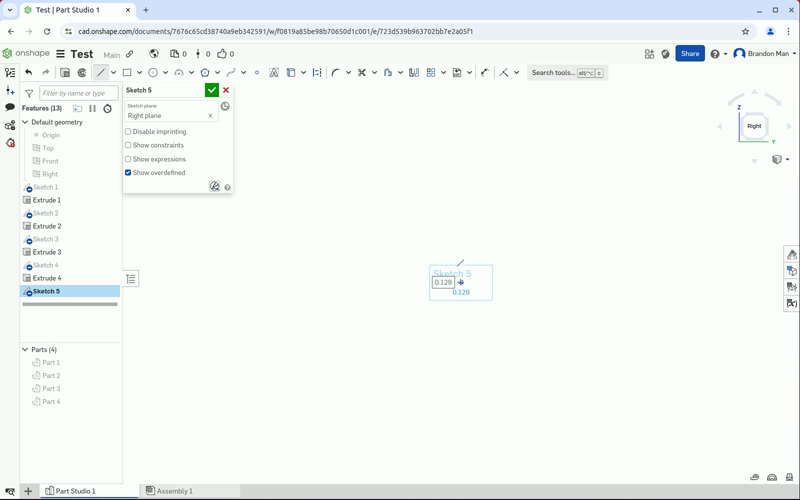
scroll(6)
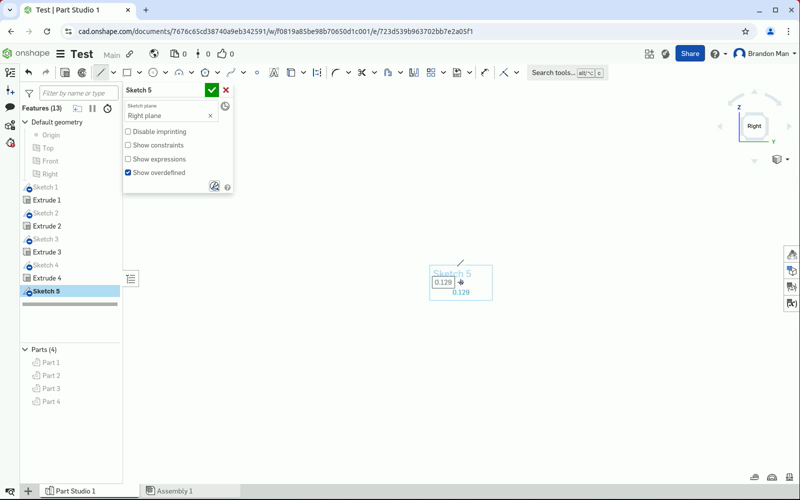
scroll(6)
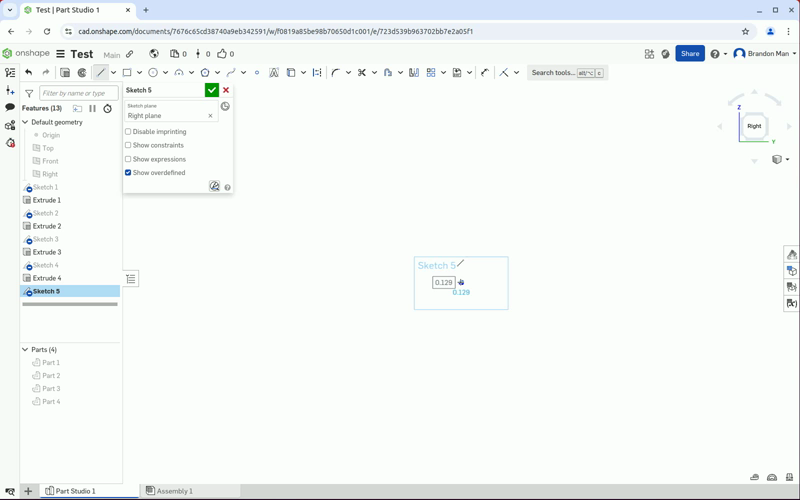
scroll(6)
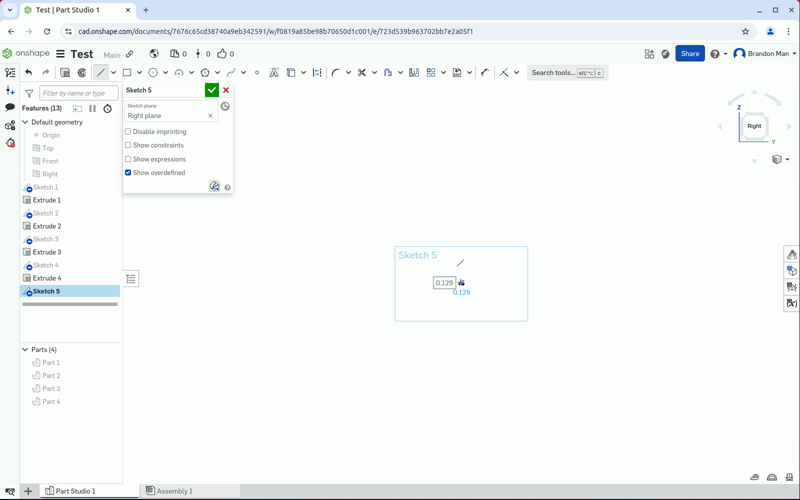
scroll(6)
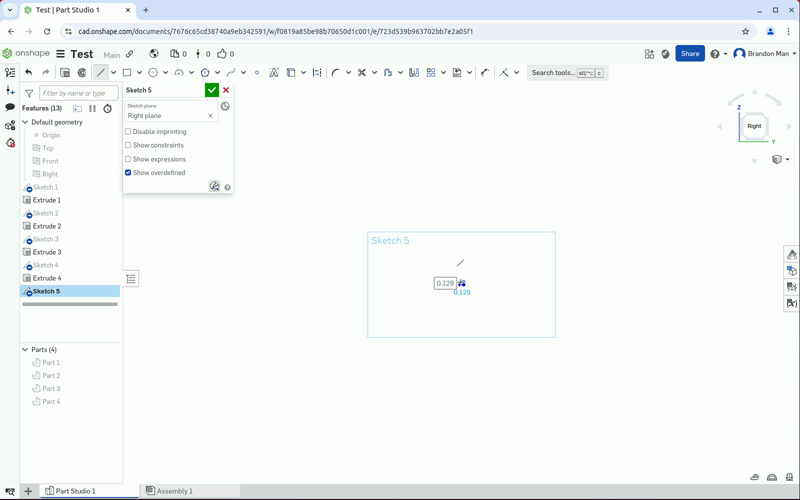
scroll(6)
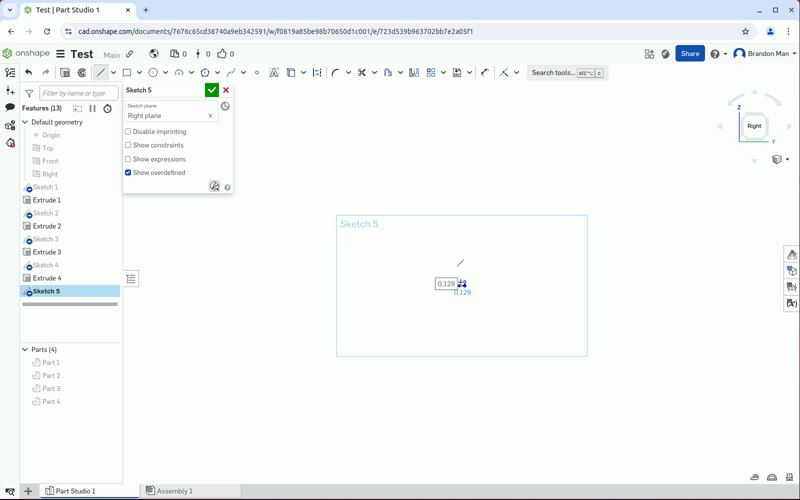
scroll(6)
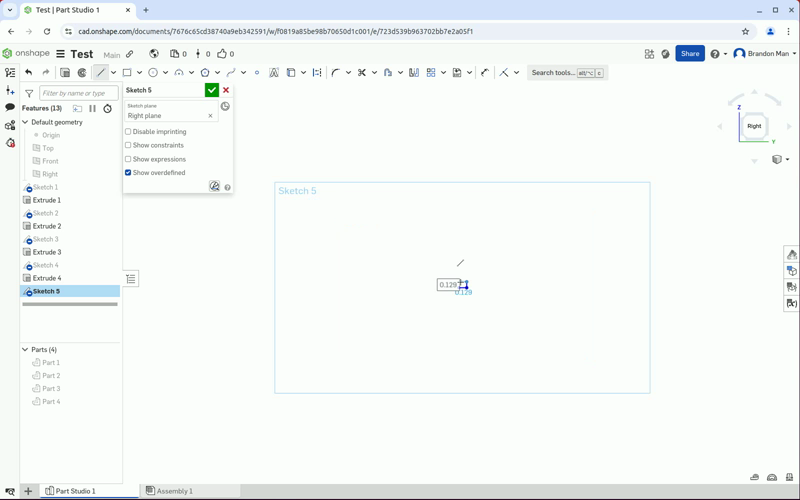
scroll(6)
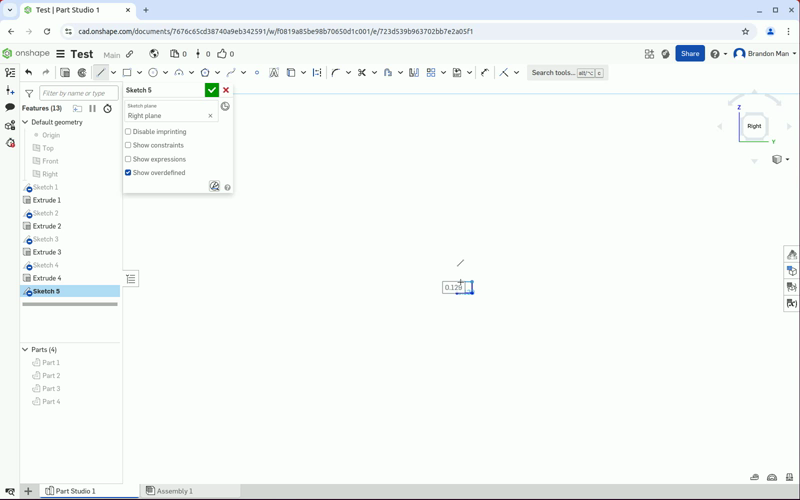
click(460, 281)
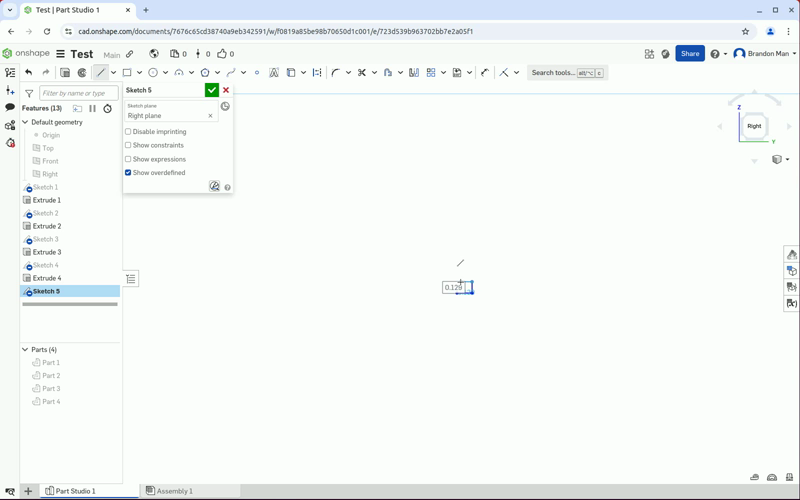
scroll(-6)
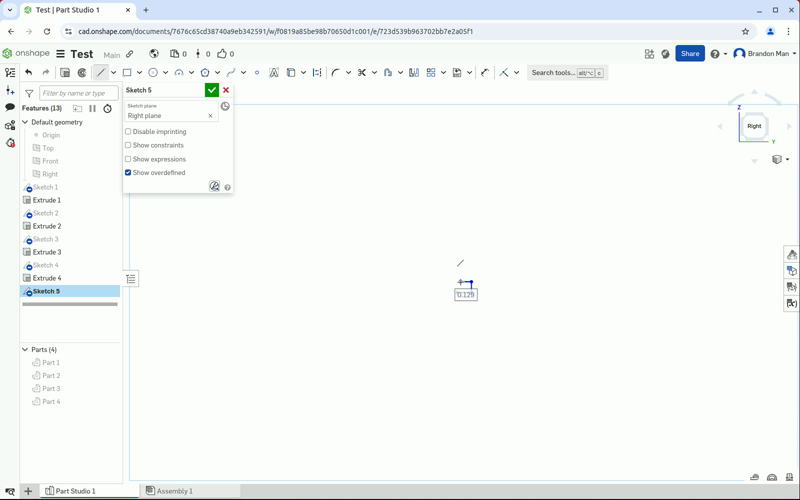
scroll(-6)
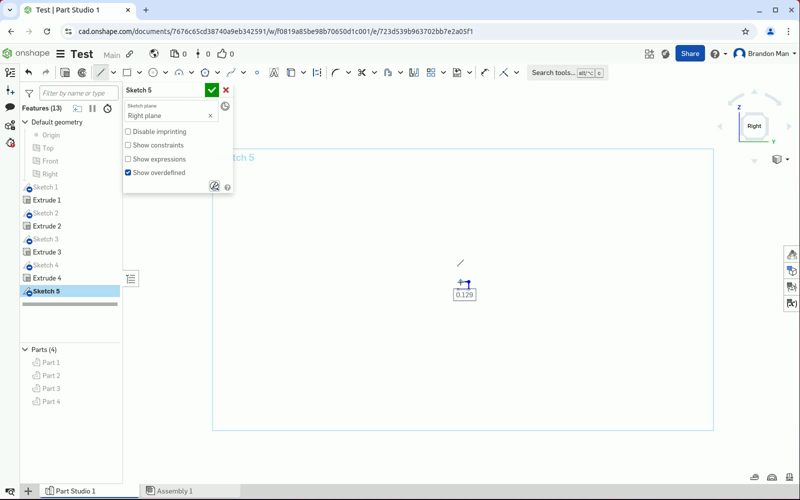
scroll(-6)
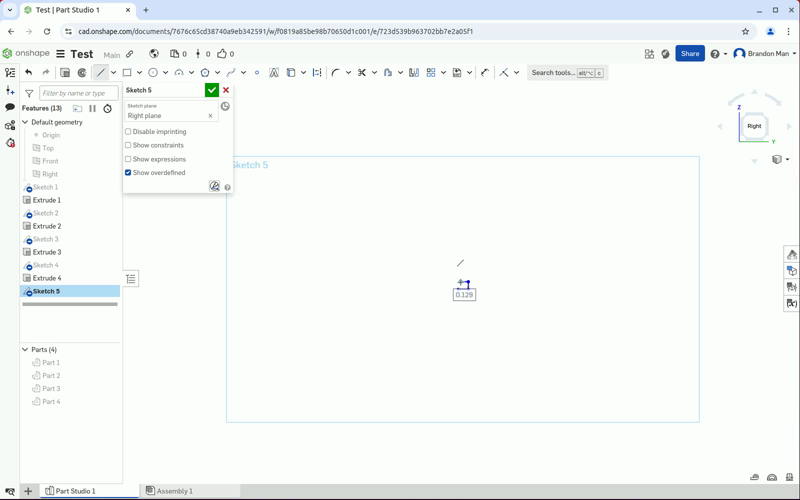
scroll(-6)
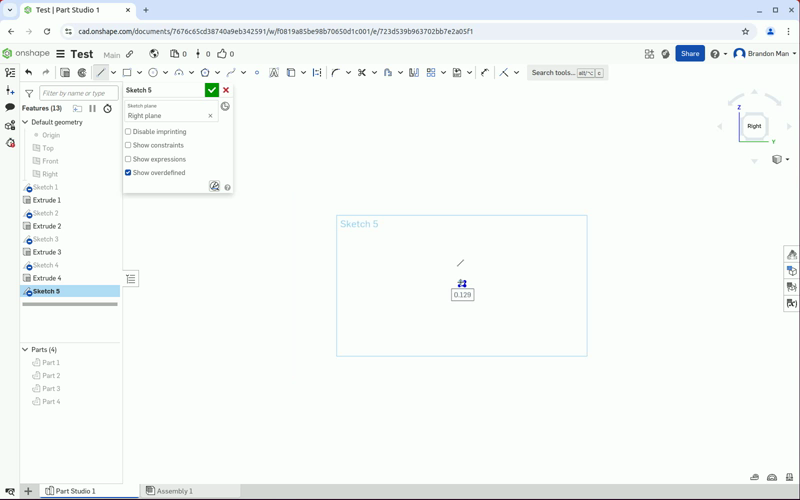
scroll(-6)
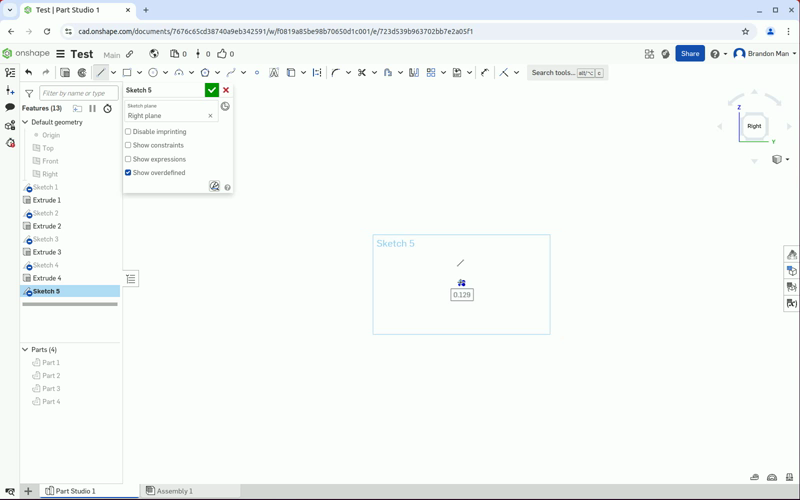
scroll(-6)
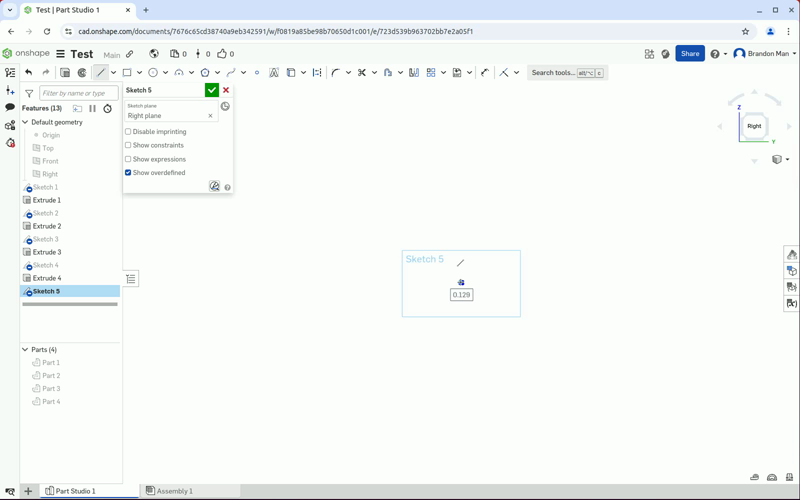
scroll(-6)
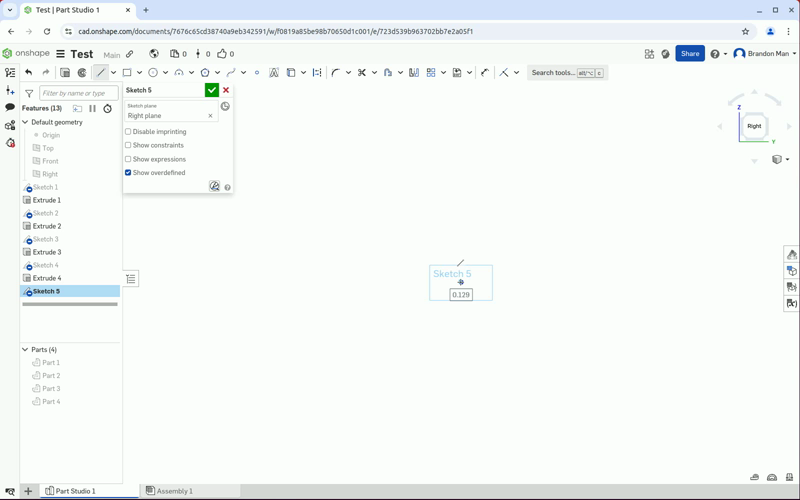
key_up(shift)
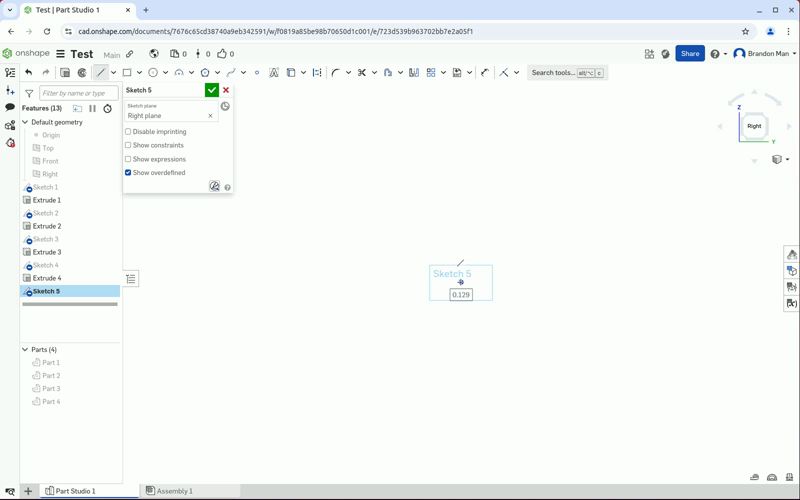
mouse_move(490, 281)
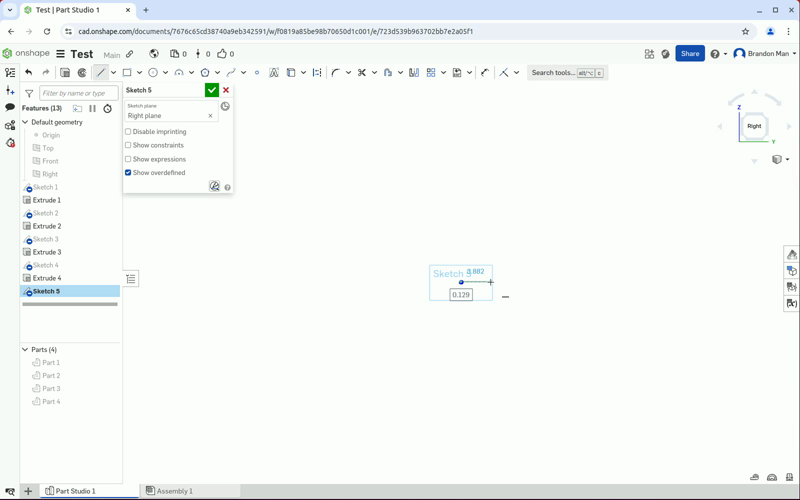
key_down(shift)
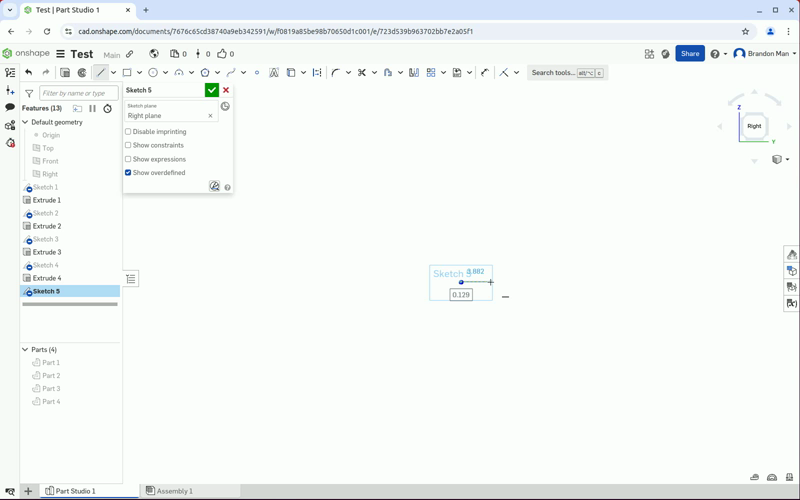
mouse_move(460, 282)
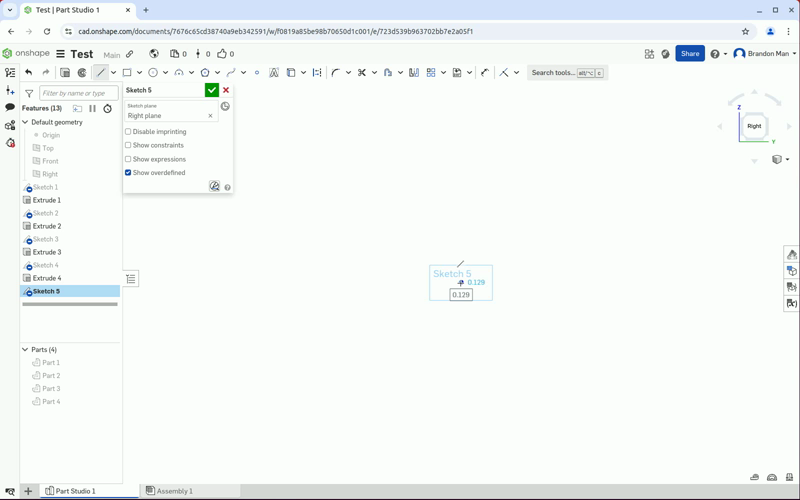
scroll(6)
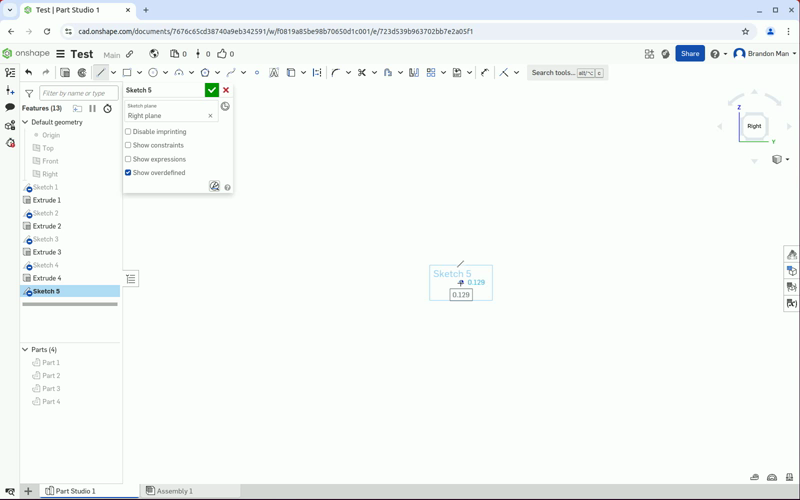
scroll(6)
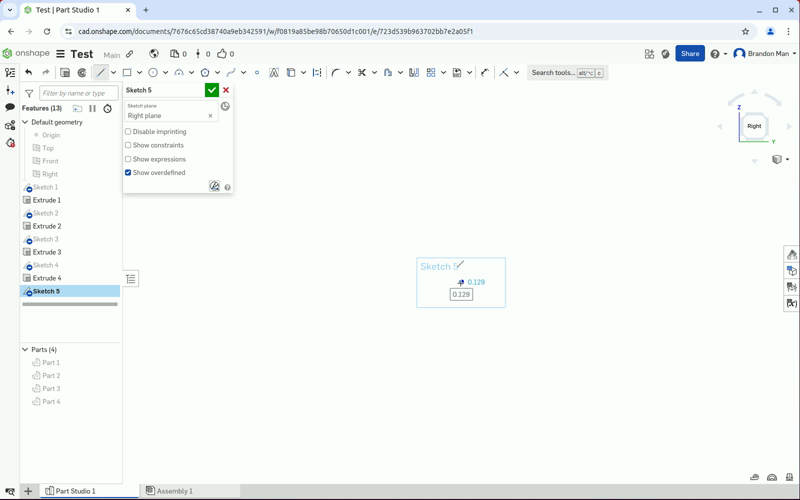
scroll(6)
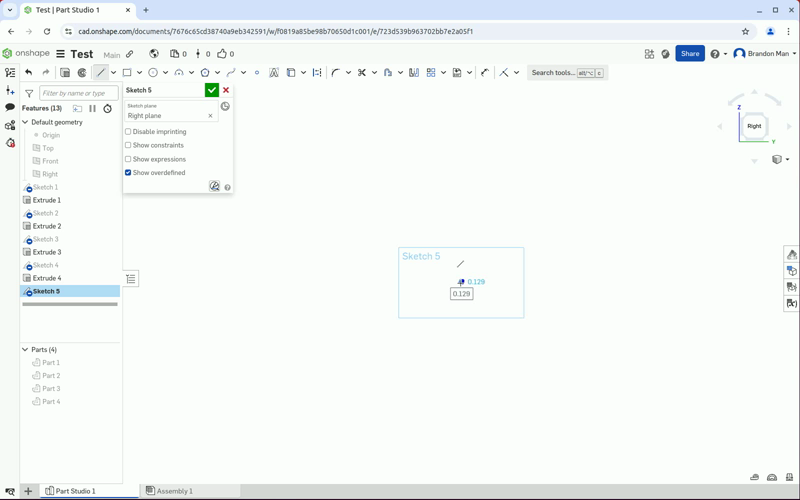
scroll(6)
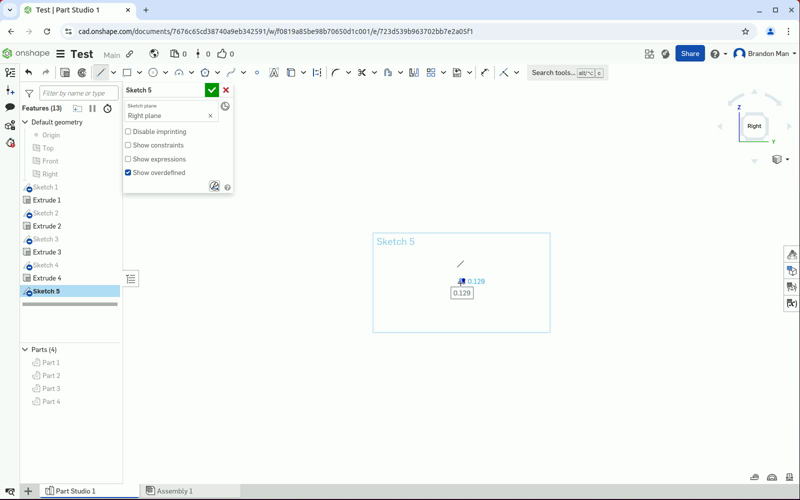
scroll(6)
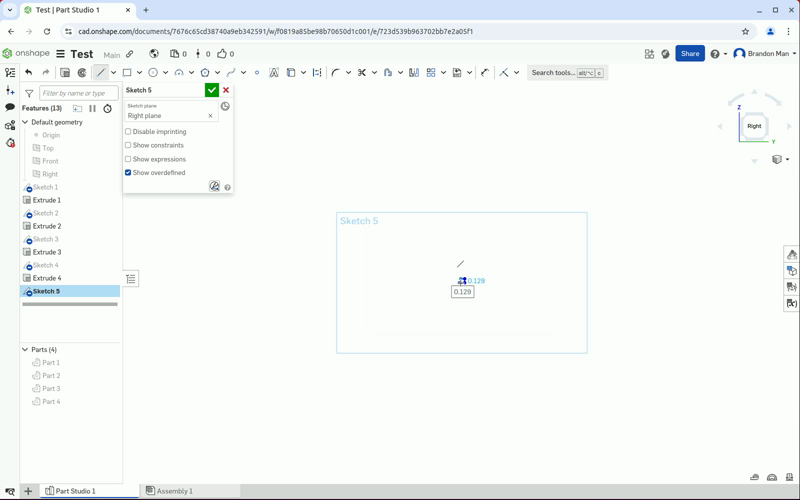
scroll(6)
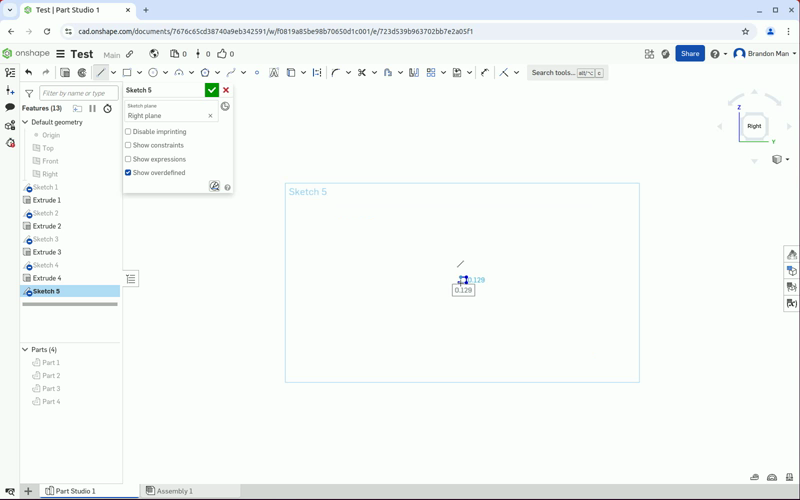
scroll(6)
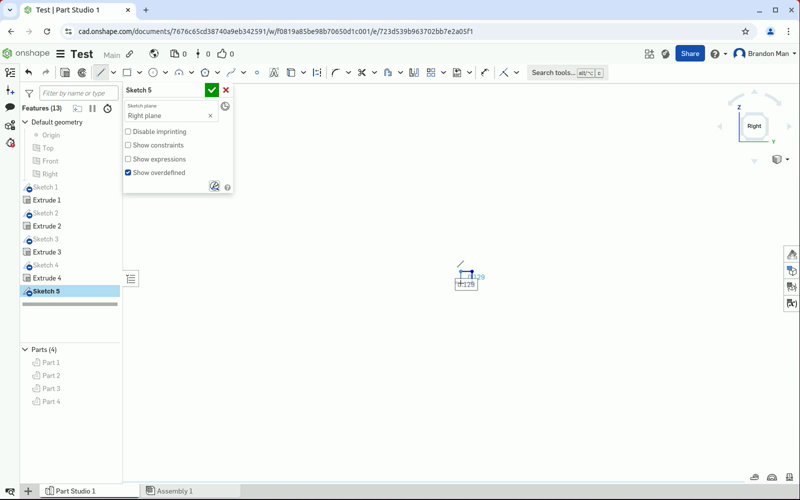
key_up(shift)
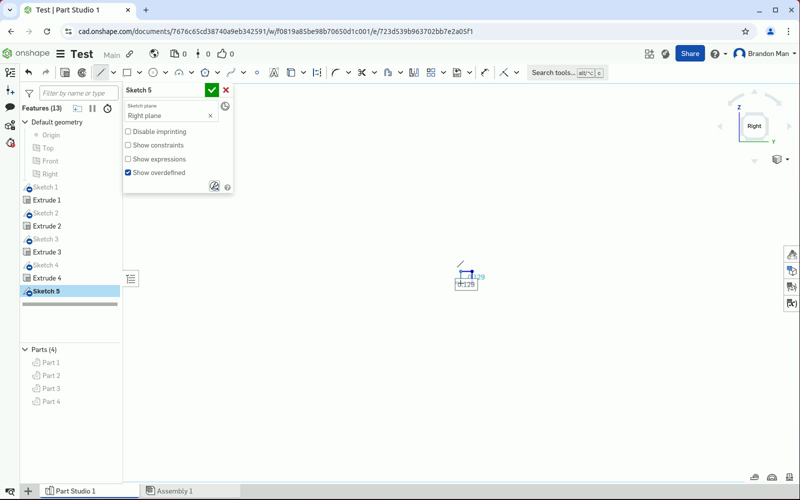
click(460, 282)
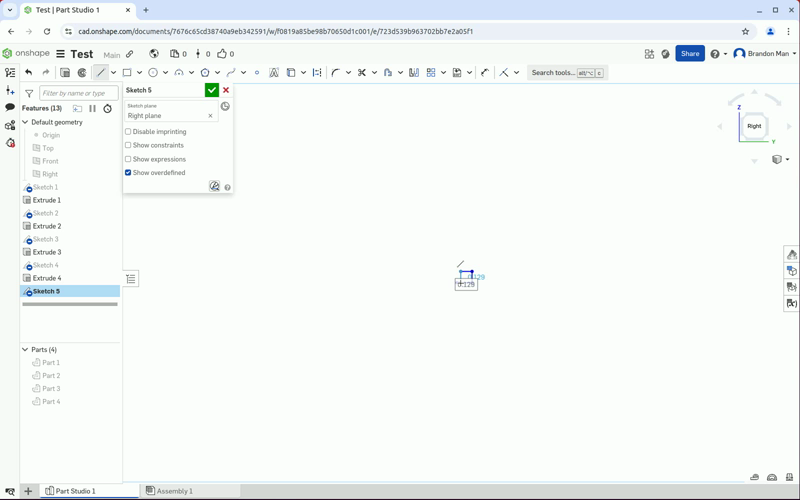
scroll(-6)
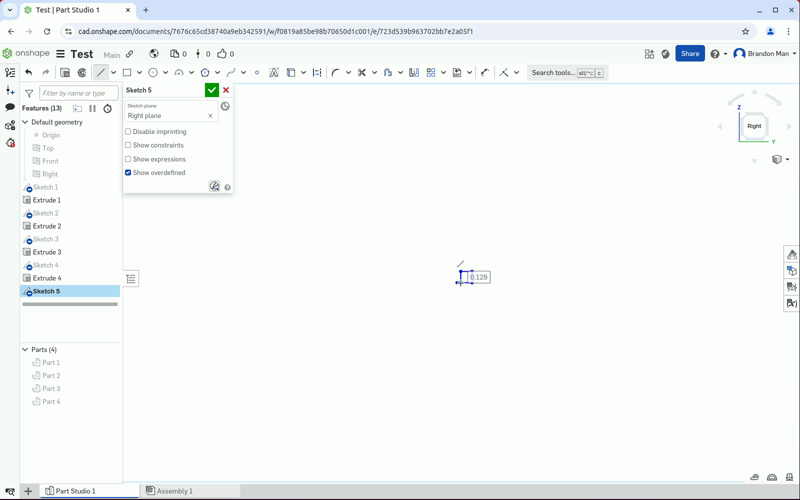
scroll(-6)
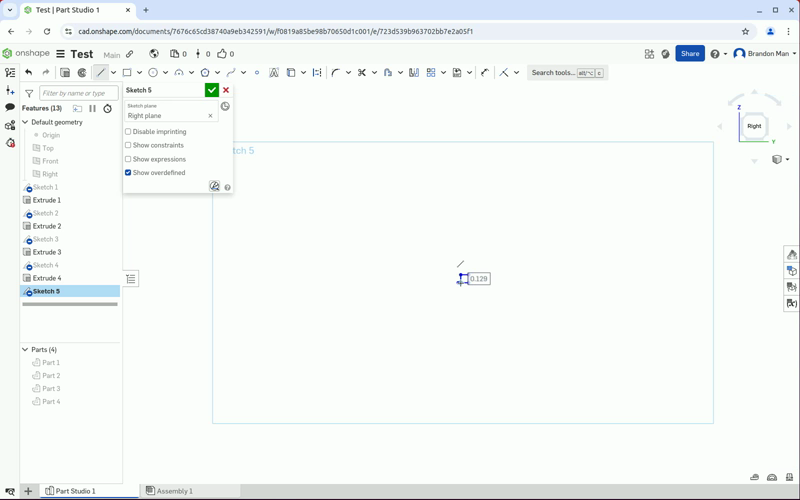
scroll(-6)
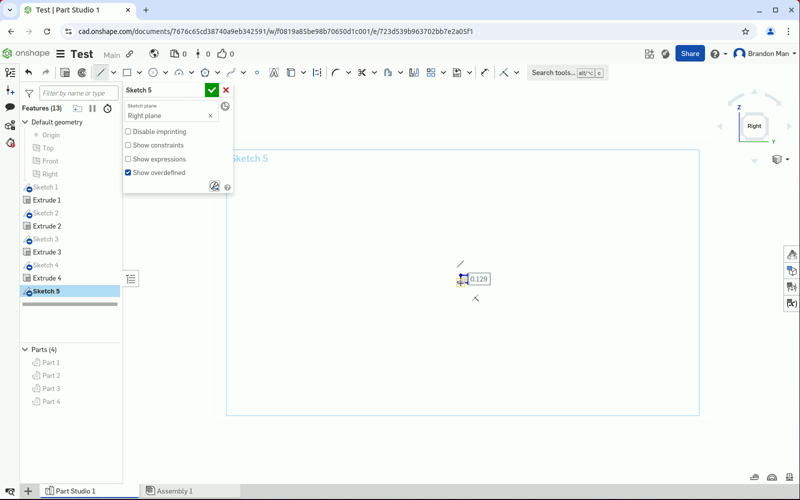
scroll(-6)
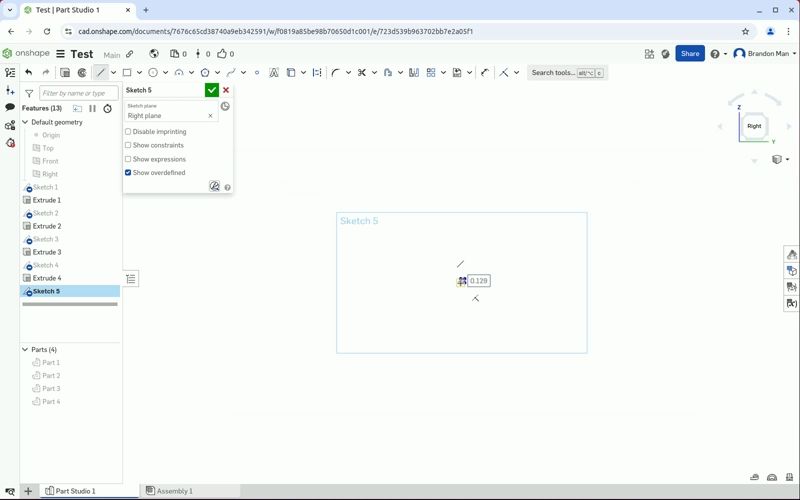
scroll(-6)
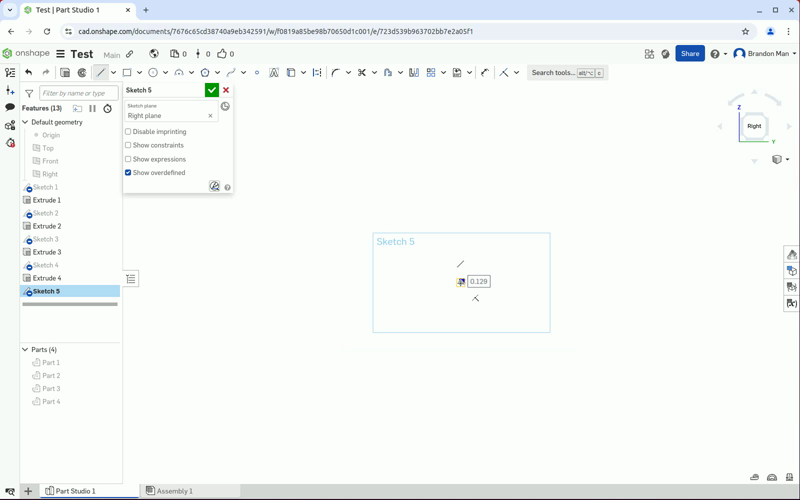
scroll(-6)
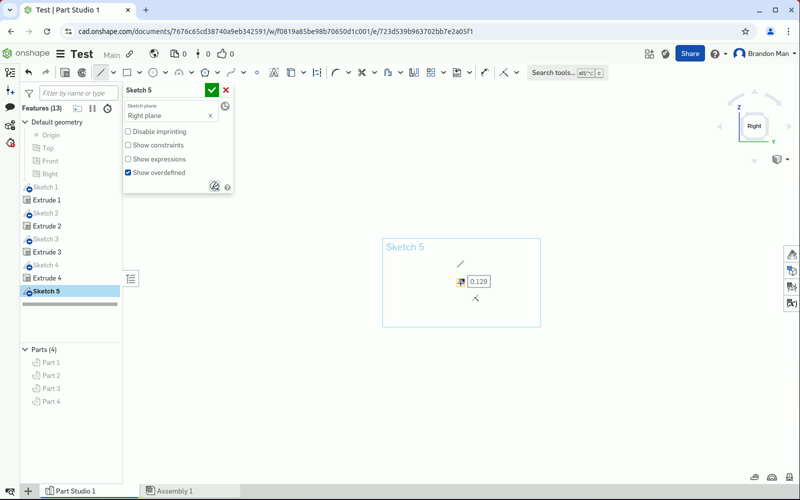
scroll(-6)
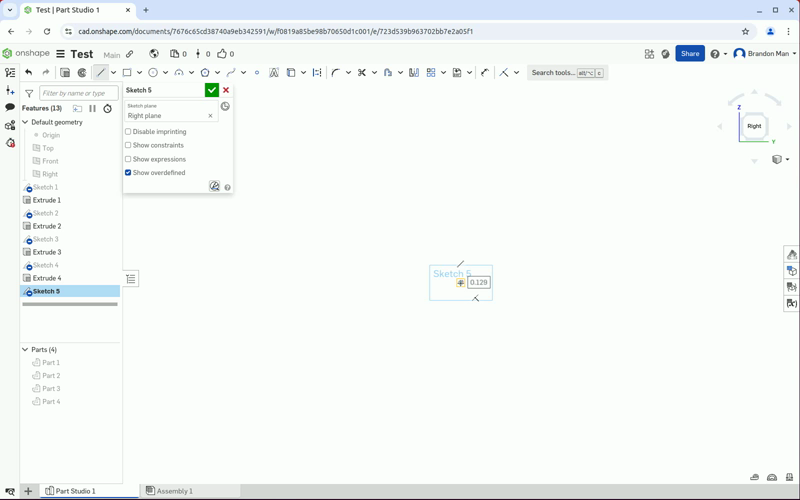
key(esc)
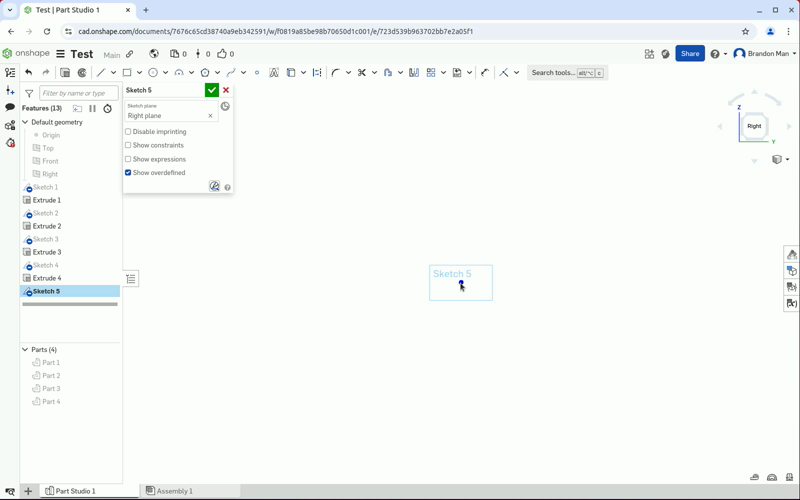
mouse_move(461, 282)
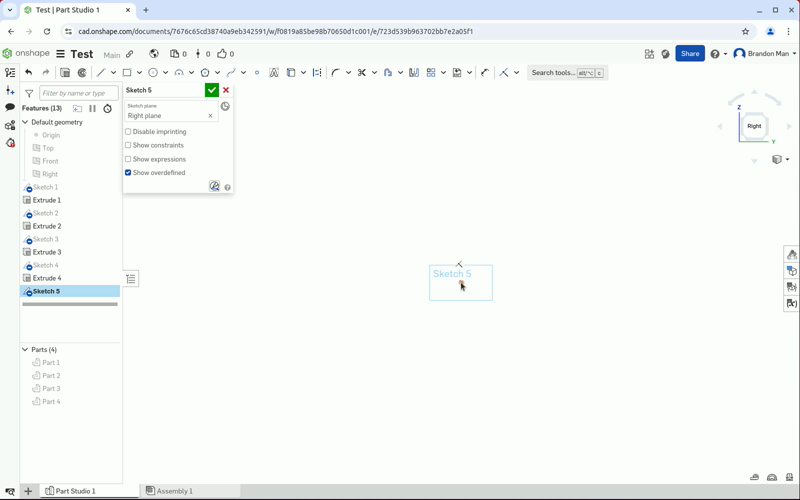
scroll(6)
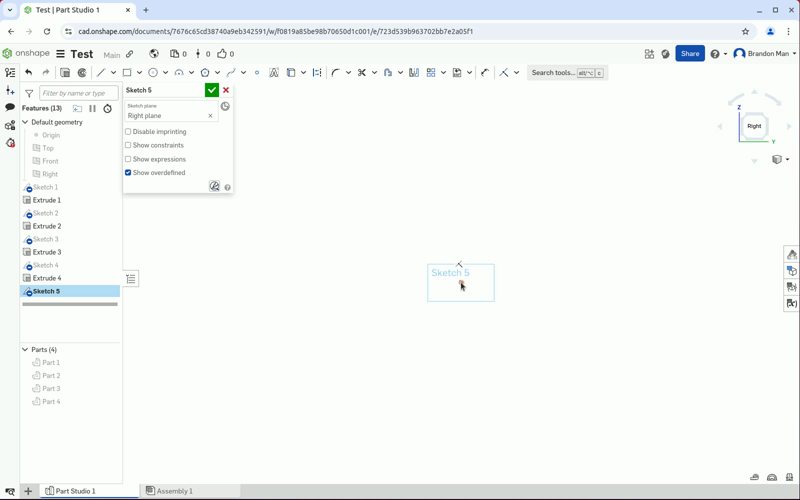
scroll(6)
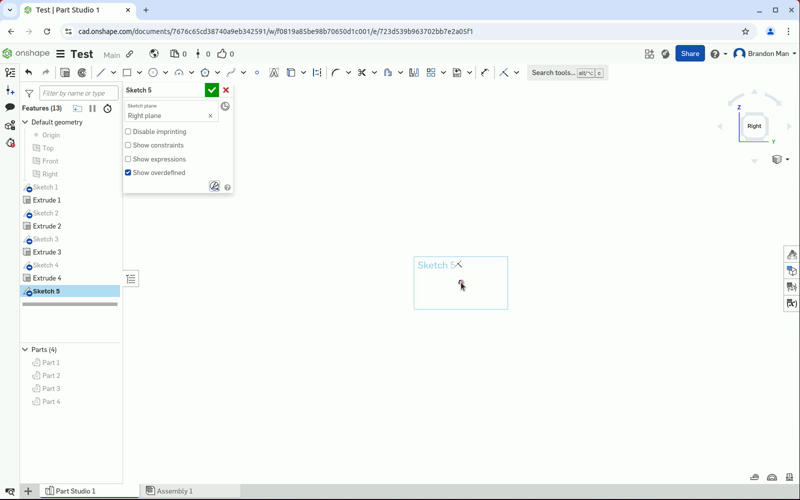
scroll(6)
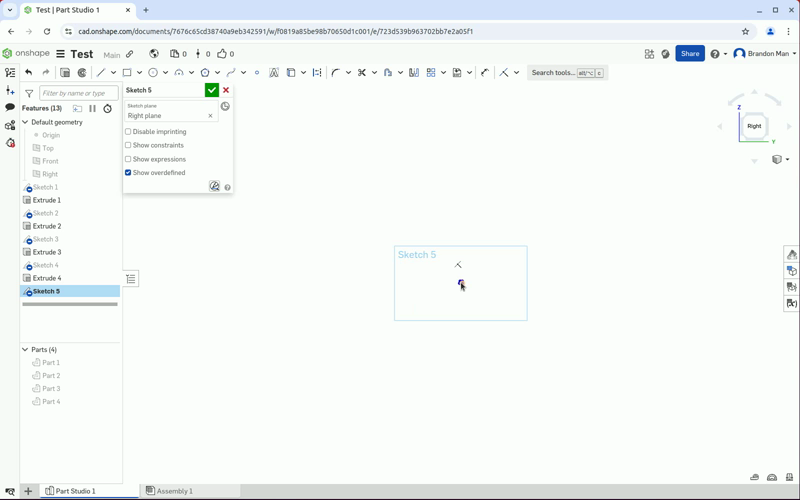
scroll(6)
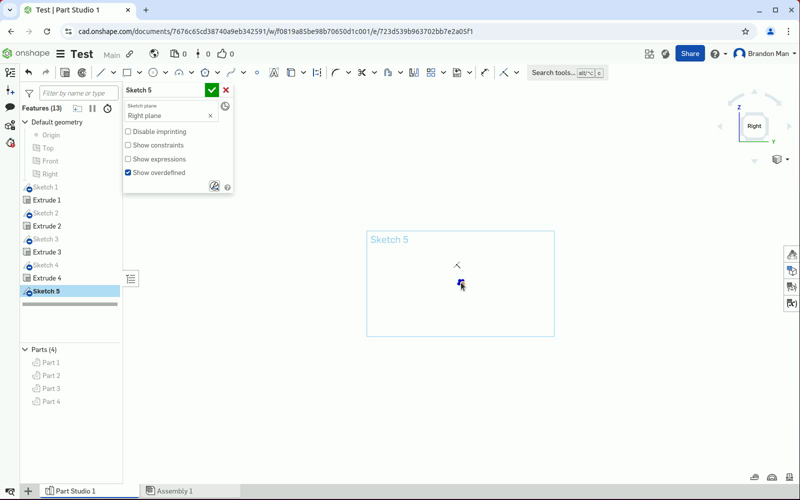
scroll(6)
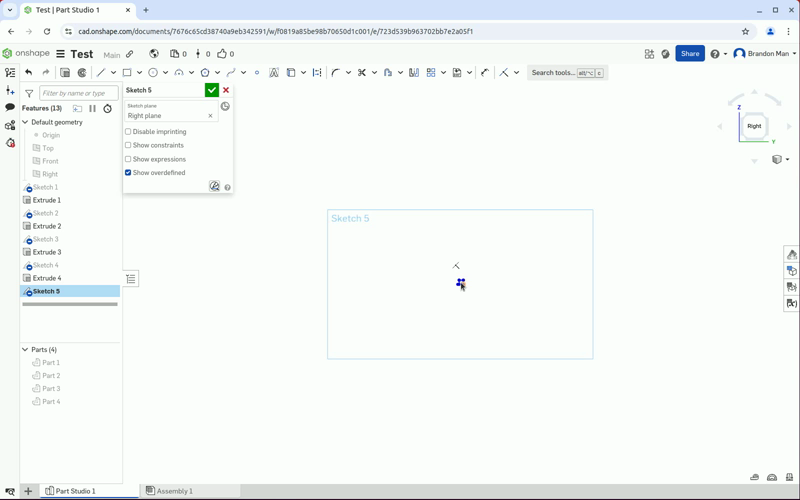
scroll(6)
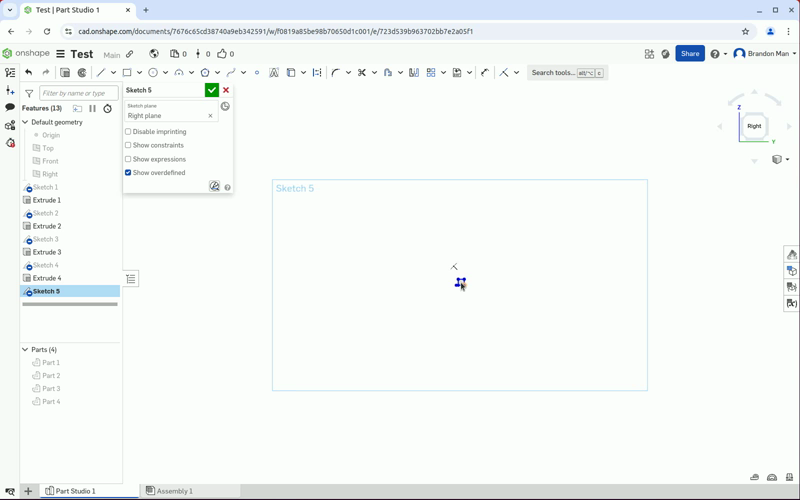
scroll(6)
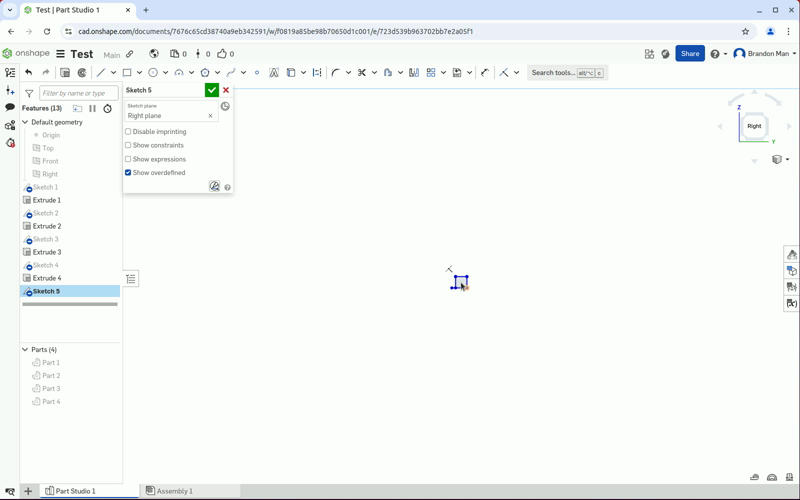
click(461, 282)
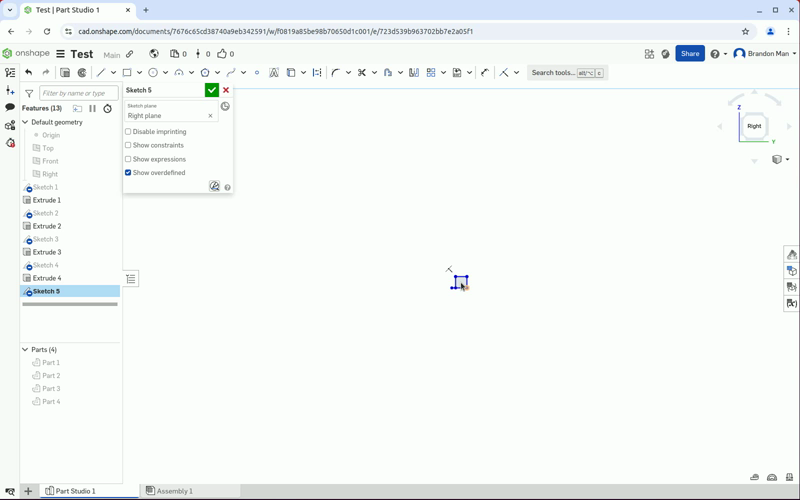
scroll(-6)
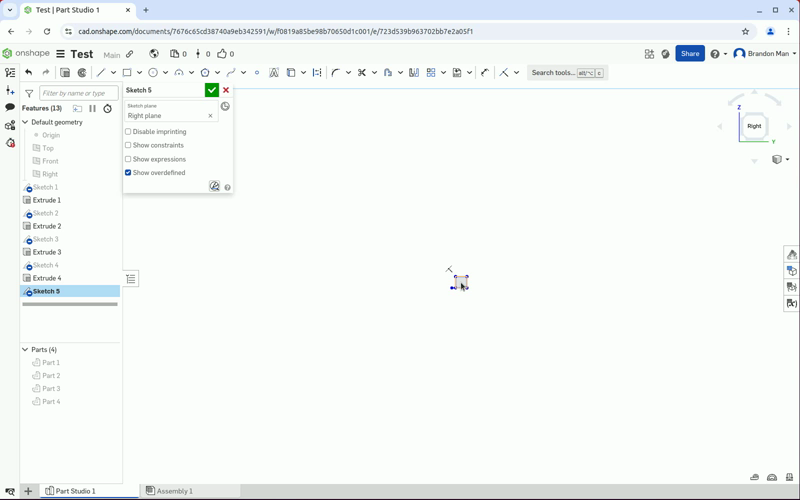
scroll(-6)
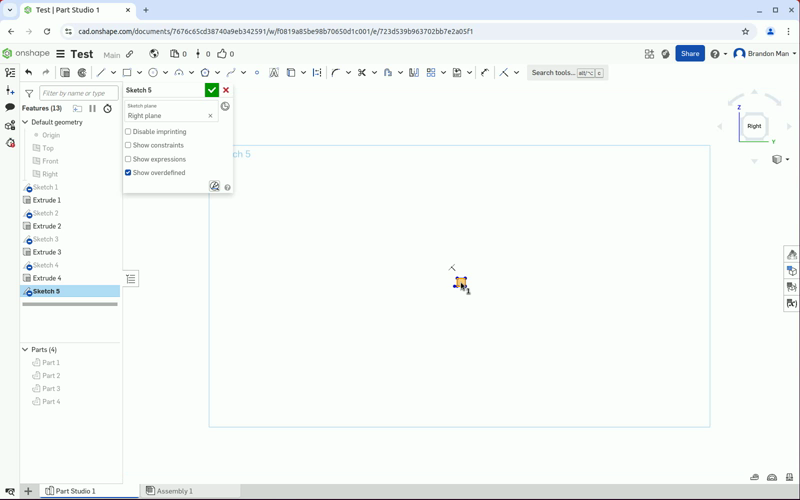
scroll(-6)
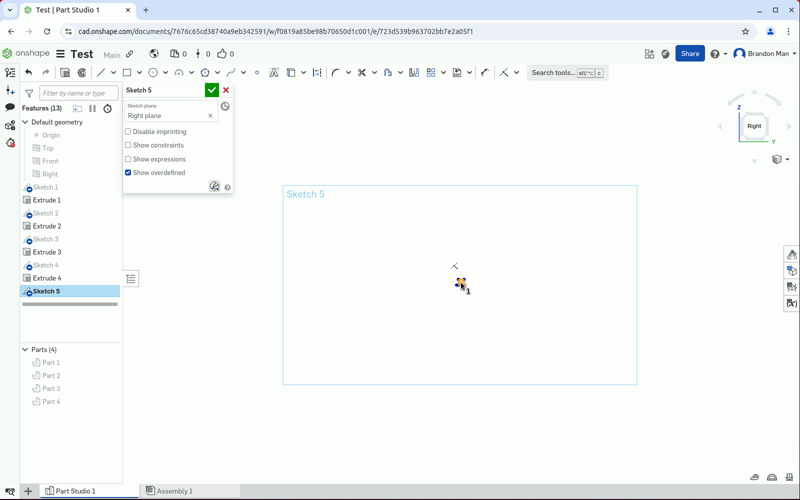
scroll(-6)
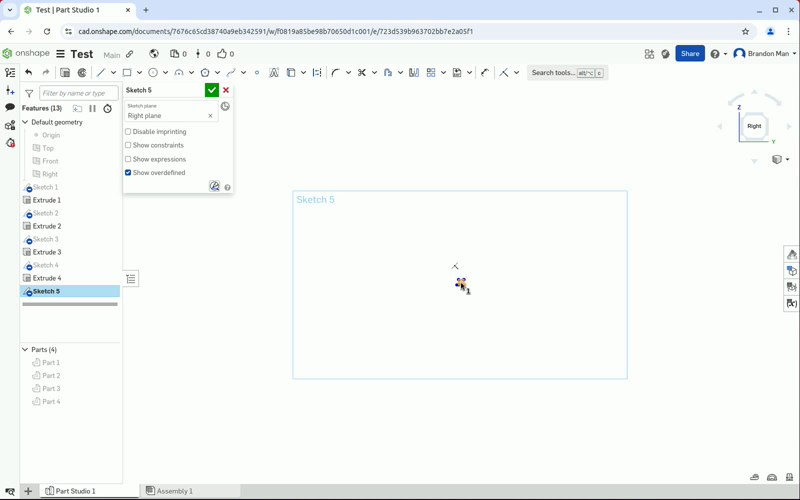
scroll(-6)
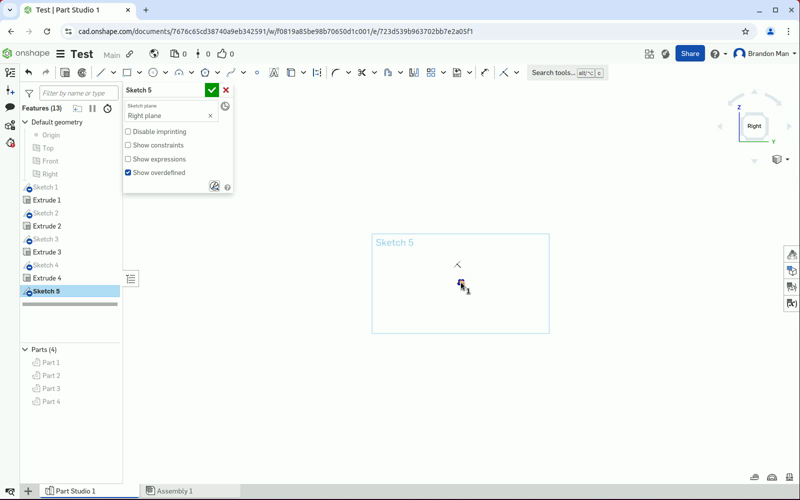
scroll(-6)
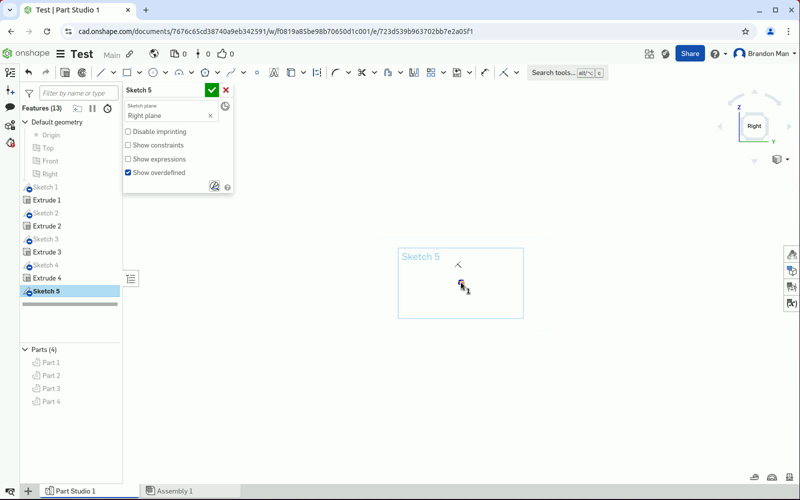
scroll(-6)
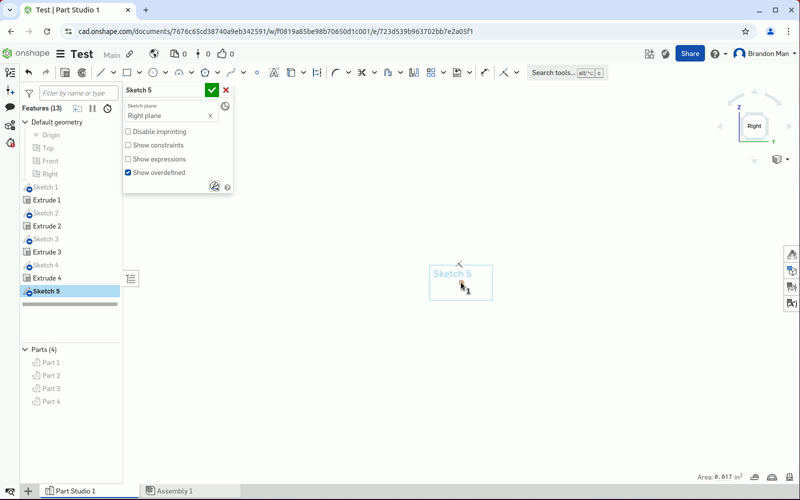
mouse_move(73, 352)
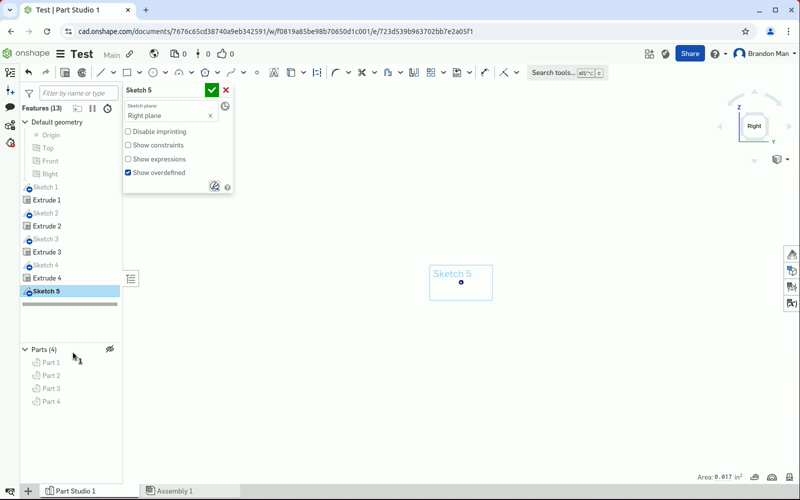
key(shift+y)
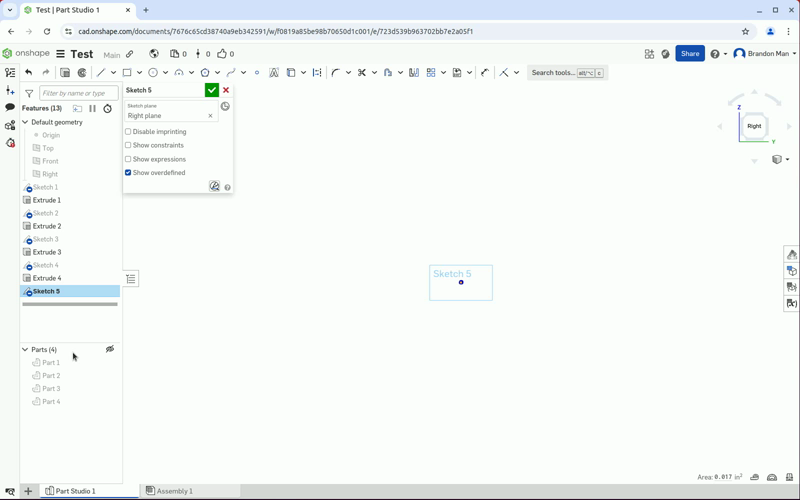
key(shift+e)
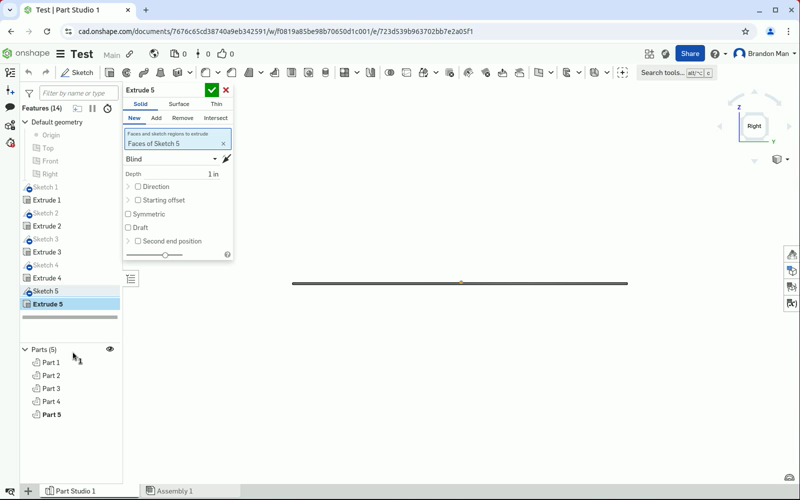
mouse_move(143, 106)
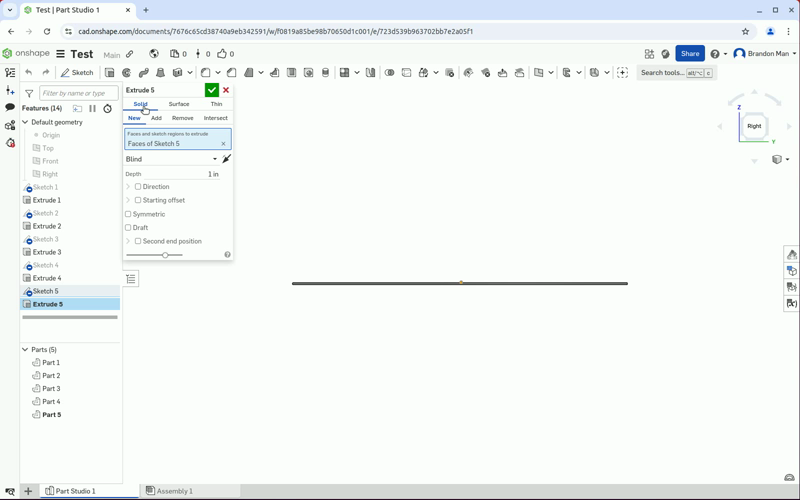
click(143, 106)
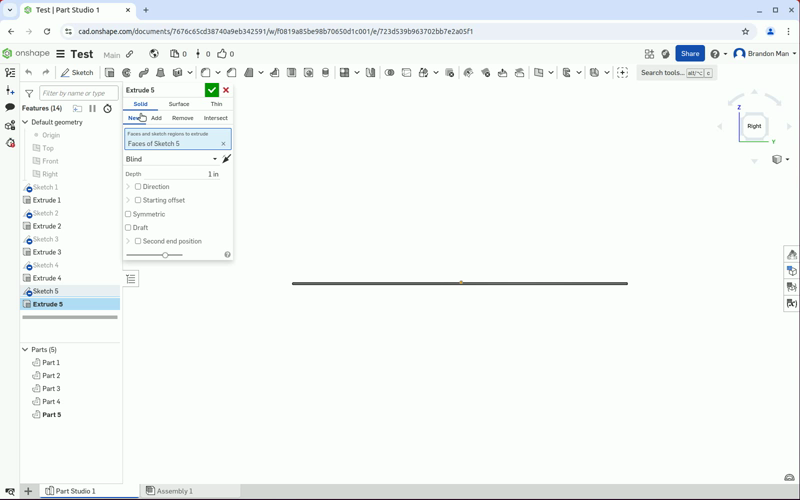
mouse_move(137, 120)
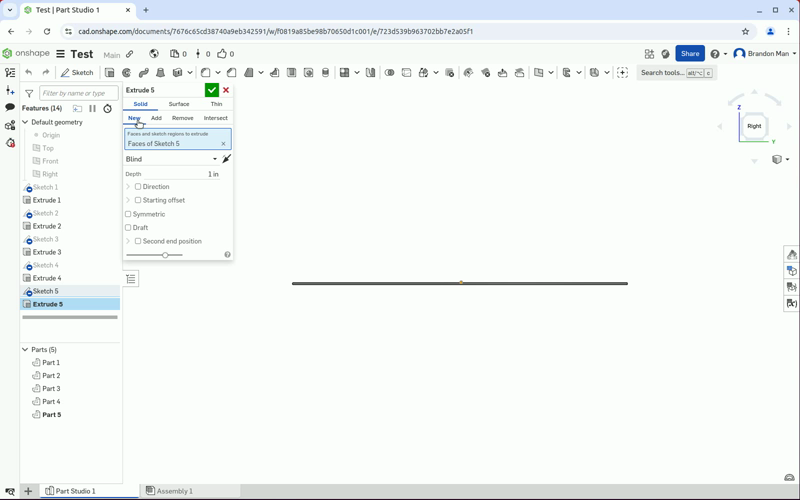
click(137, 120)
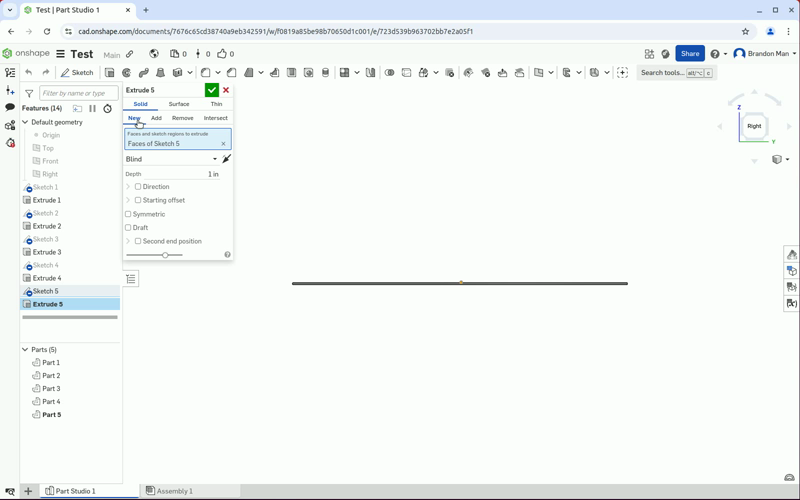
key(tab, 4)
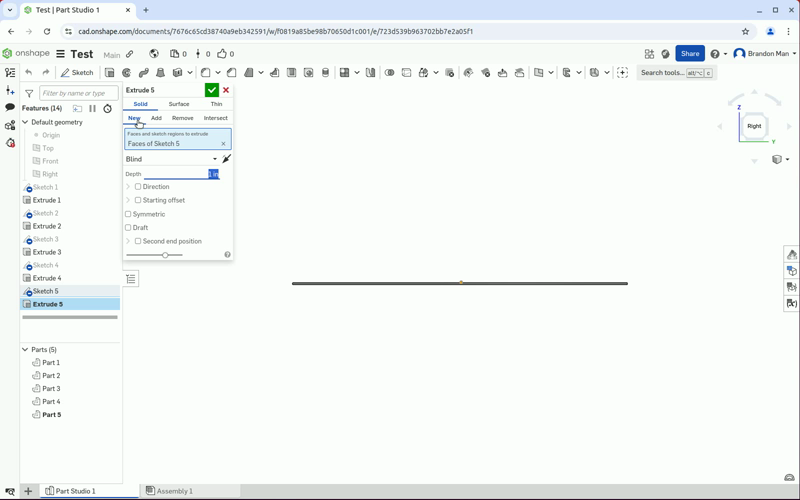
text(0.722)
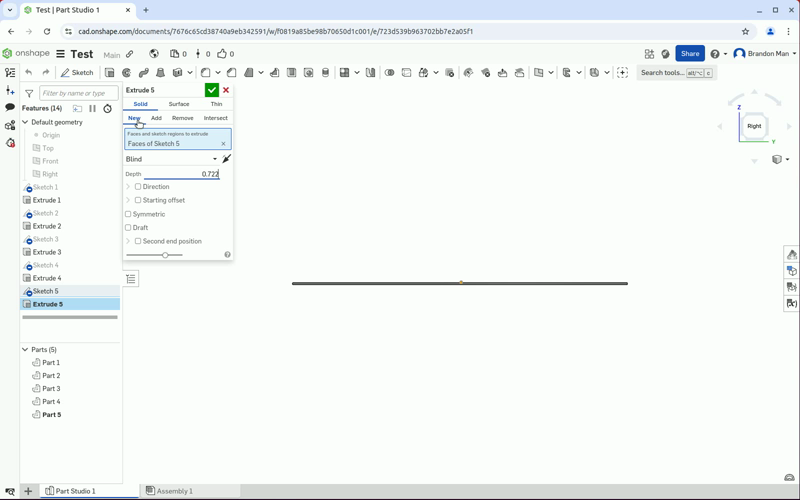
key(enter)
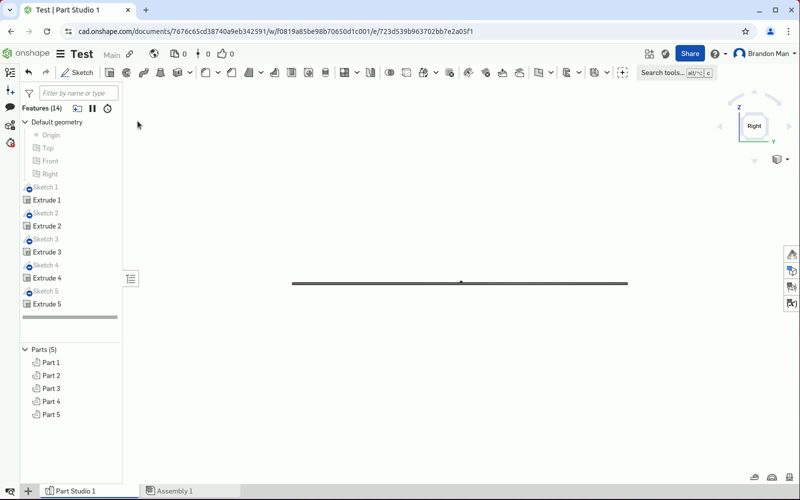
key(shift+h)
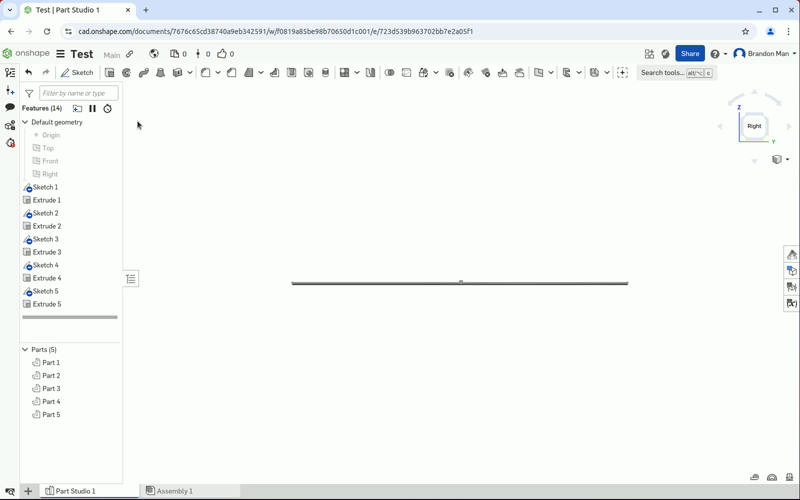
key(shift+h)
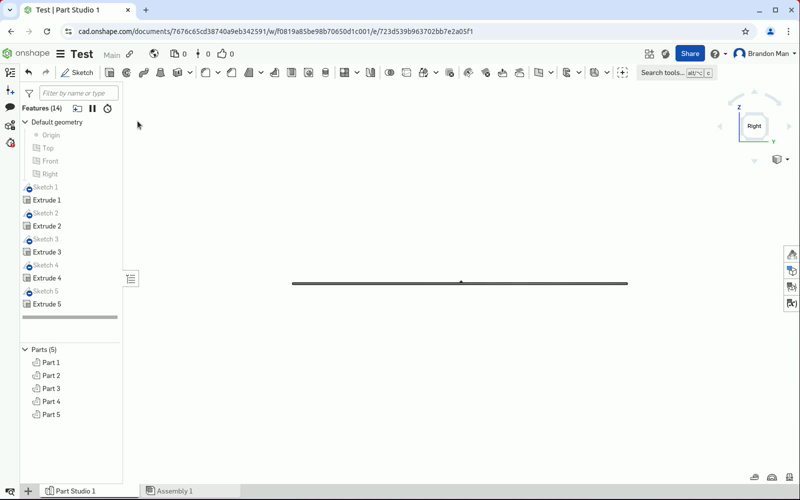
mouse_move(73, 189)
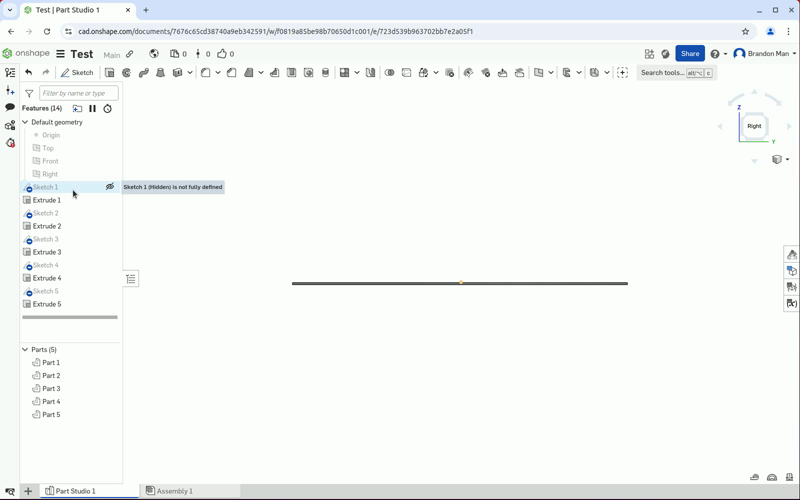
click(73, 189)
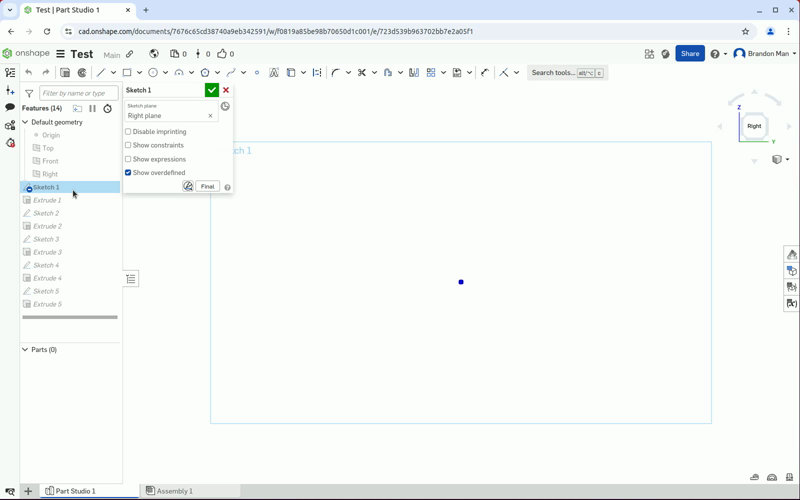
mouse_move(229, 92)
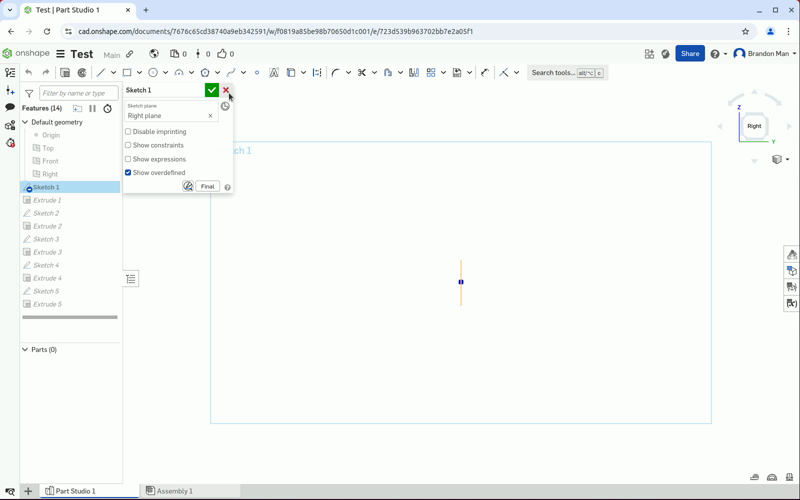
click(229, 92)
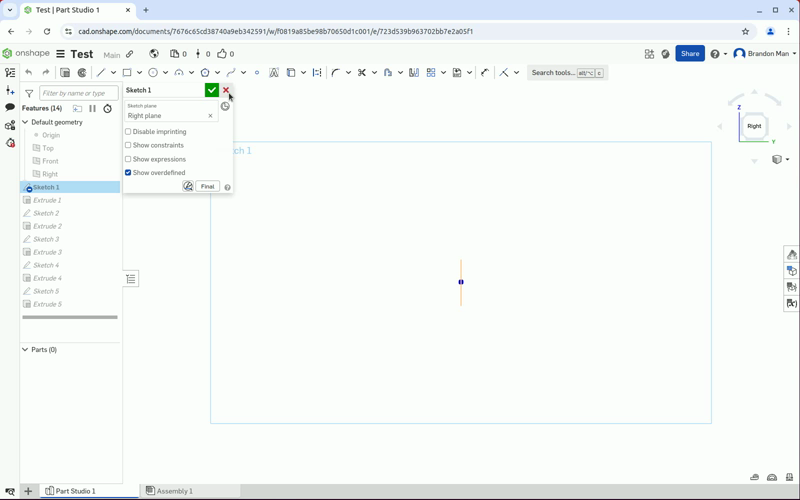
key(shift+s)
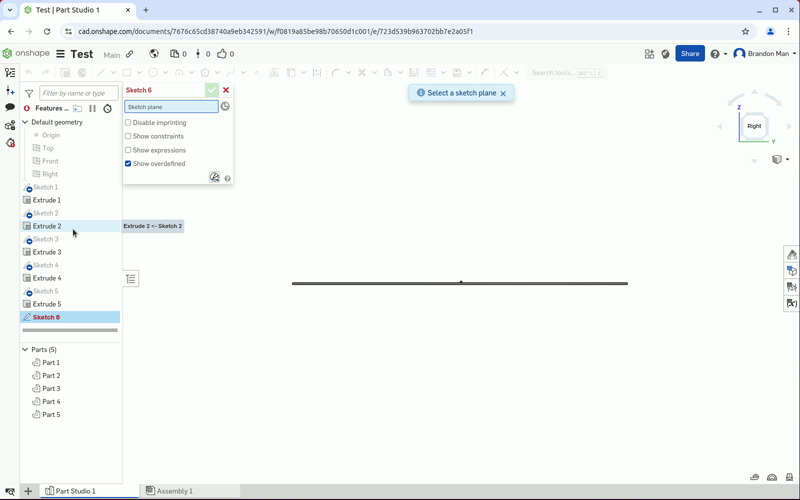
scroll(3)
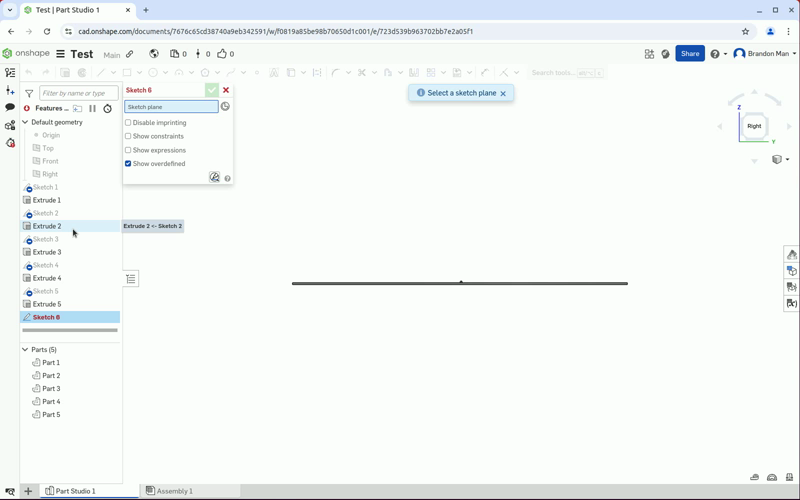
mouse_move(73, 176)
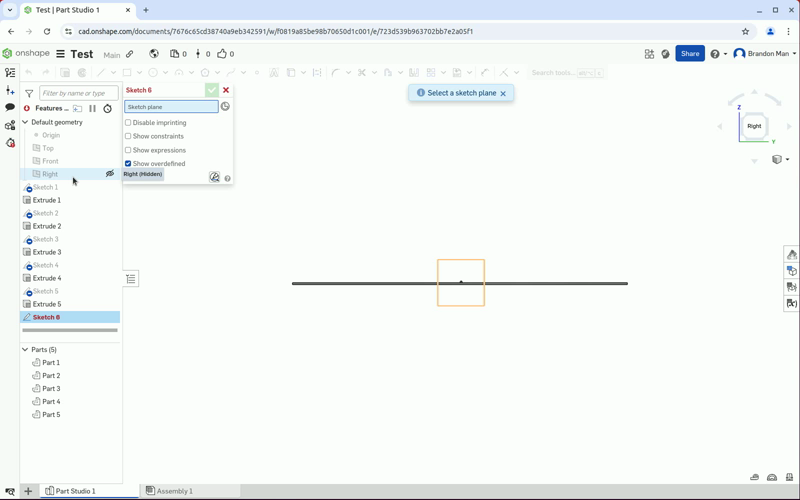
click(73, 176)
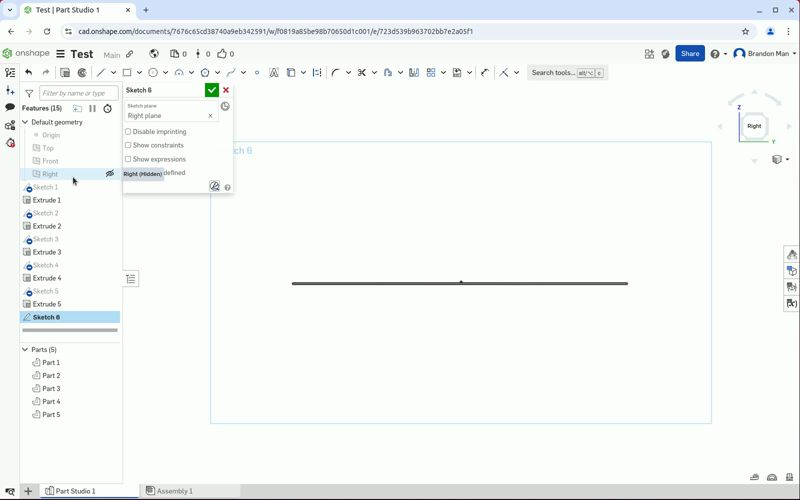
mouse_move(73, 352)
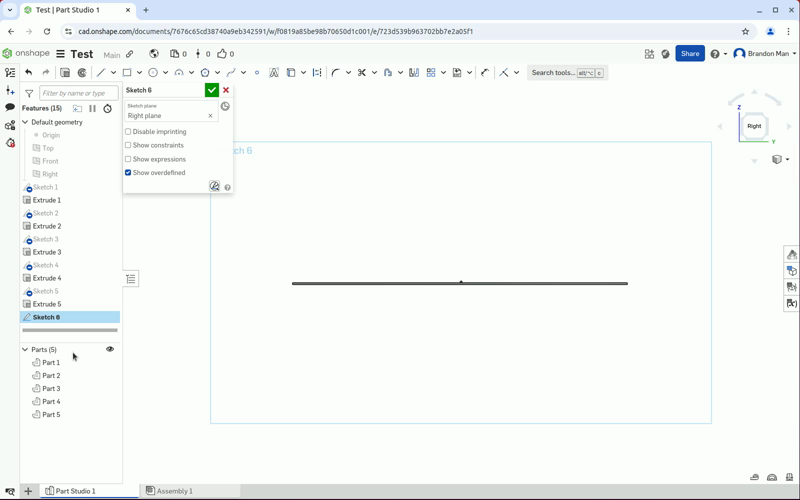
key(y)
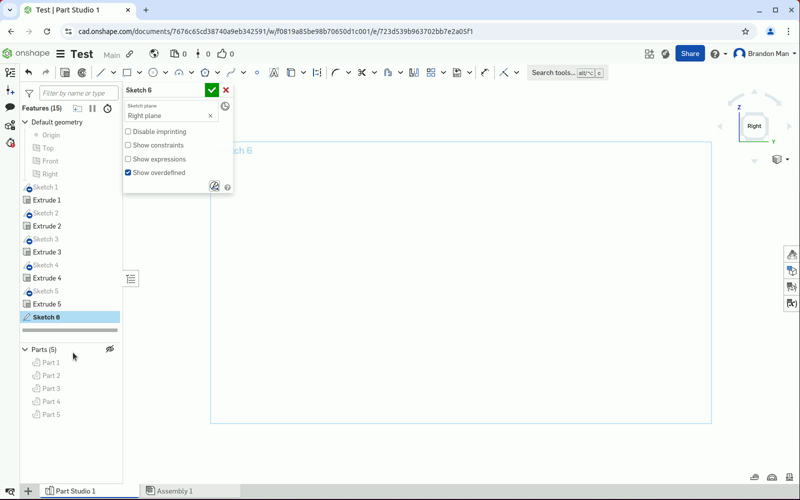
key(l)
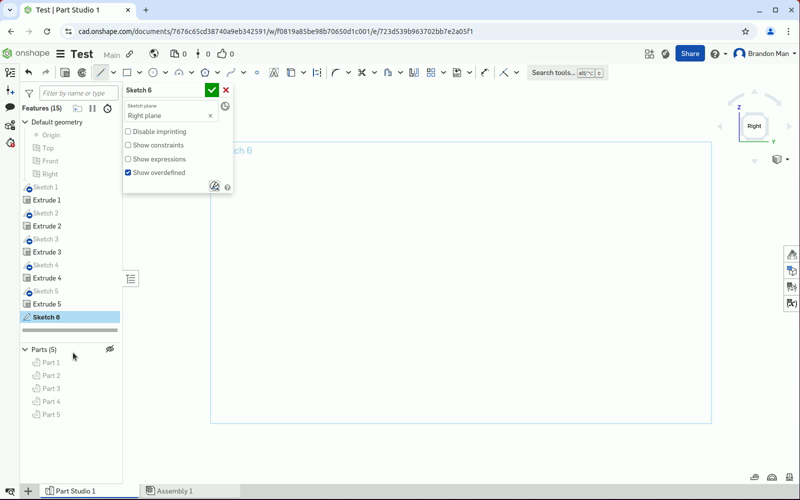
key_down(shift)
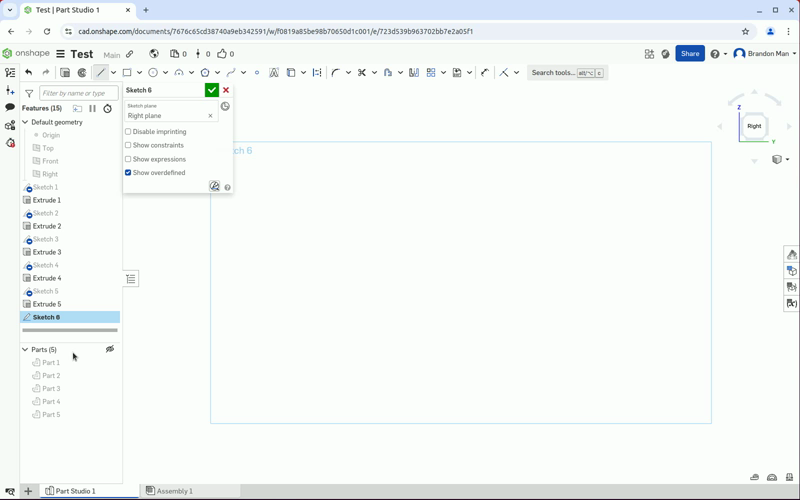
mouse_move(460, 282)
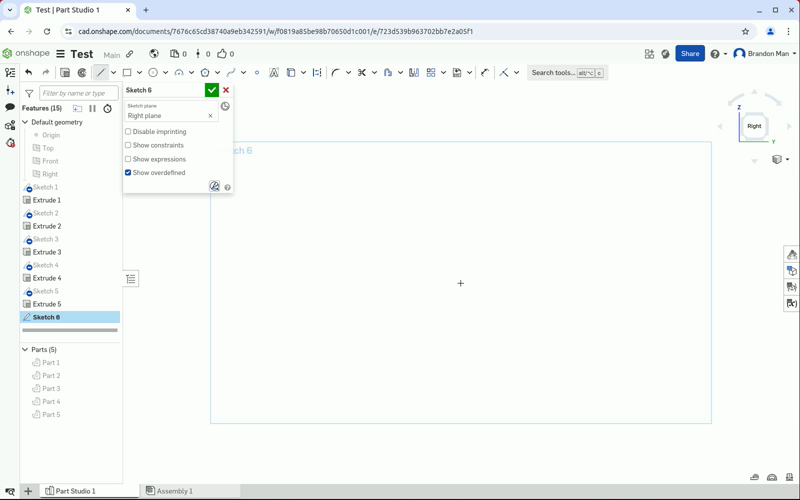
click(460, 282)
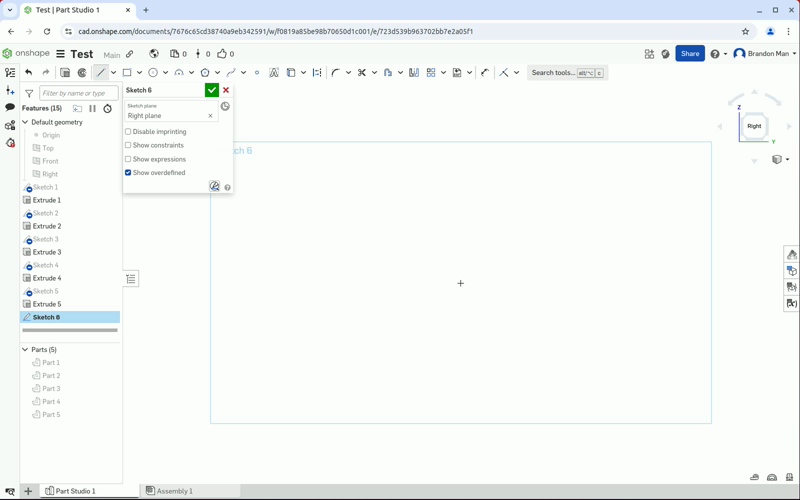
key_up(shift)
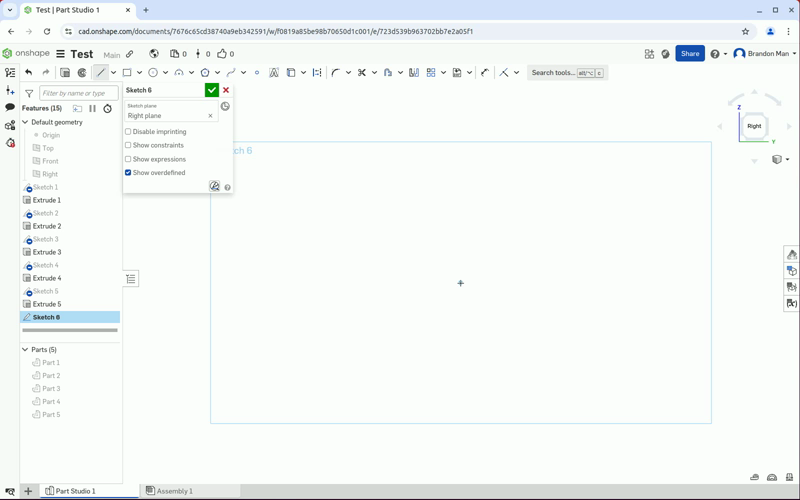
key_down(shift)
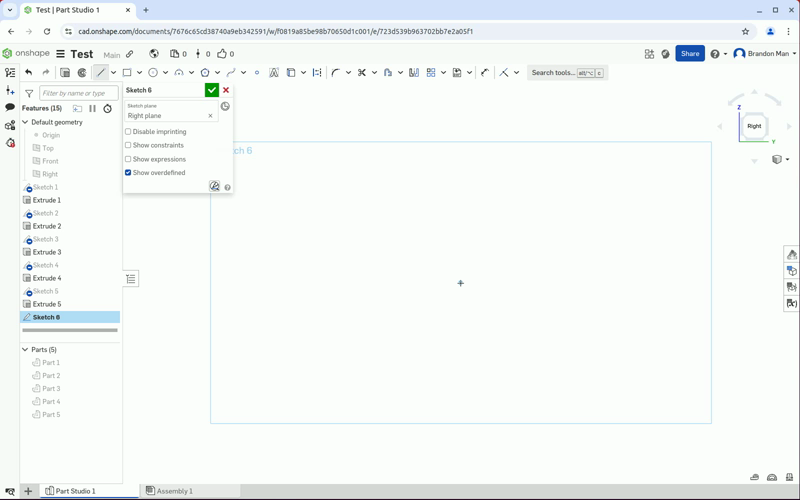
mouse_move(490, 282)
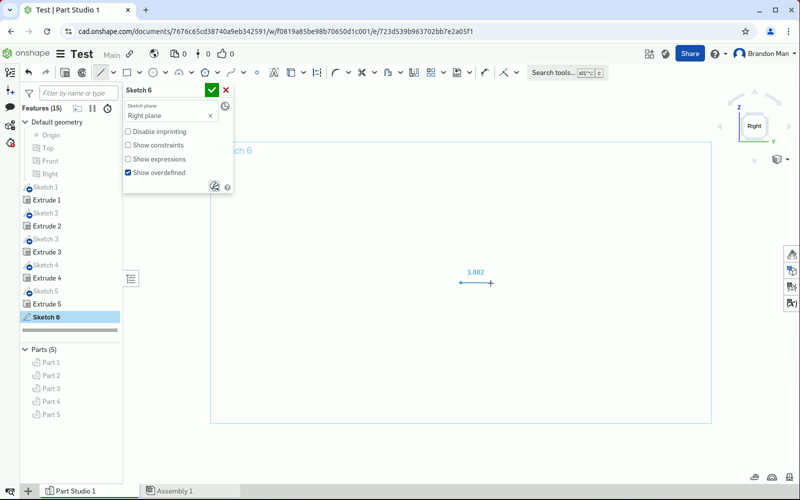
mouse_move(461, 282)
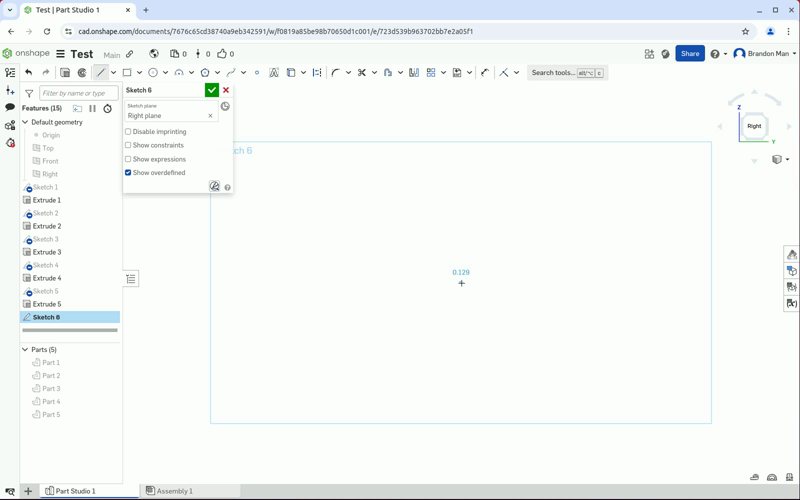
scroll(6)
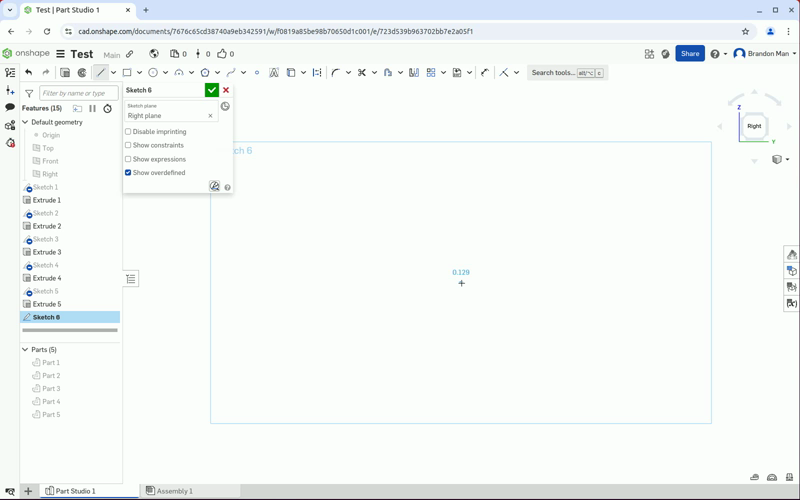
scroll(6)
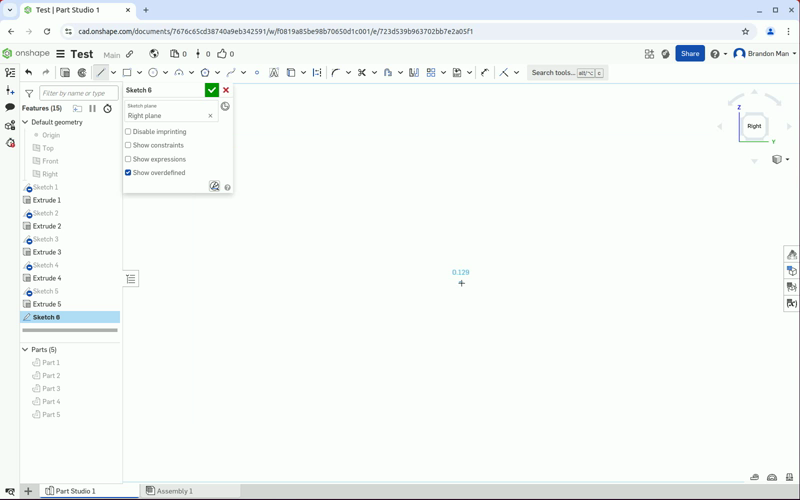
scroll(6)
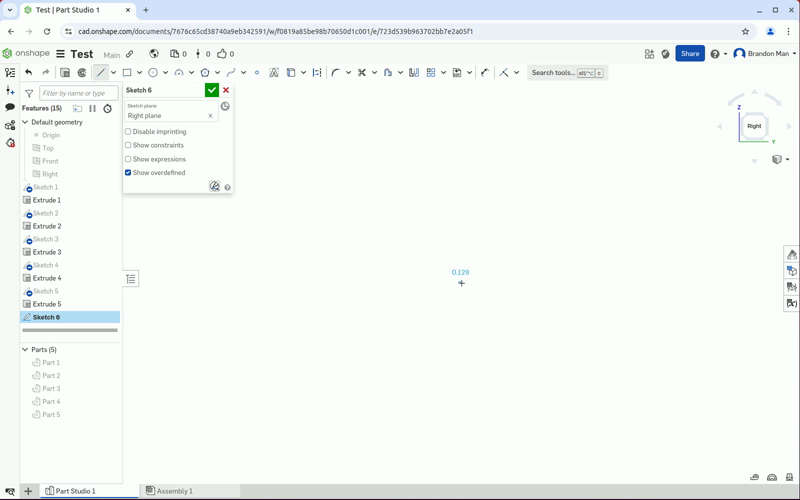
scroll(6)
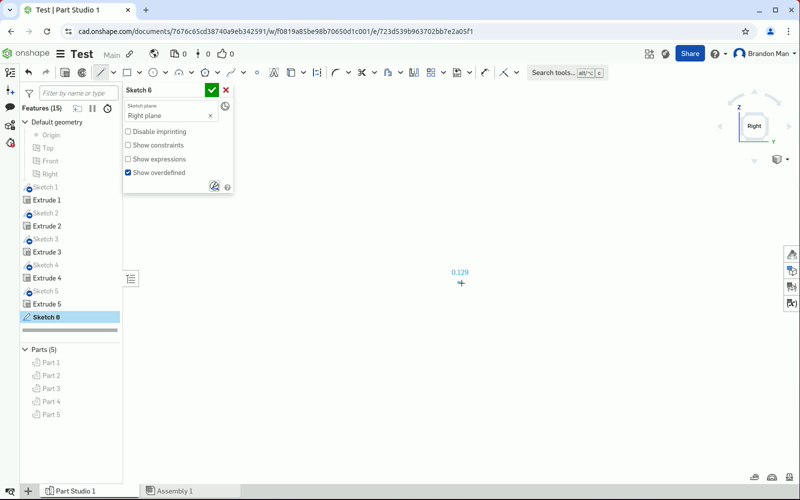
scroll(6)
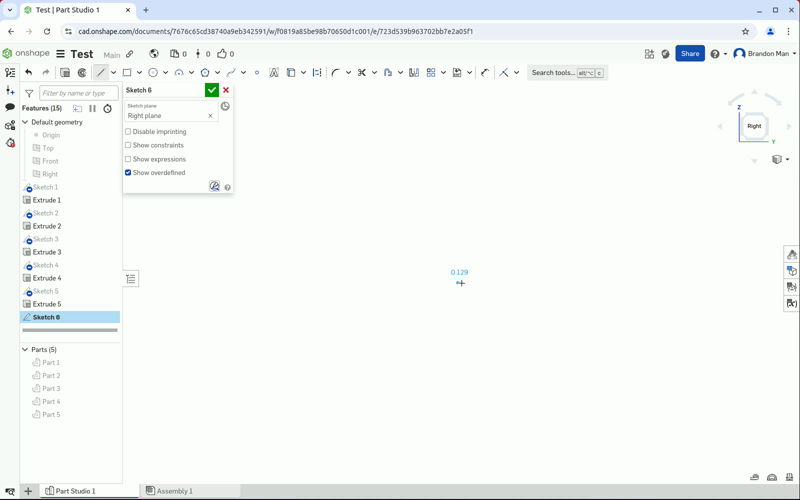
scroll(6)
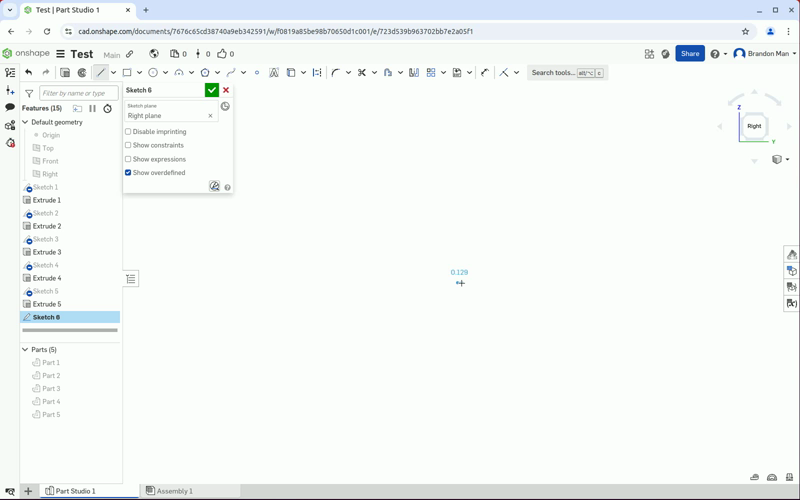
scroll(6)
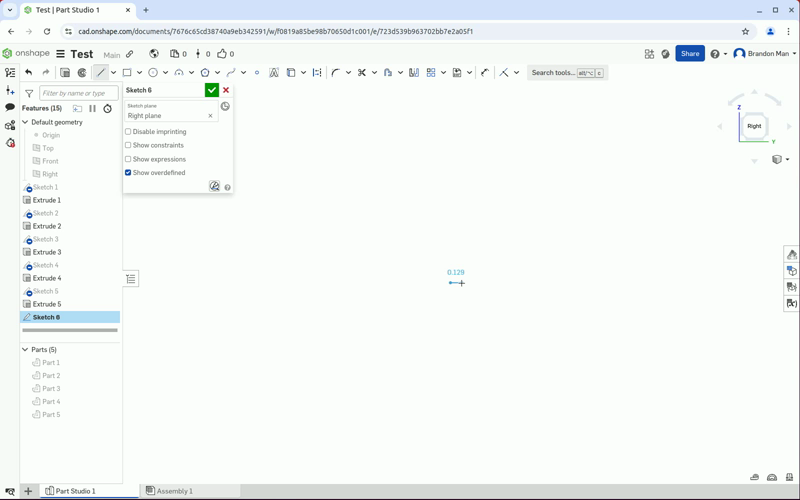
click(461, 282)
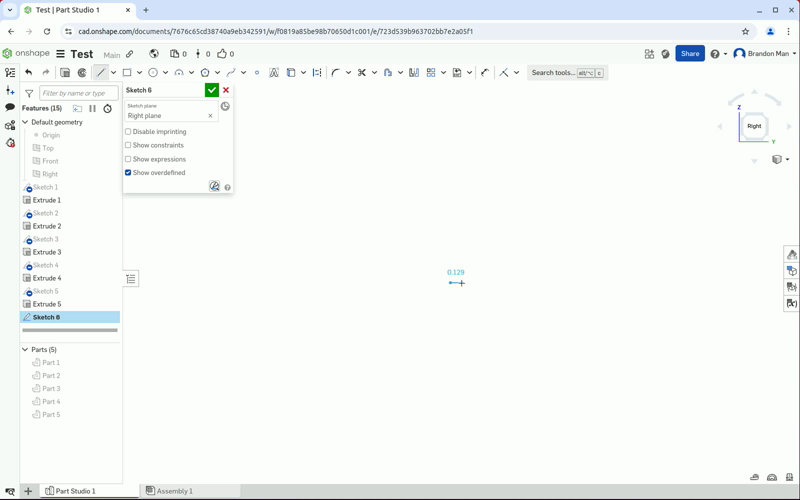
scroll(-6)
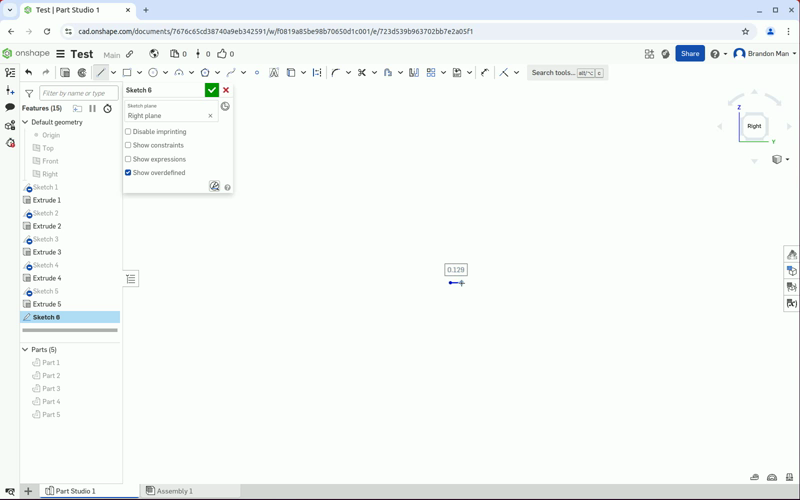
scroll(-6)
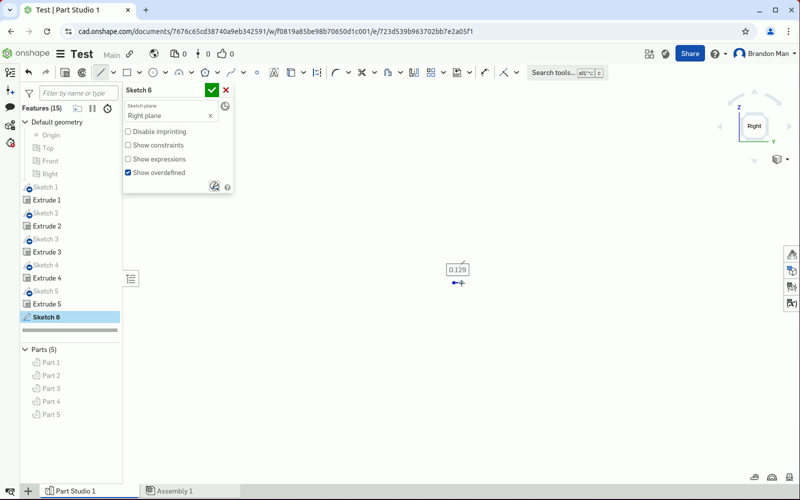
scroll(-6)
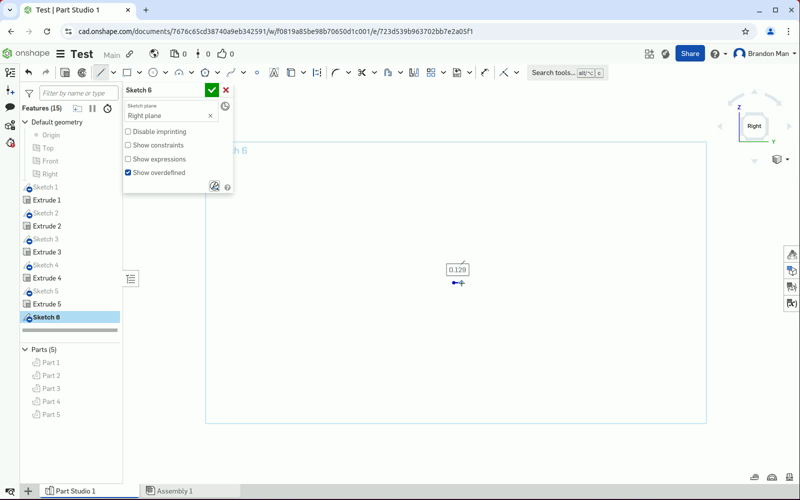
scroll(-6)
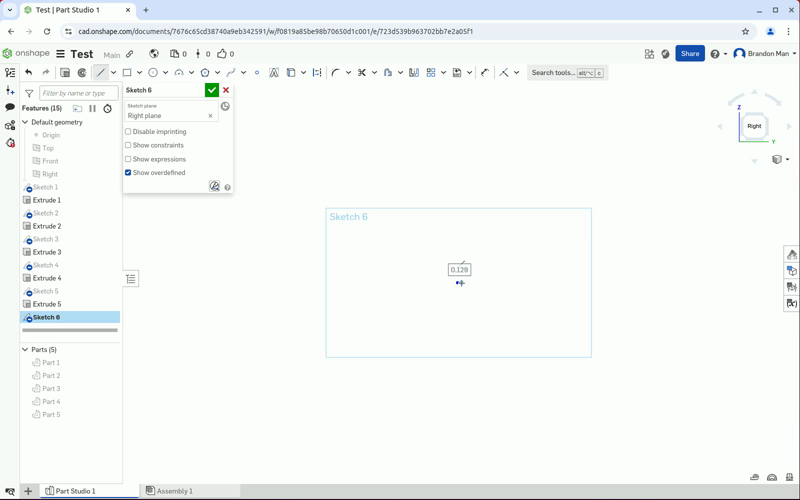
scroll(-6)
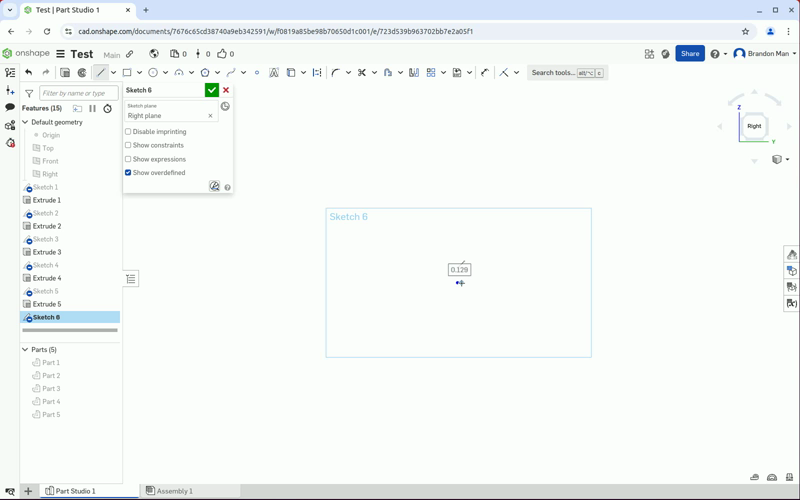
scroll(-6)
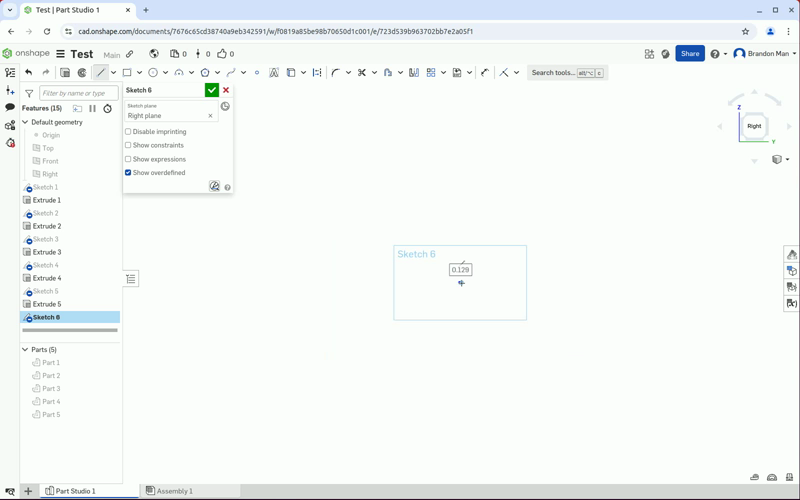
scroll(-6)
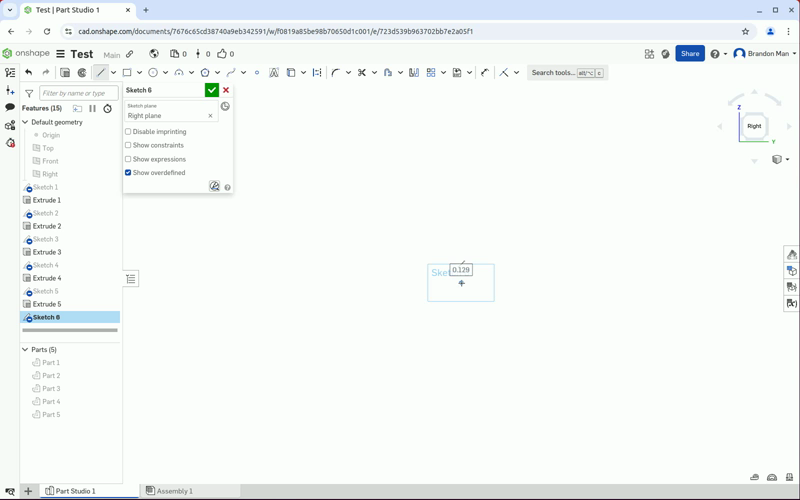
key_up(shift)
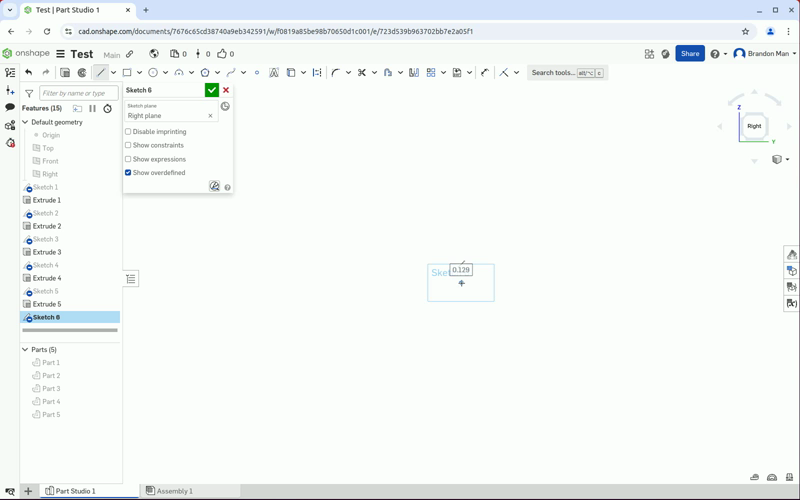
key_down(shift)
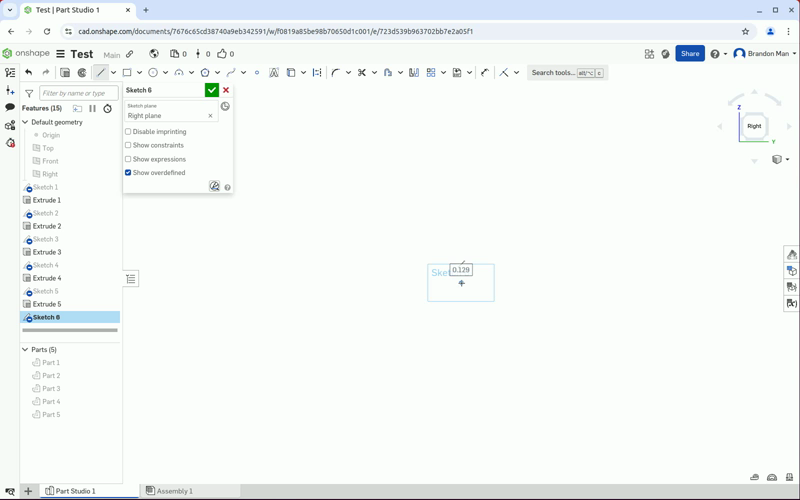
mouse_move(492, 282)
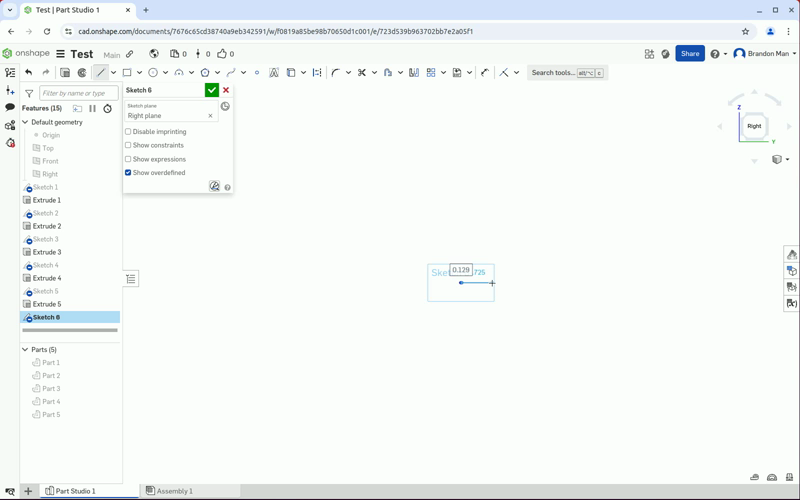
mouse_move(461, 281)
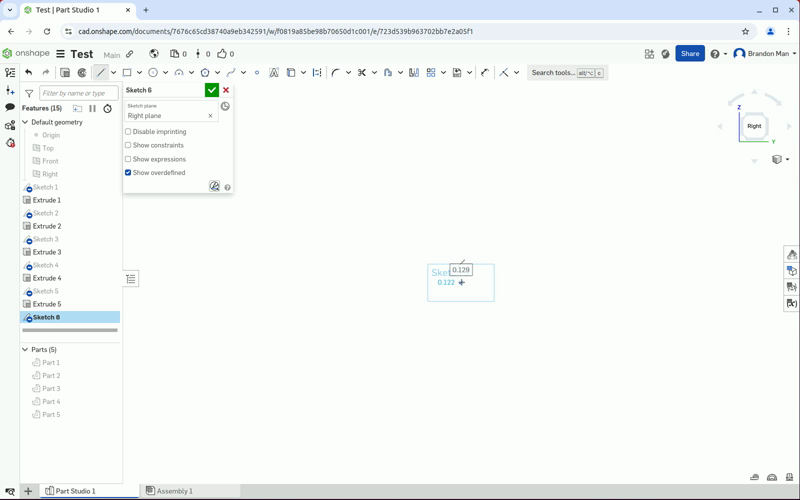
scroll(6)
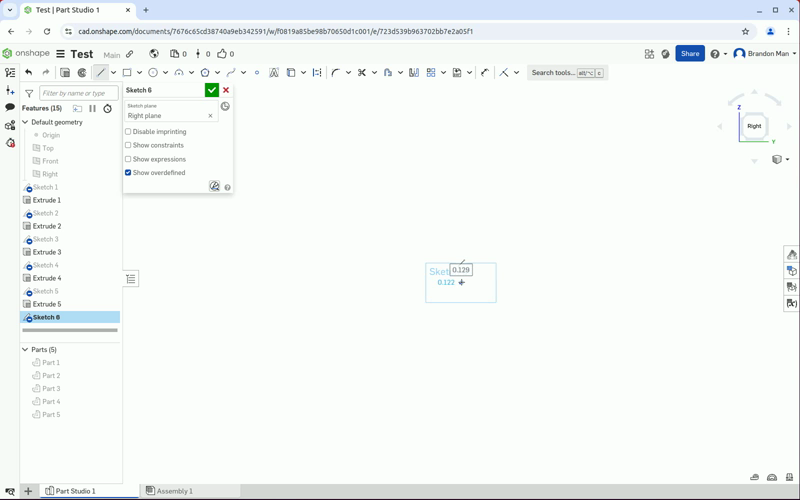
scroll(6)
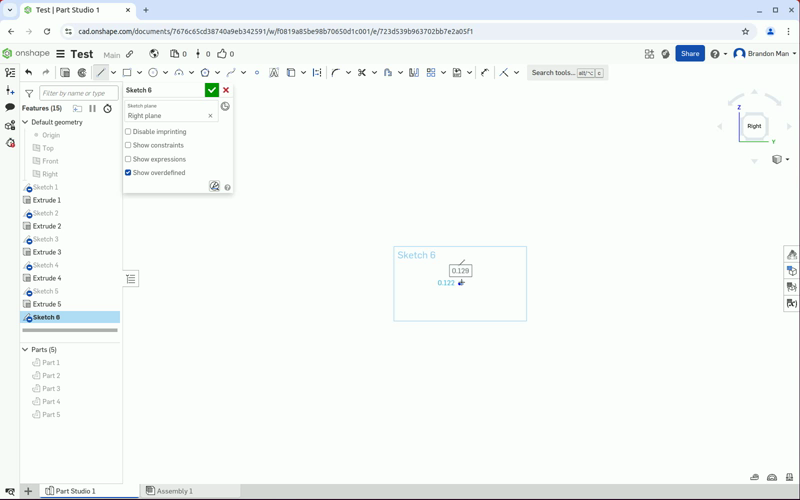
scroll(6)
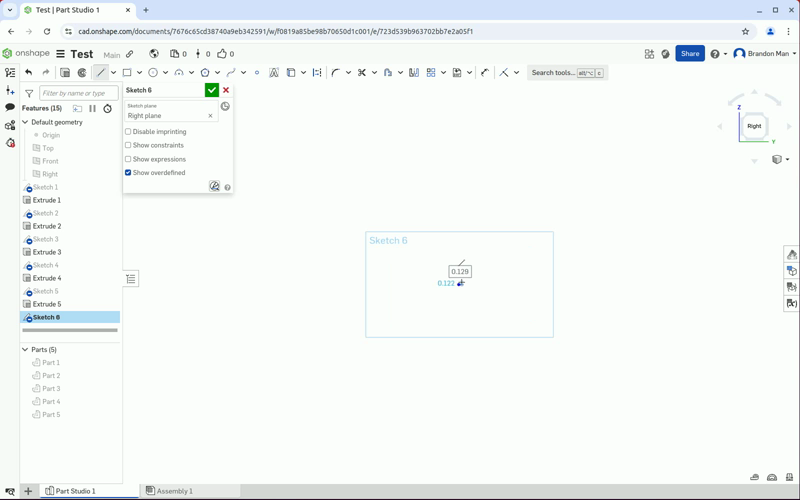
scroll(6)
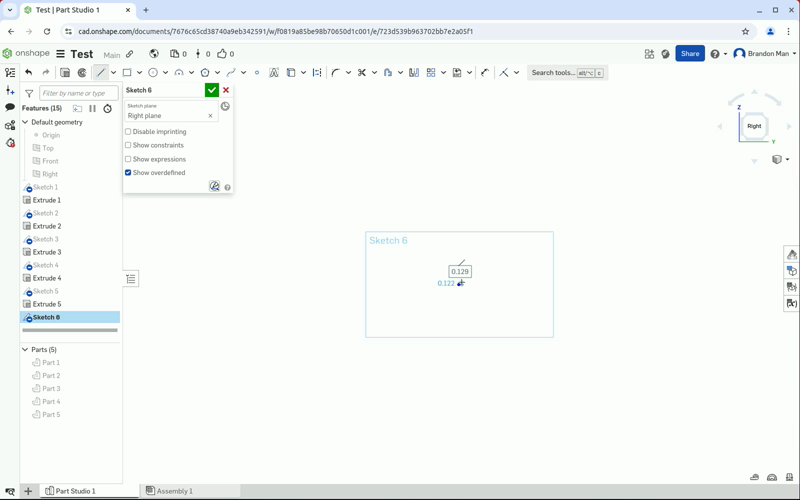
scroll(6)
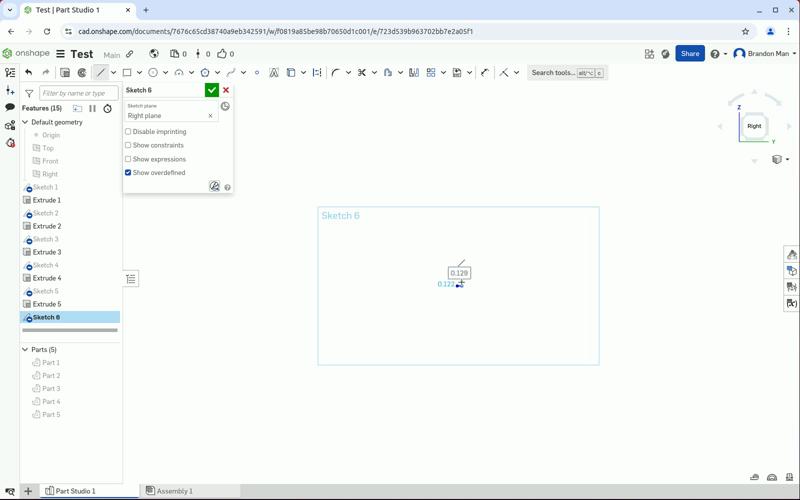
scroll(6)
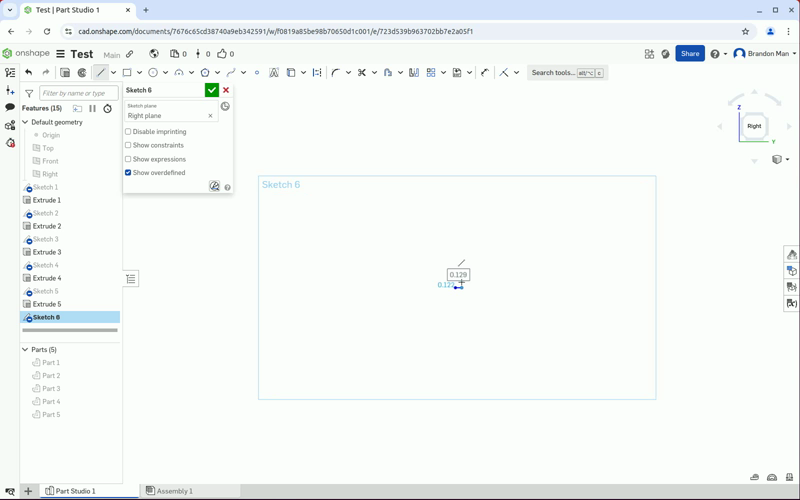
scroll(6)
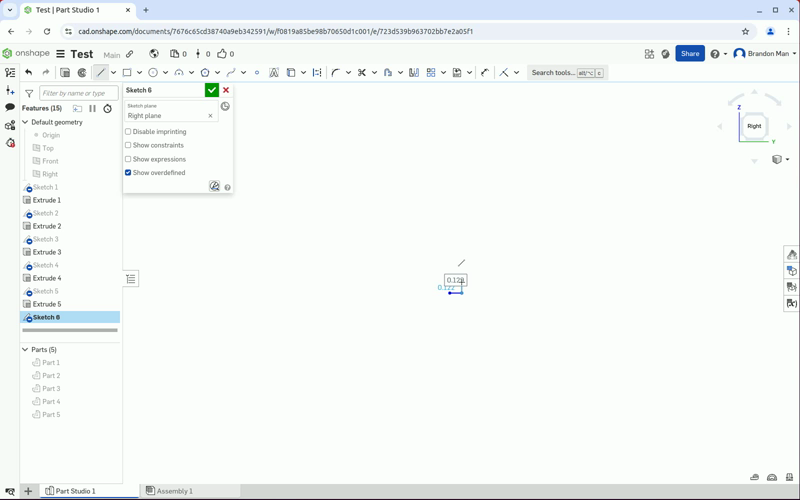
click(461, 281)
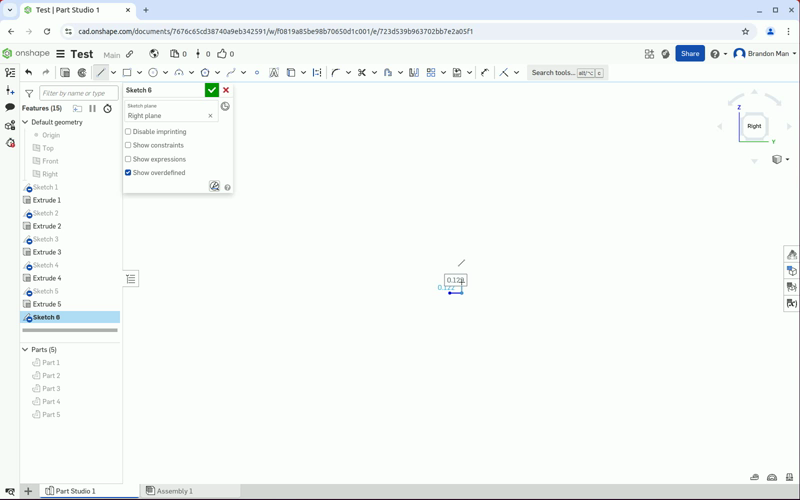
scroll(-6)
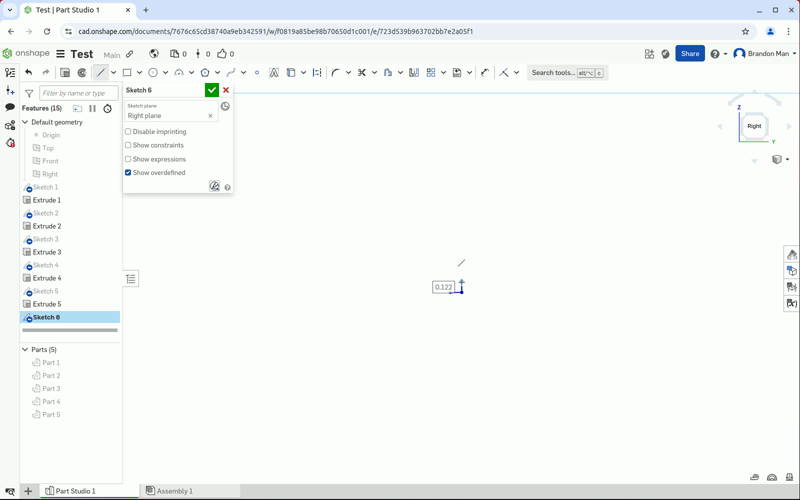
scroll(-6)
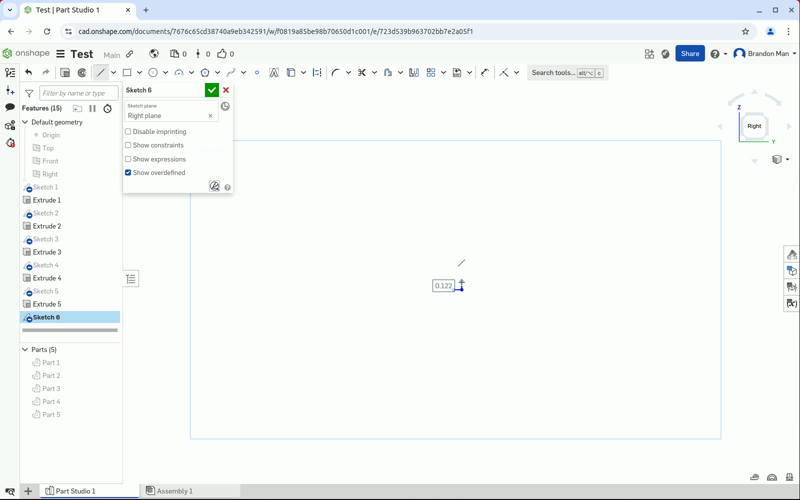
scroll(-6)
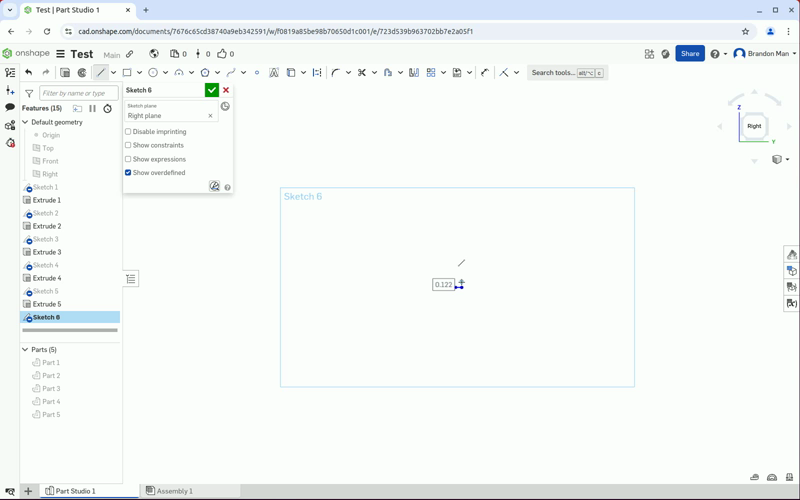
scroll(-6)
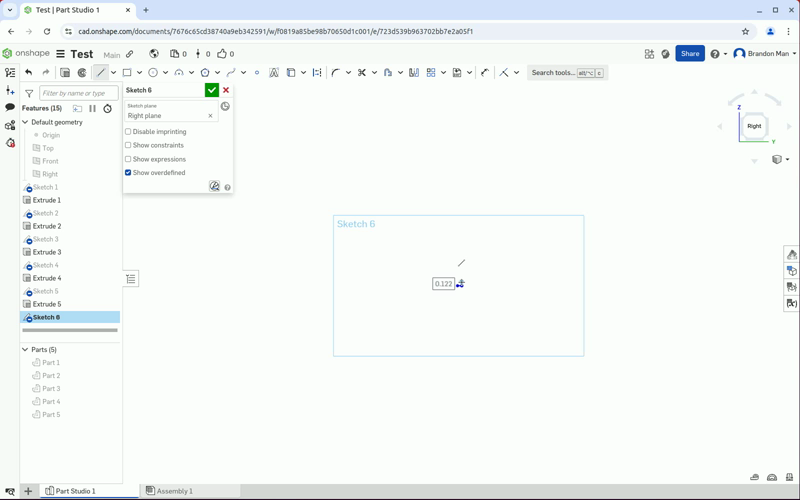
scroll(-6)
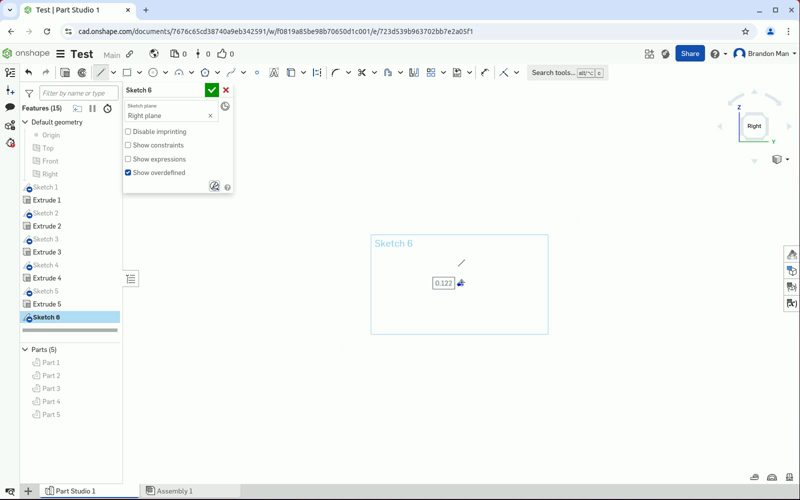
scroll(-6)
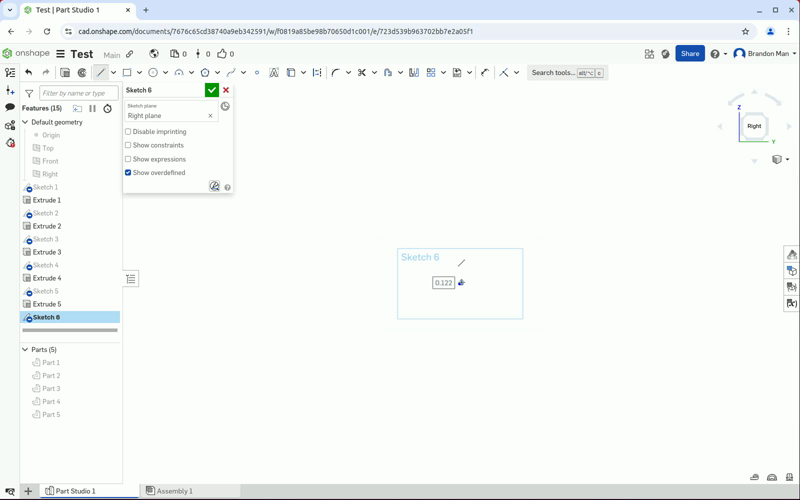
scroll(-6)
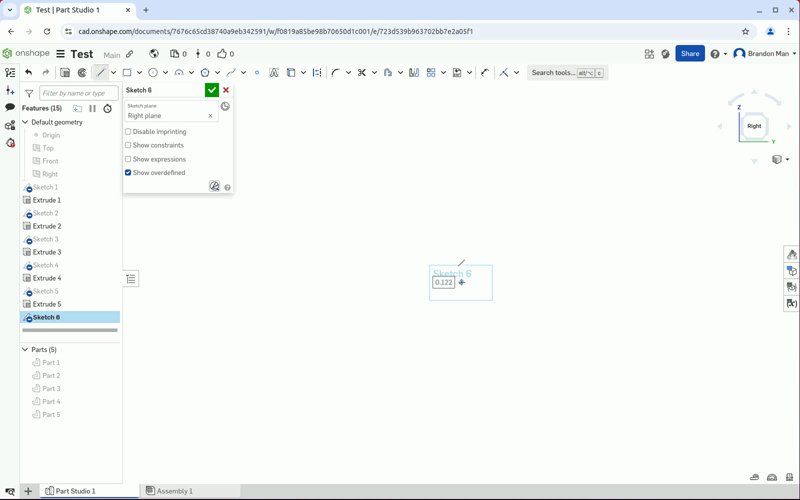
key_up(shift)
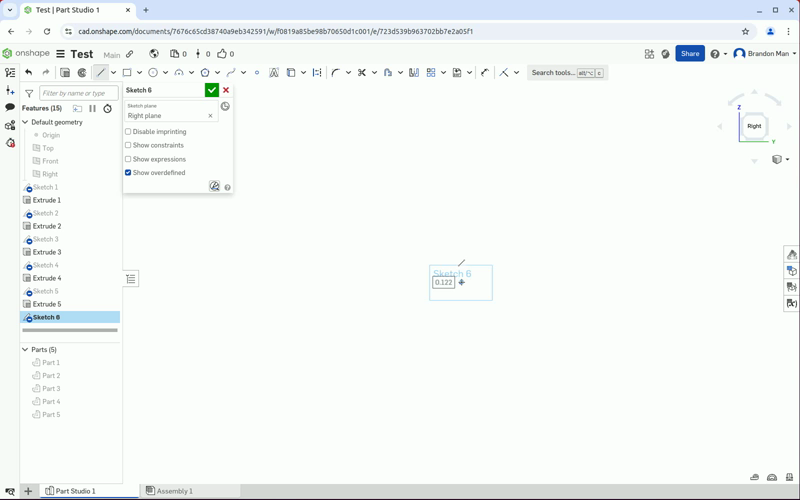
key_down(shift)
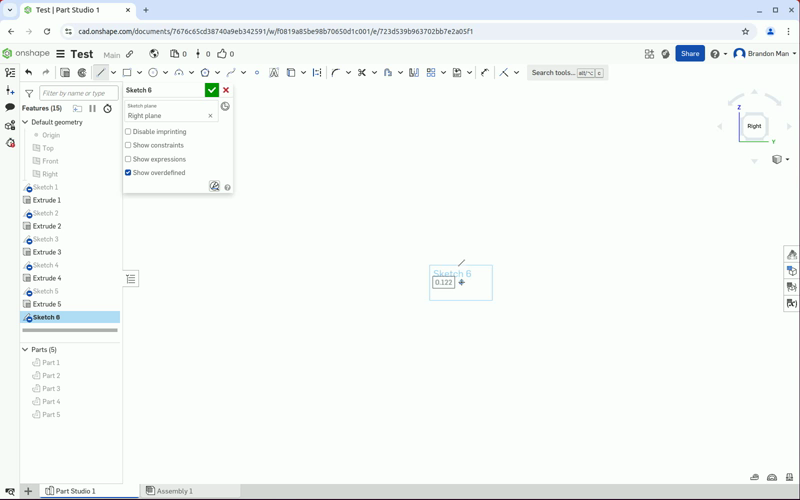
mouse_move(492, 281)
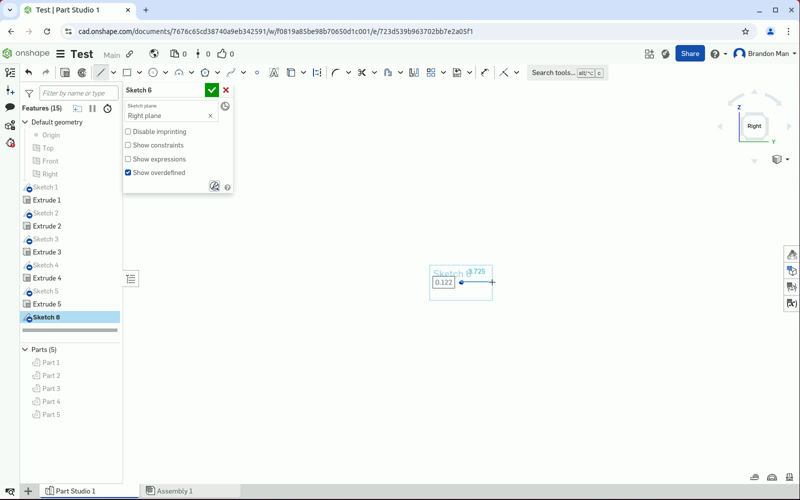
mouse_move(460, 281)
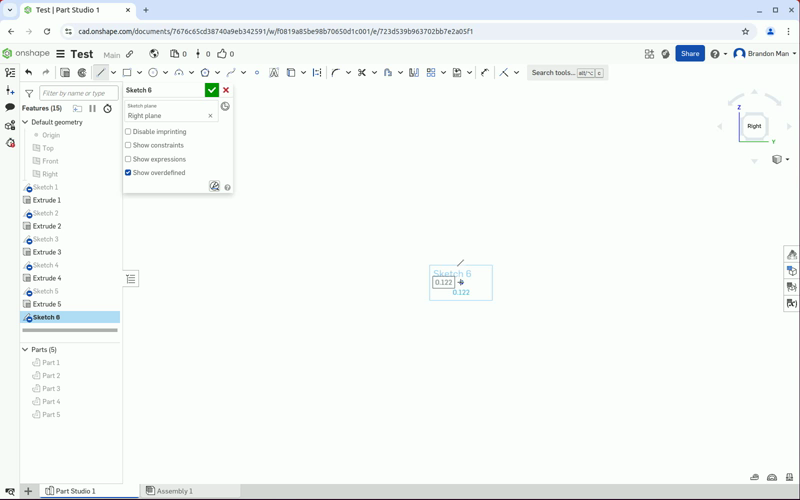
scroll(6)
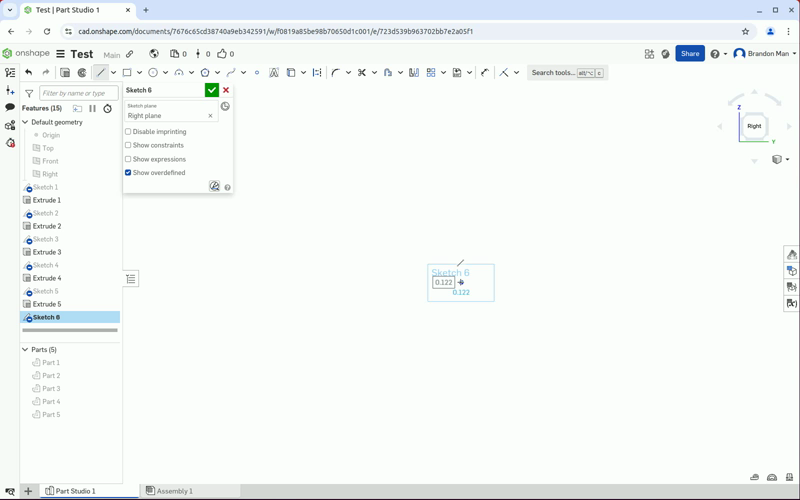
scroll(6)
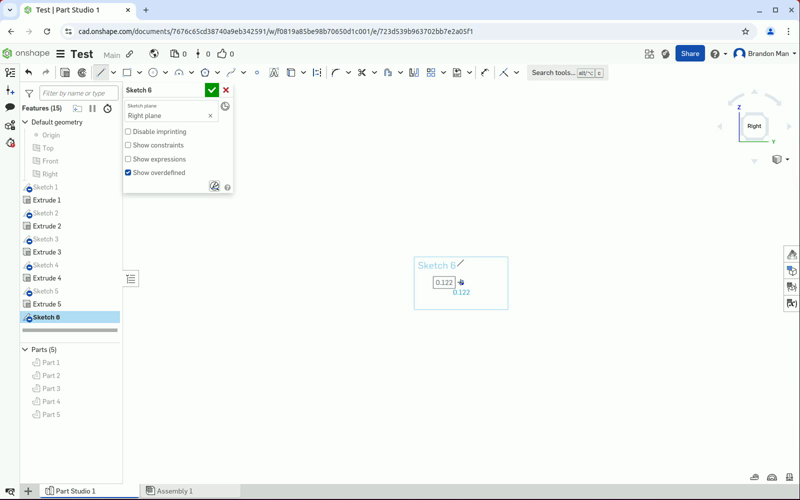
scroll(6)
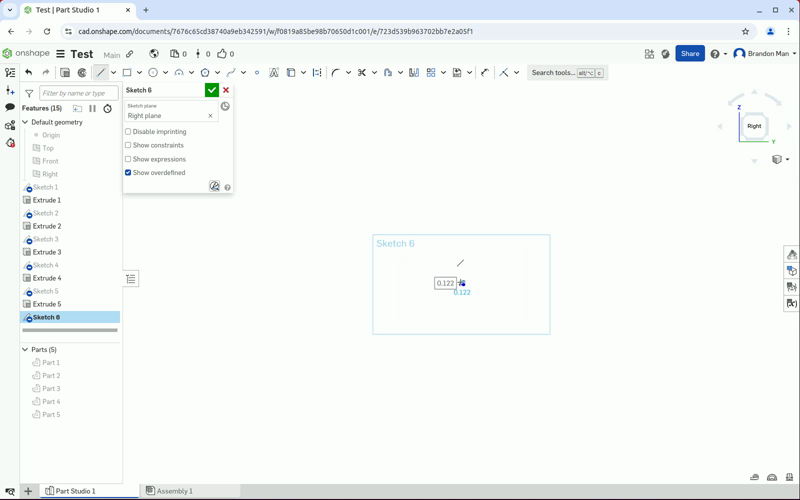
scroll(6)
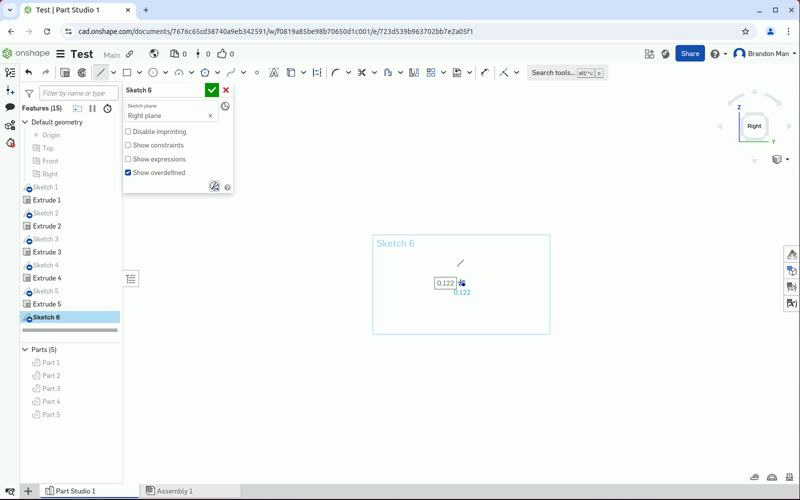
scroll(6)
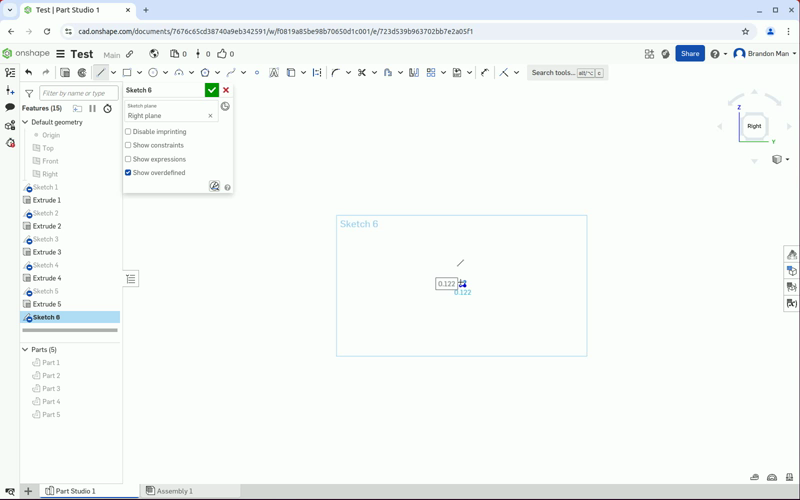
scroll(6)
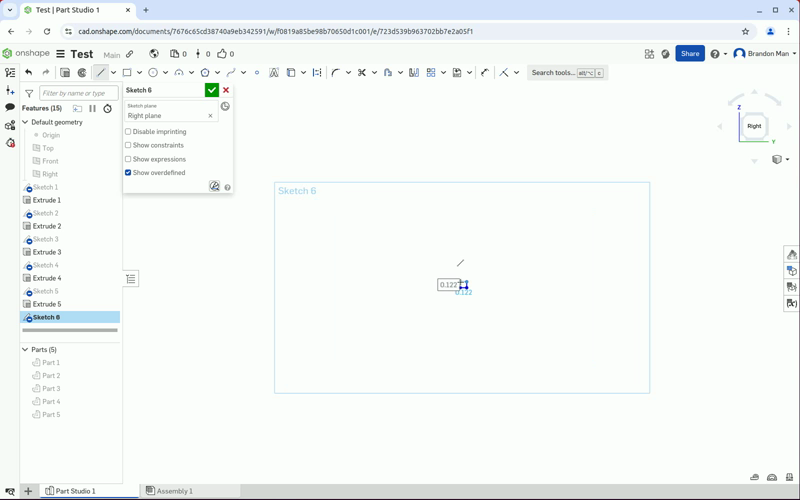
scroll(6)
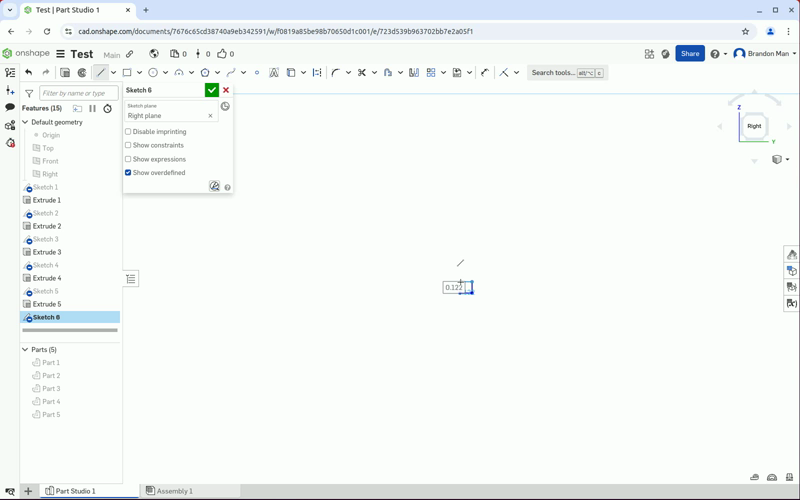
click(460, 281)
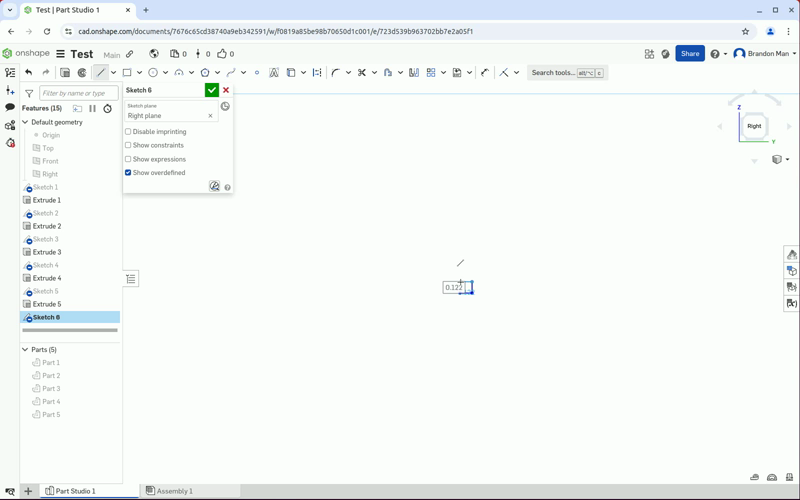
scroll(-6)
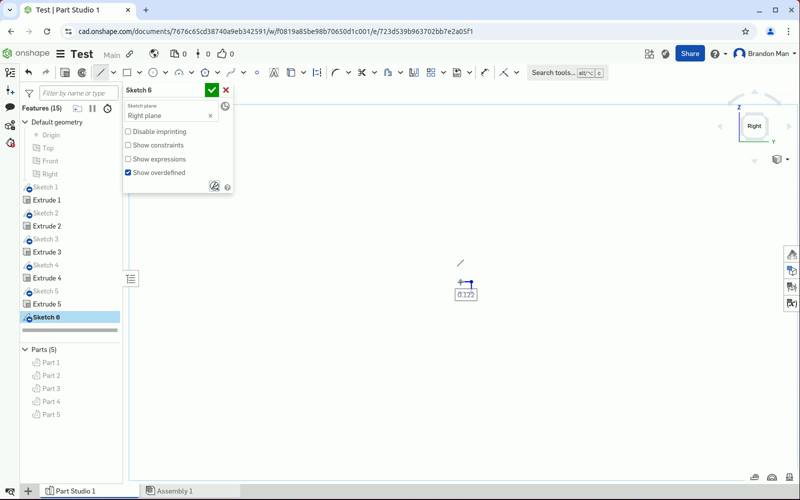
scroll(-6)
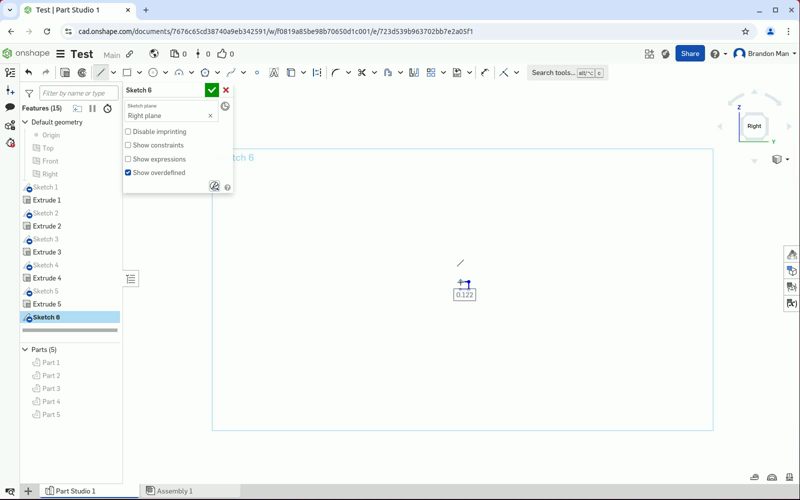
scroll(-6)
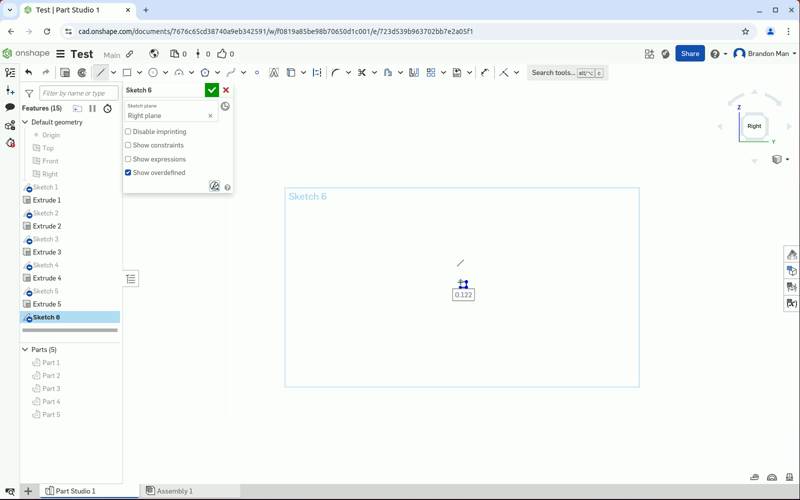
scroll(-6)
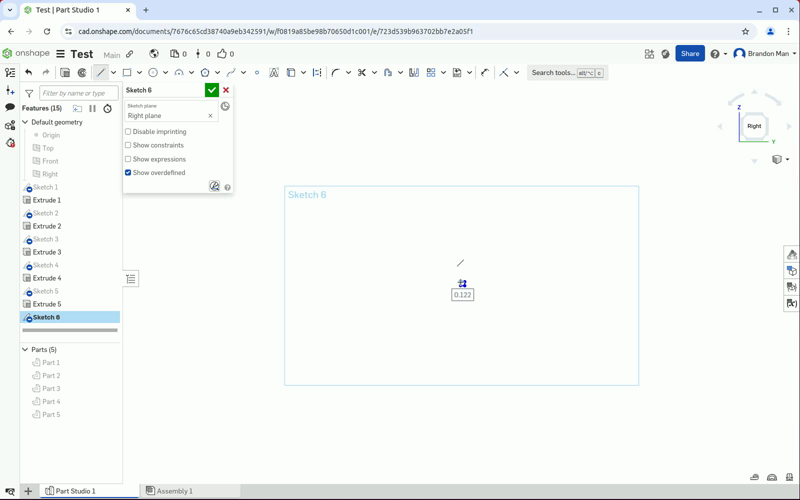
scroll(-6)
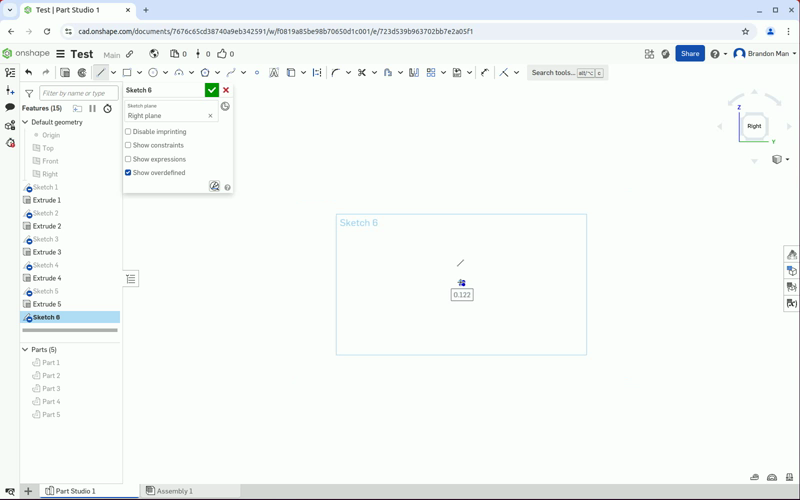
scroll(-6)
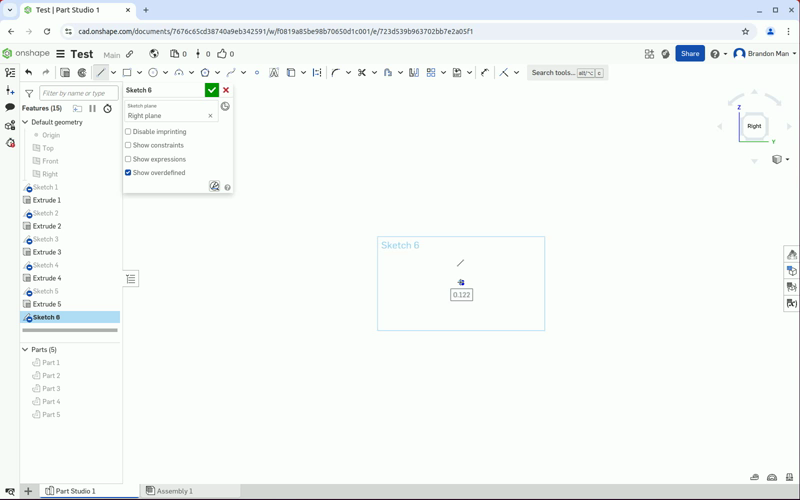
scroll(-6)
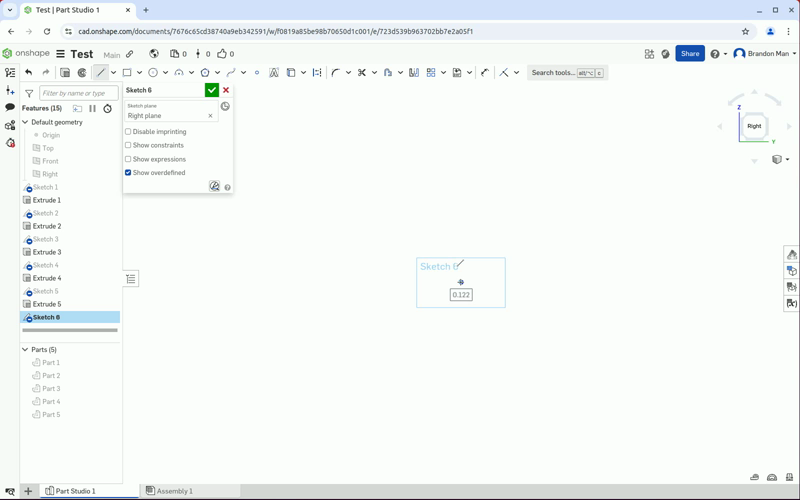
key_up(shift)
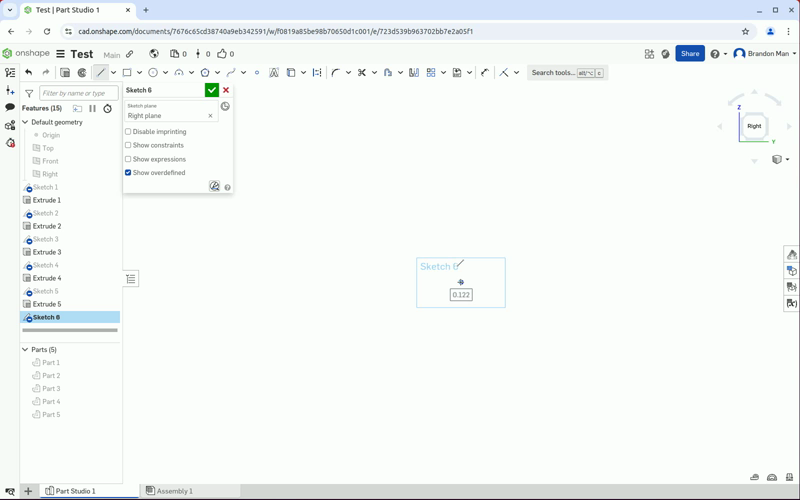
mouse_move(490, 281)
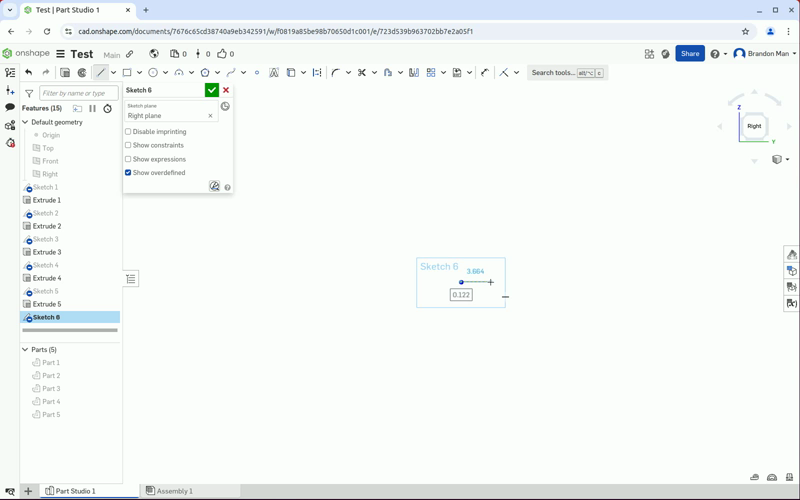
key_down(shift)
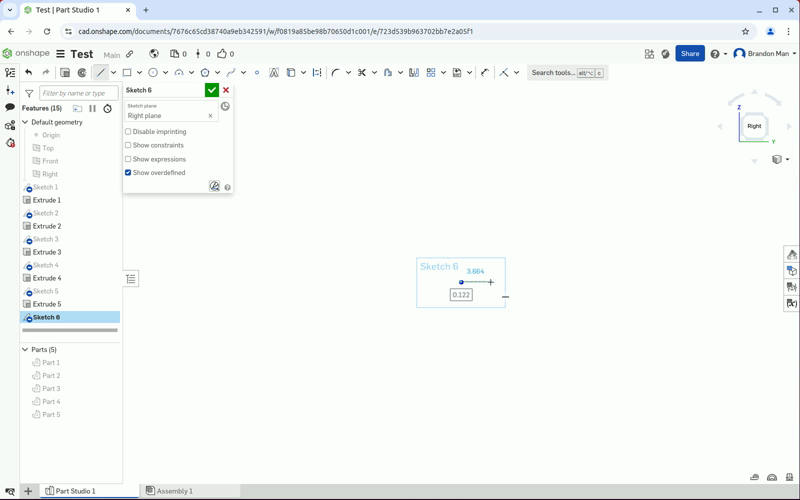
mouse_move(460, 282)
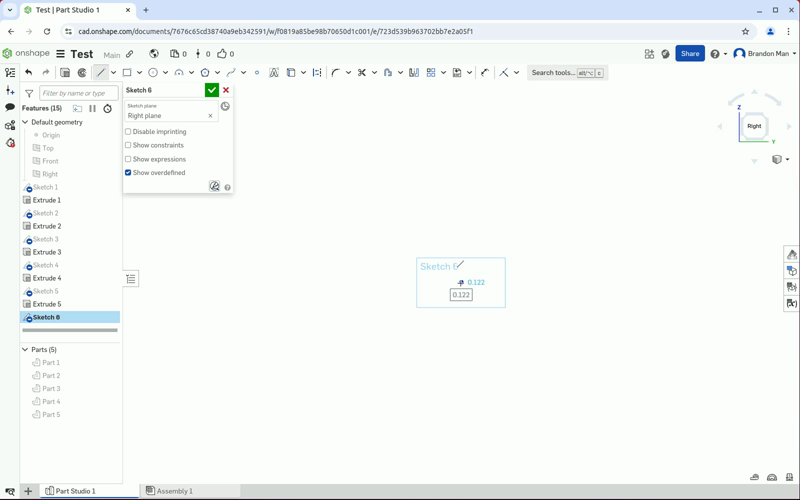
scroll(6)
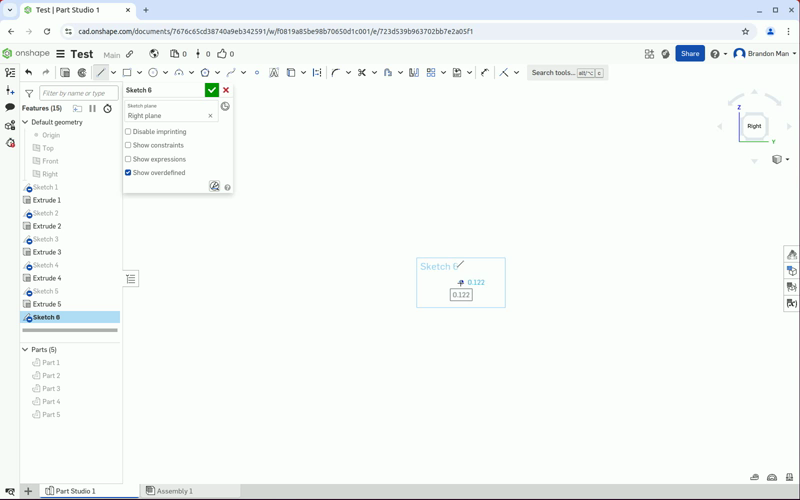
scroll(6)
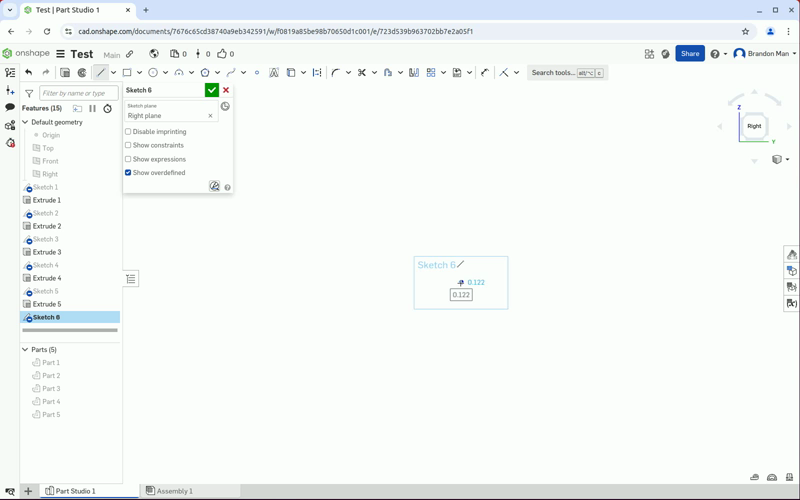
scroll(6)
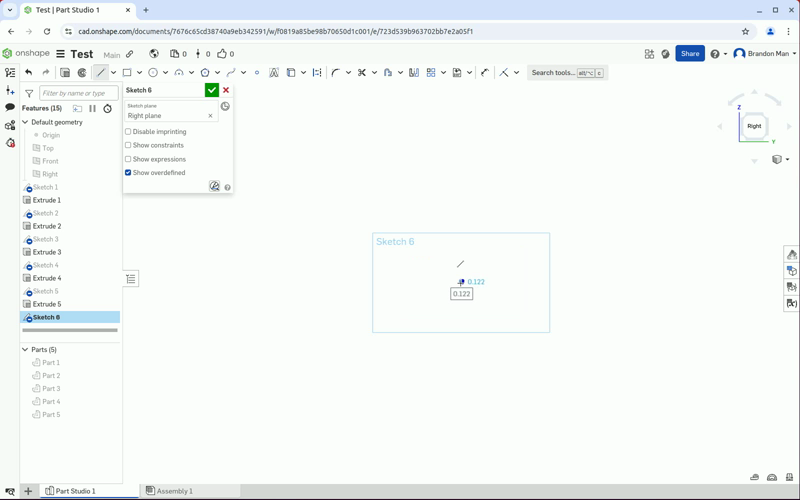
scroll(6)
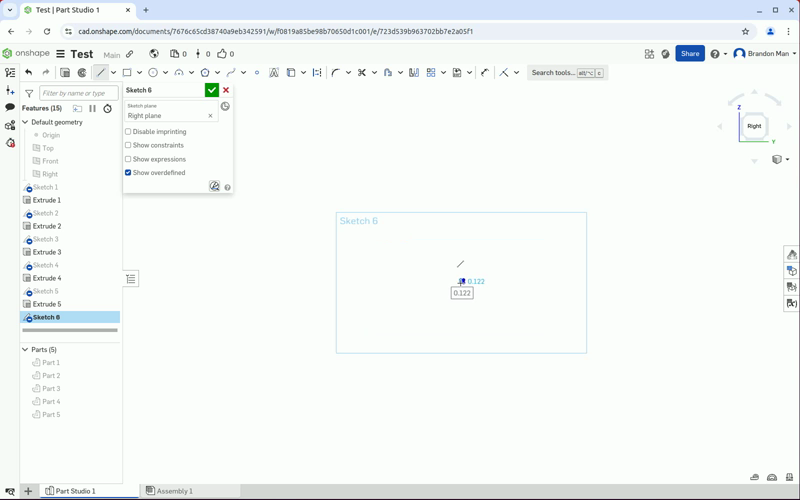
scroll(6)
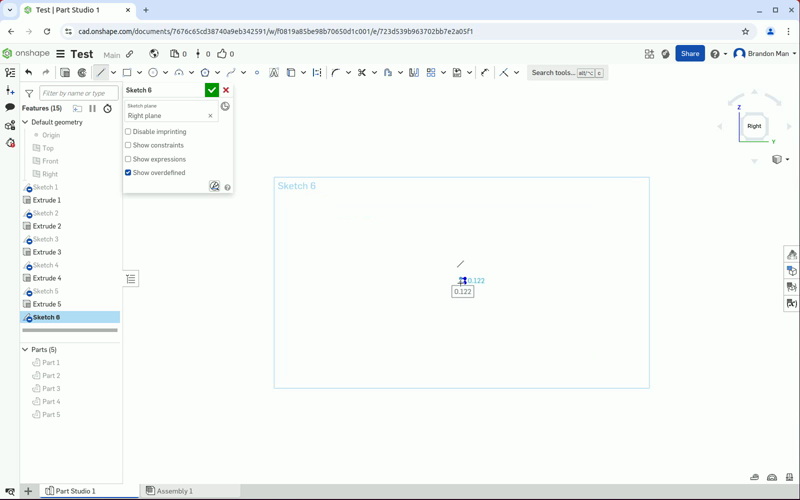
scroll(6)
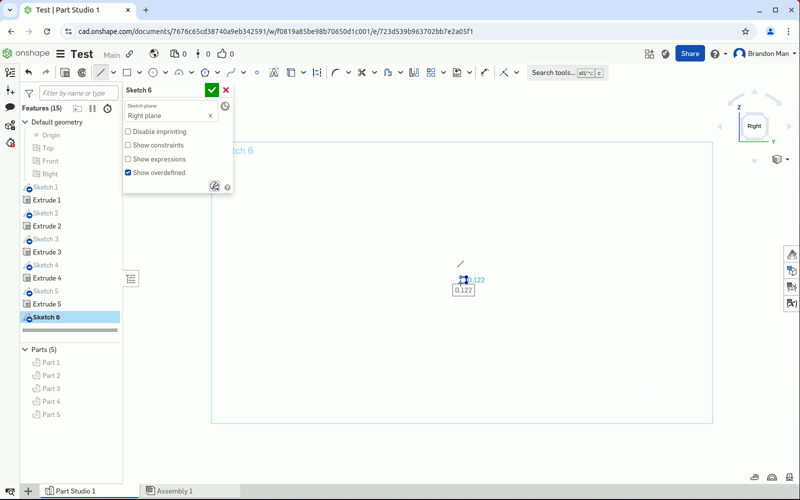
scroll(6)
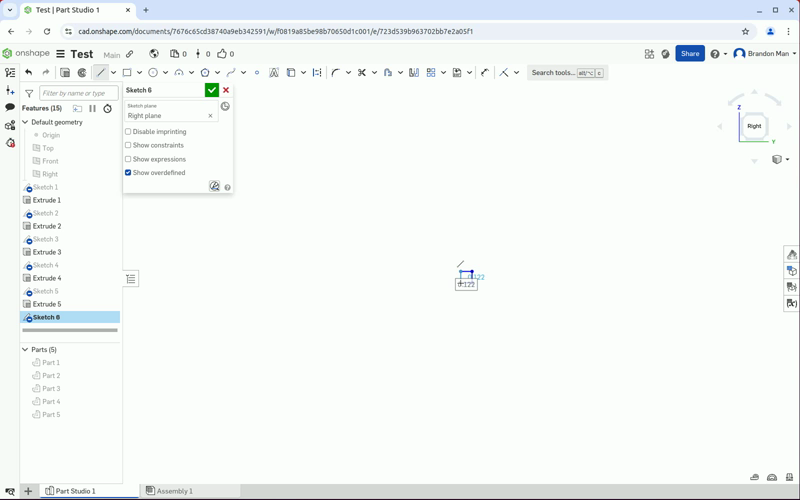
key_up(shift)
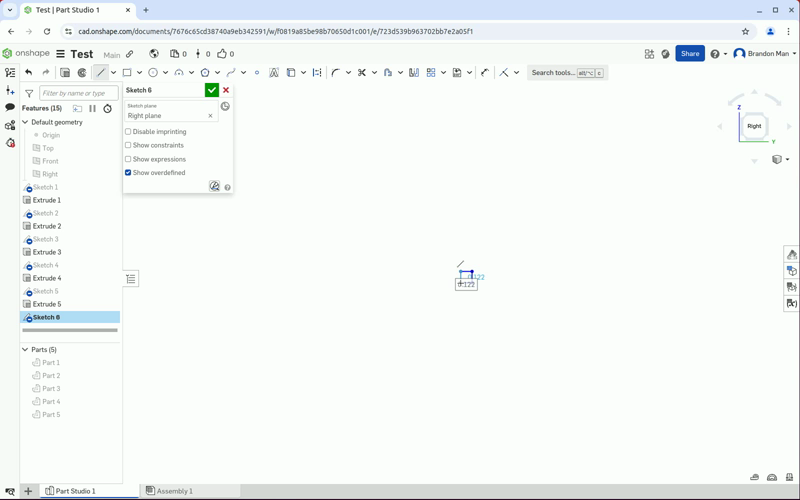
click(460, 282)
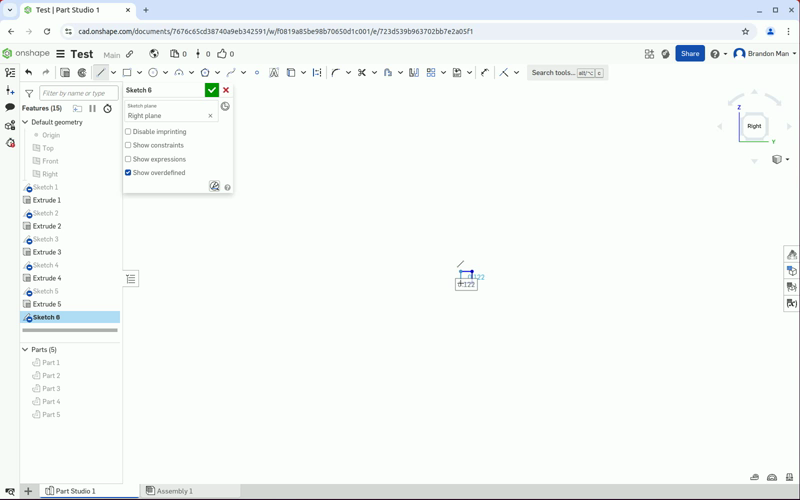
scroll(-6)
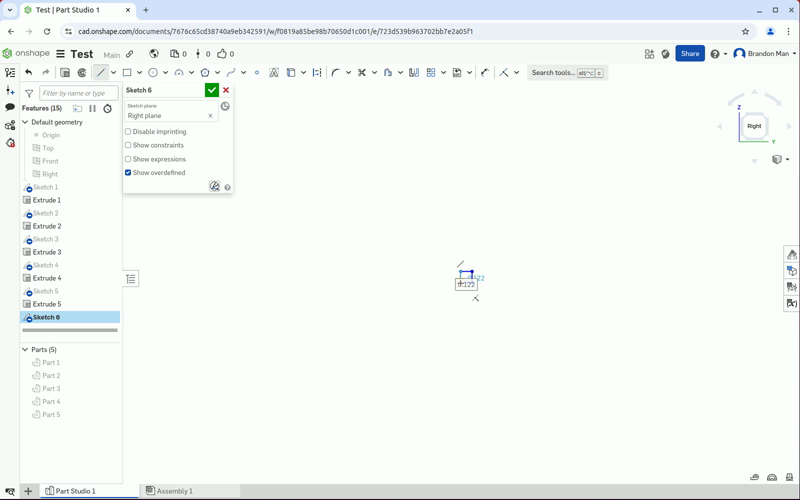
scroll(-6)
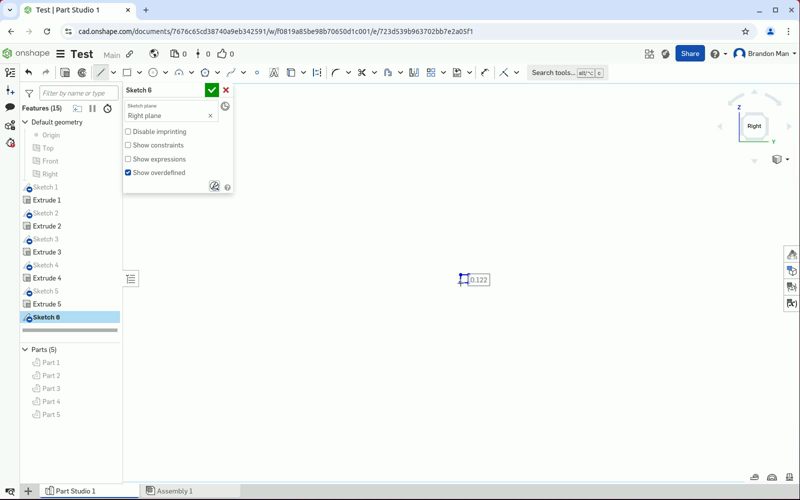
scroll(-6)
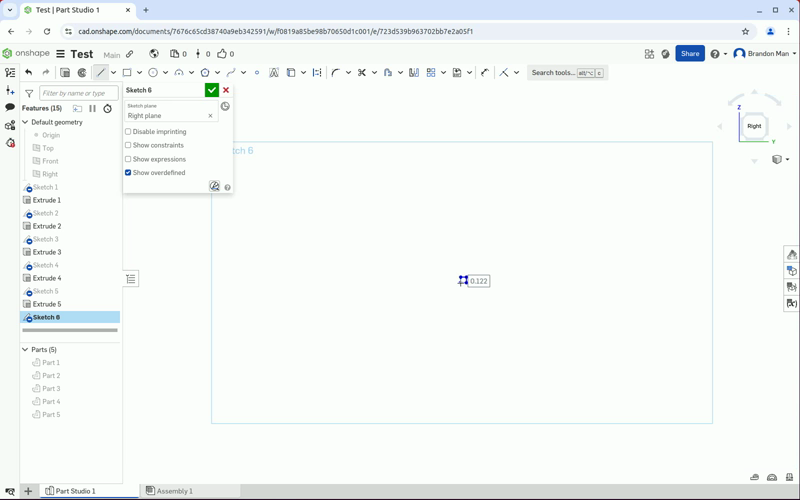
scroll(-6)
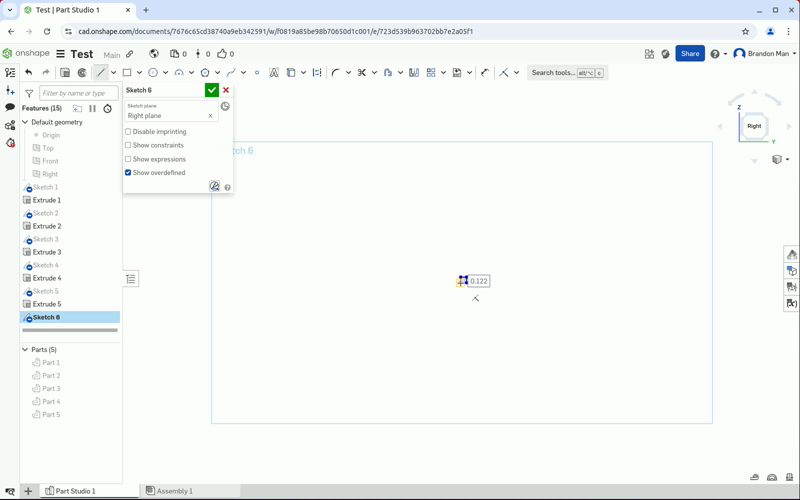
scroll(-6)
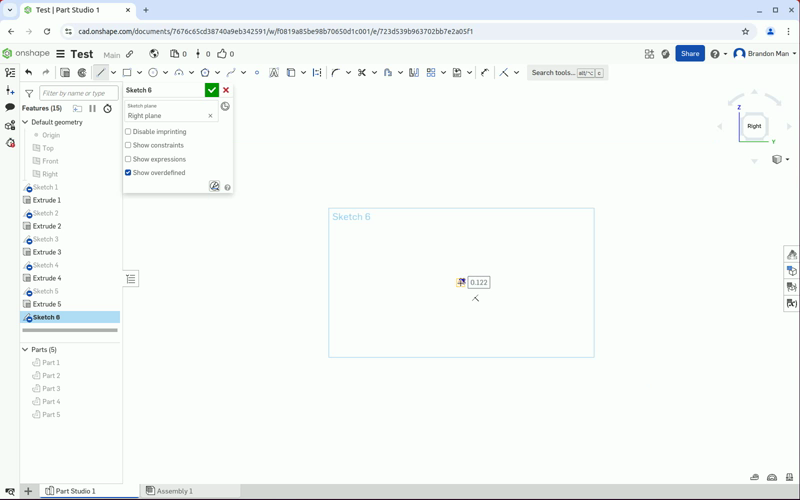
scroll(-6)
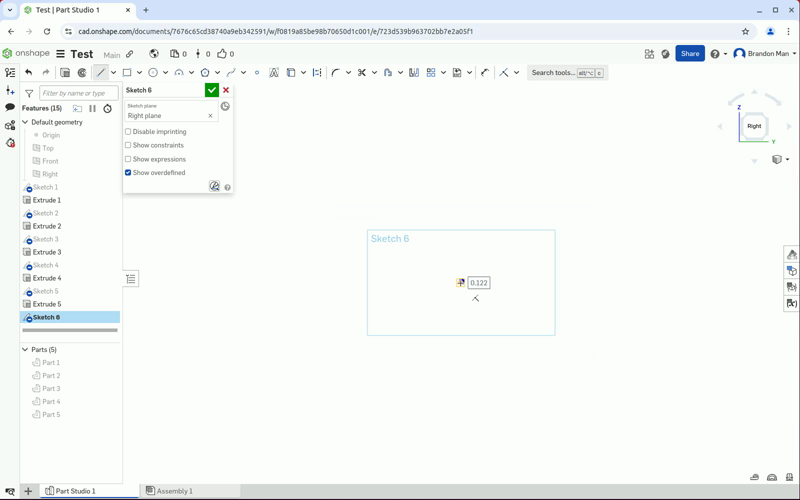
scroll(-6)
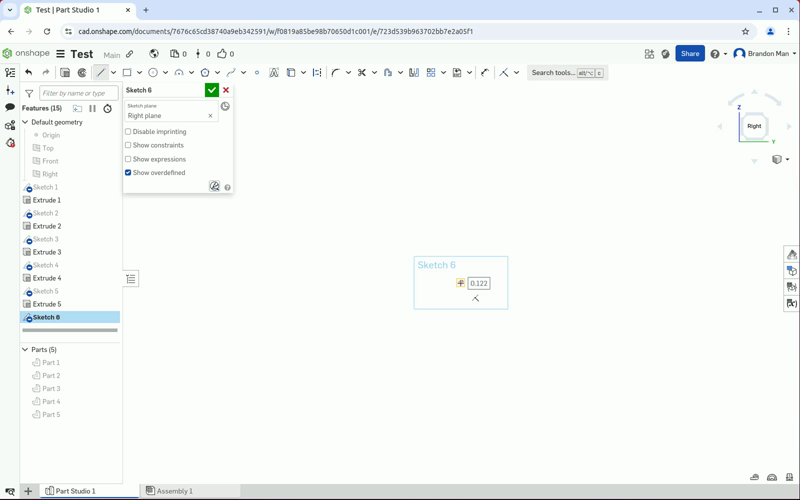
key(esc)
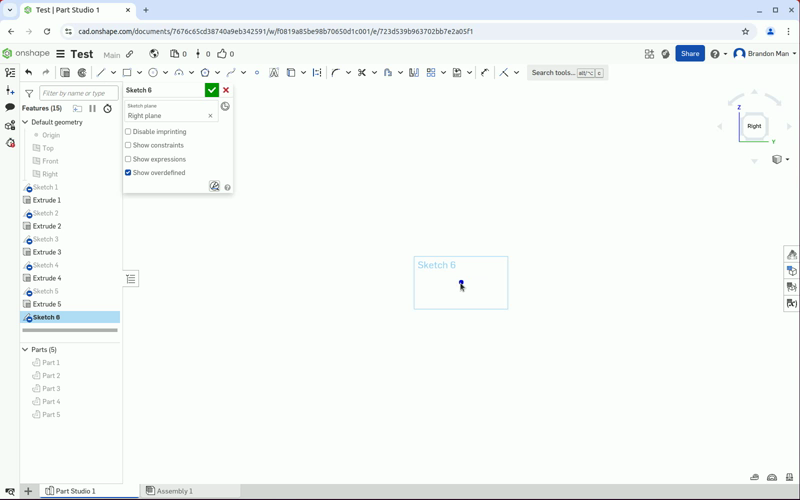
mouse_move(461, 282)
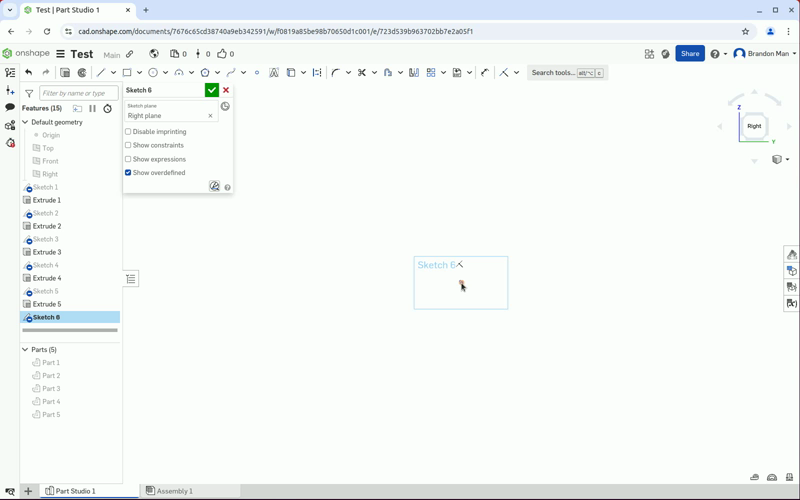
scroll(6)
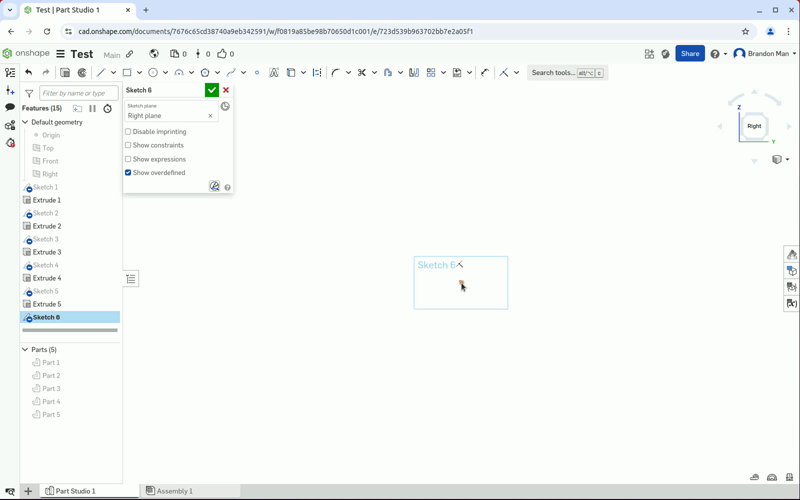
scroll(6)
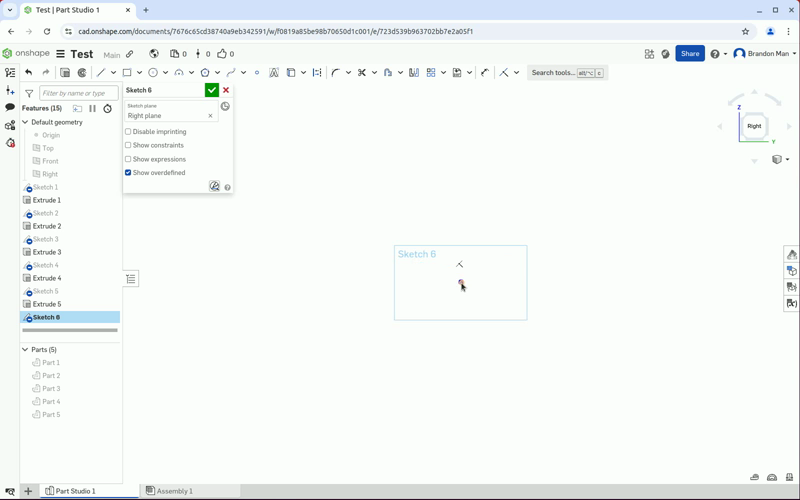
scroll(6)
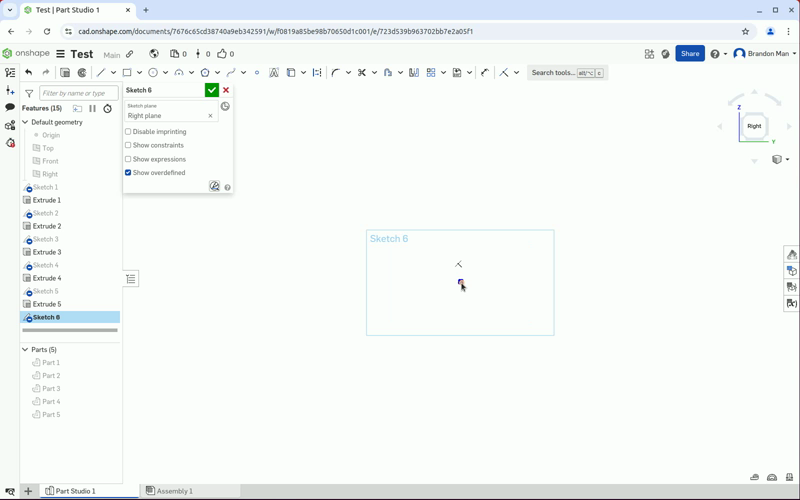
scroll(6)
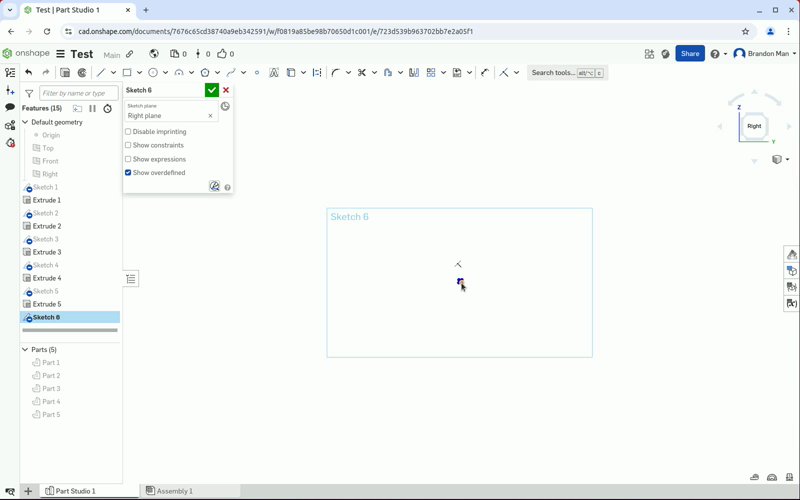
scroll(6)
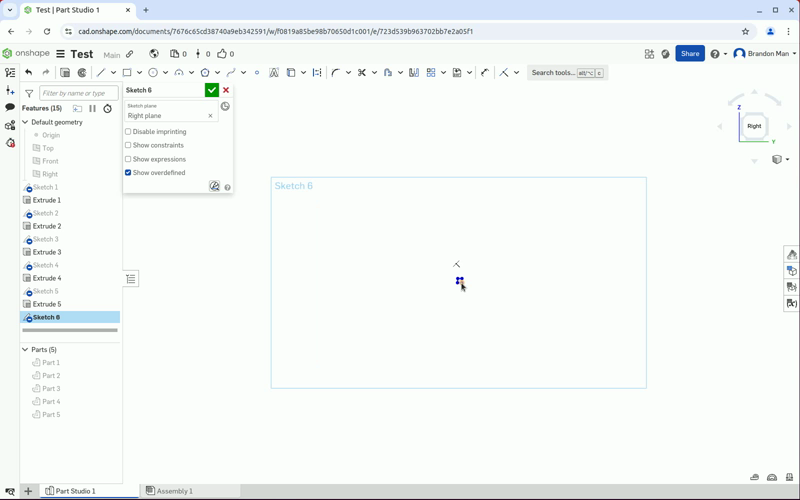
scroll(6)
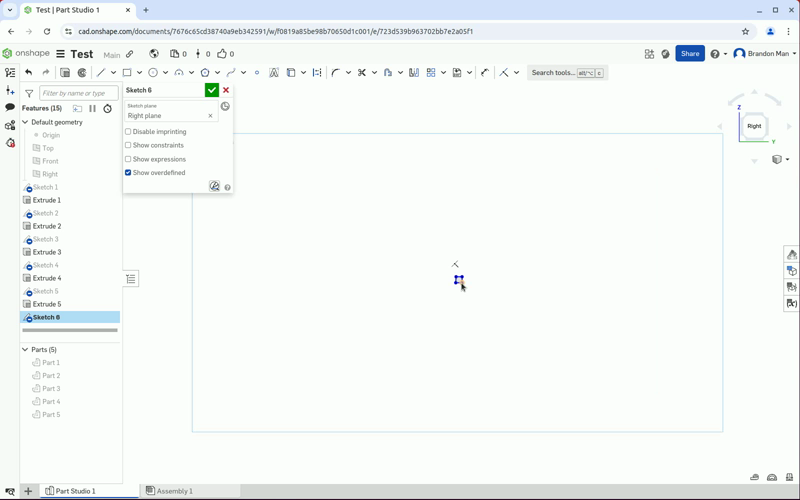
scroll(6)
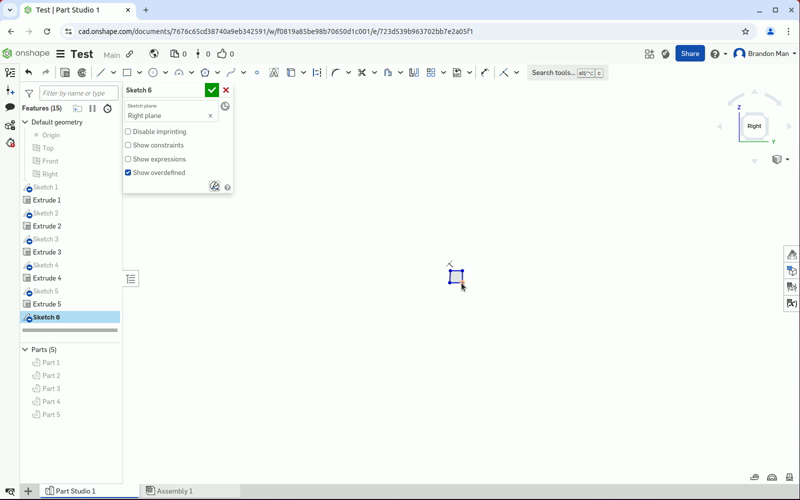
click(461, 282)
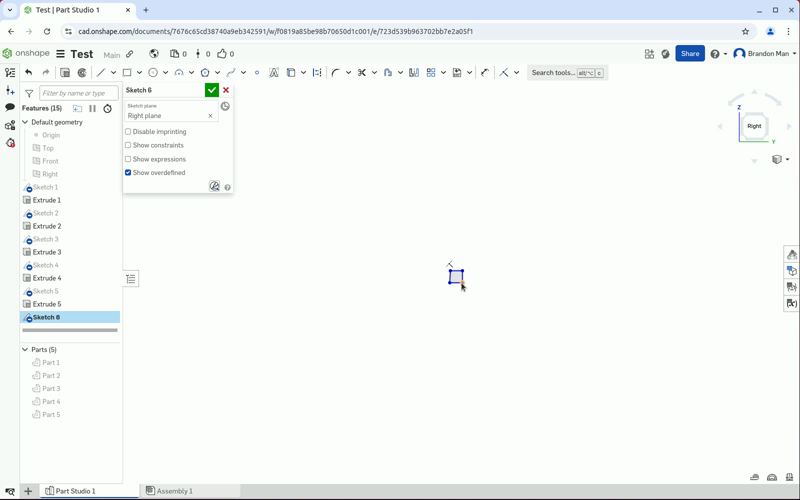
scroll(-6)
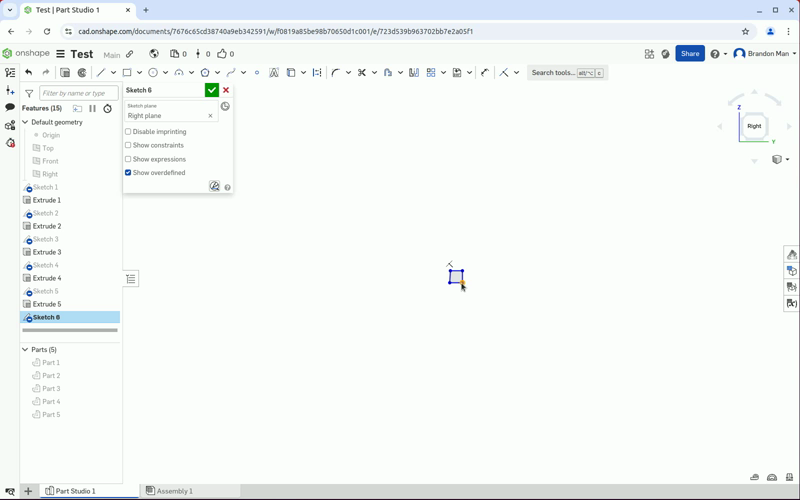
scroll(-6)
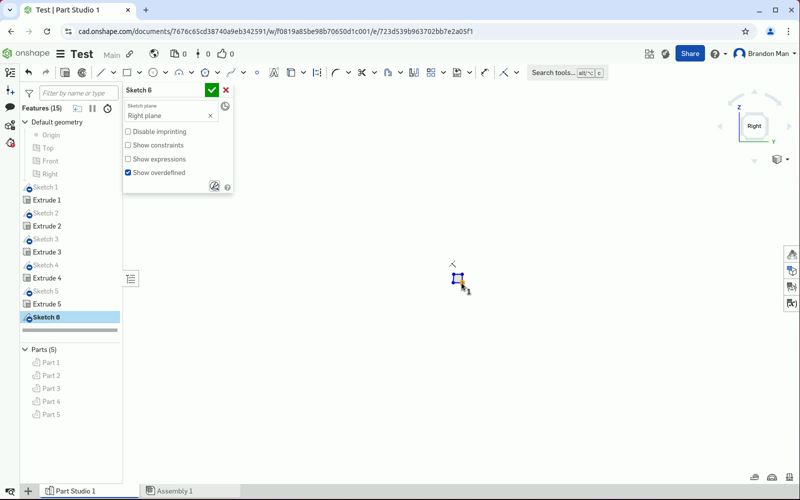
scroll(-6)
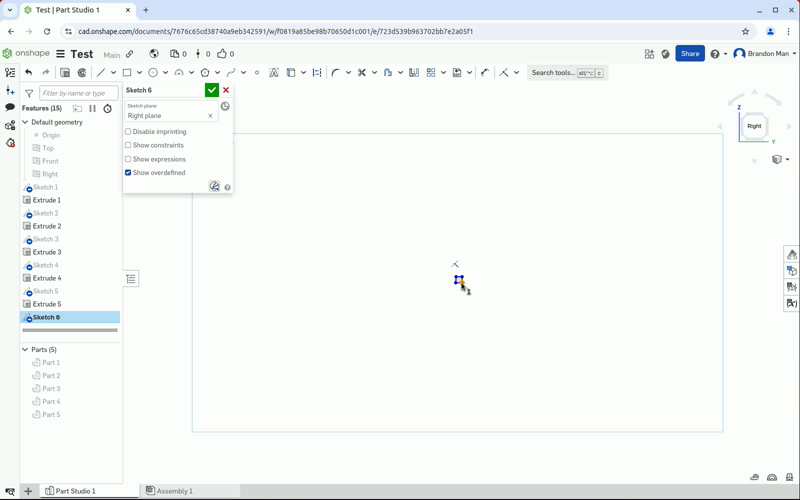
scroll(-6)
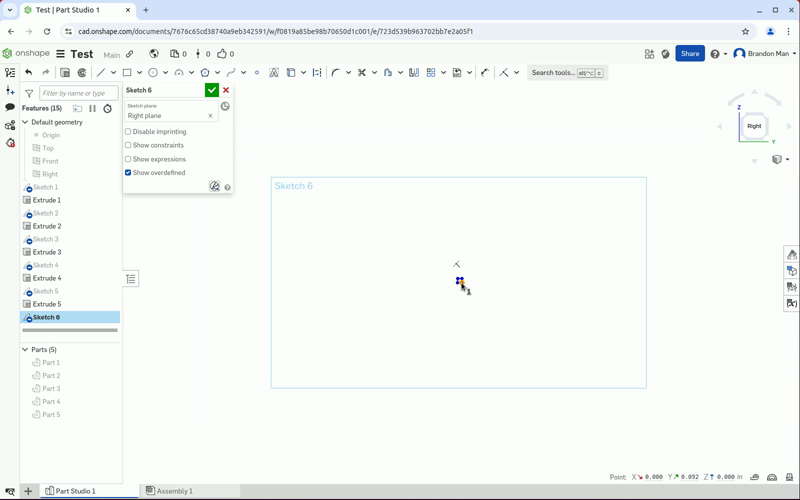
scroll(-6)
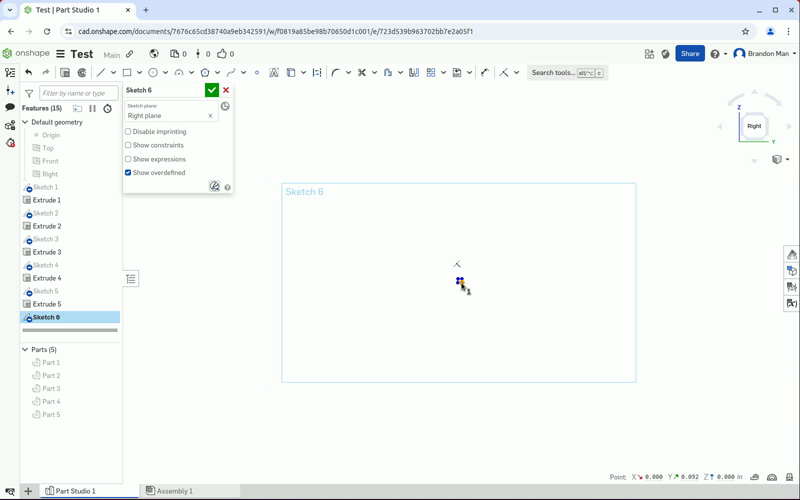
scroll(-6)
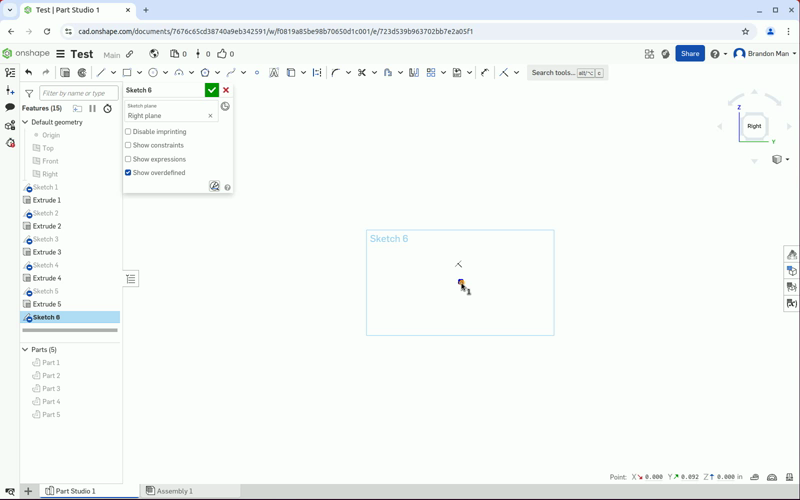
scroll(-6)
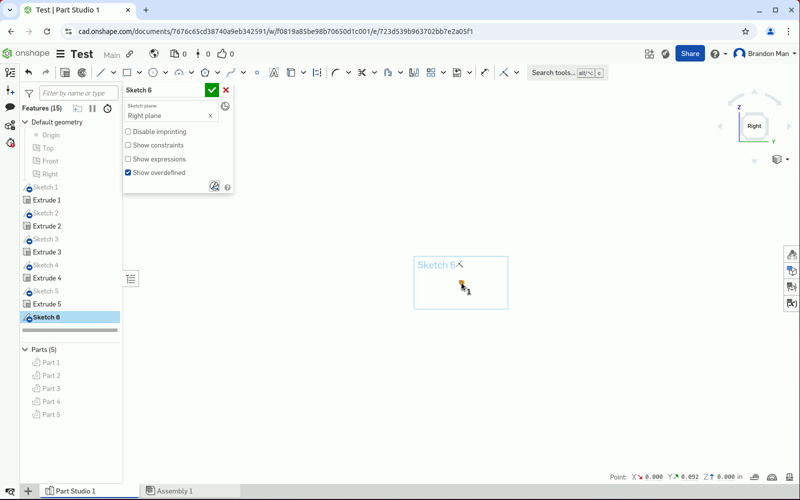
mouse_move(73, 352)
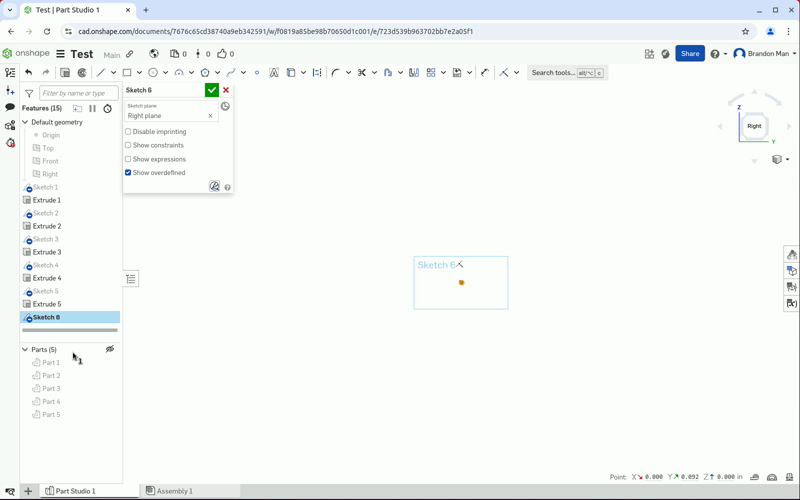
key(shift+y)
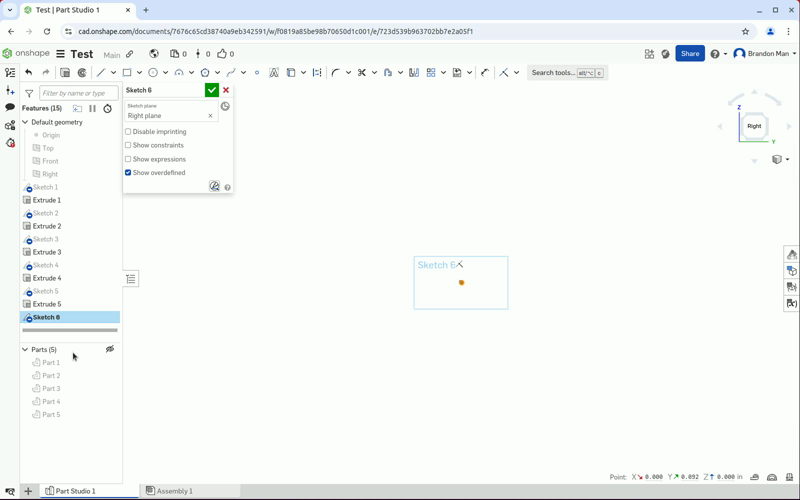
key(shift+e)
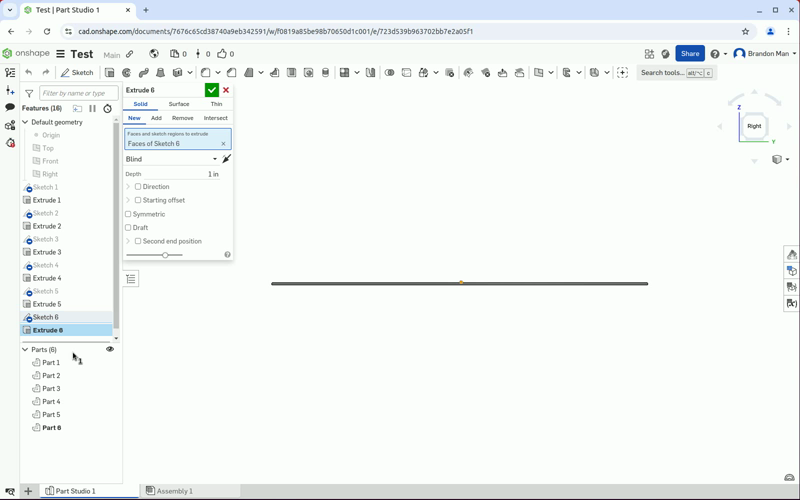
mouse_move(143, 106)
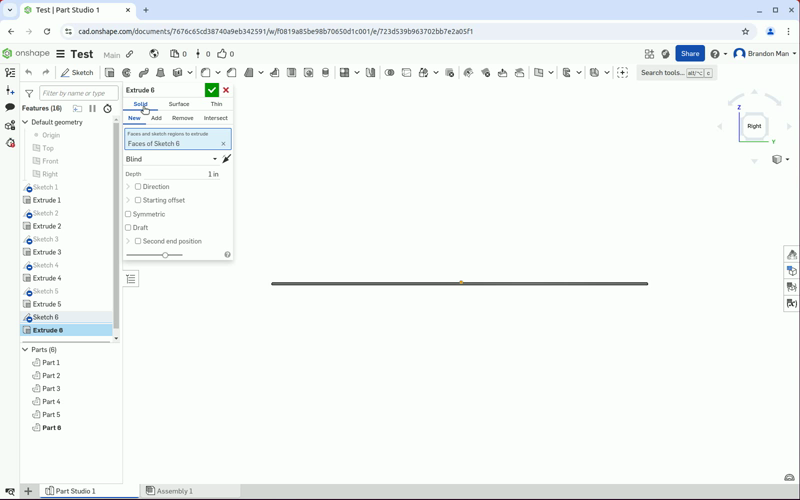
click(143, 106)
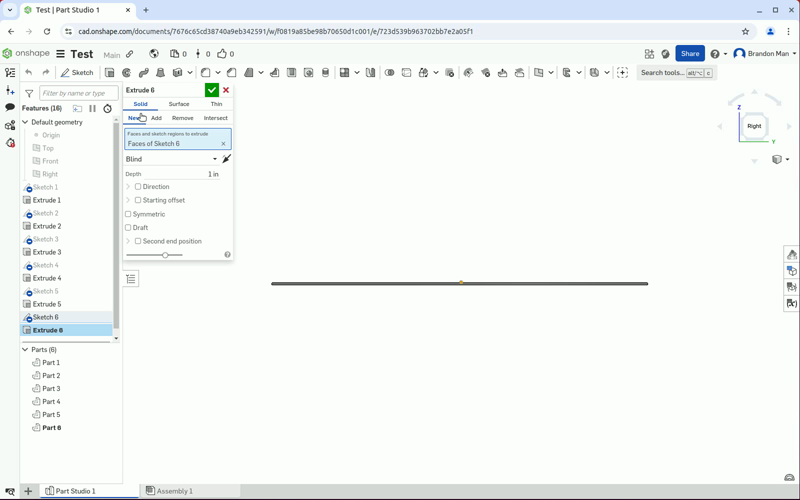
mouse_move(137, 120)
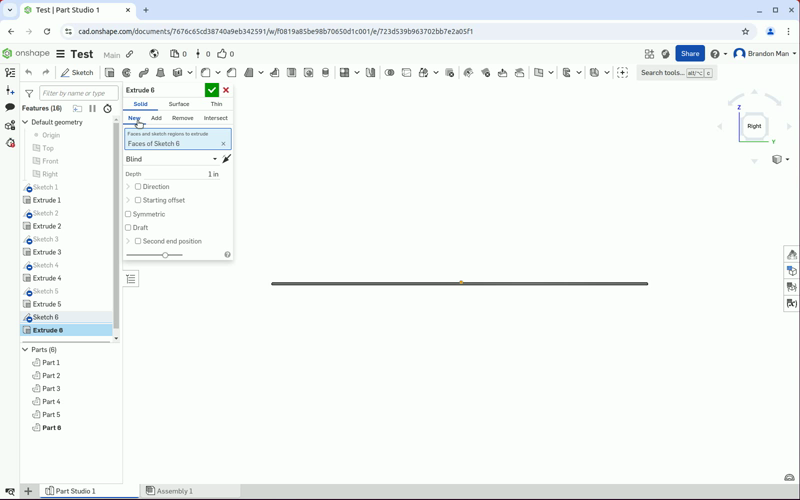
click(137, 120)
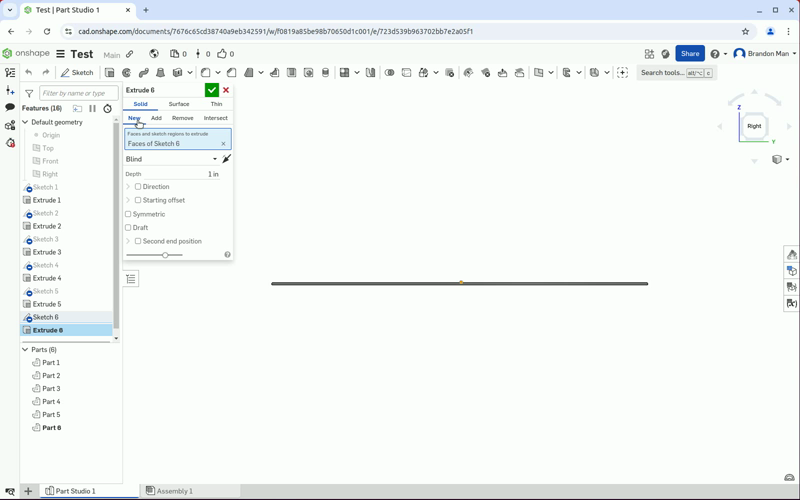
key(tab, 4)
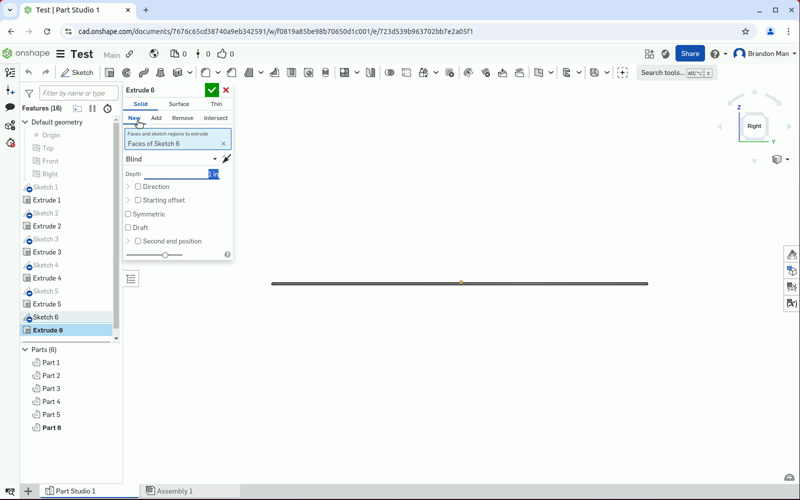
text(3.129)
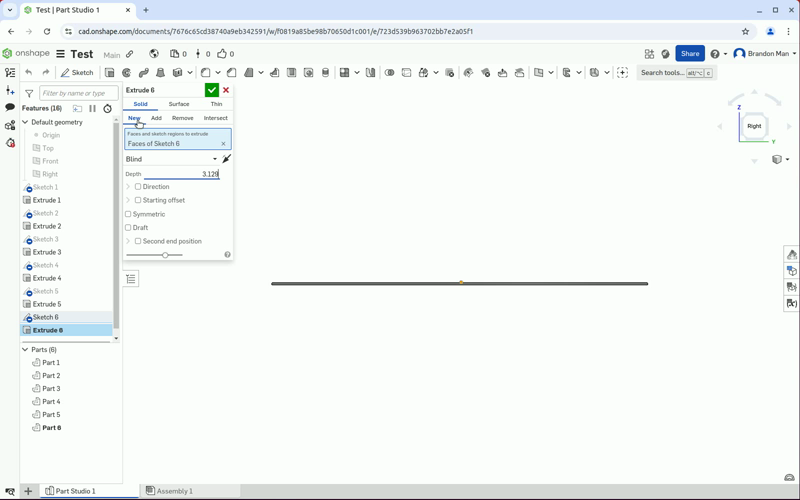
key(enter)
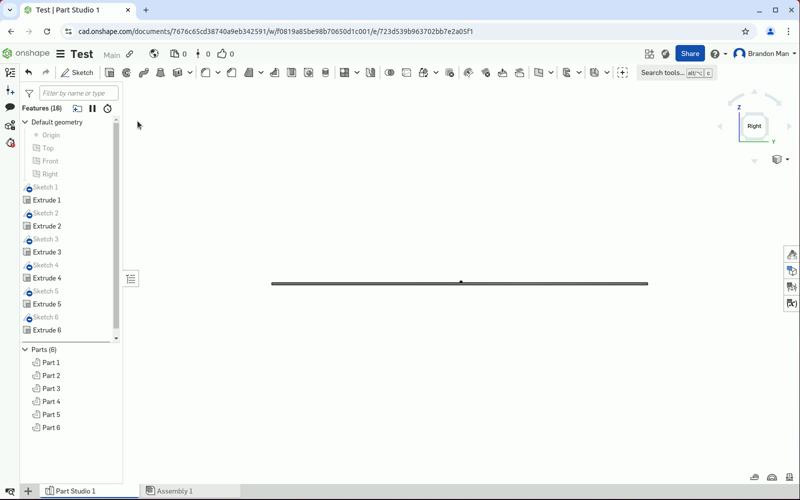
key(shift+h)
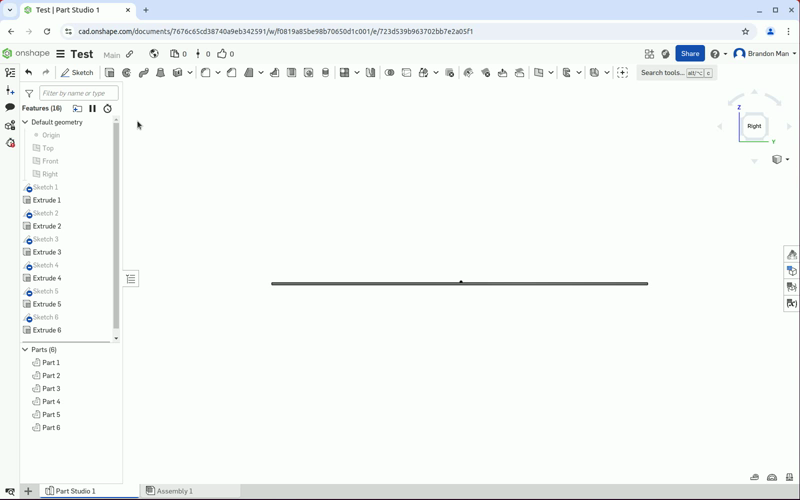
key(shift+h)
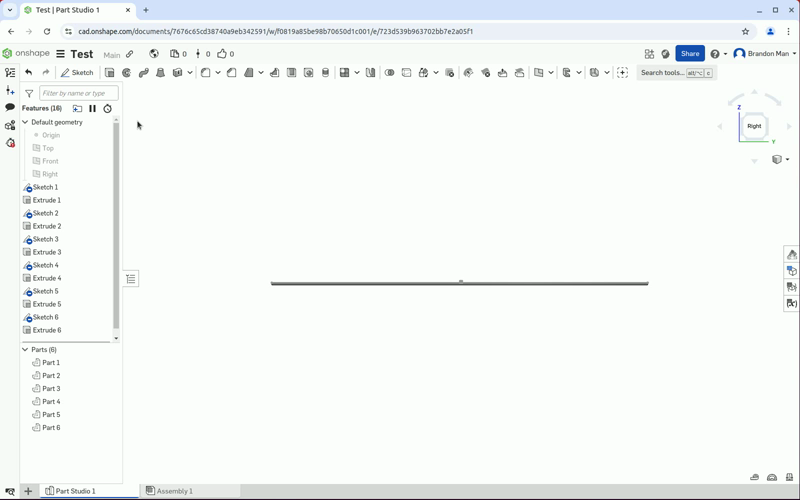
key(shift+7)
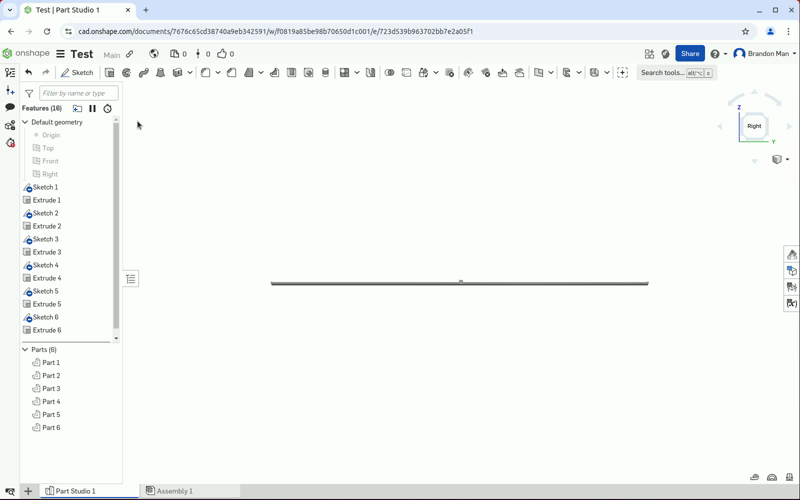
key(right, 2)
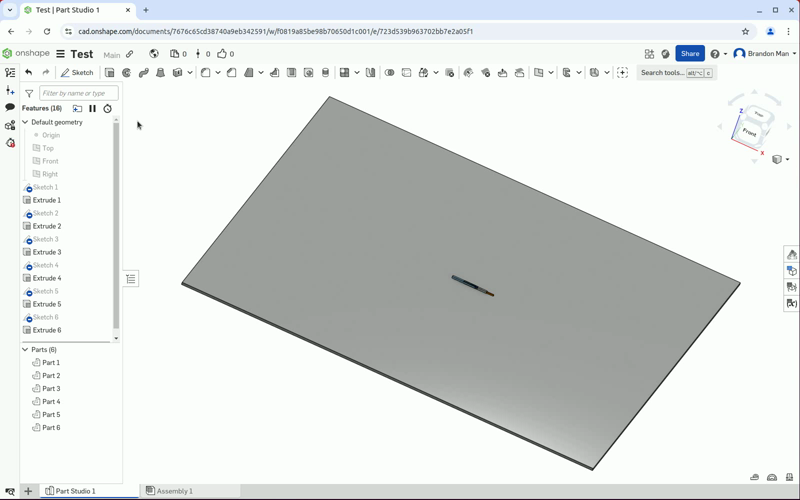
key(down, 2)
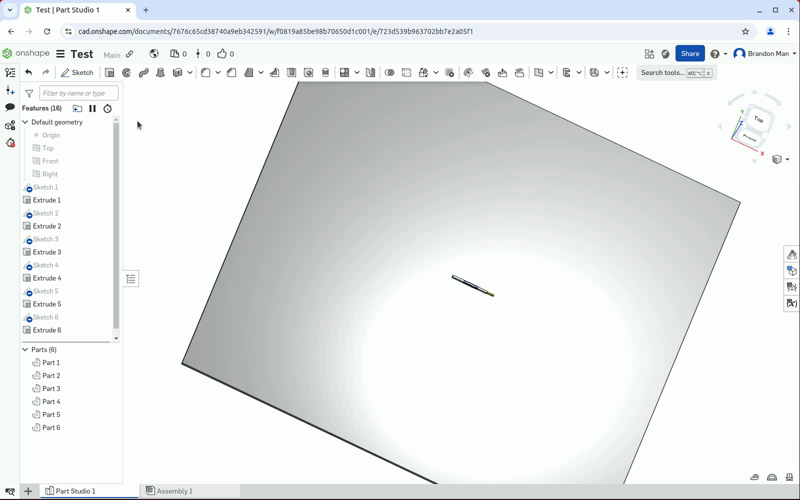
key(up, 2)
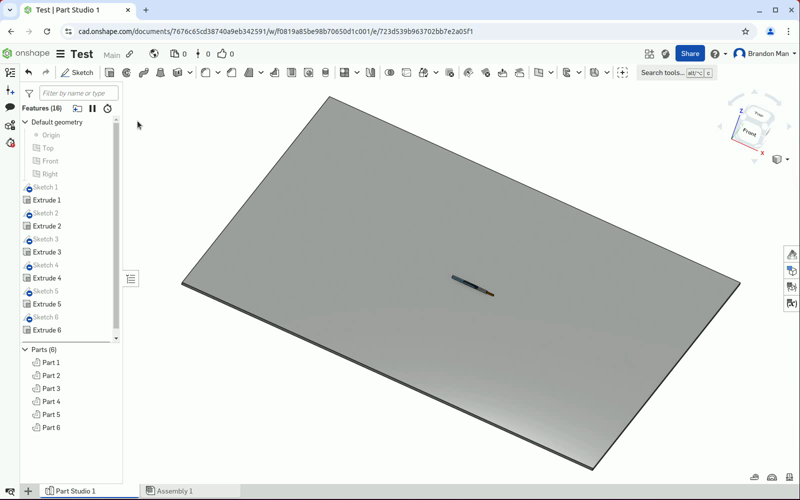
key(left, 2)
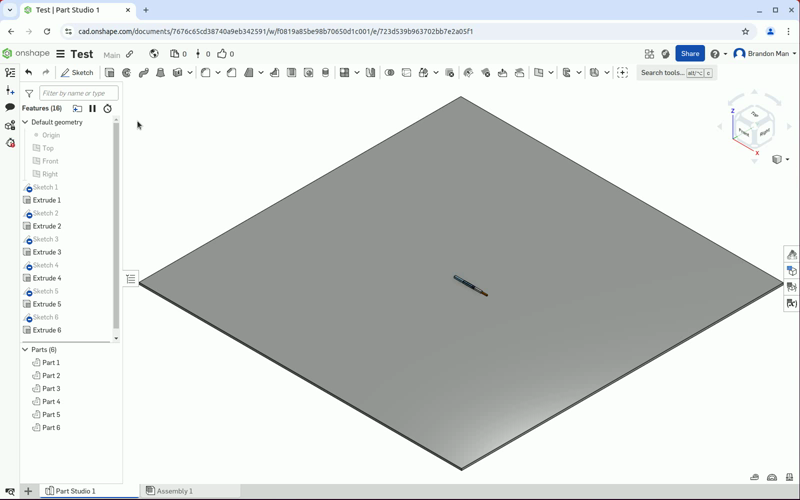
mouse_move(69, 189)
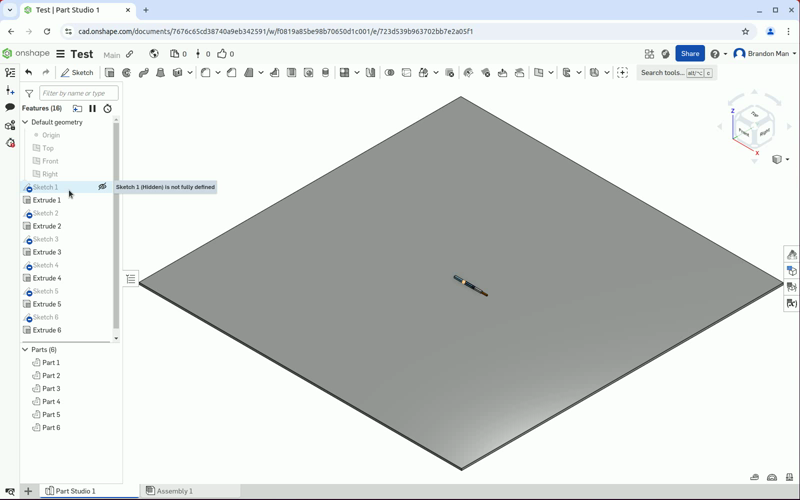
click(69, 189)